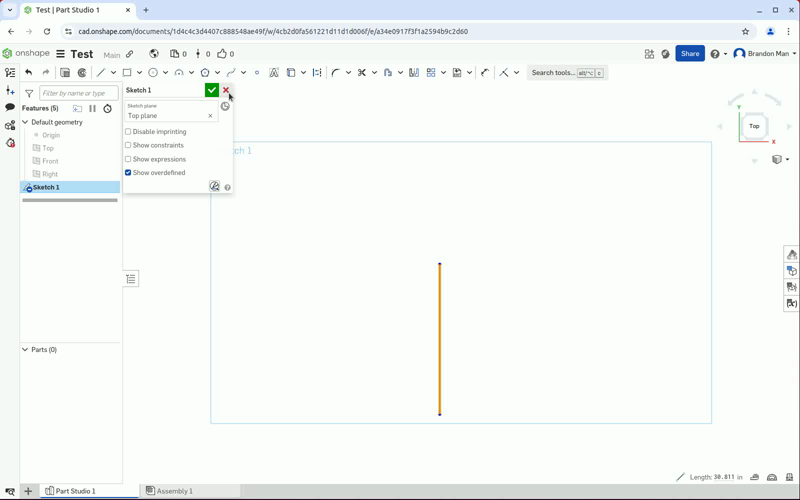
key(shift+h)
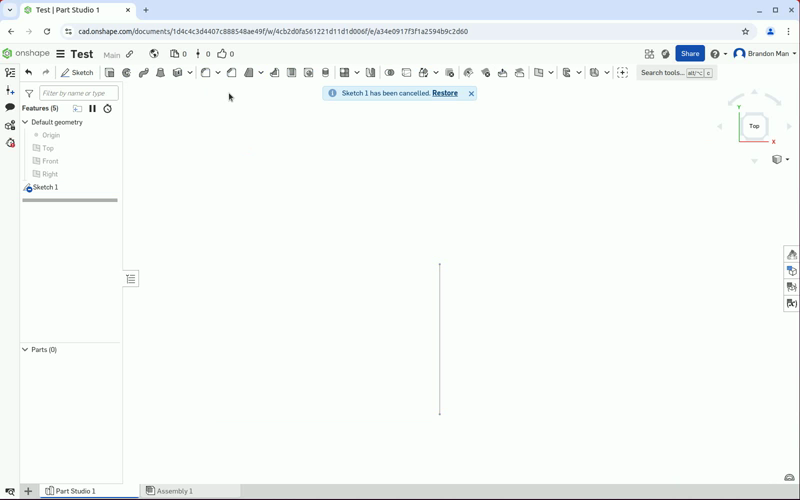
key(shift+s)
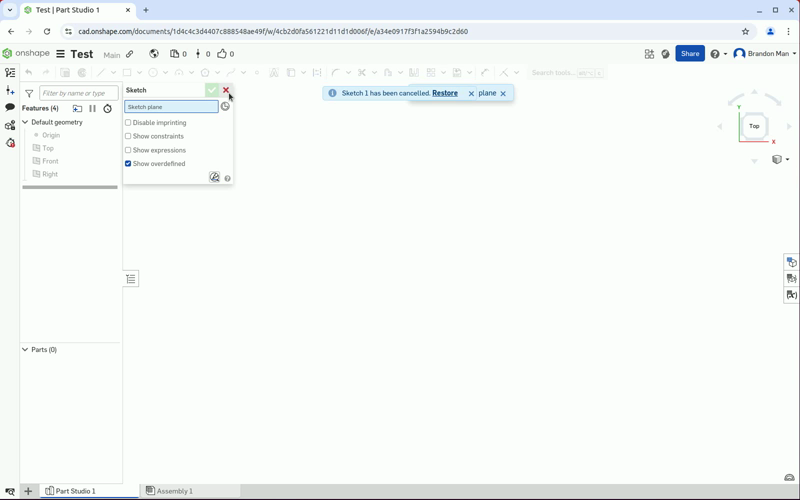
mouse_move(73, 150)
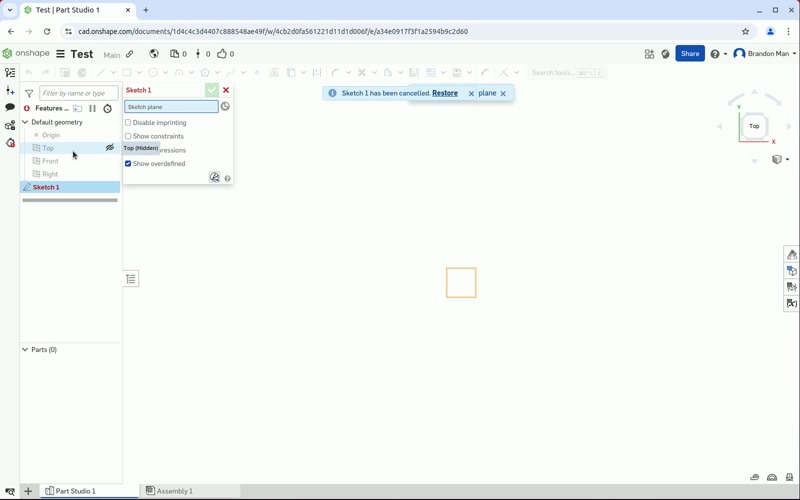
click(73, 150)
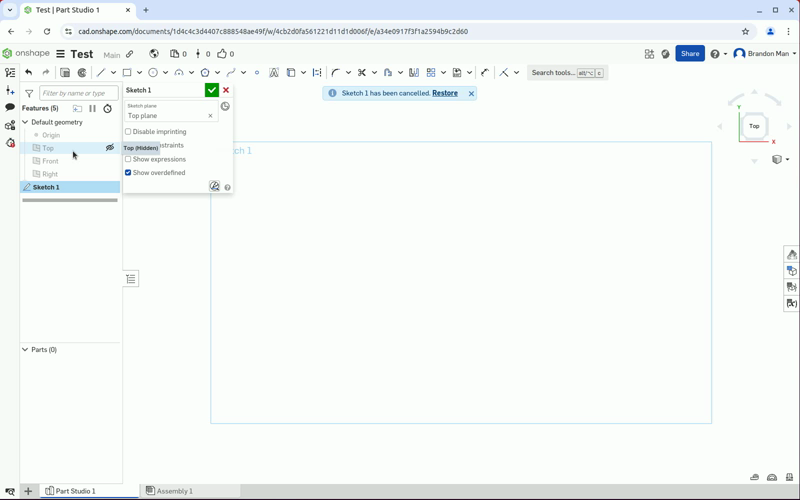
mouse_move(73, 352)
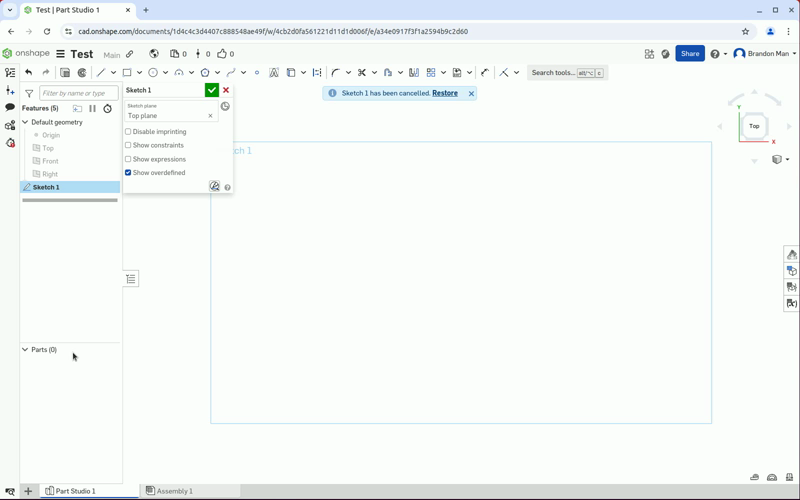
key(y)
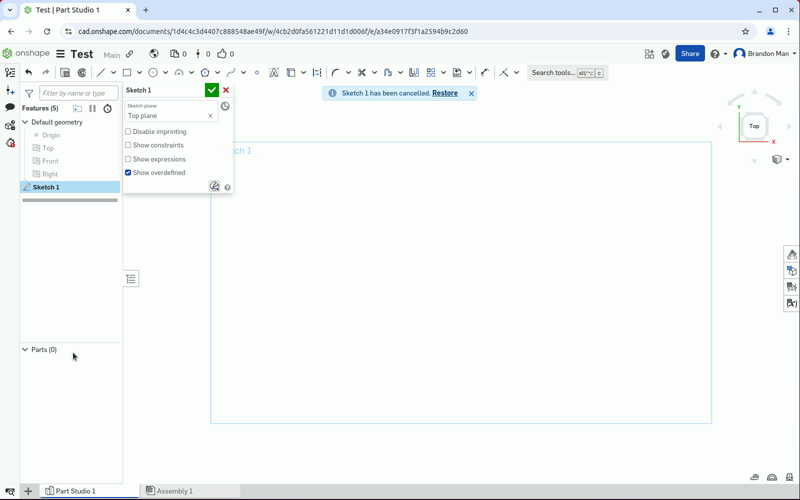
key(l)
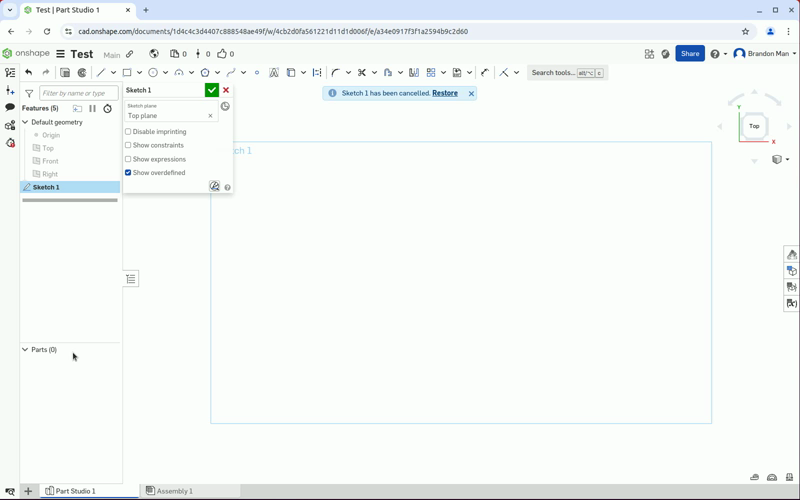
key_down(shift)
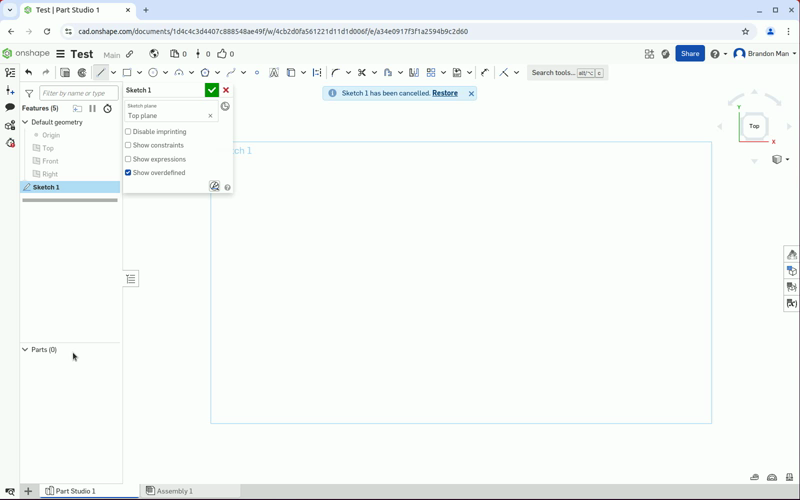
mouse_move(348, 285)
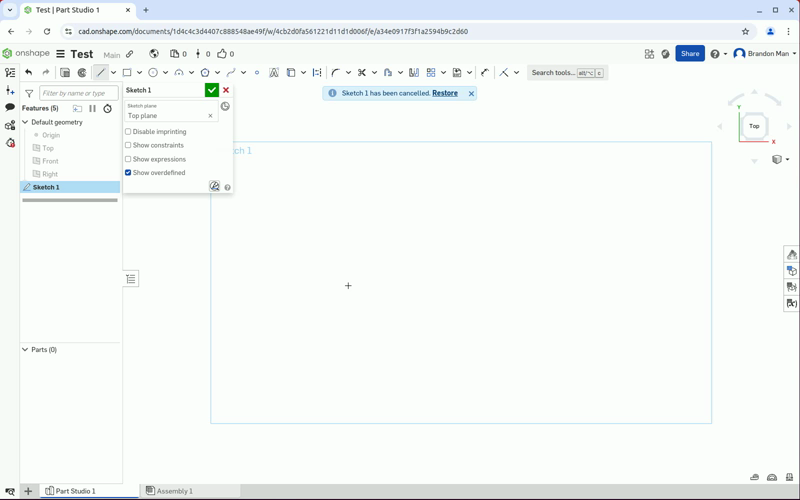
click(348, 285)
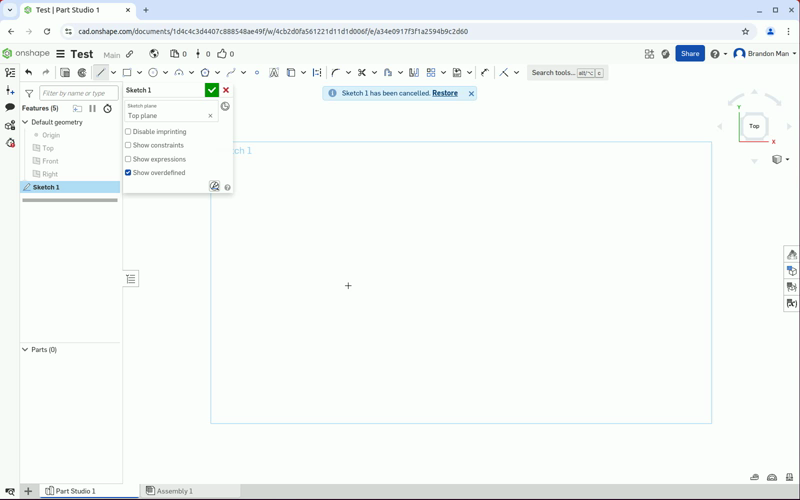
key_up(shift)
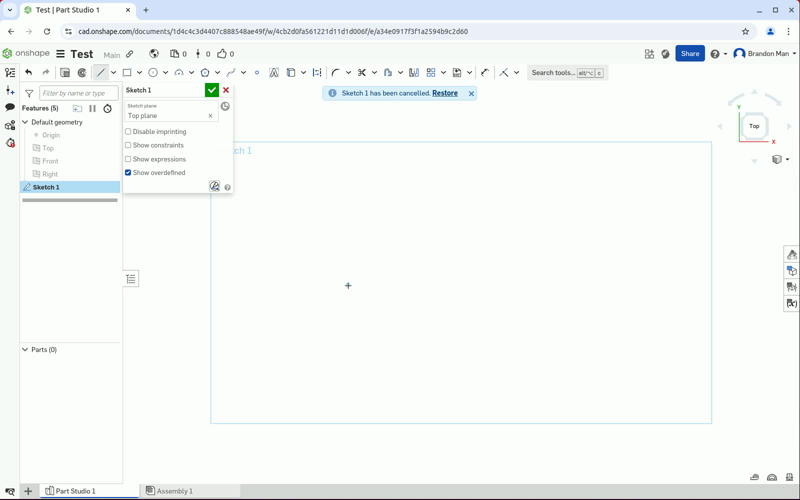
key_down(shift)
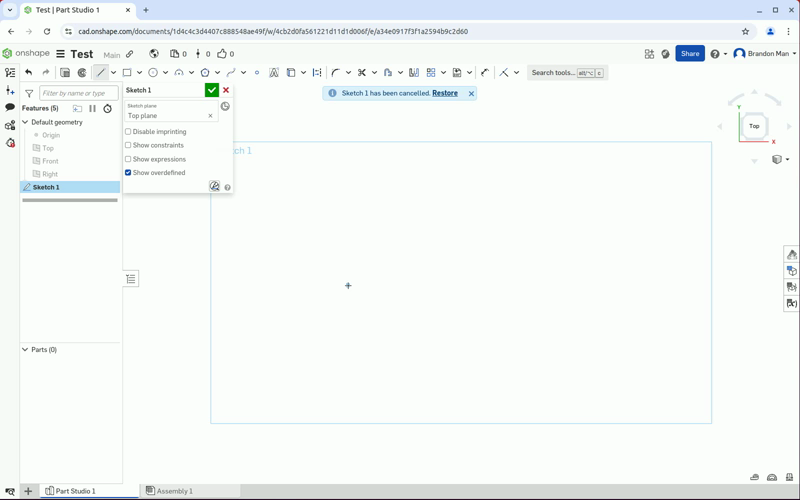
mouse_move(464, 285)
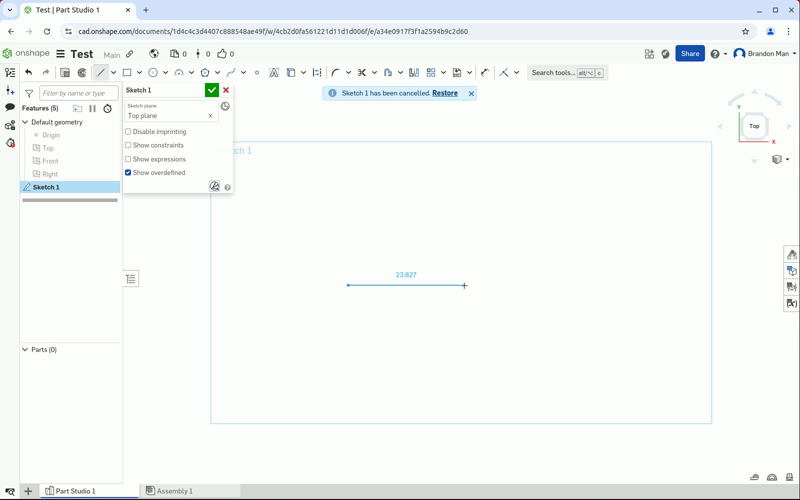
click(464, 285)
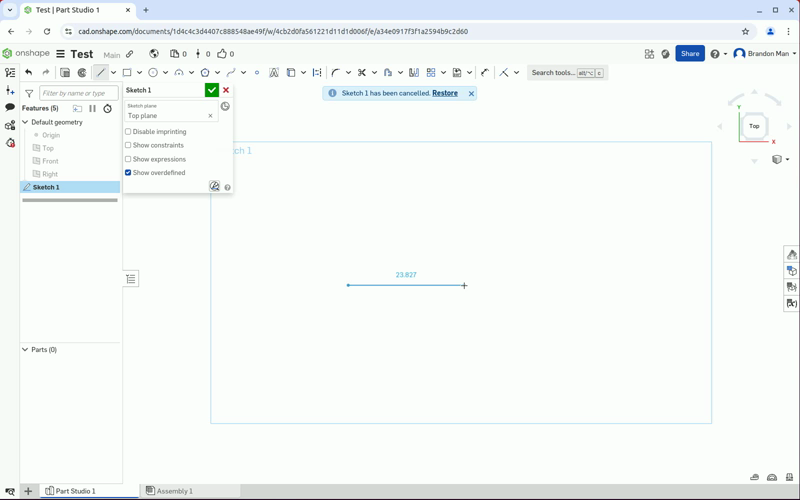
key_up(shift)
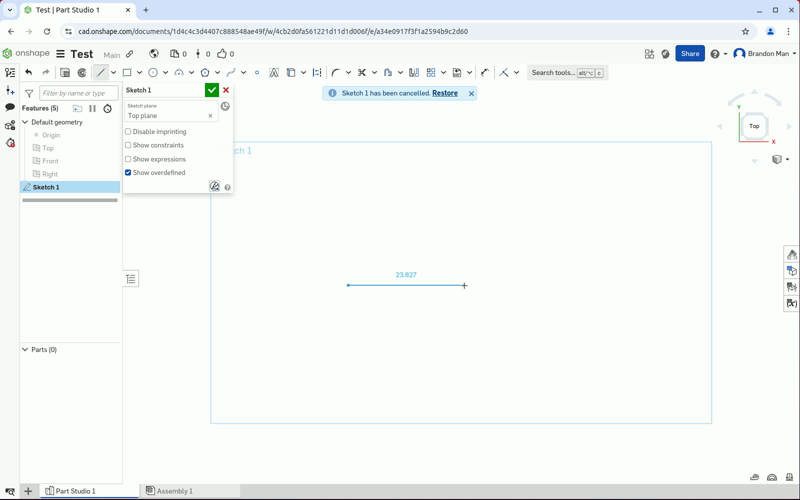
key_down(shift)
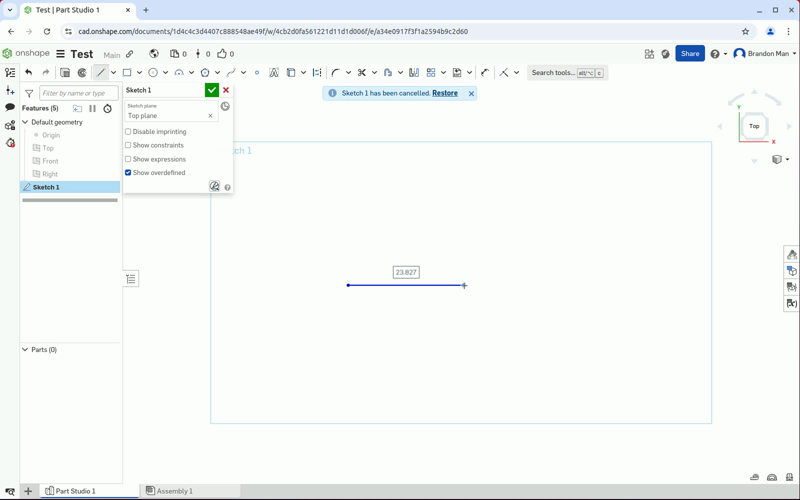
mouse_move(494, 285)
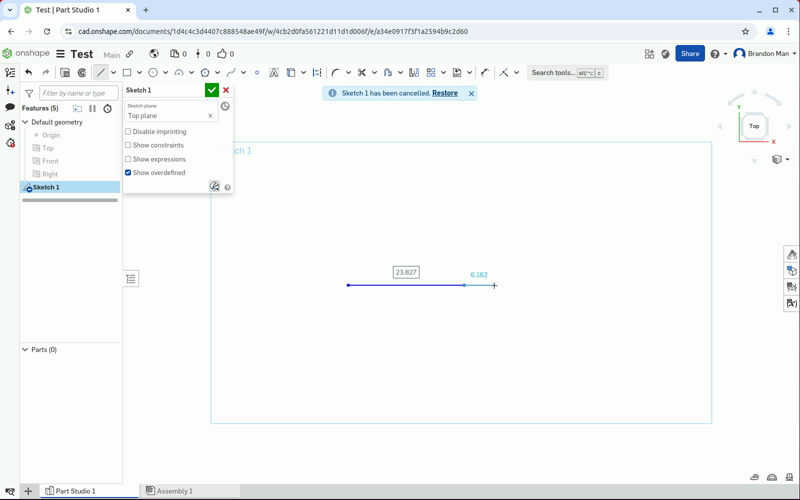
mouse_move(464, 254)
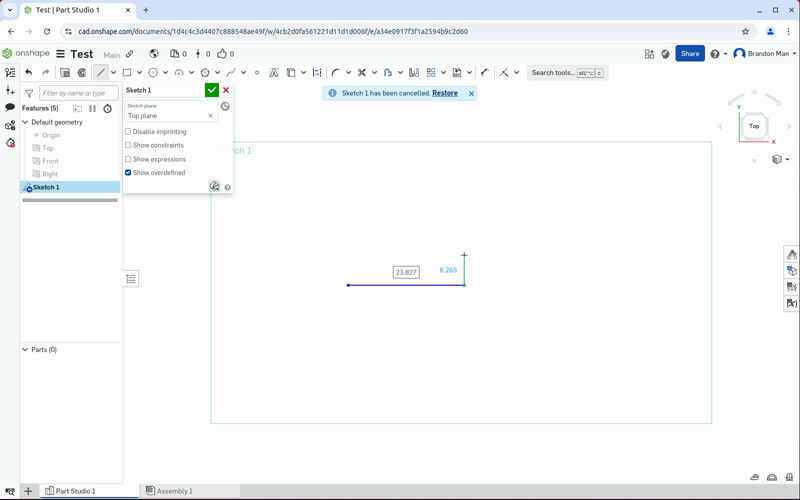
click(464, 254)
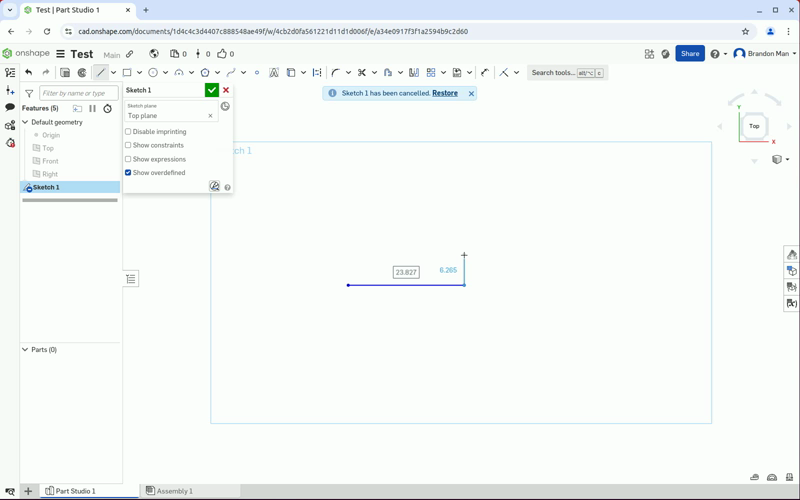
key_up(shift)
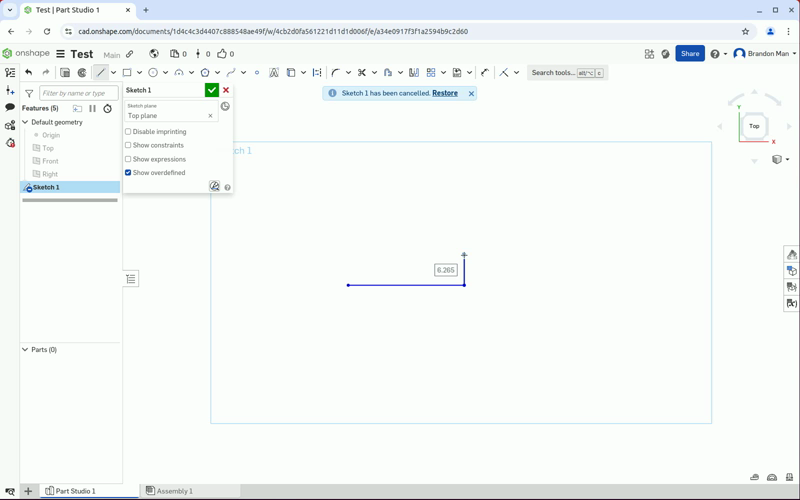
key_down(shift)
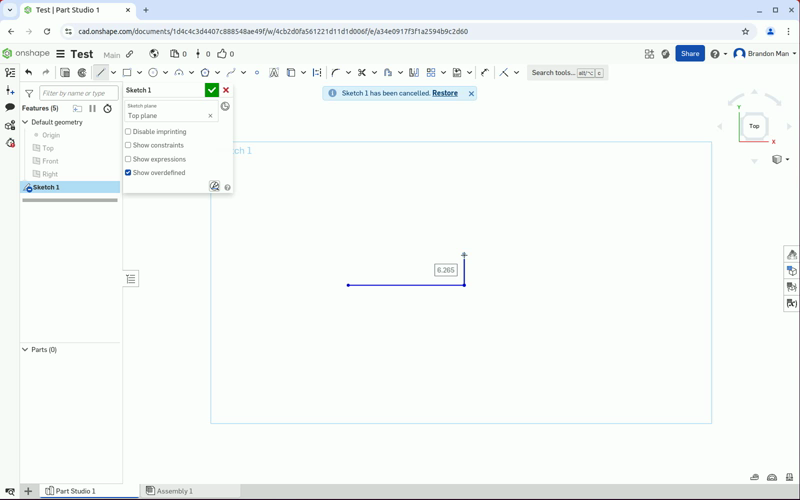
mouse_move(348, 254)
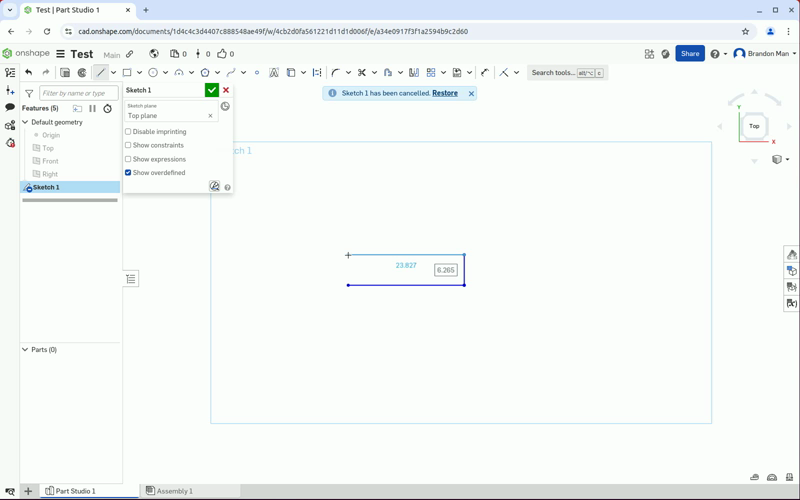
click(348, 254)
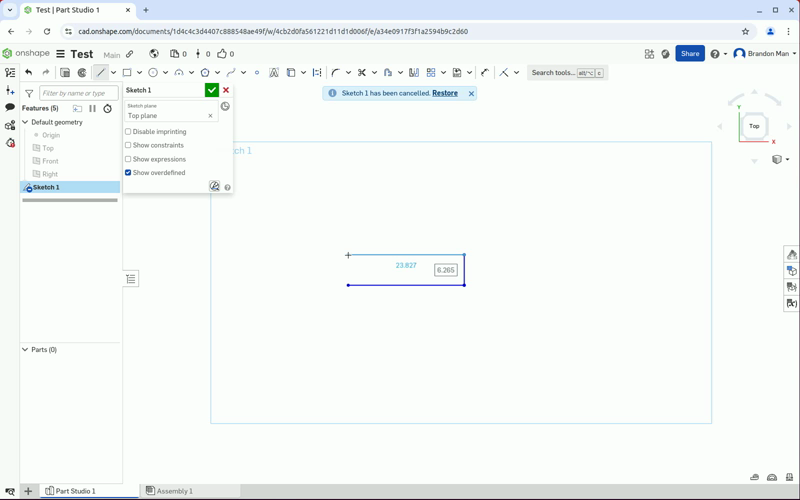
key_up(shift)
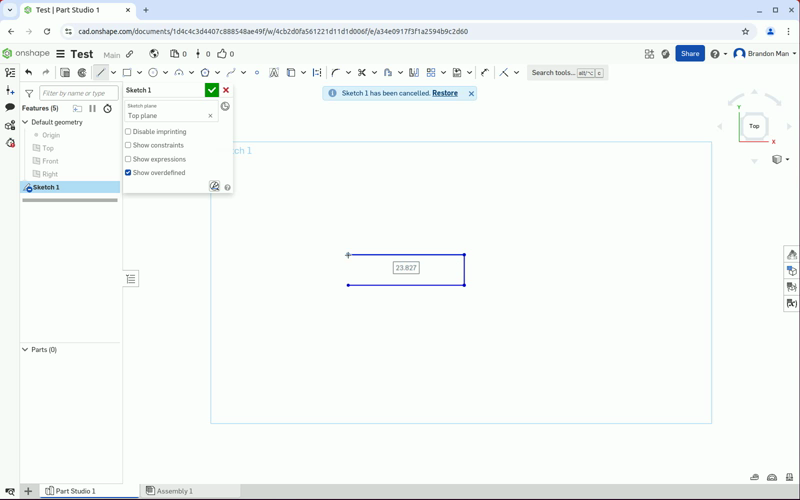
mouse_move(378, 254)
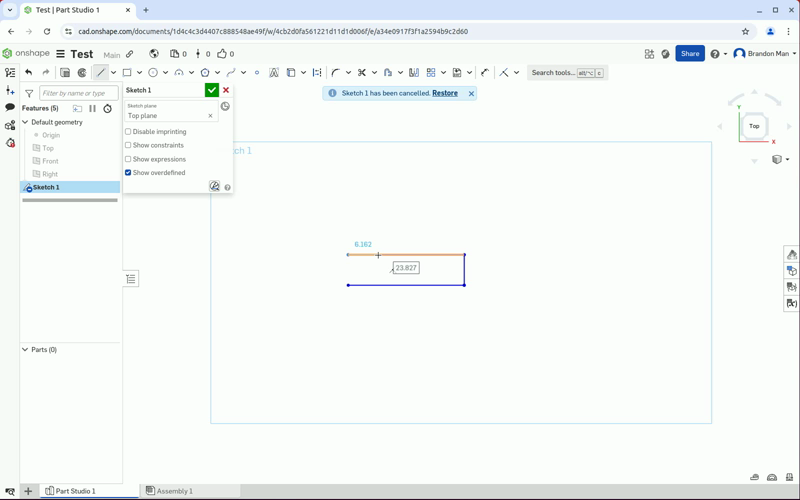
key_down(shift)
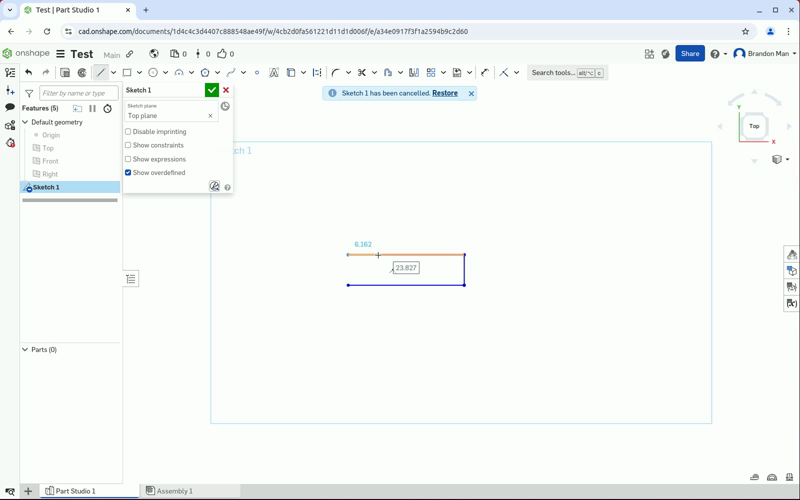
mouse_move(348, 285)
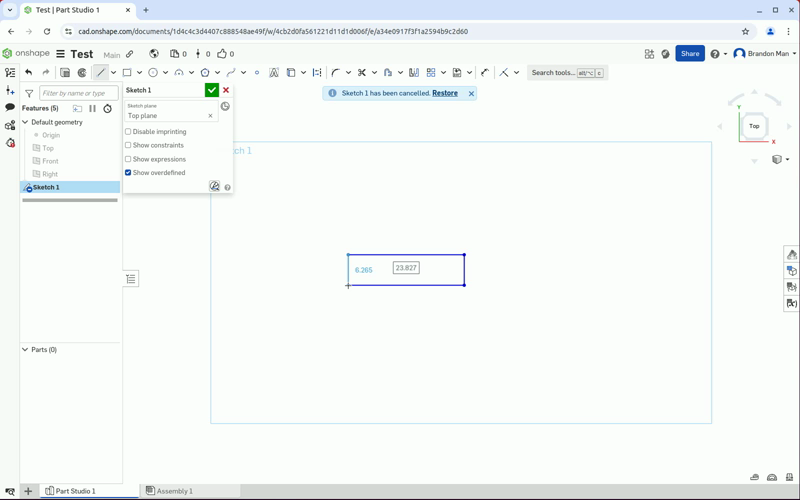
key_up(shift)
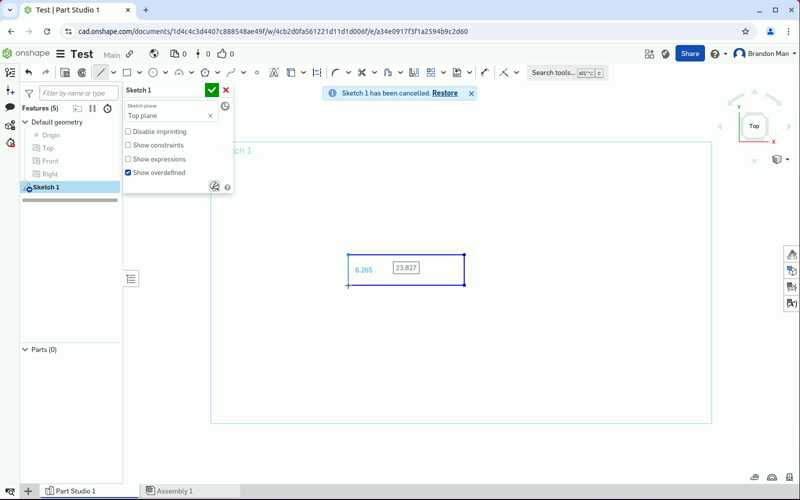
click(348, 285)
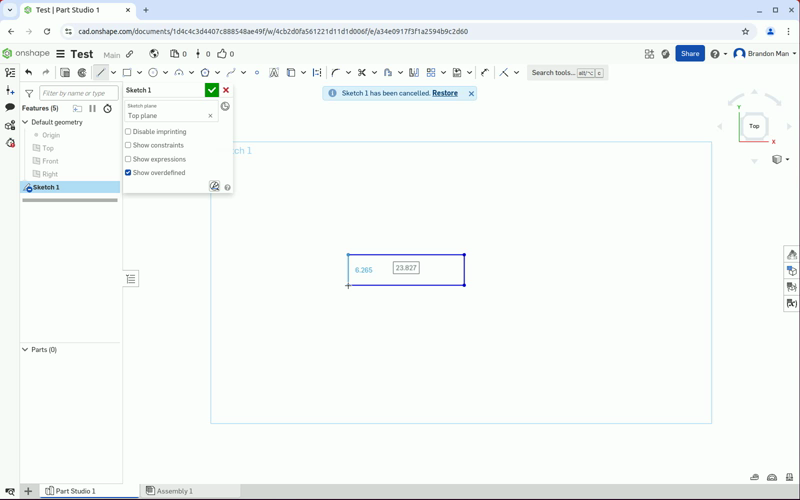
key(esc)
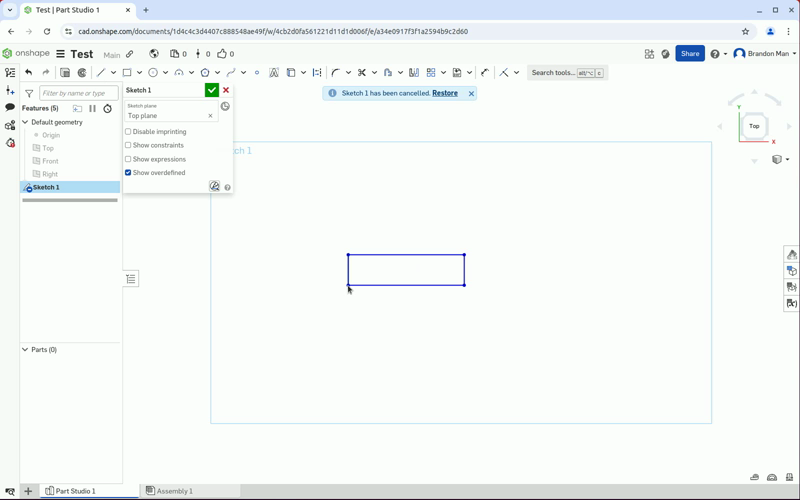
mouse_move(372, 270)
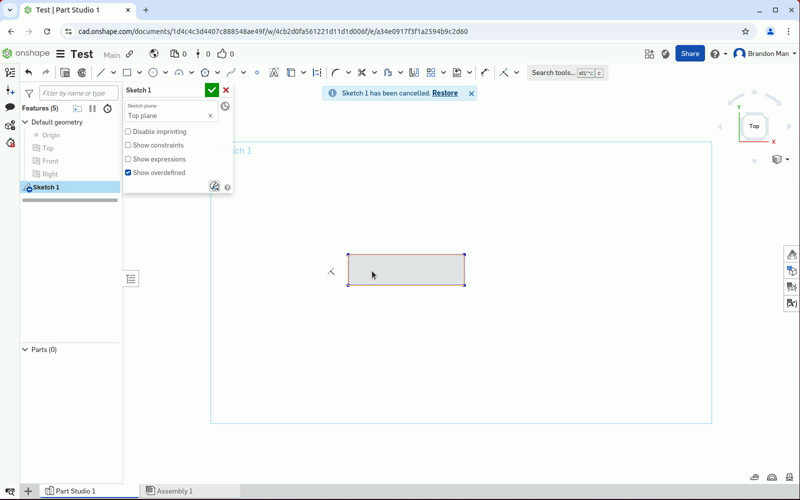
click(372, 270)
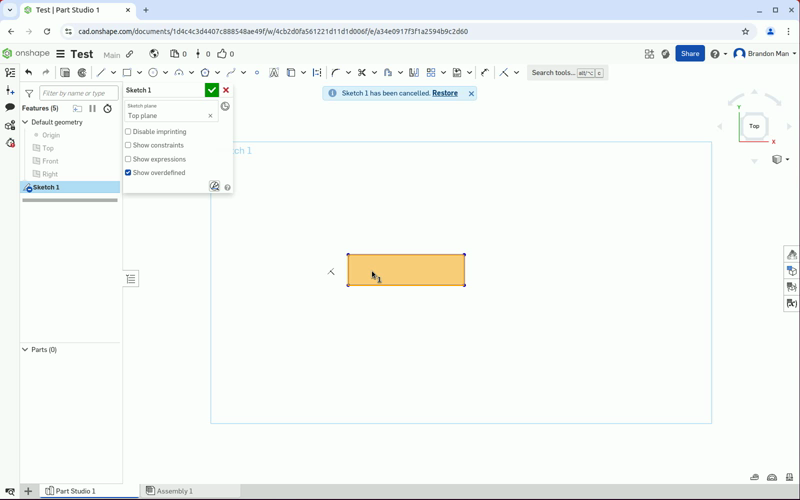
mouse_move(73, 352)
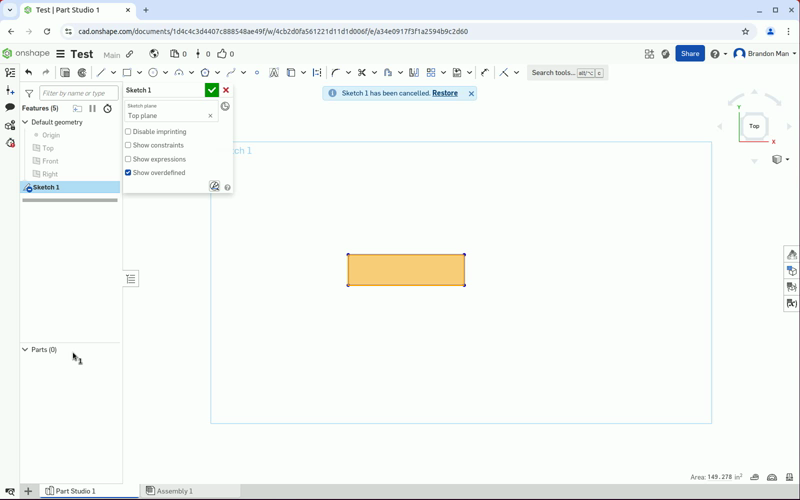
key(shift+y)
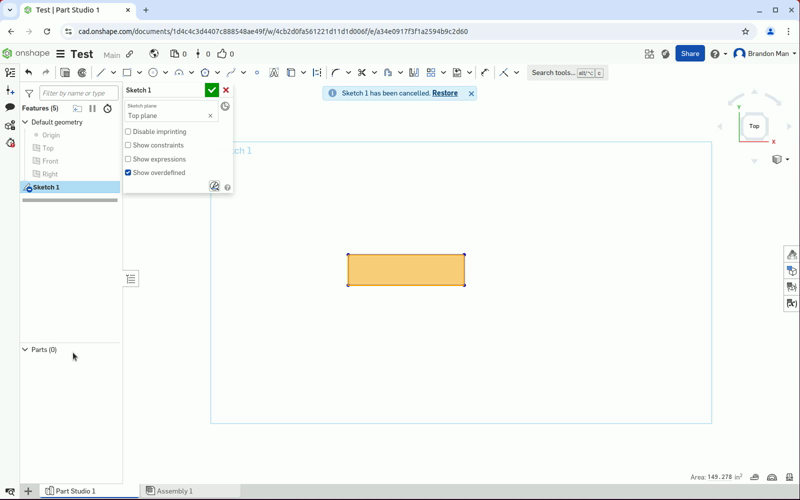
key(shift+e)
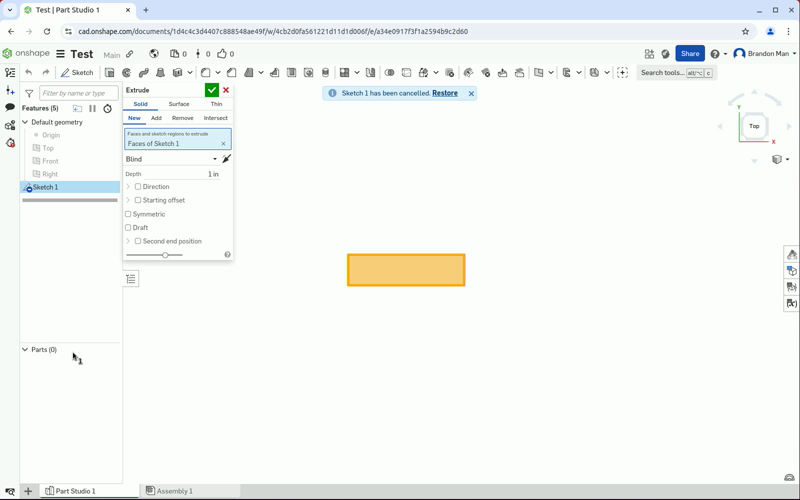
mouse_move(143, 106)
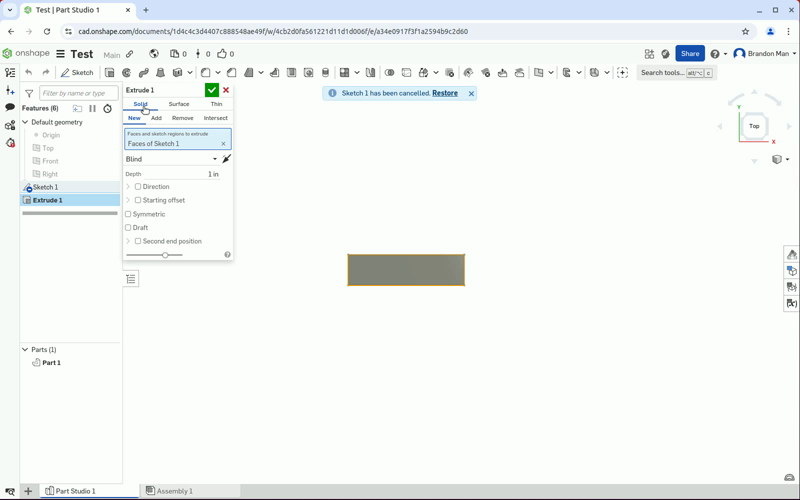
click(143, 106)
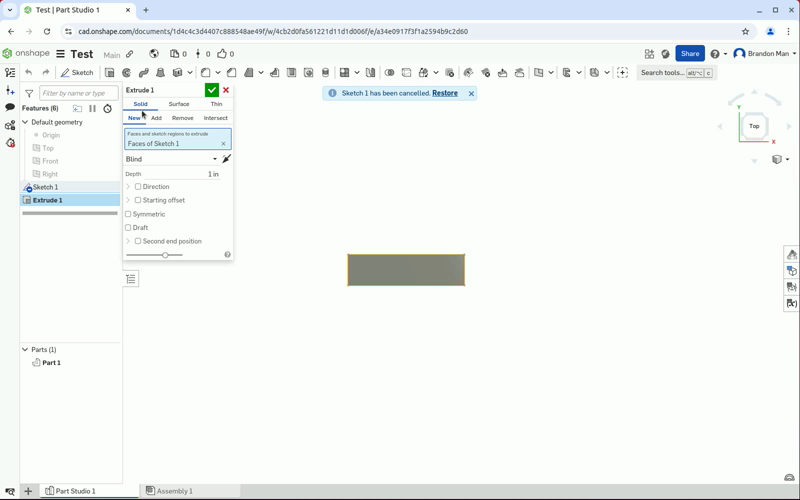
mouse_move(137, 120)
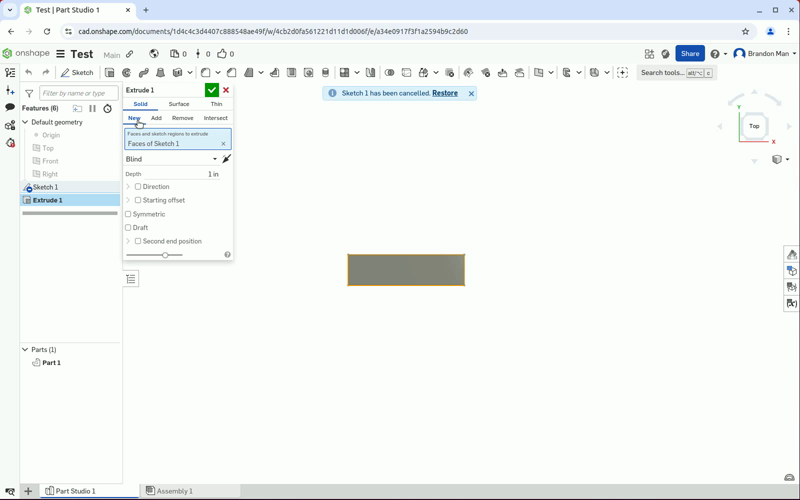
click(137, 120)
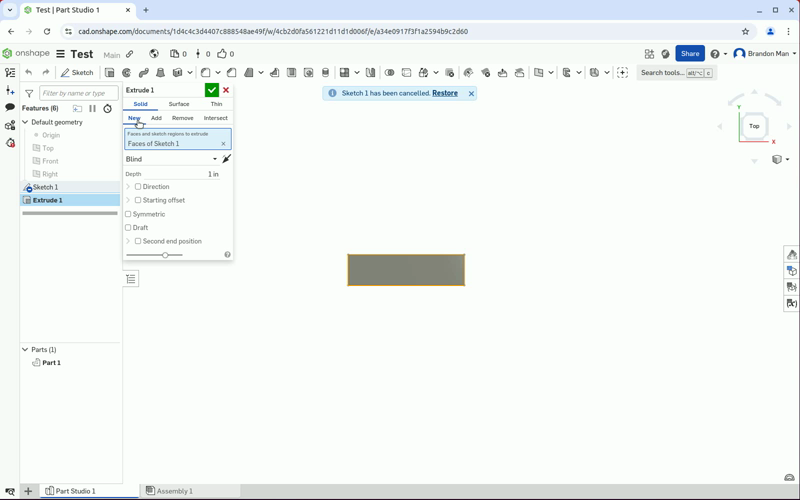
key(tab, 4)
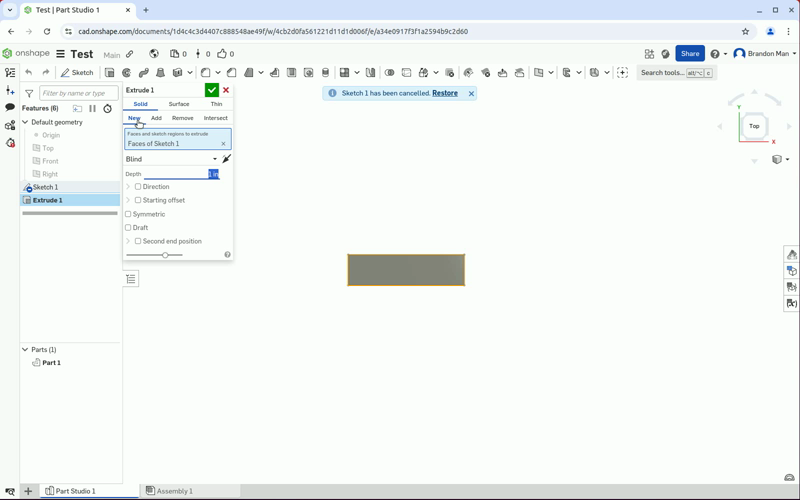
text(0.481)
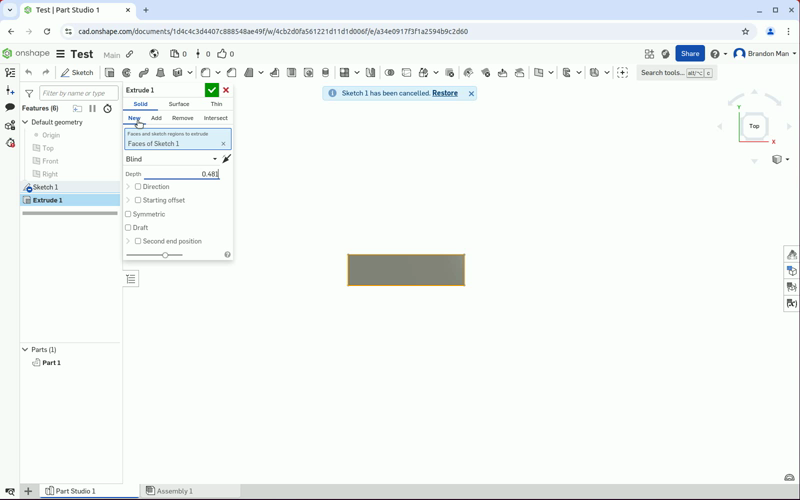
key(enter)
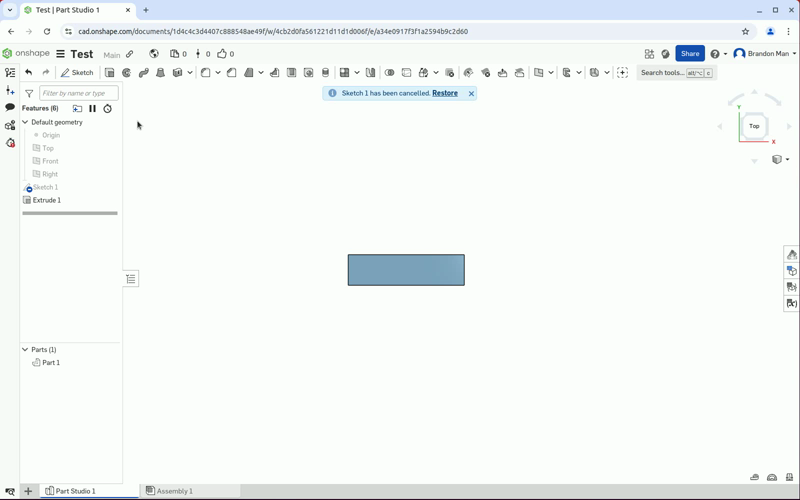
key(shift+h)
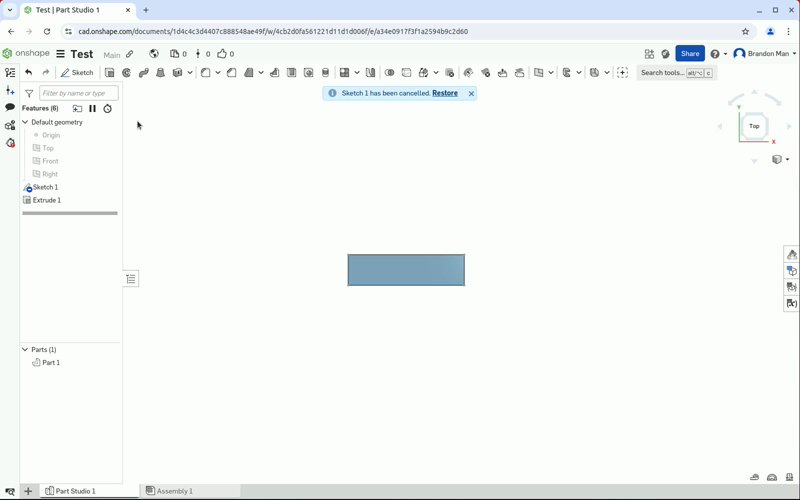
key(shift+h)
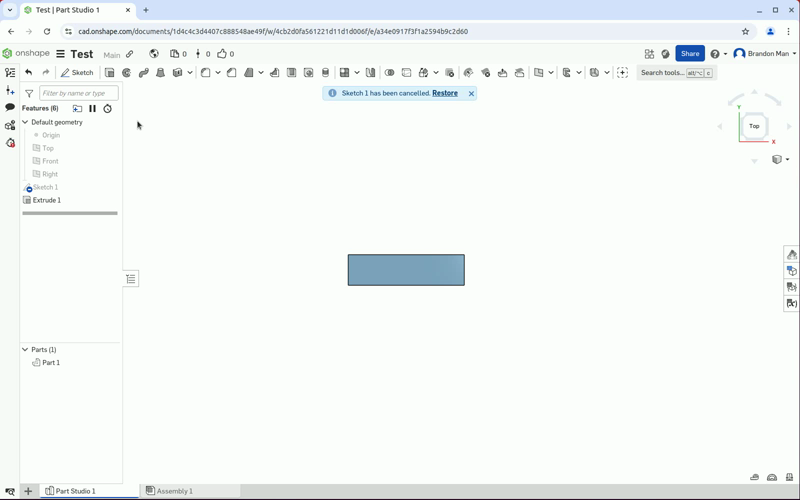
mouse_move(73, 189)
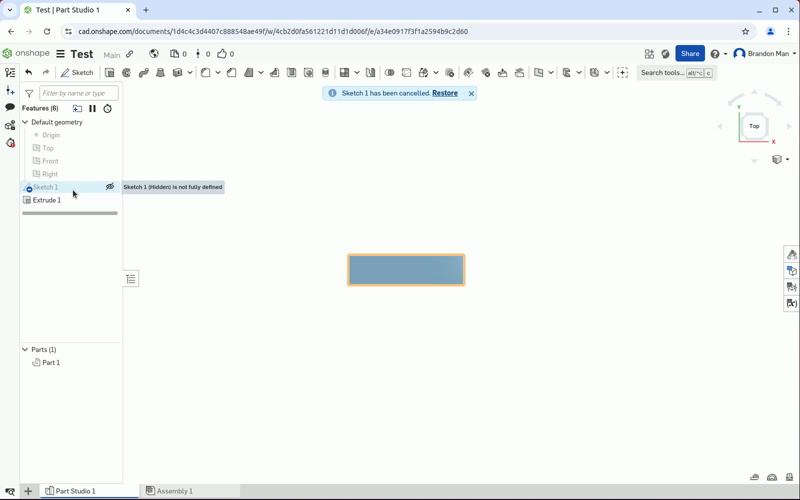
click(73, 189)
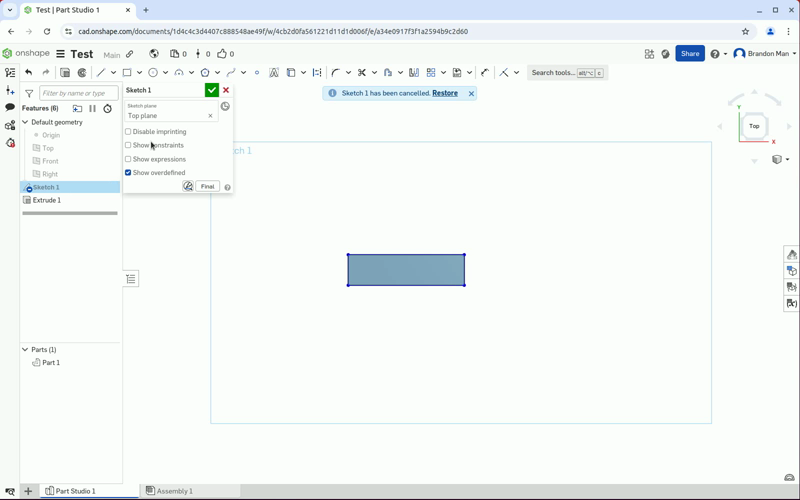
mouse_move(229, 92)
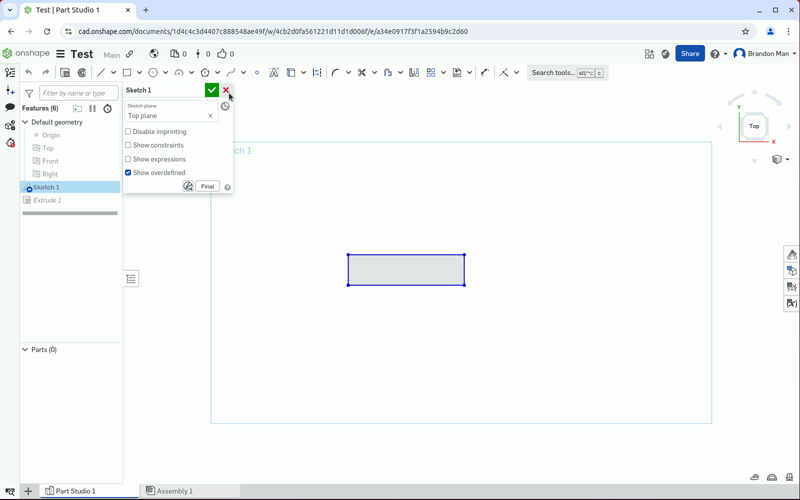
click(229, 92)
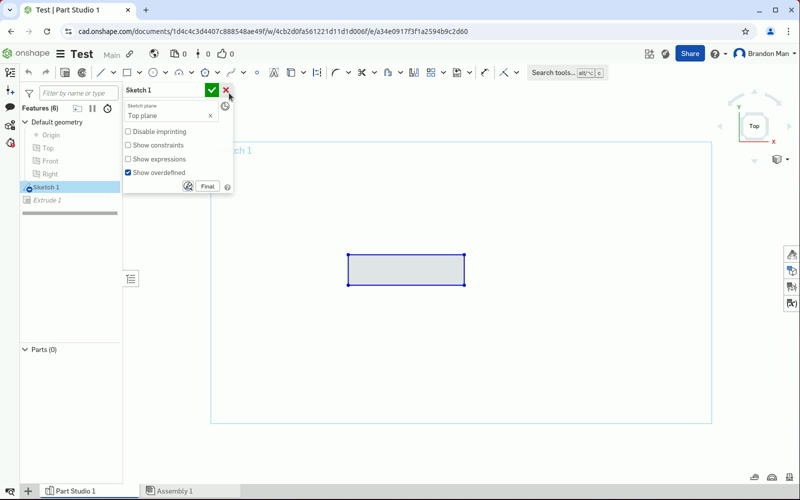
key(shift+s)
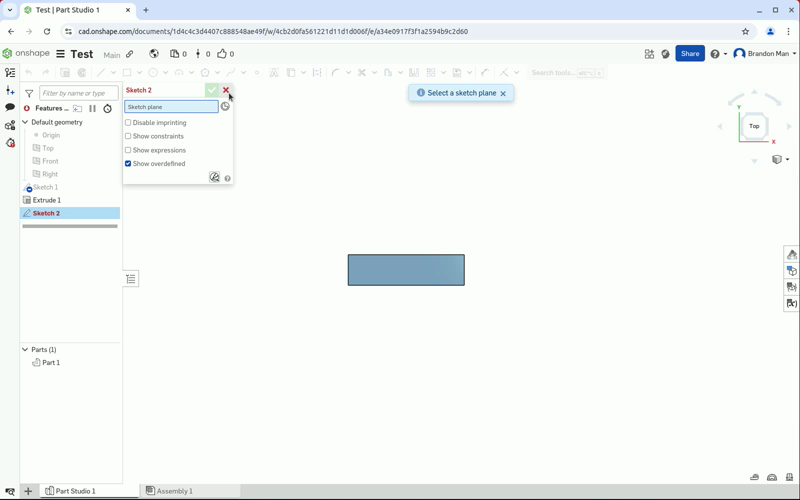
mouse_move(73, 150)
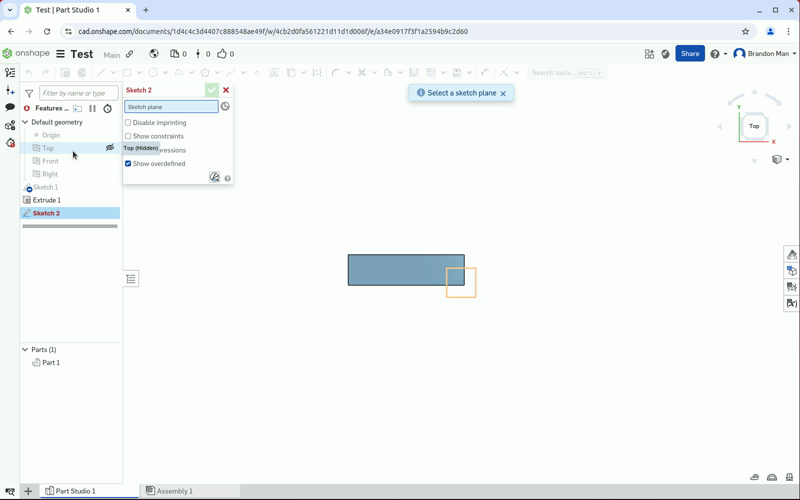
click(73, 150)
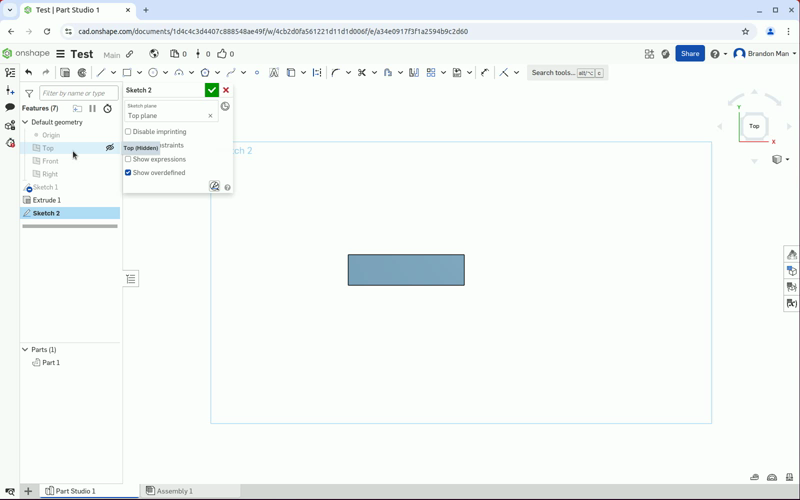
mouse_move(73, 352)
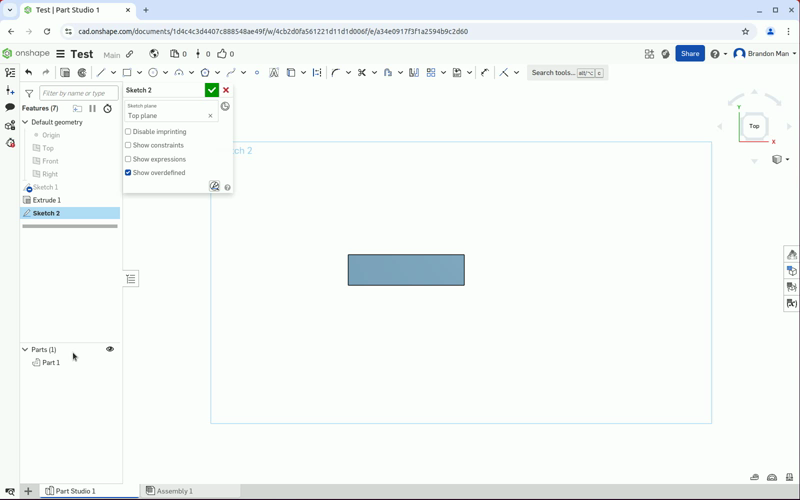
key(y)
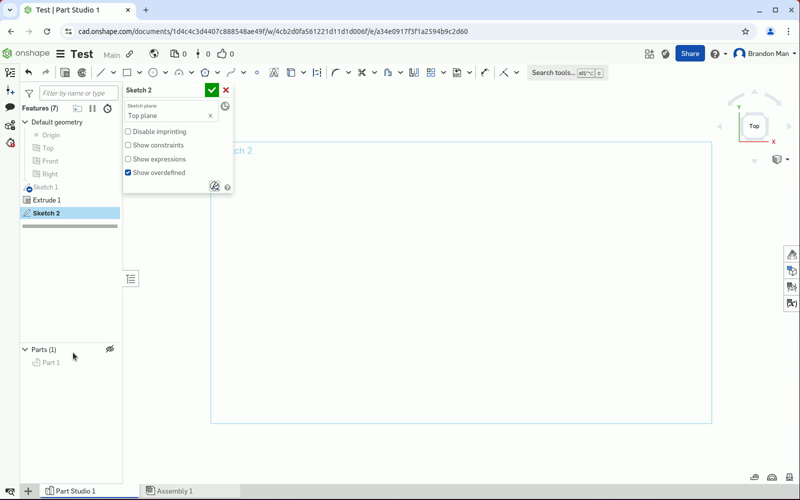
key(l)
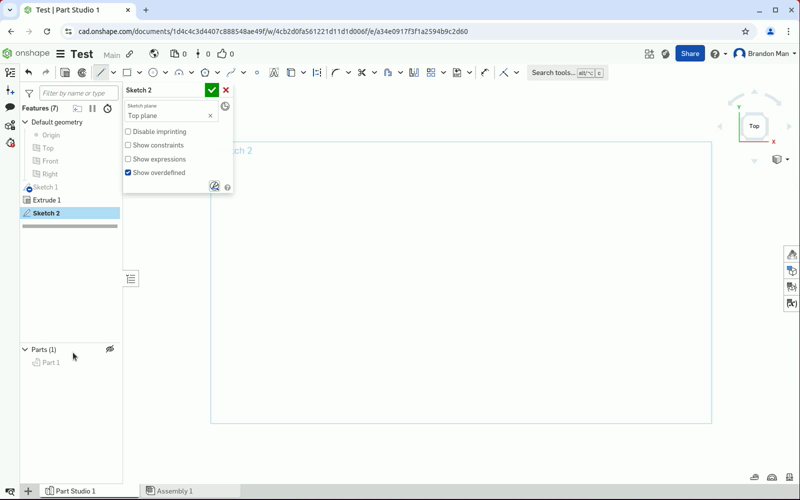
key_down(shift)
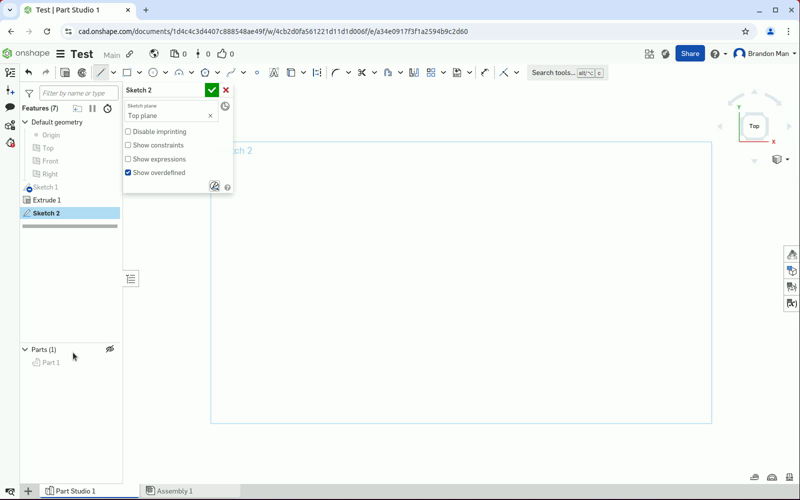
mouse_move(445, 284)
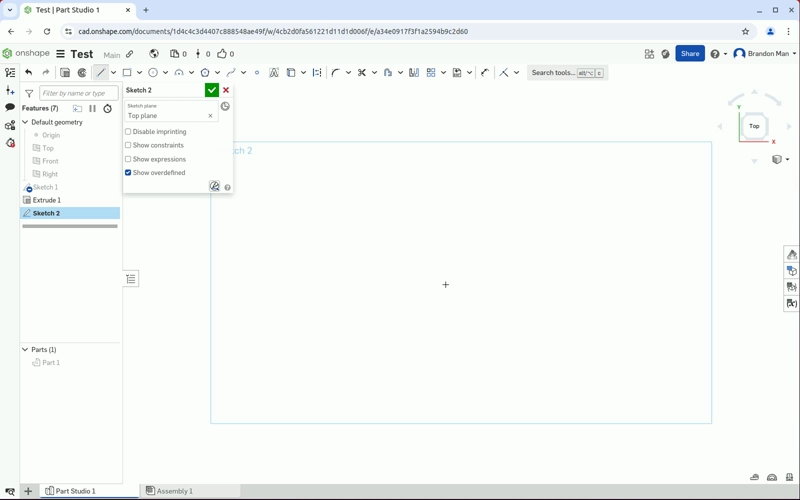
click(445, 284)
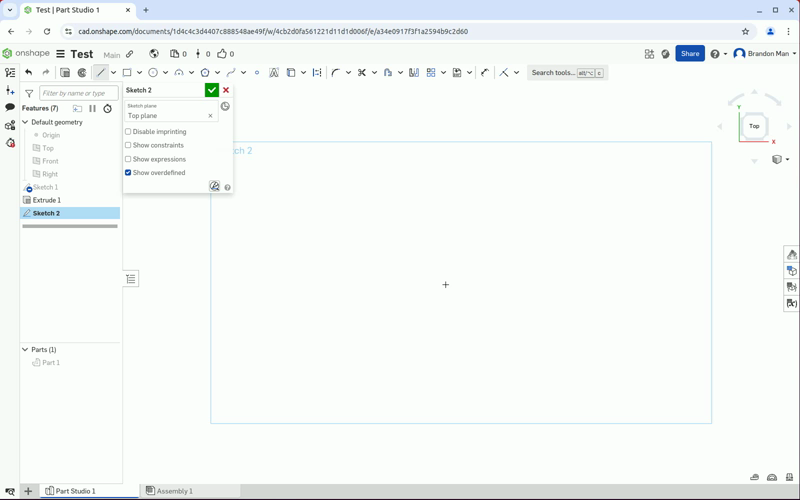
key_up(shift)
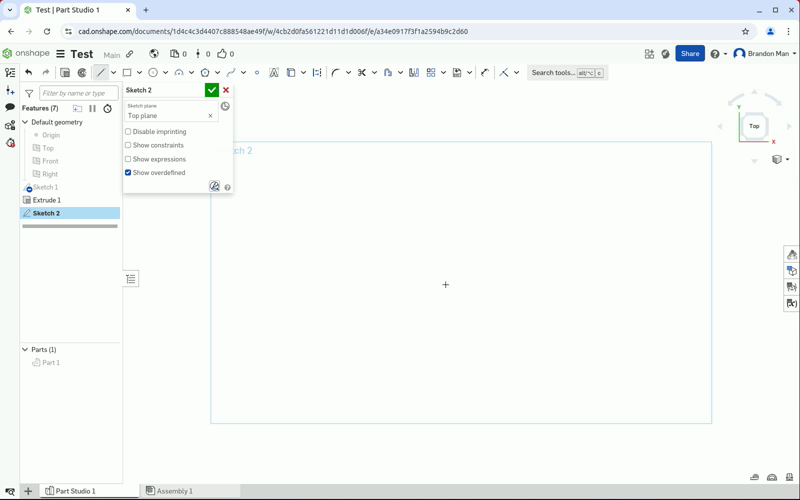
key_down(shift)
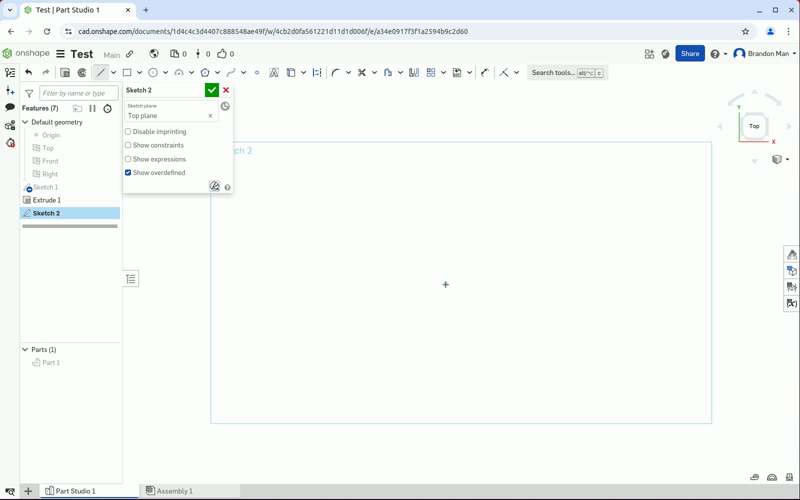
mouse_move(475, 284)
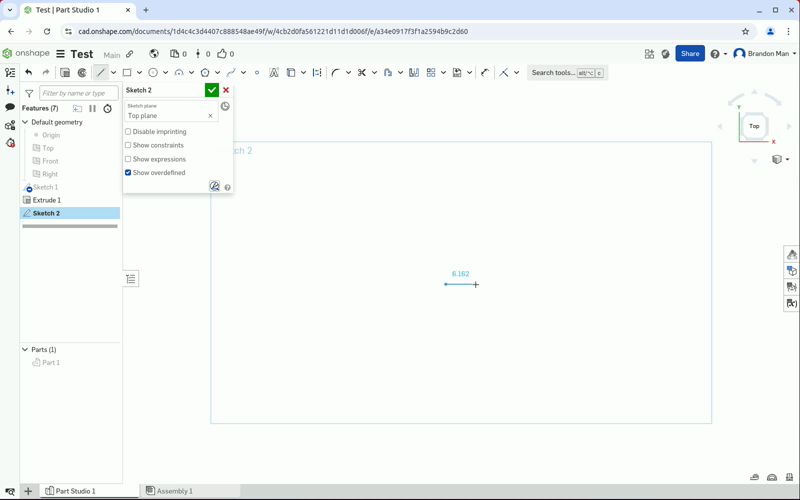
mouse_move(466, 284)
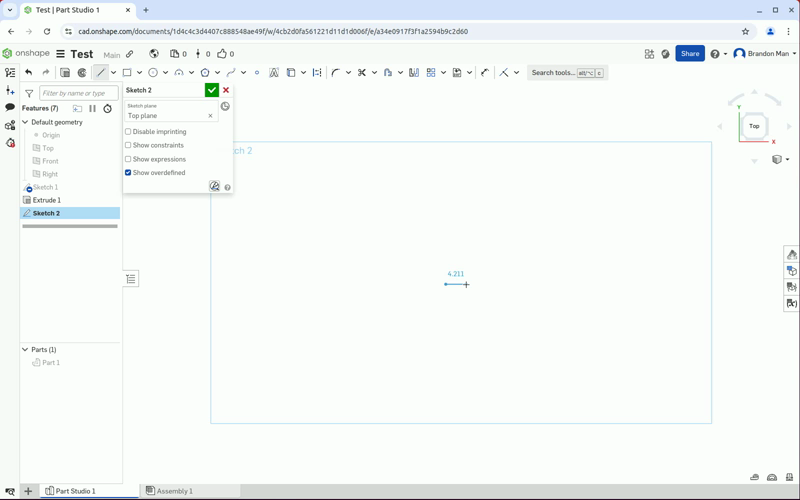
click(466, 284)
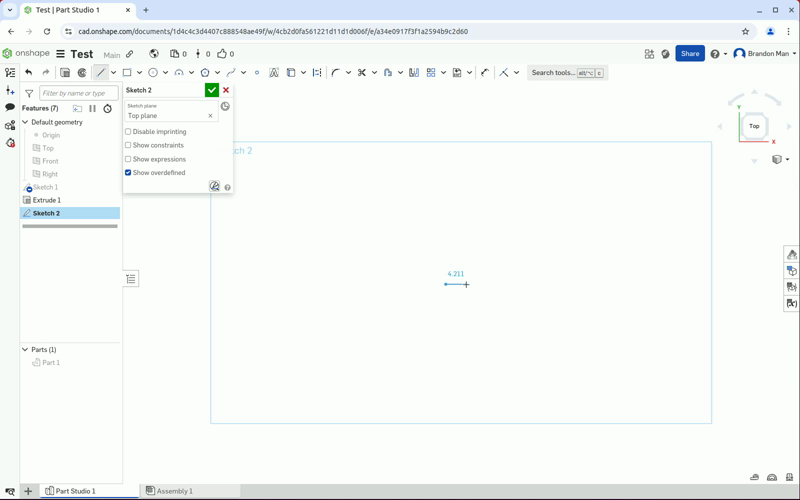
key_up(shift)
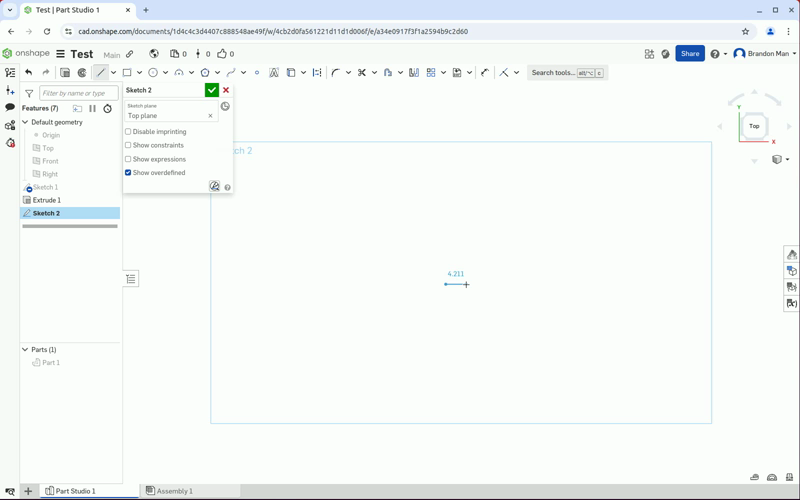
key_down(shift)
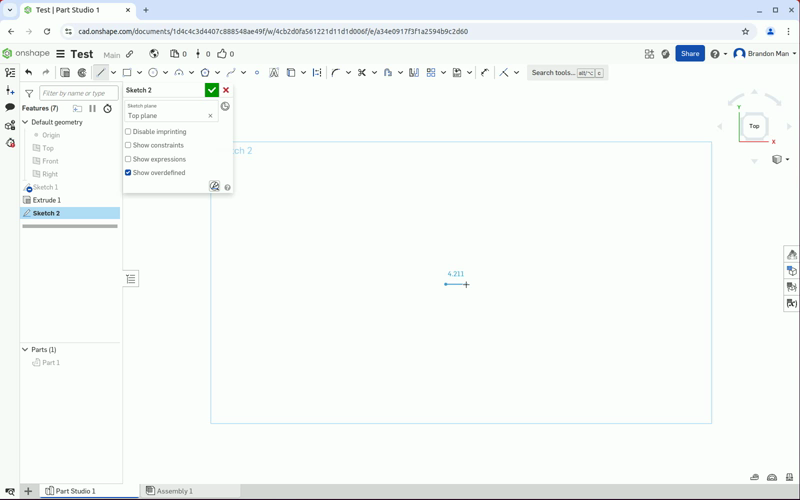
mouse_move(496, 284)
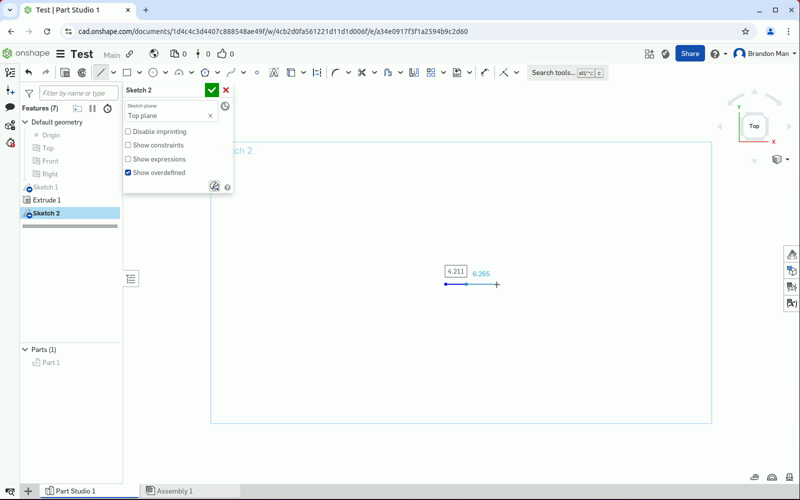
mouse_move(466, 281)
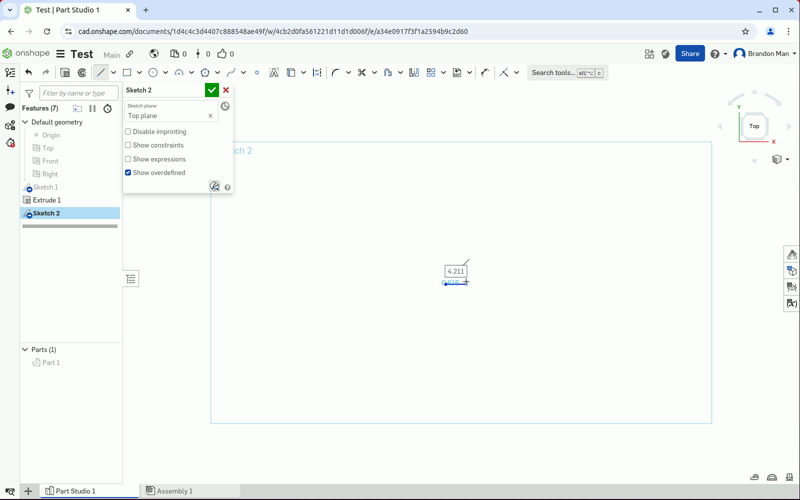
scroll(6)
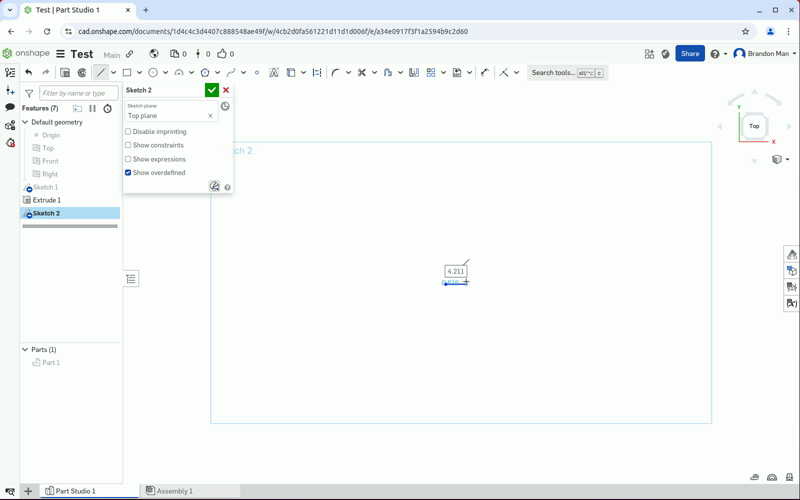
scroll(6)
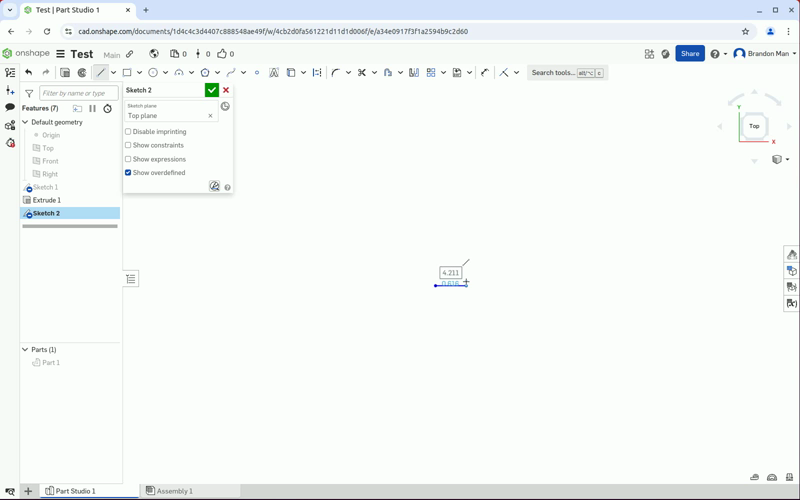
scroll(6)
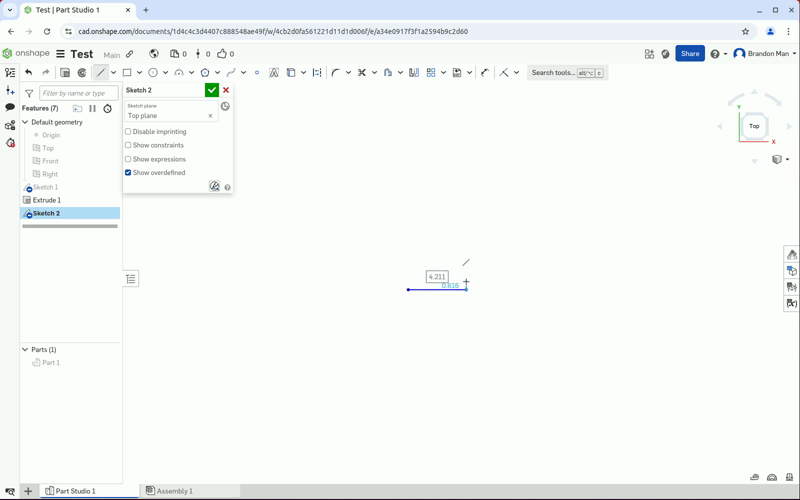
scroll(6)
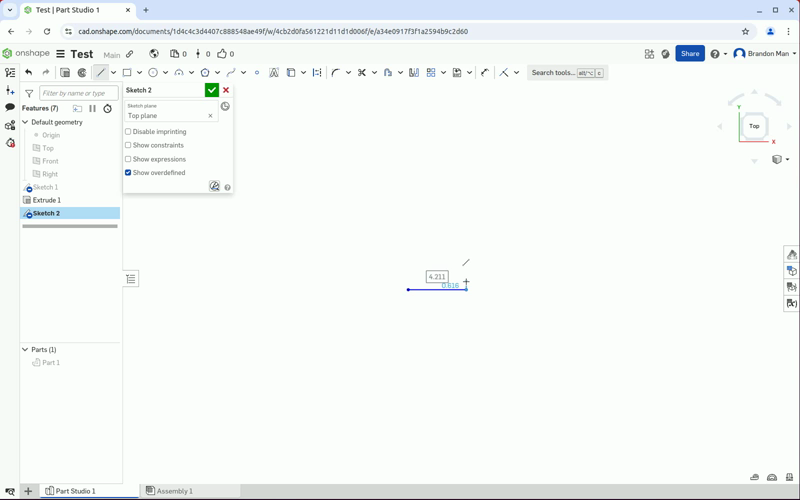
scroll(6)
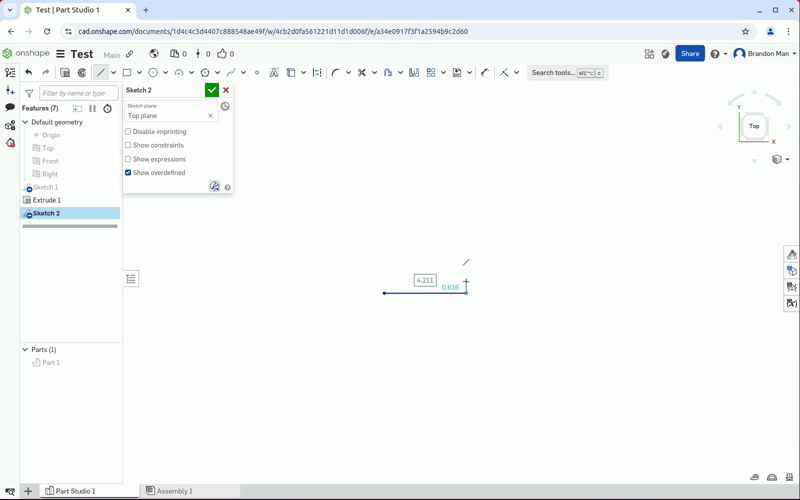
scroll(6)
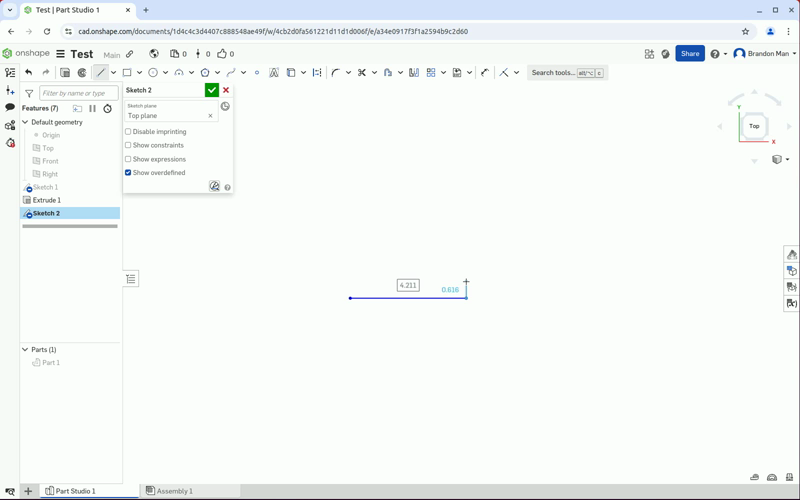
scroll(6)
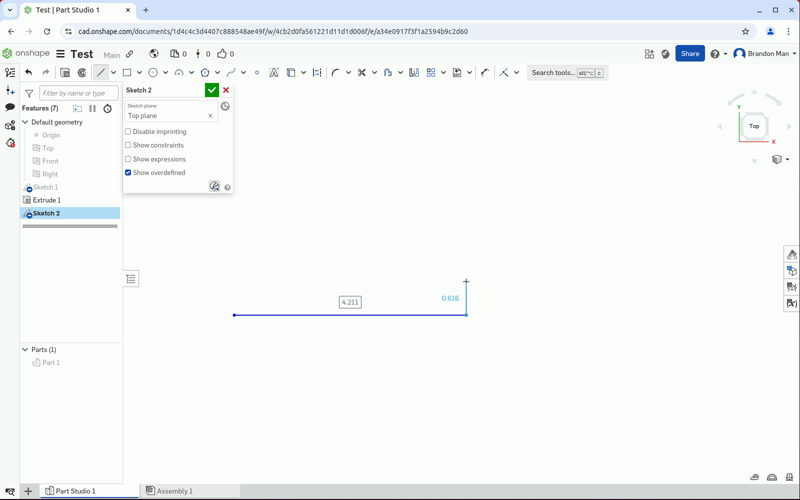
click(466, 281)
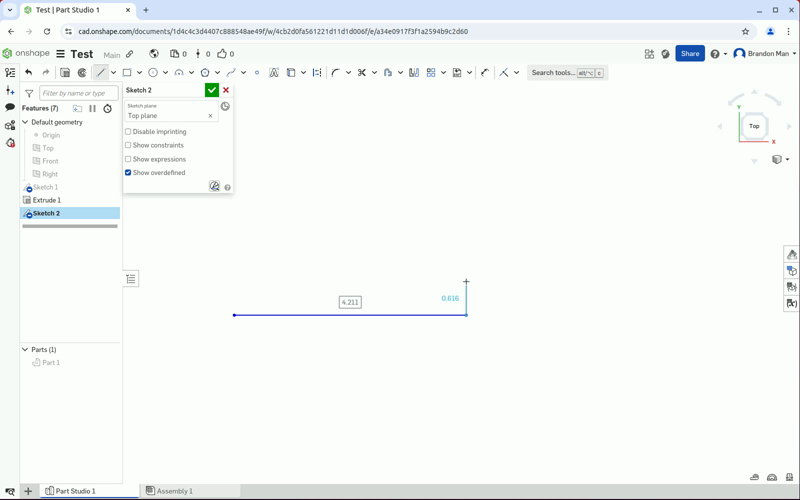
scroll(-6)
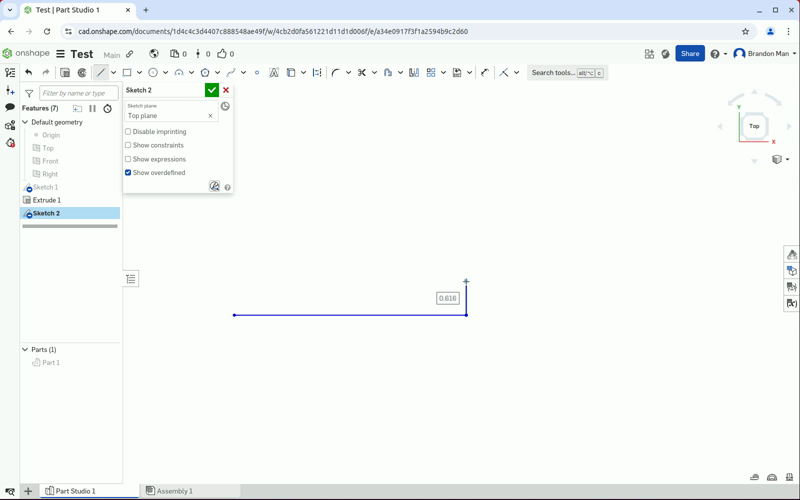
scroll(-6)
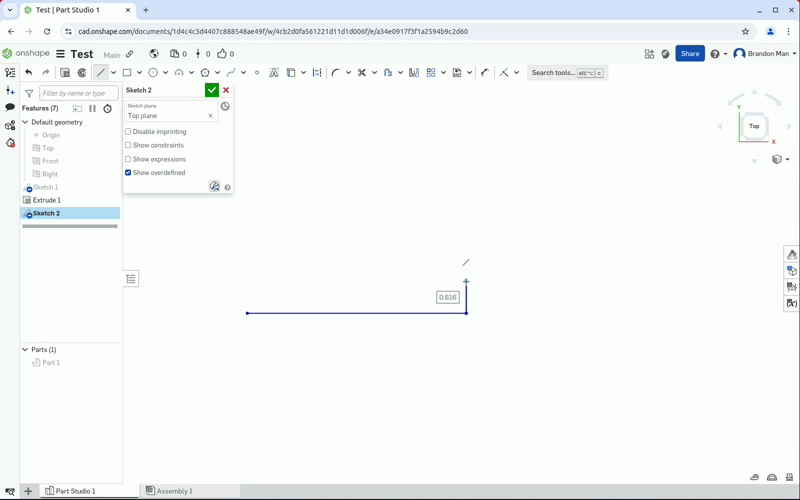
scroll(-6)
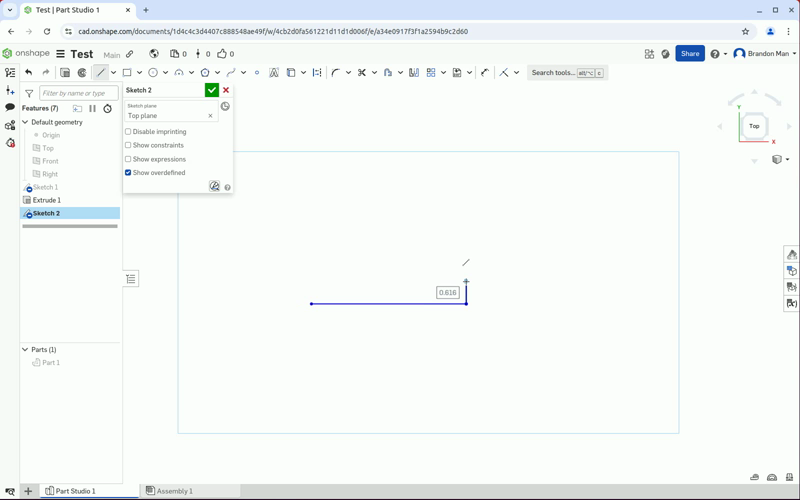
scroll(-6)
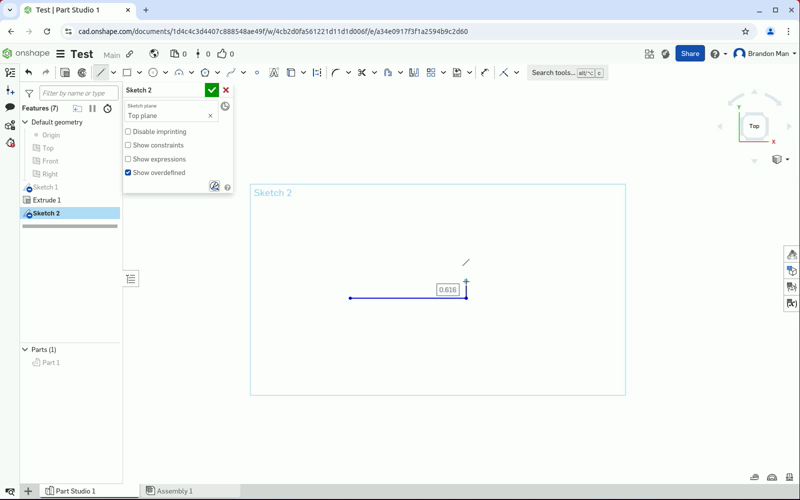
scroll(-6)
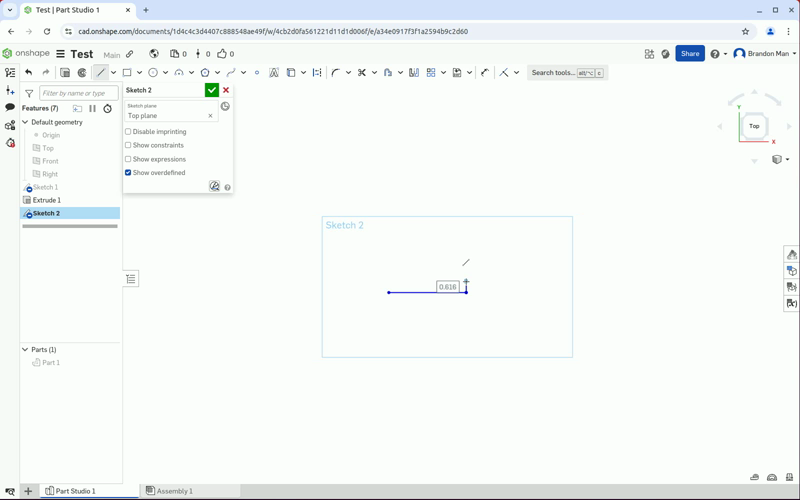
scroll(-6)
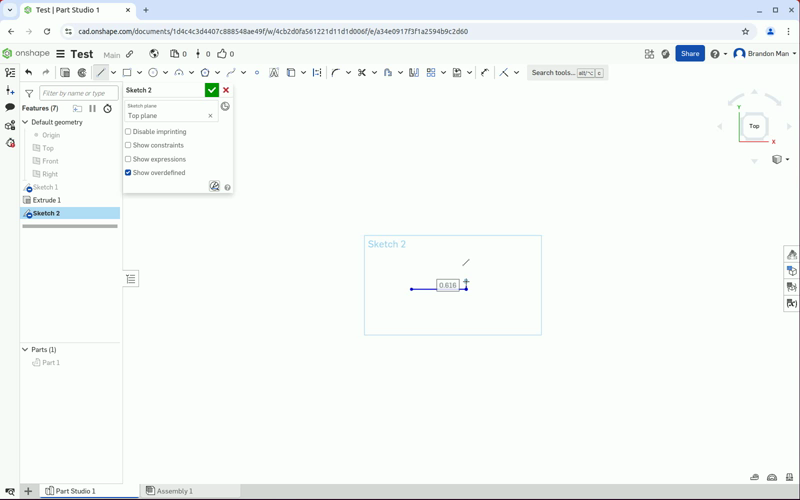
scroll(-6)
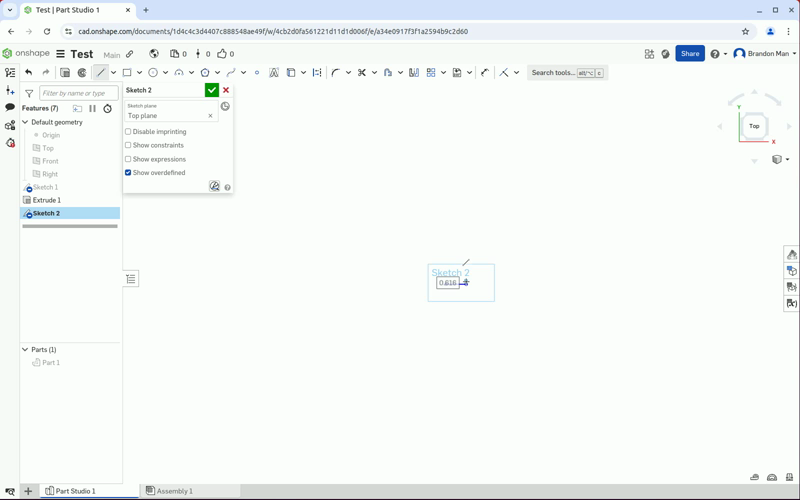
key_up(shift)
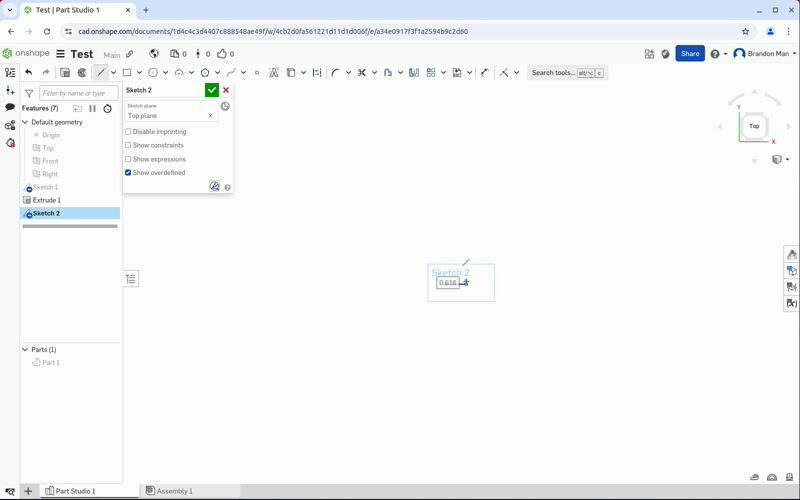
key_down(shift)
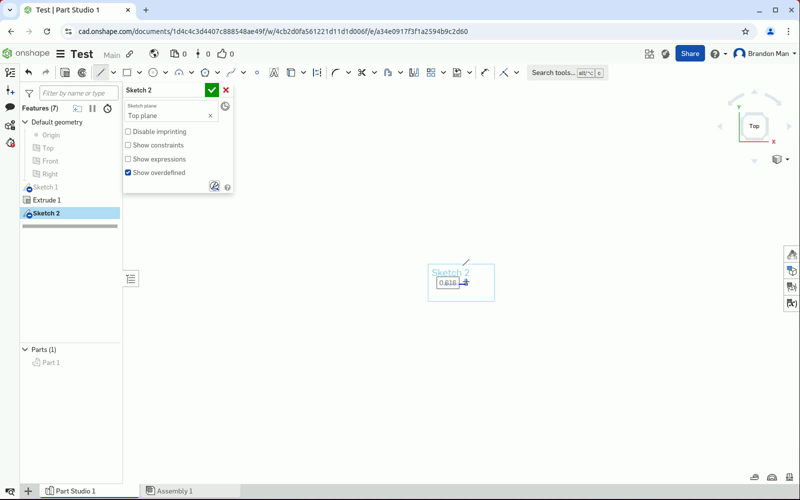
mouse_move(496, 281)
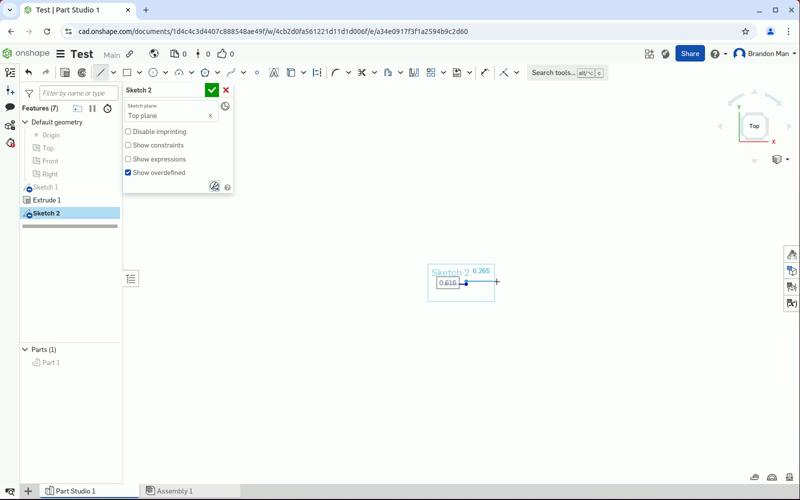
mouse_move(445, 281)
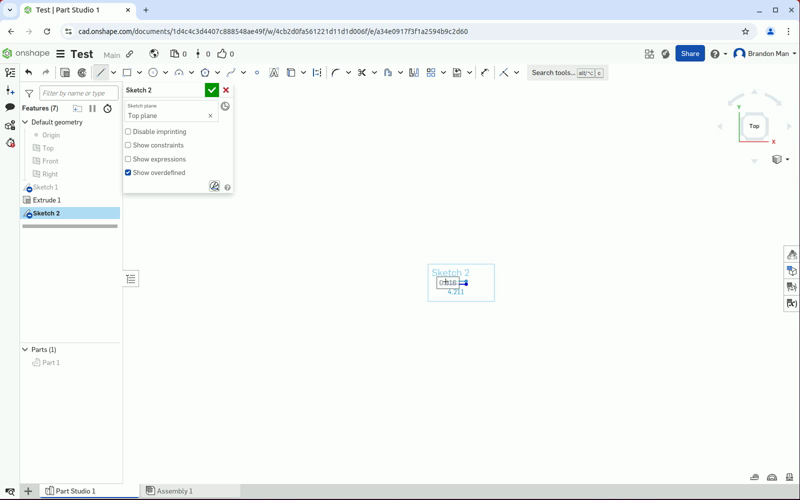
scroll(6)
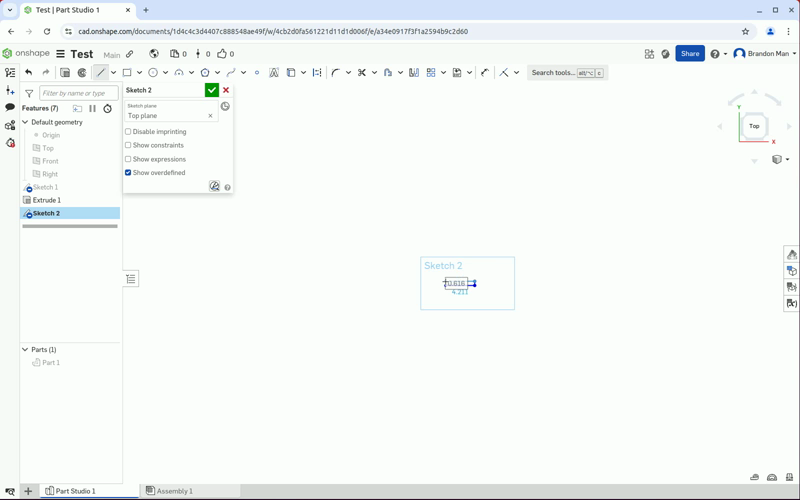
scroll(6)
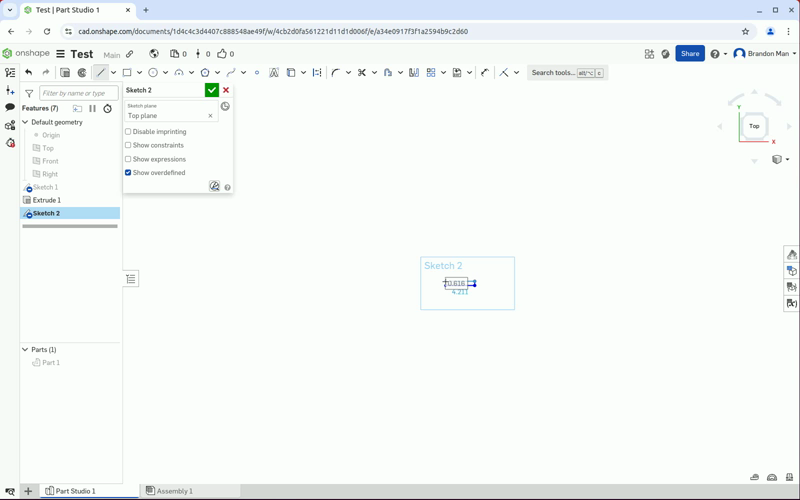
scroll(6)
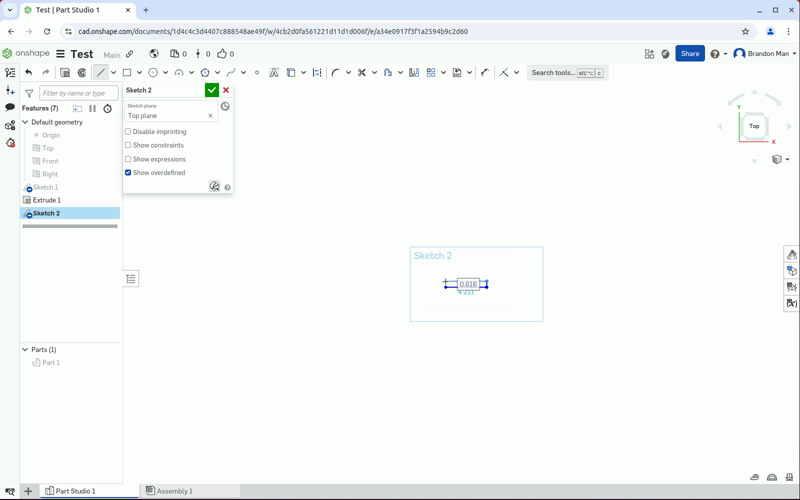
scroll(6)
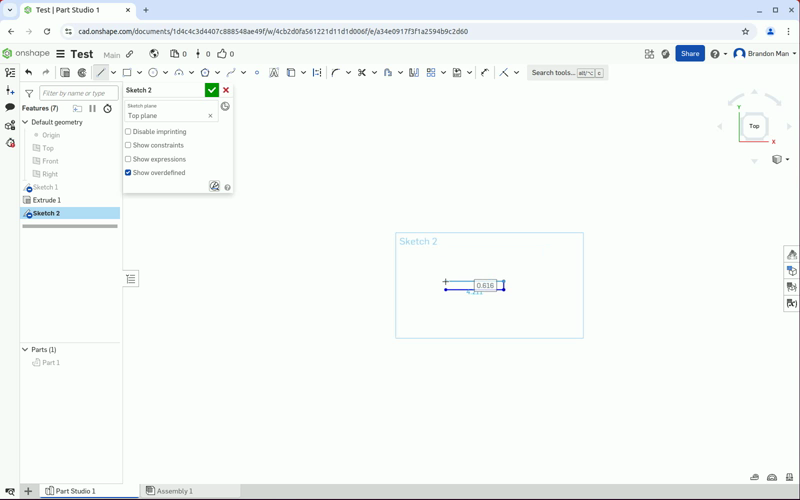
scroll(6)
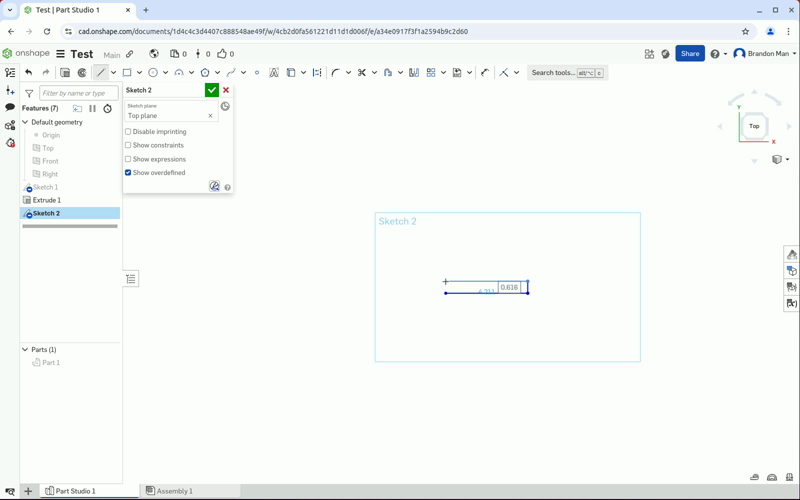
scroll(6)
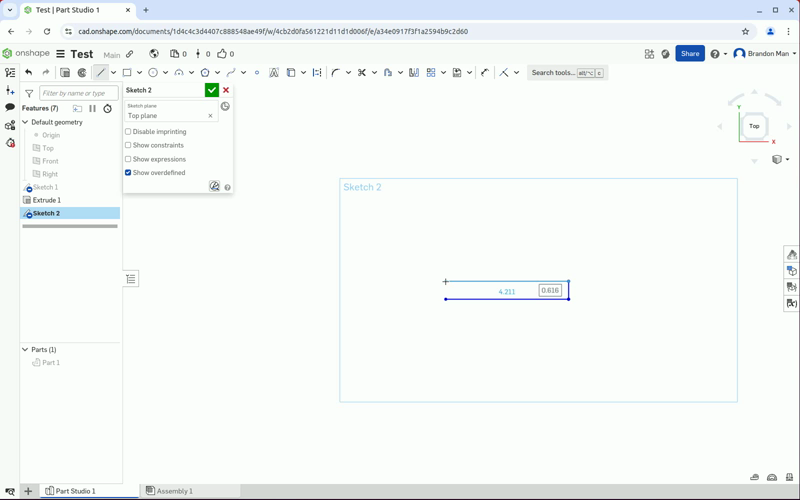
scroll(6)
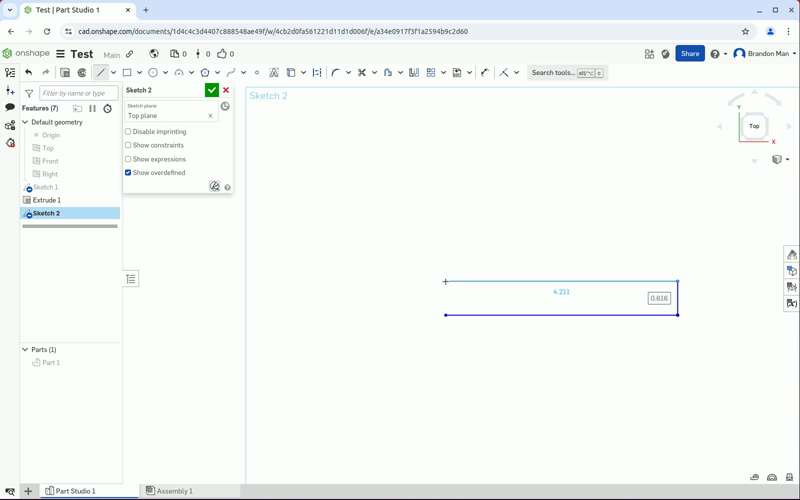
click(445, 281)
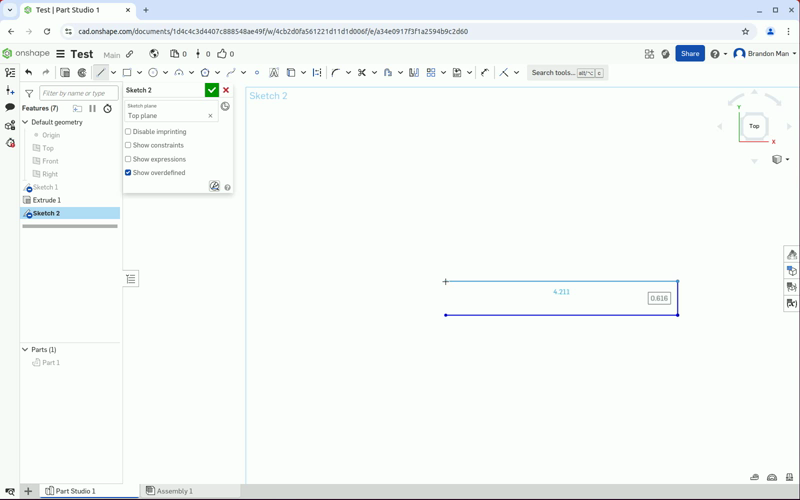
scroll(-6)
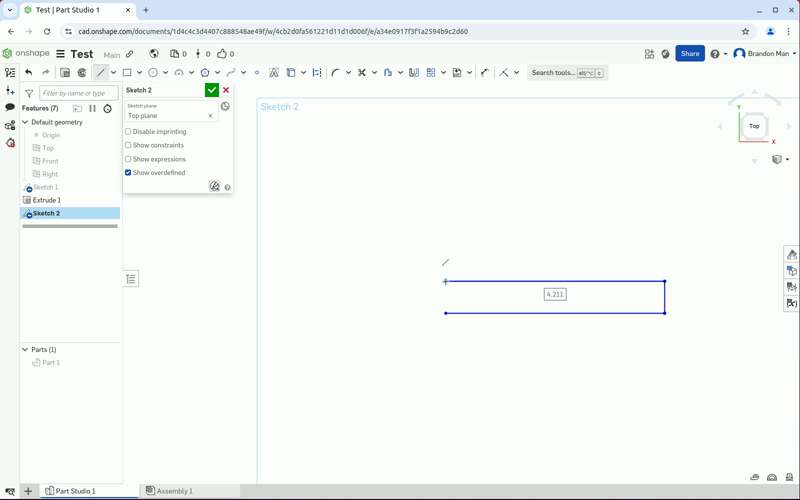
scroll(-6)
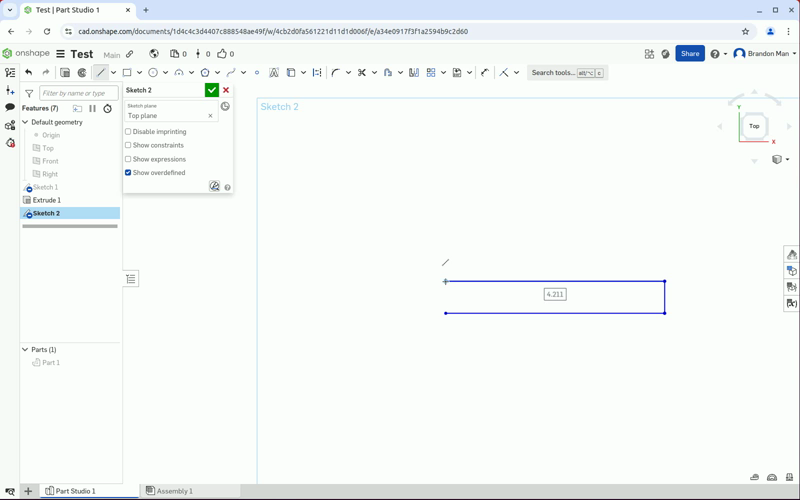
scroll(-6)
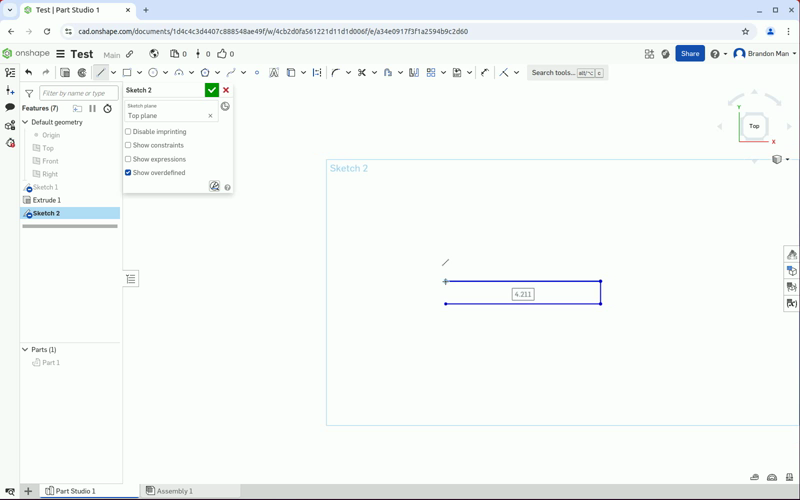
scroll(-6)
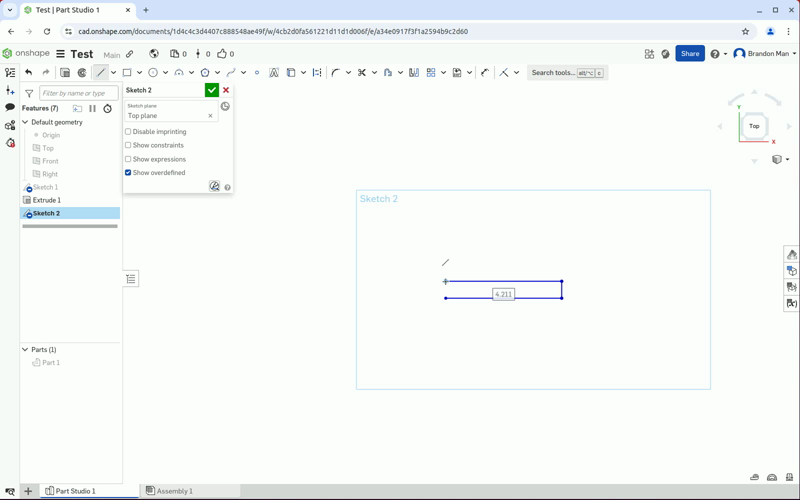
scroll(-6)
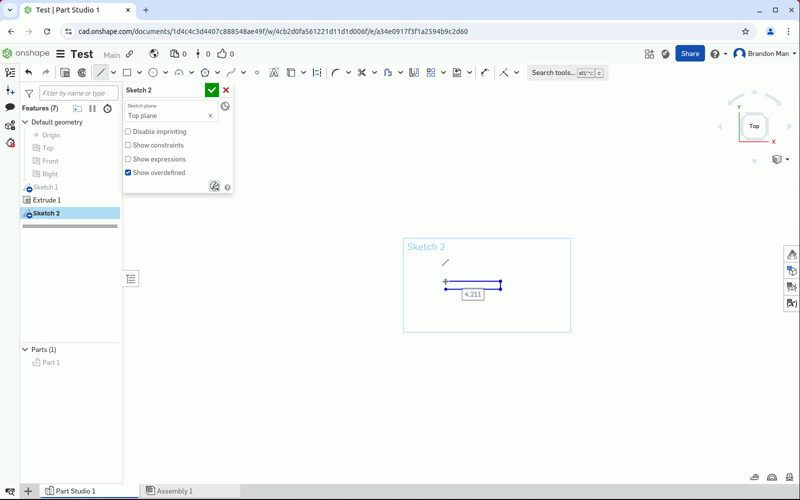
scroll(-6)
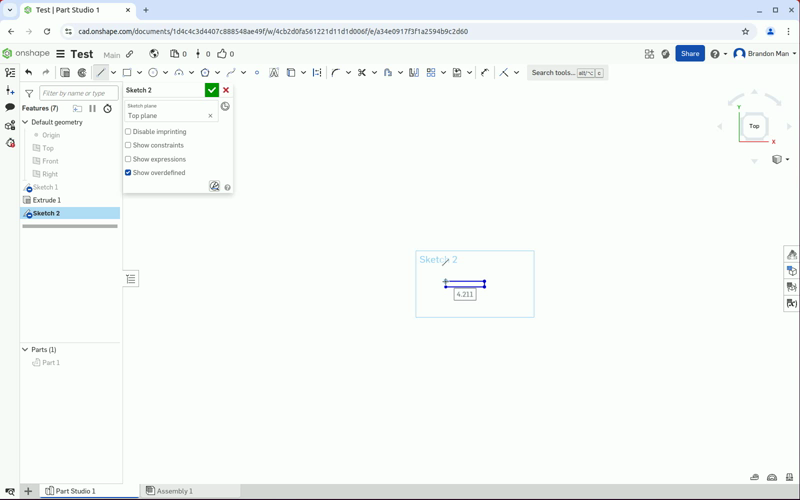
scroll(-6)
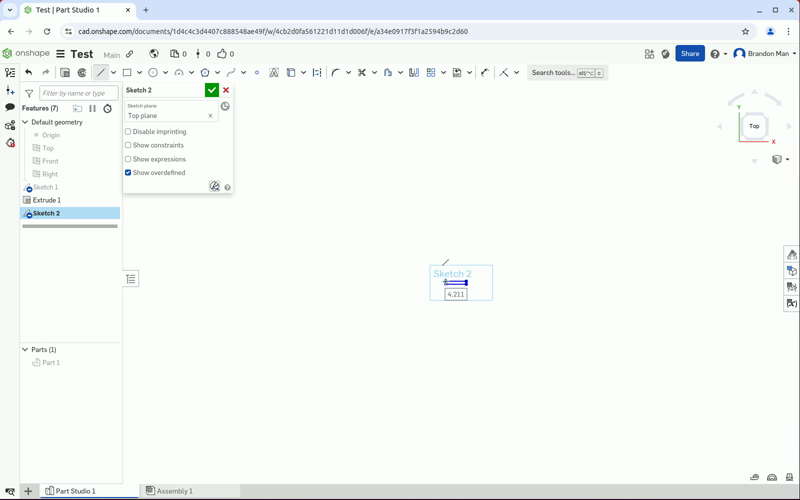
key_up(shift)
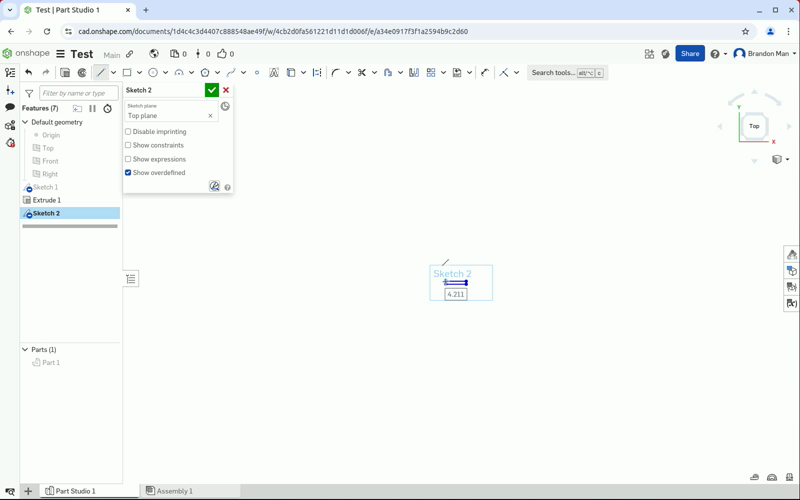
mouse_move(475, 281)
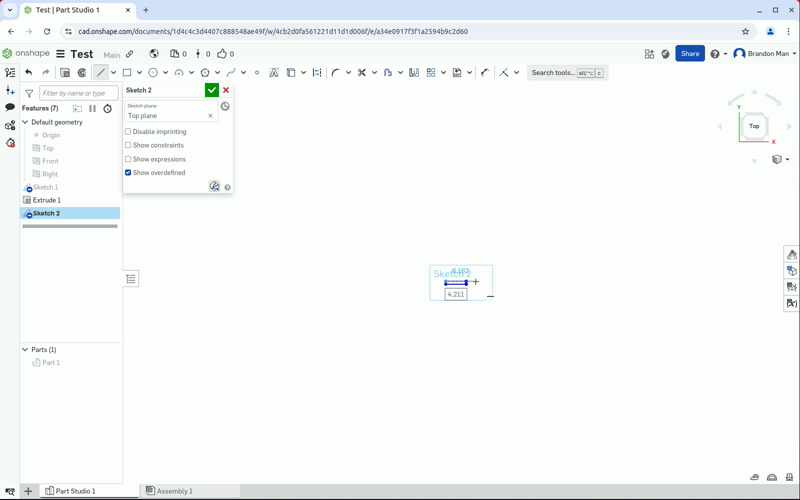
key_down(shift)
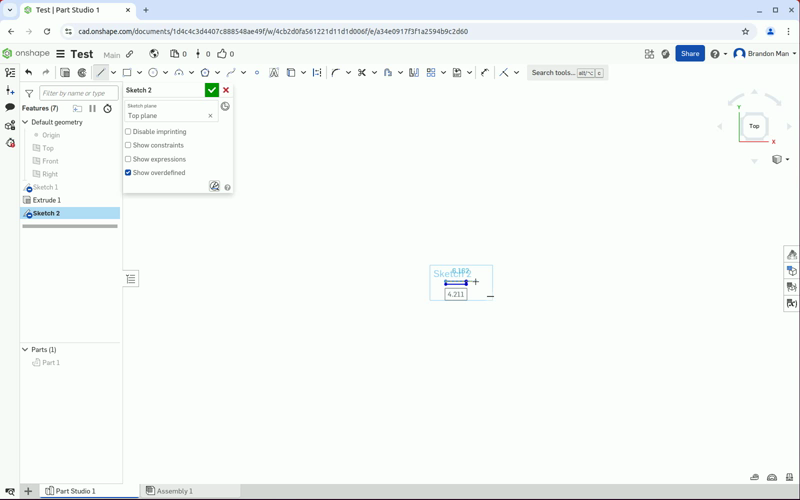
mouse_move(445, 284)
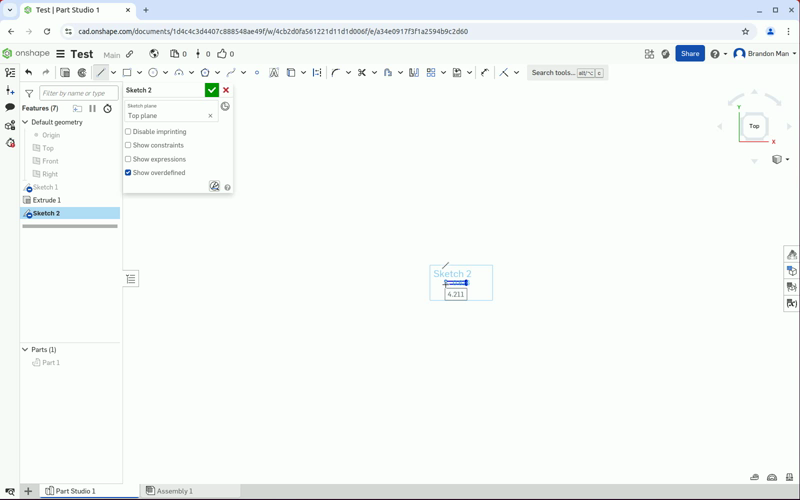
scroll(6)
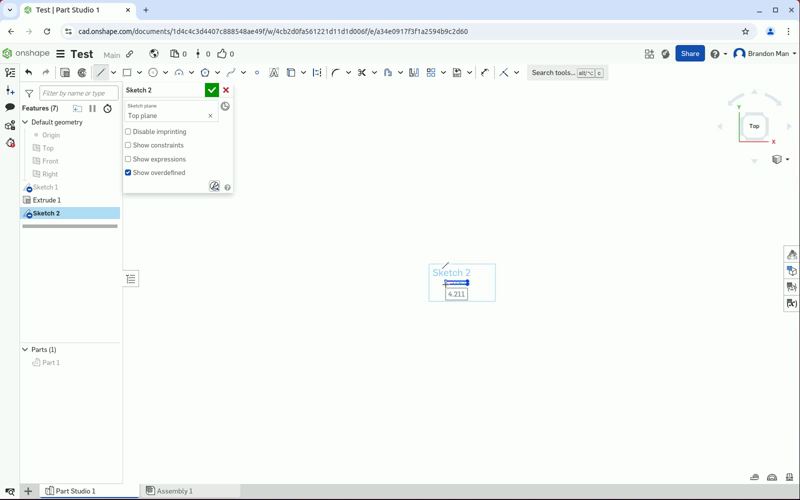
scroll(6)
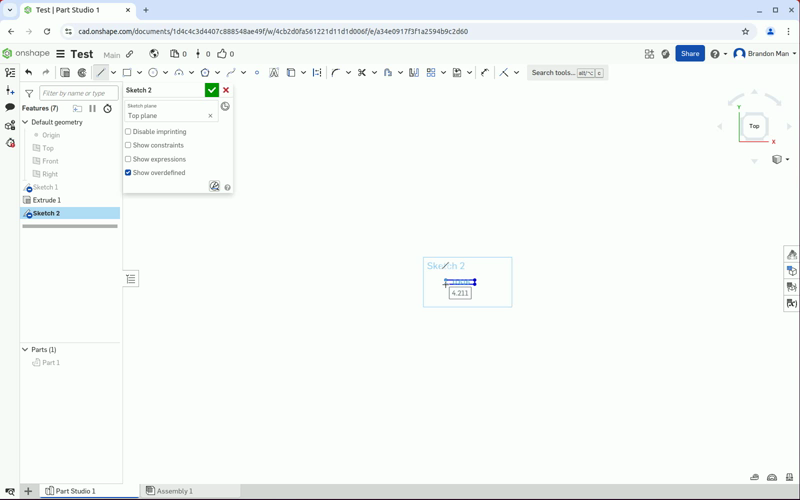
scroll(6)
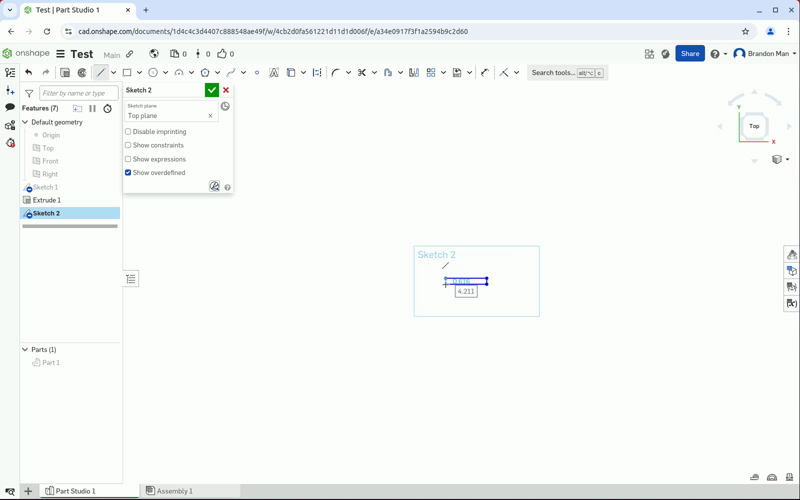
scroll(6)
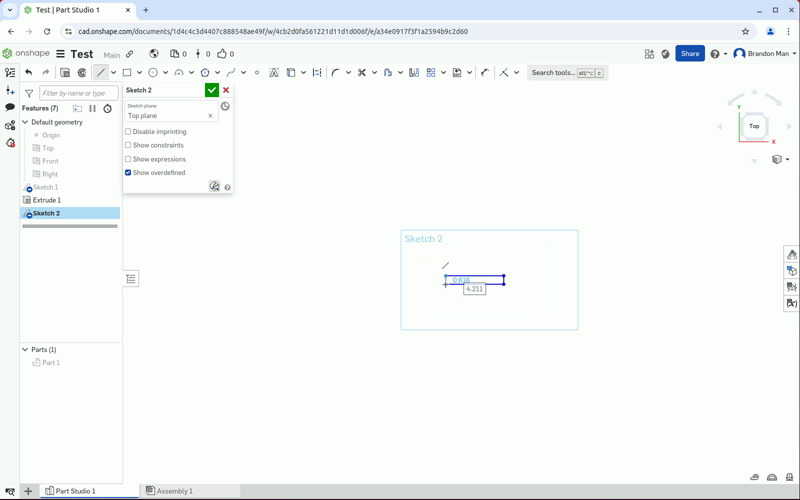
scroll(6)
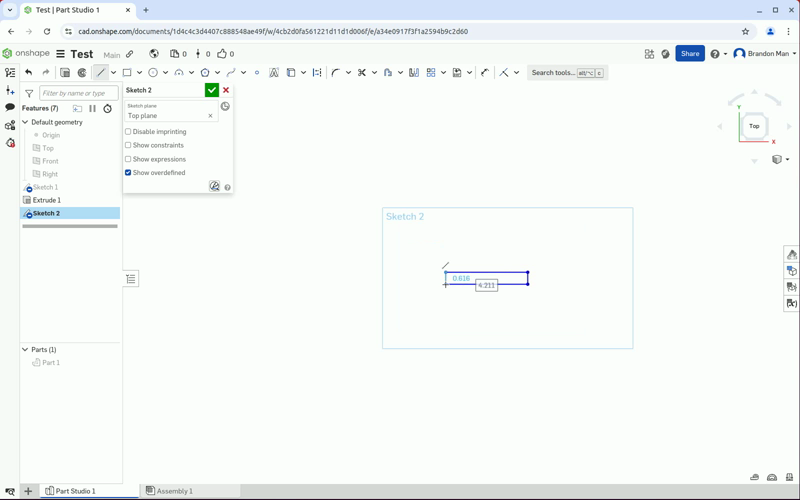
scroll(6)
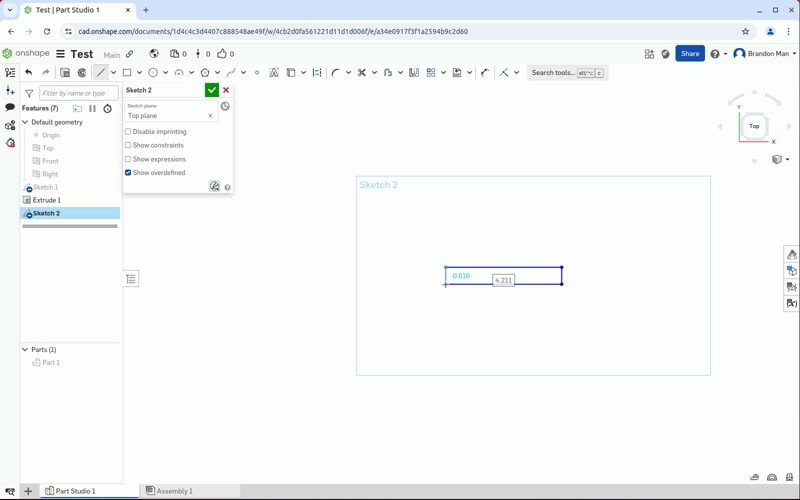
scroll(6)
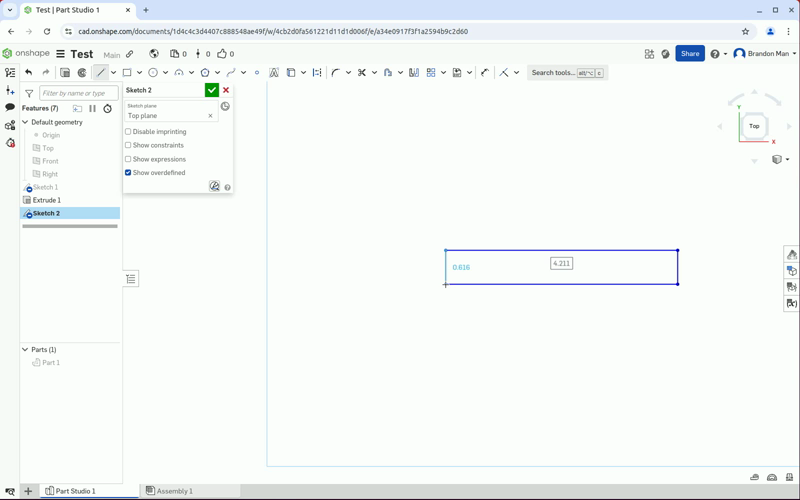
key_up(shift)
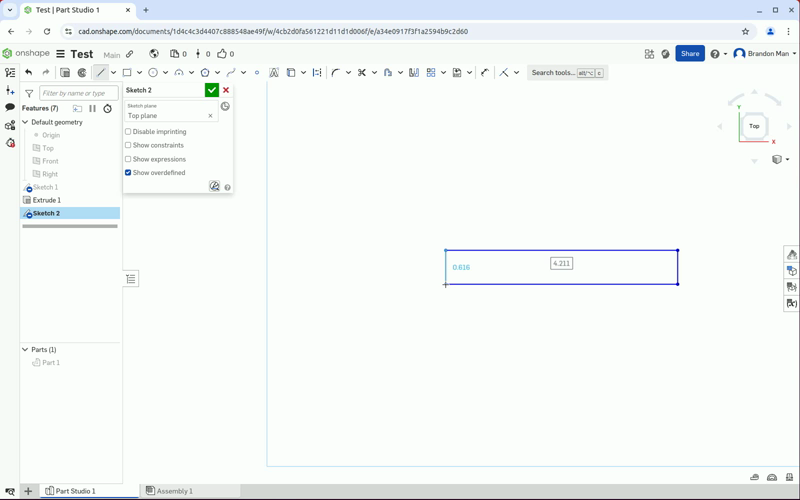
click(445, 284)
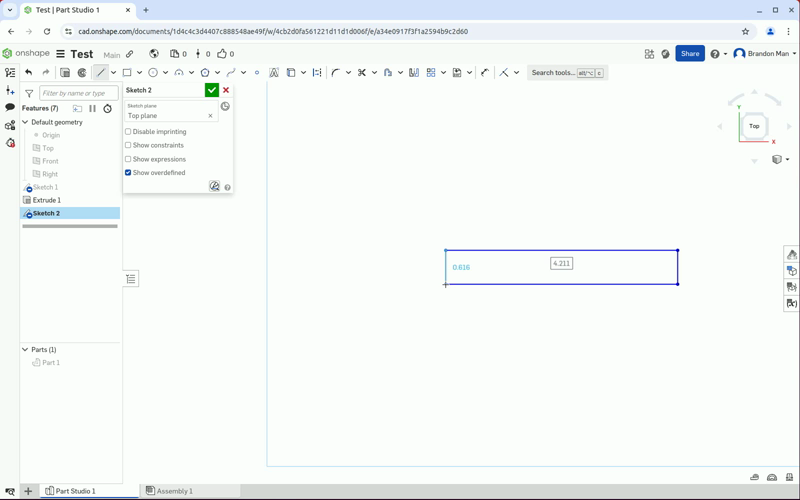
scroll(-6)
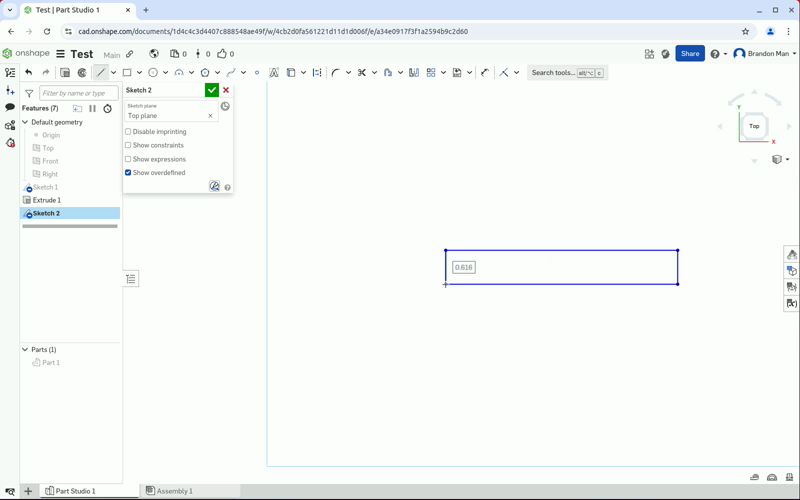
scroll(-6)
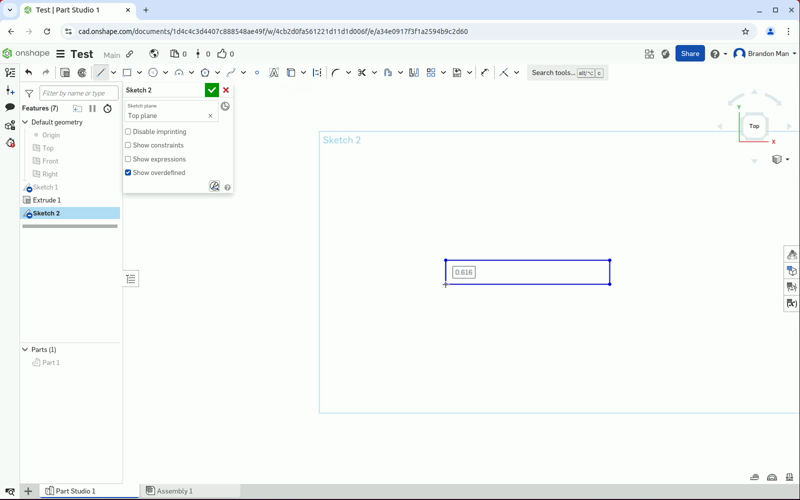
scroll(-6)
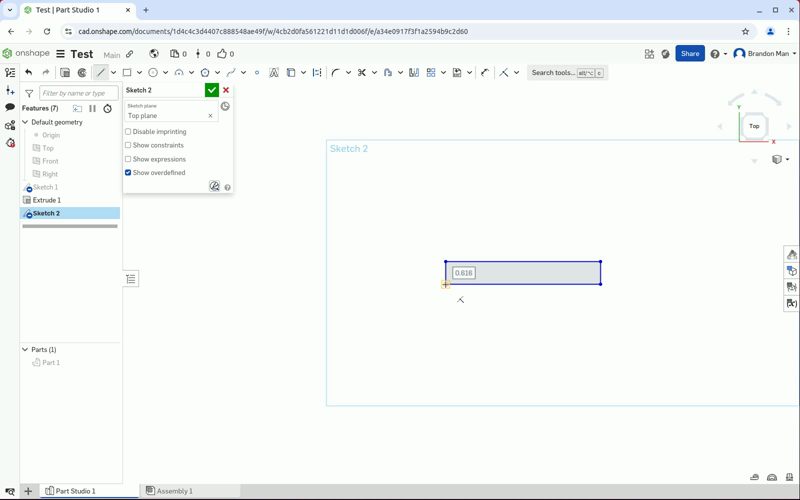
scroll(-6)
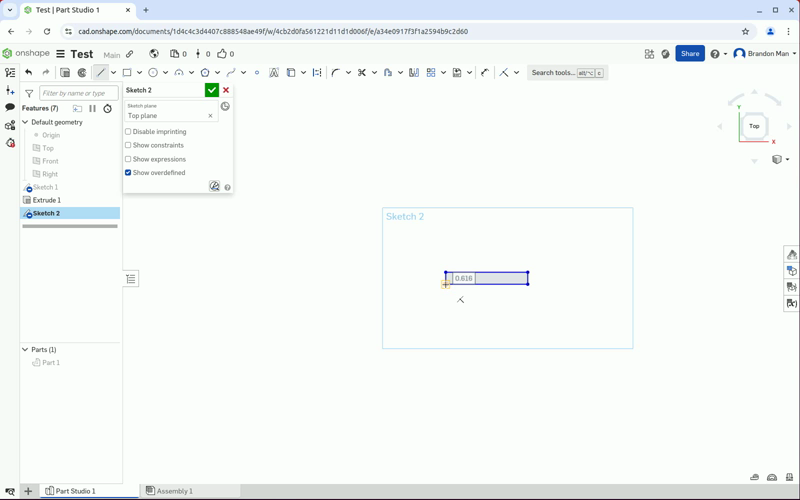
scroll(-6)
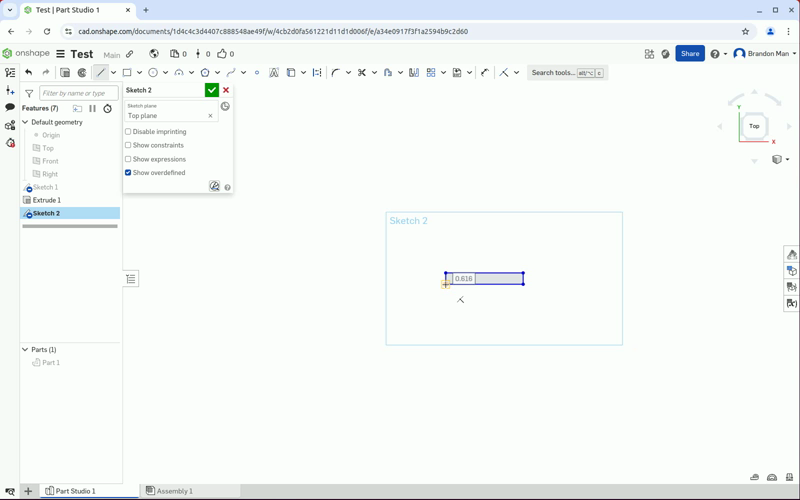
scroll(-6)
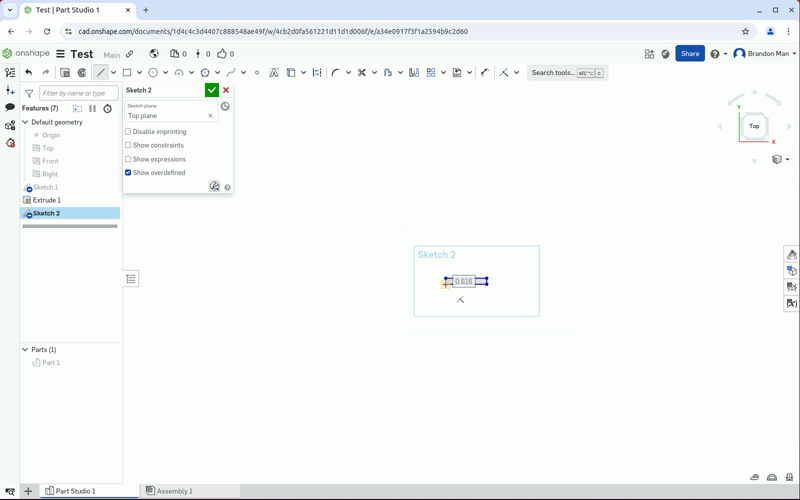
scroll(-6)
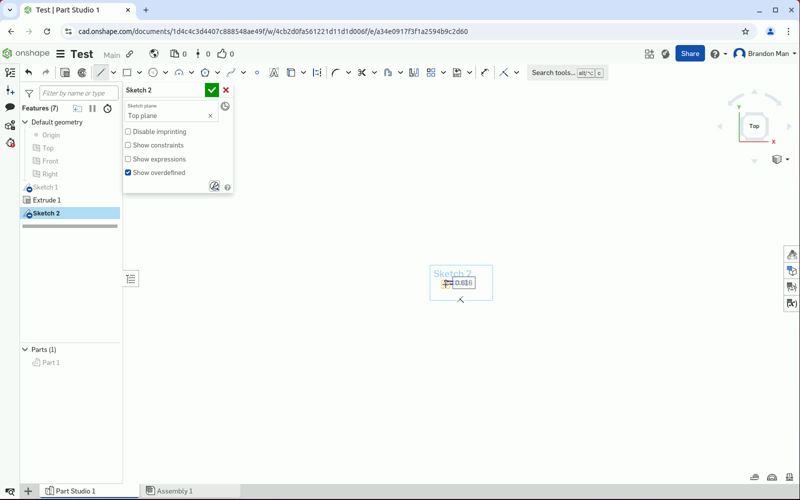
key(esc)
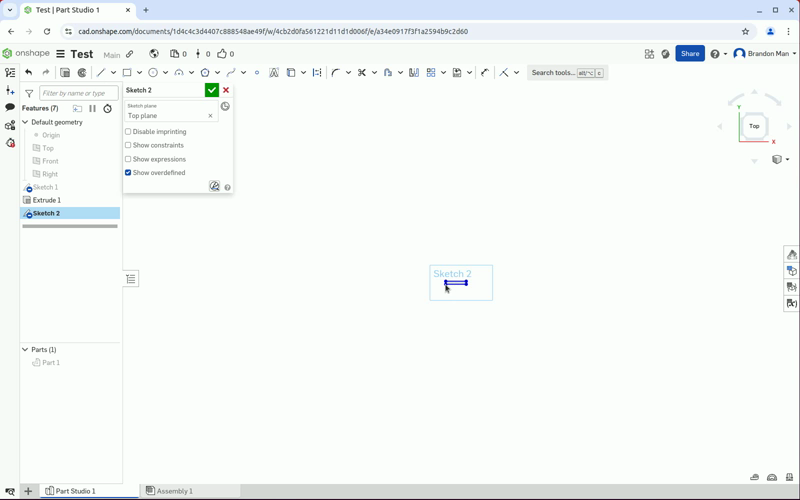
mouse_move(453, 281)
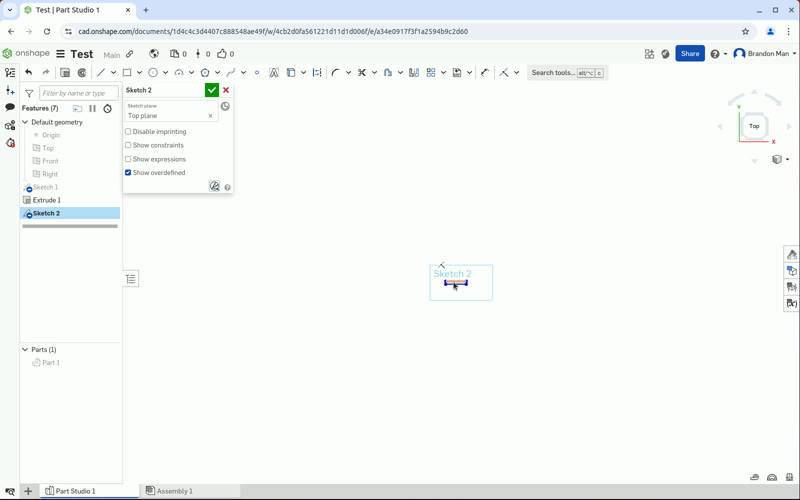
scroll(6)
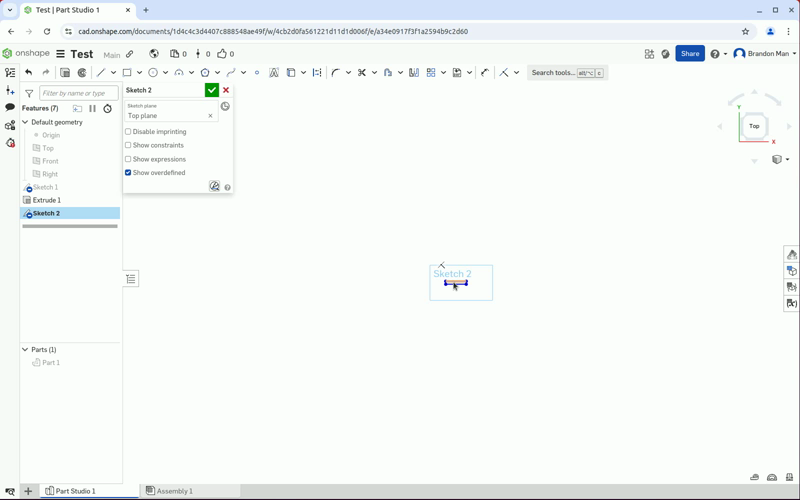
scroll(6)
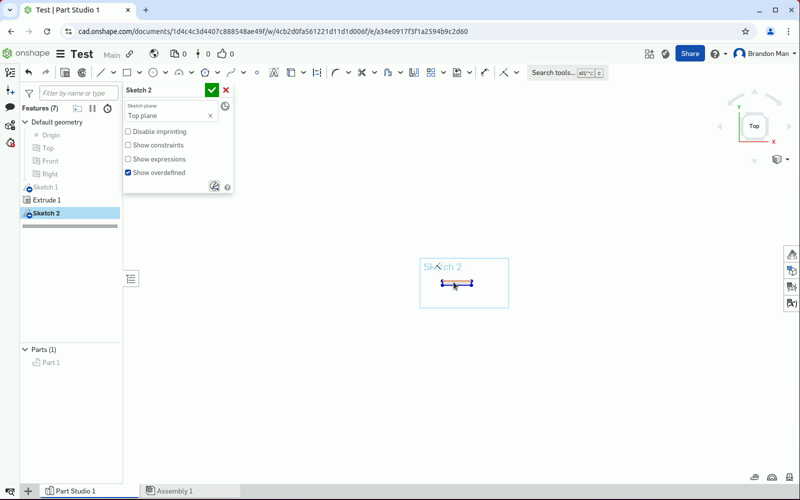
scroll(6)
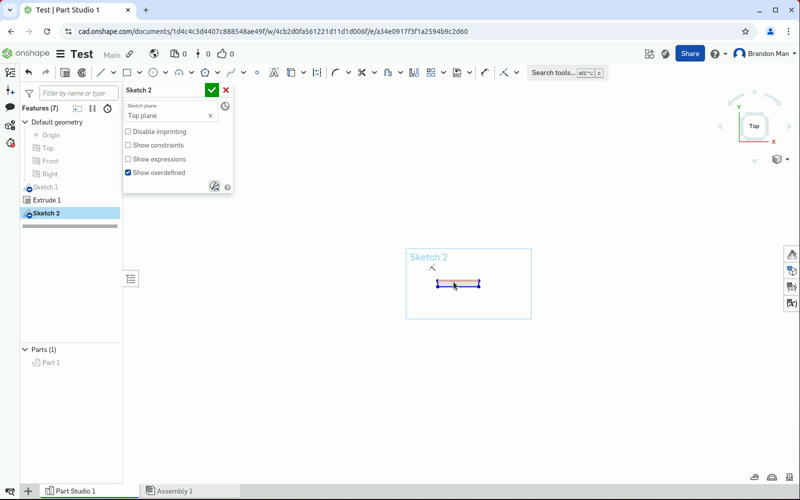
scroll(6)
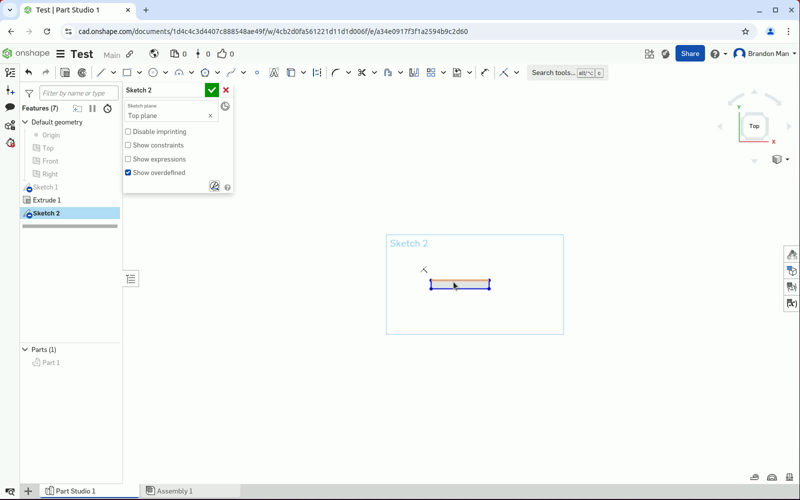
scroll(6)
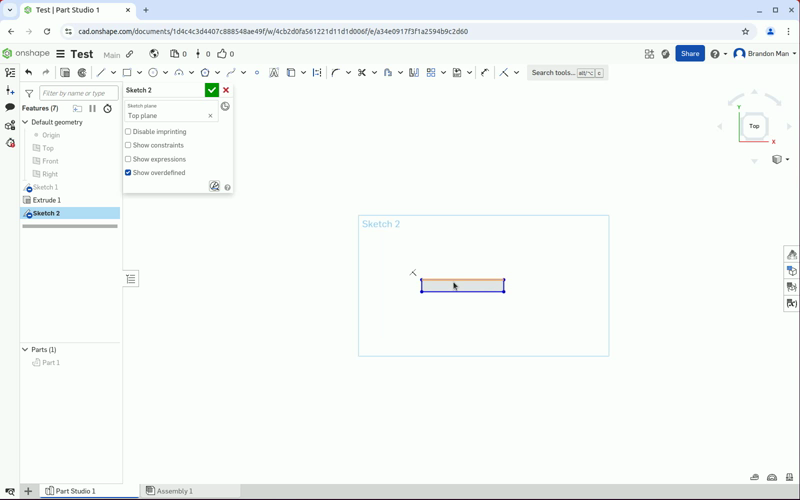
scroll(6)
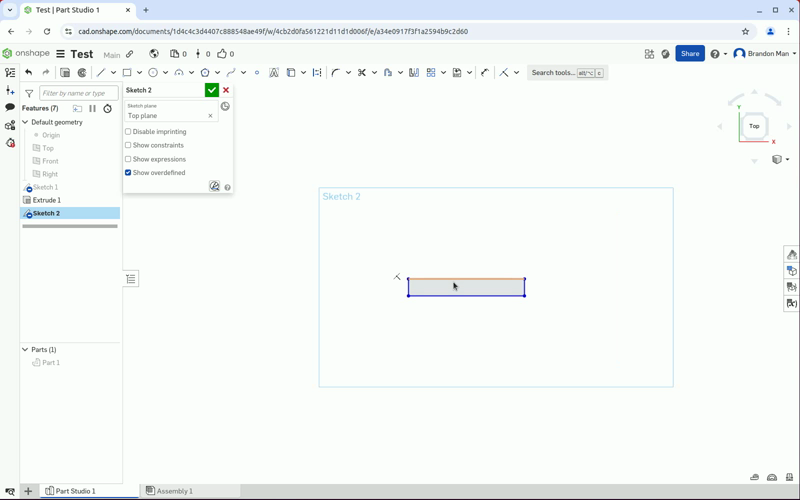
scroll(6)
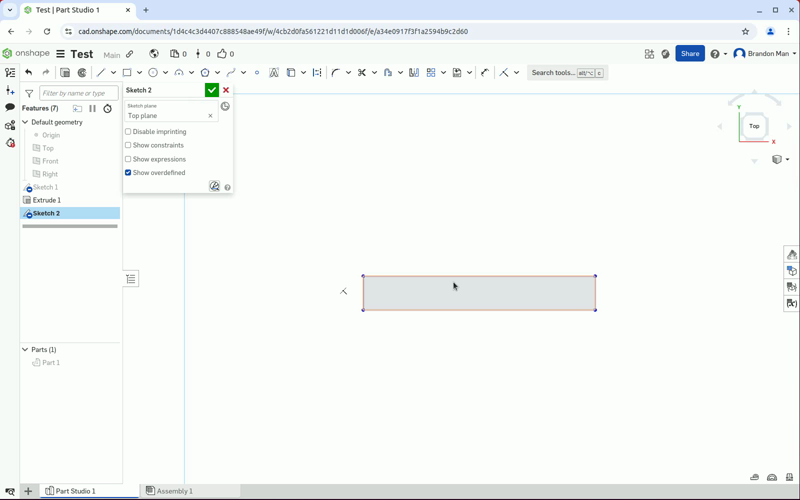
click(453, 281)
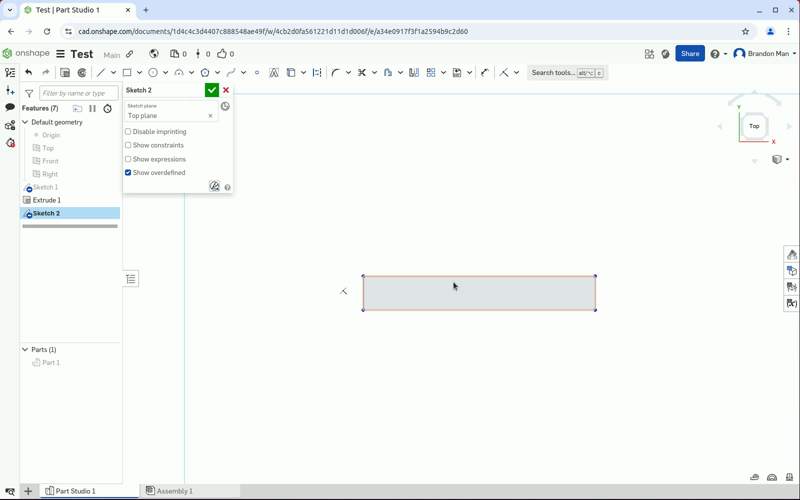
scroll(-6)
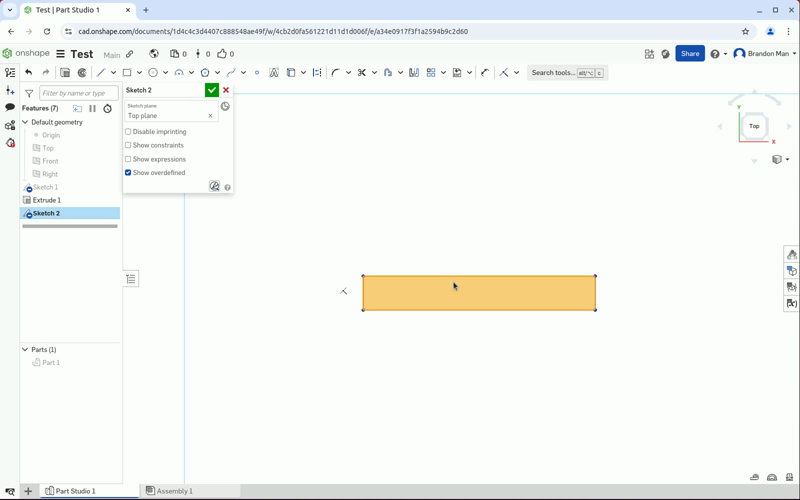
scroll(-6)
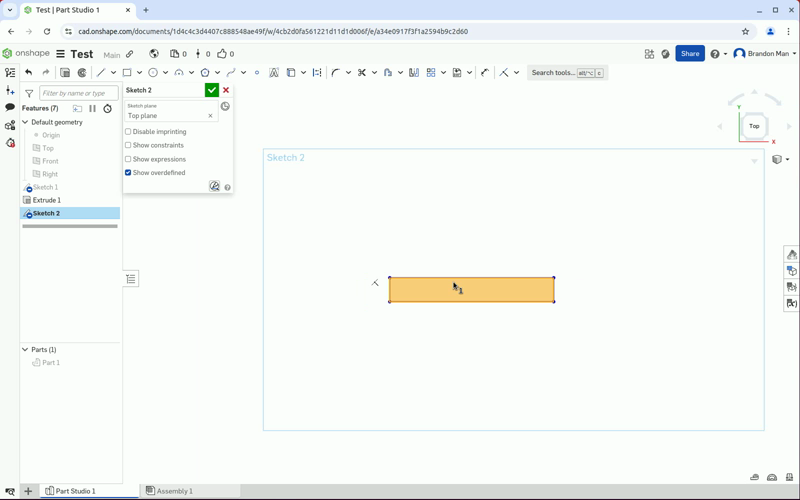
scroll(-6)
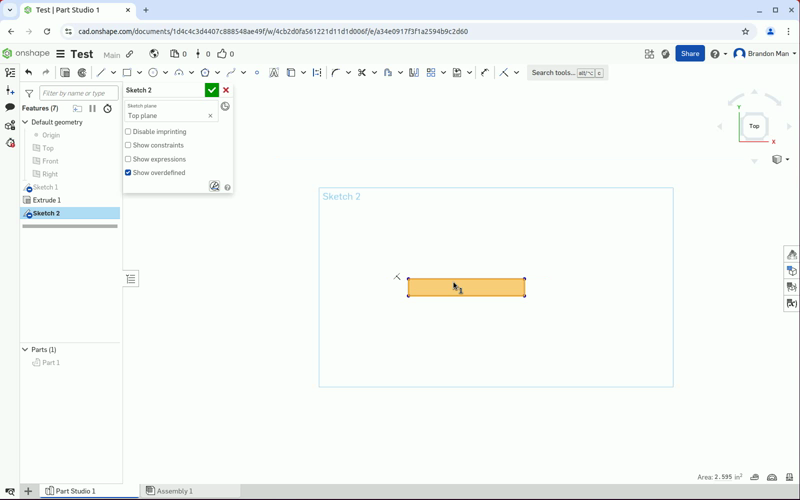
scroll(-6)
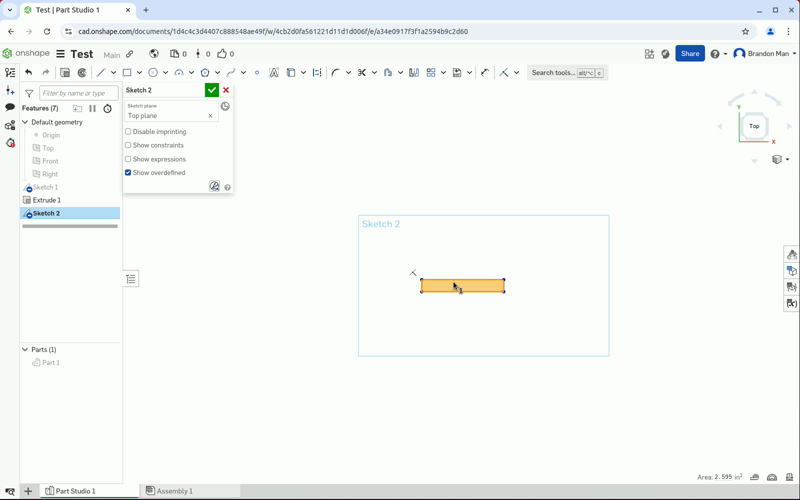
scroll(-6)
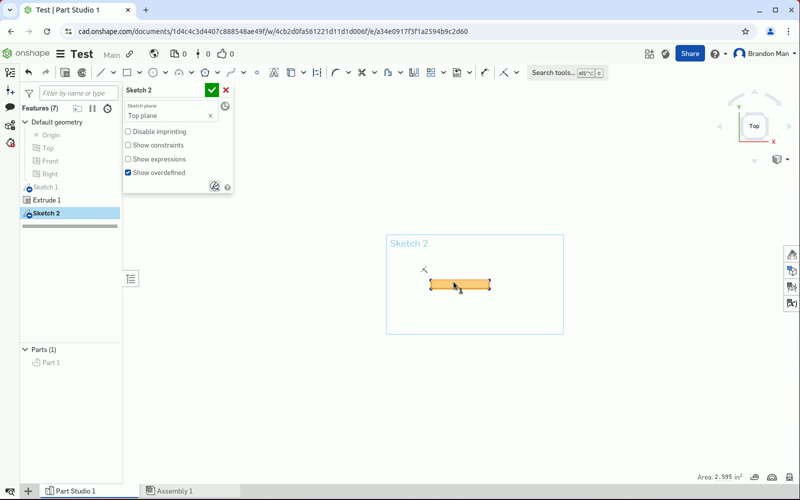
scroll(-6)
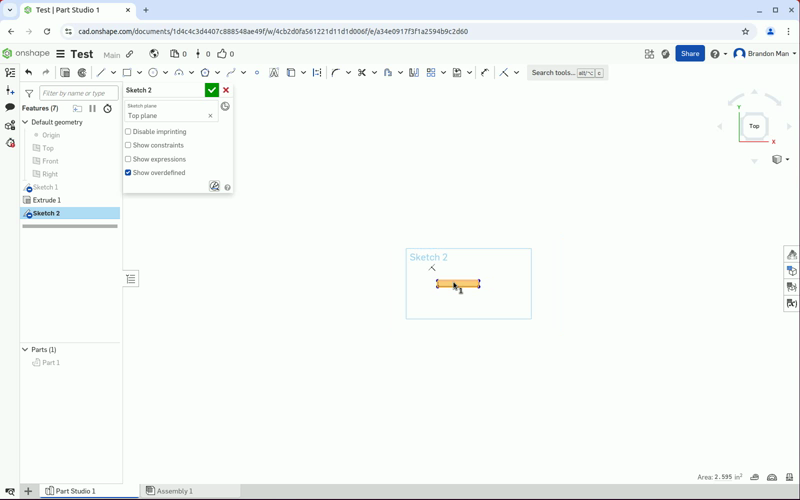
scroll(-6)
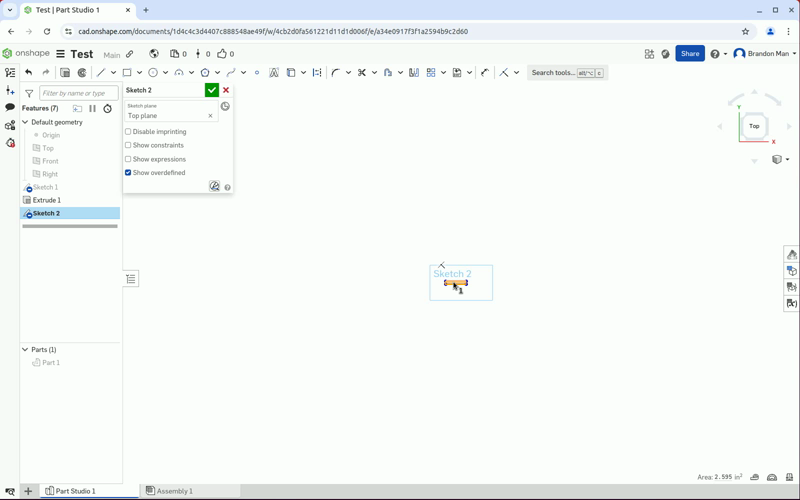
mouse_move(73, 352)
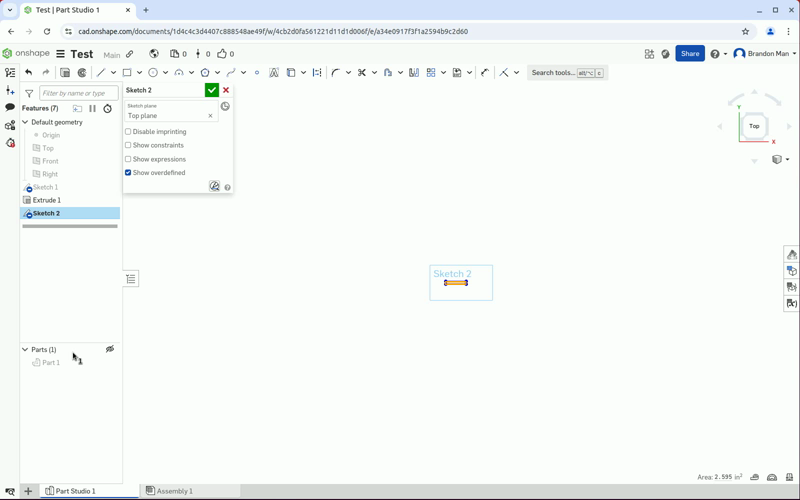
key(shift+y)
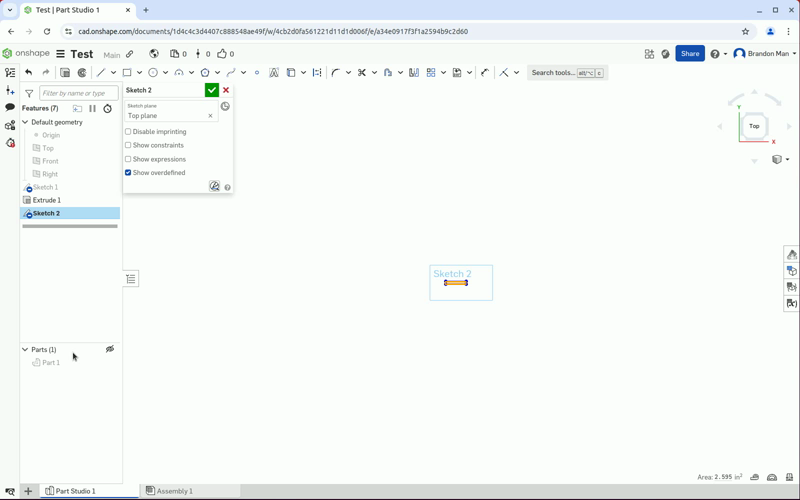
key(shift+e)
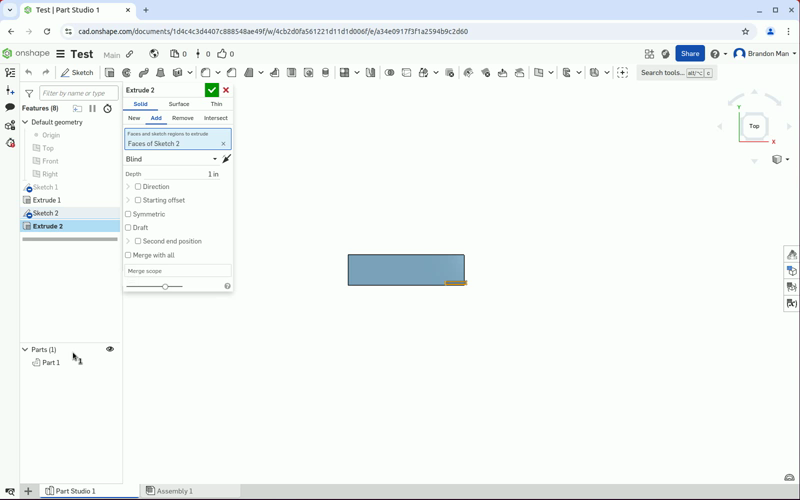
mouse_move(143, 106)
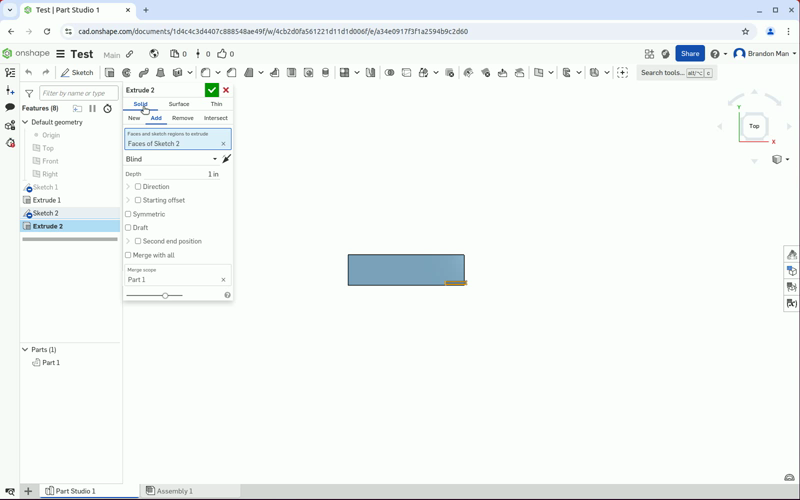
click(143, 106)
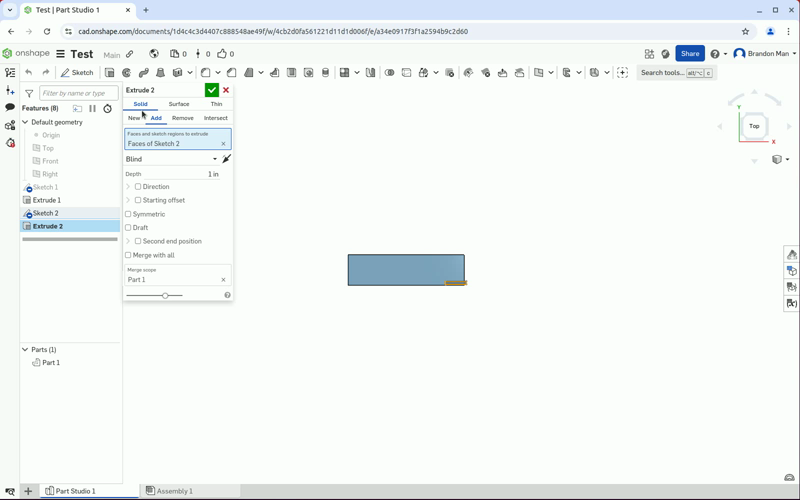
mouse_move(137, 120)
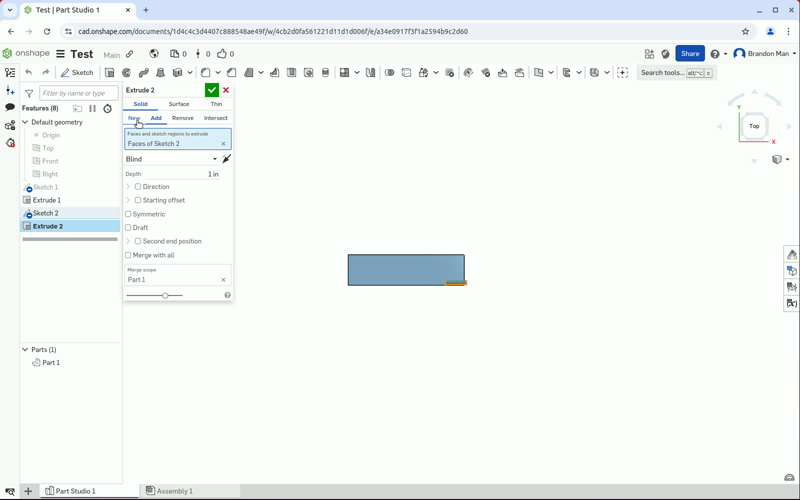
click(137, 120)
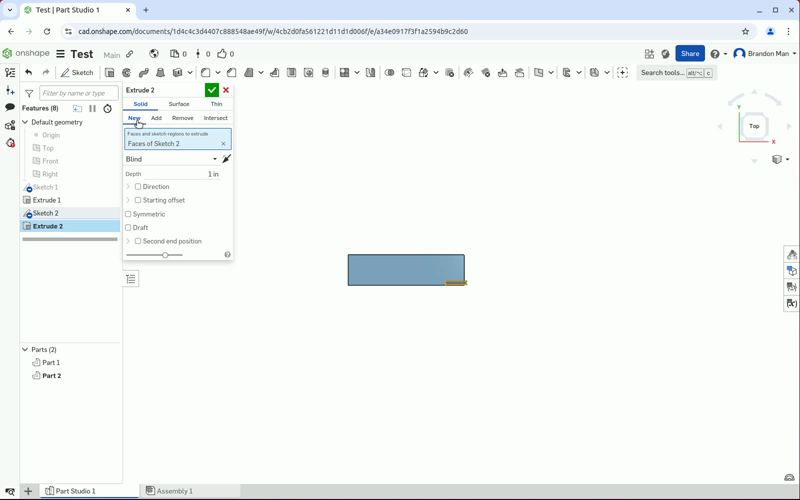
key(tab, 4)
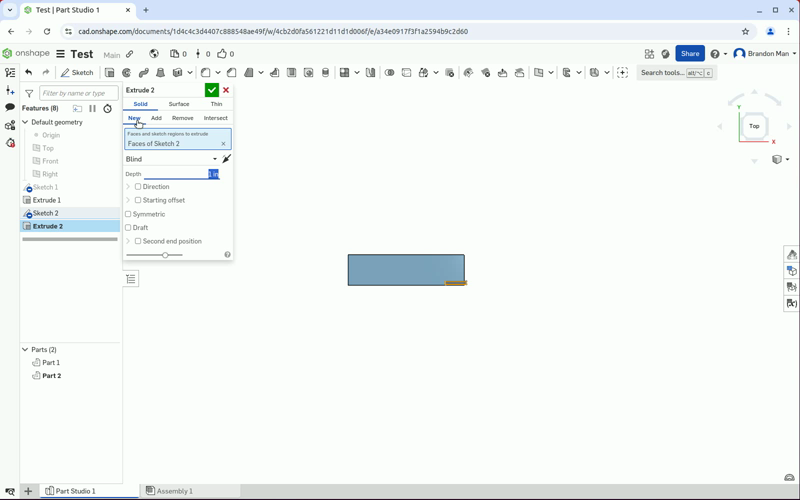
text(0.241)
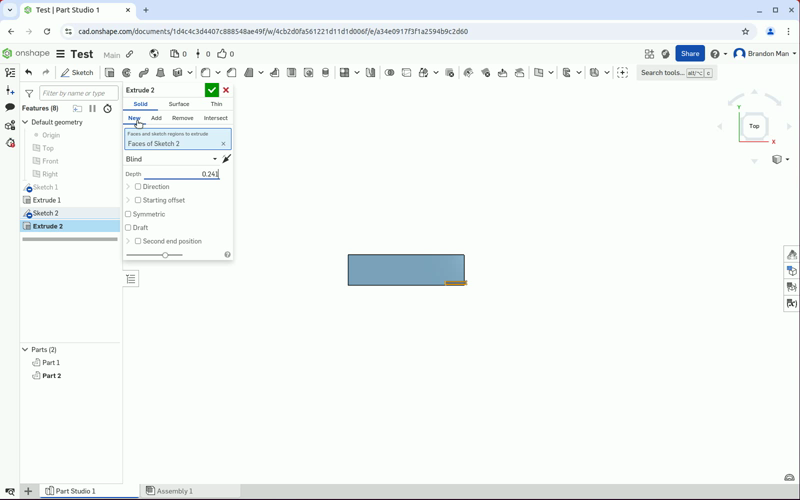
key(enter)
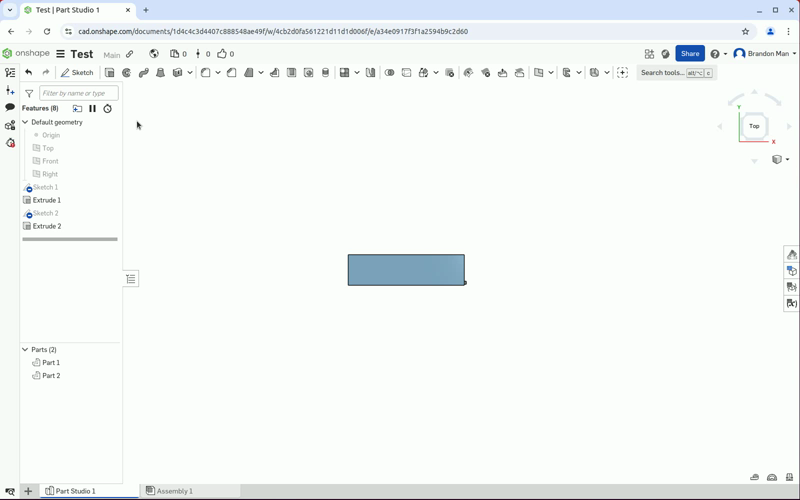
key(shift+h)
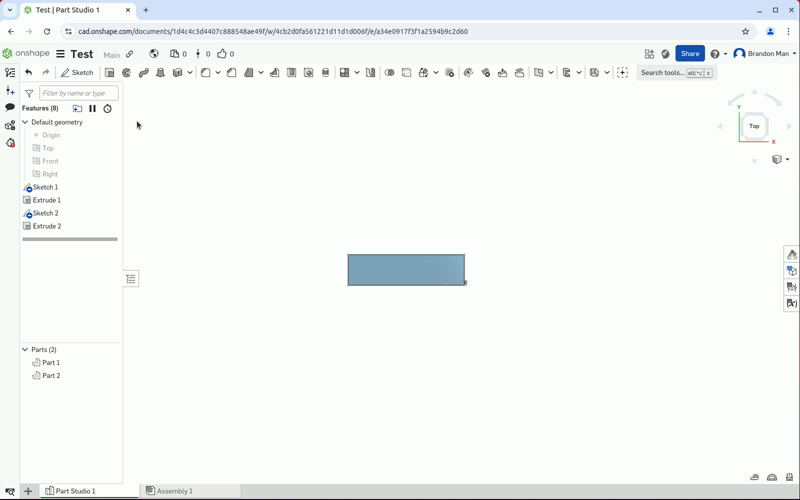
key(shift+h)
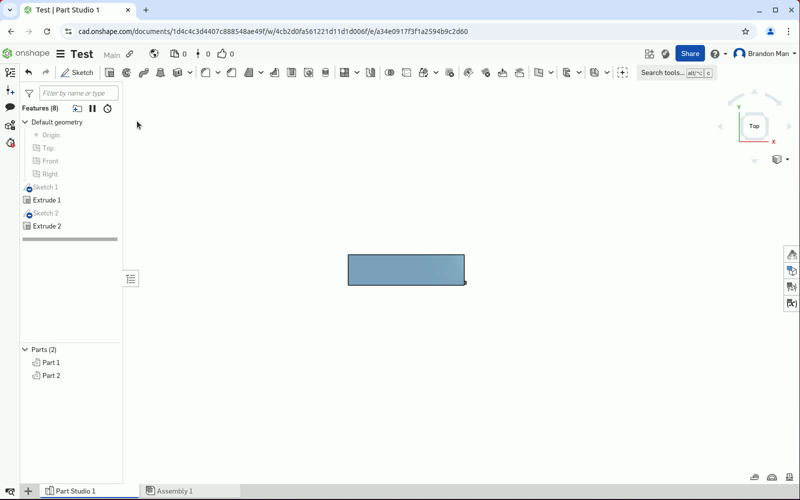
mouse_move(73, 189)
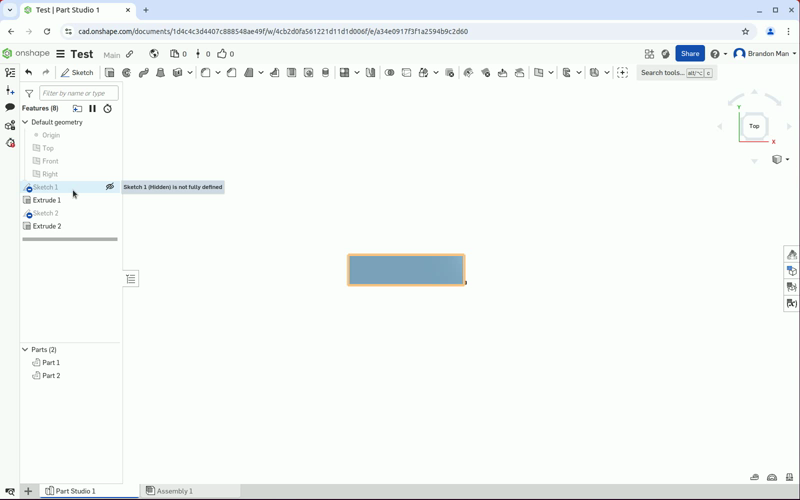
click(73, 189)
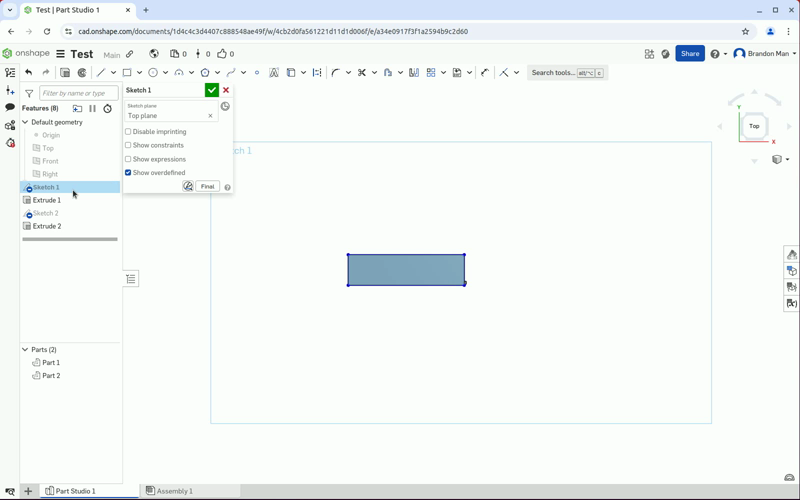
mouse_move(229, 92)
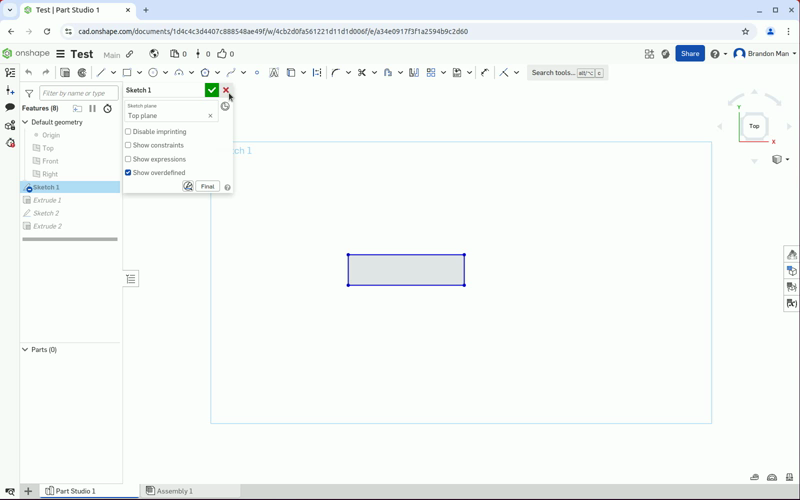
click(229, 92)
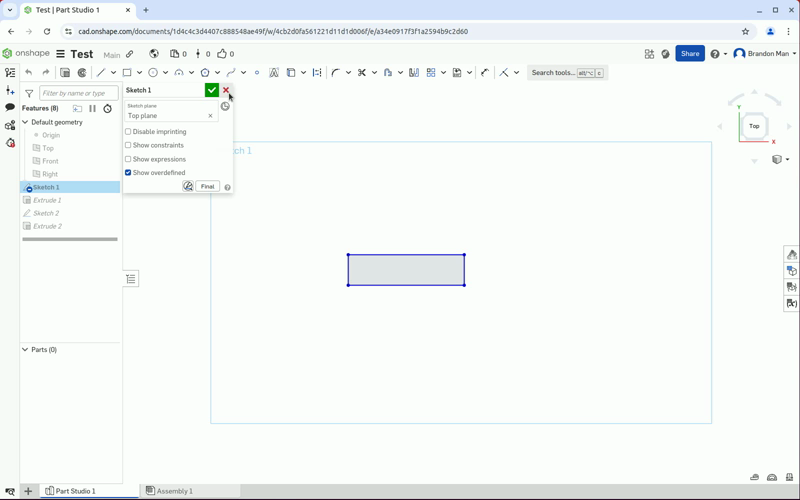
key(shift+s)
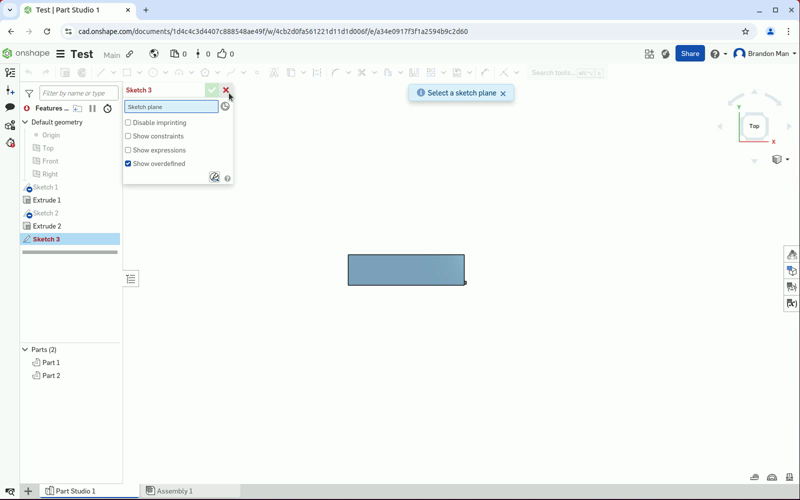
mouse_move(73, 150)
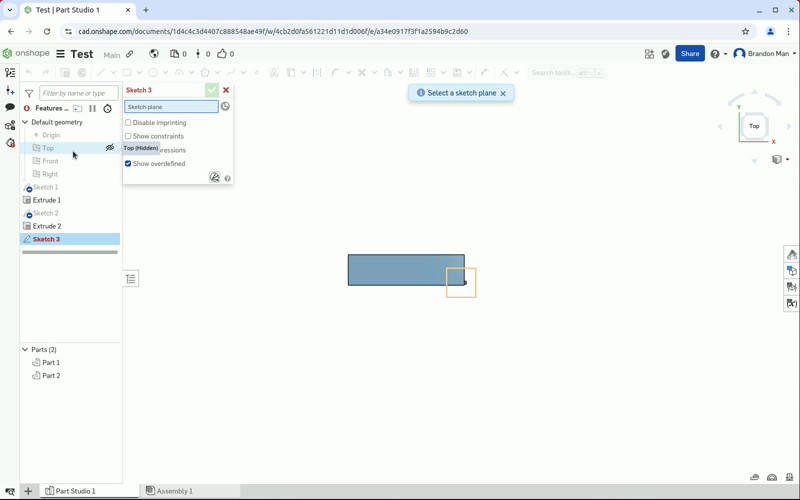
click(73, 150)
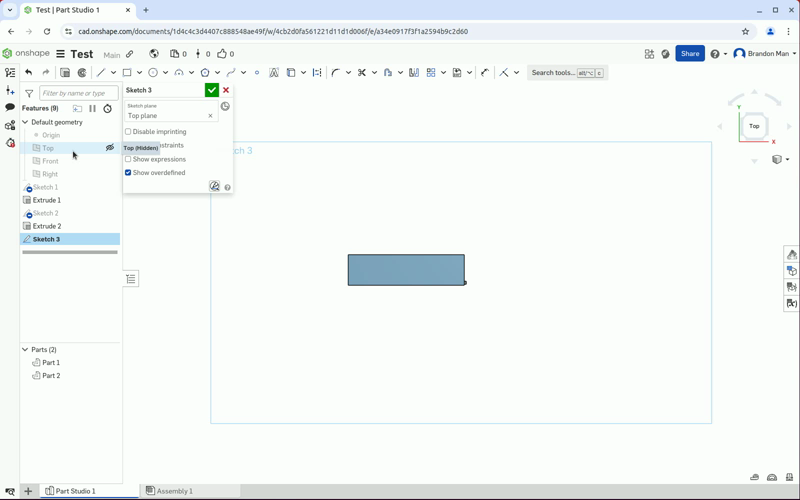
mouse_move(73, 352)
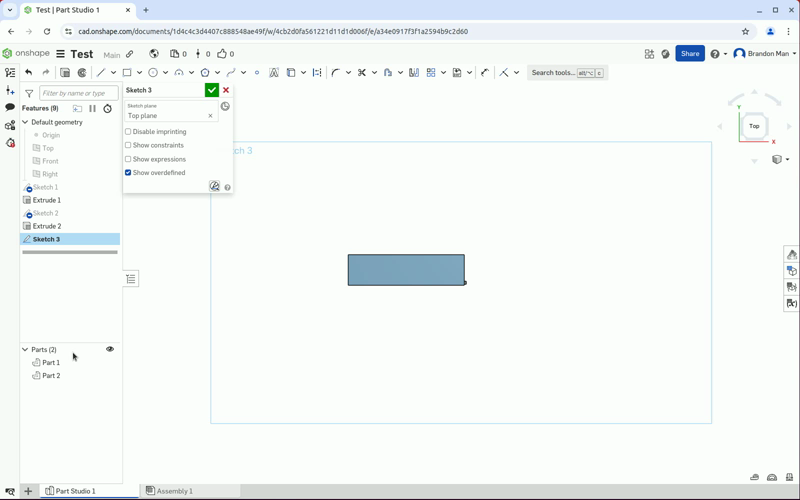
key(y)
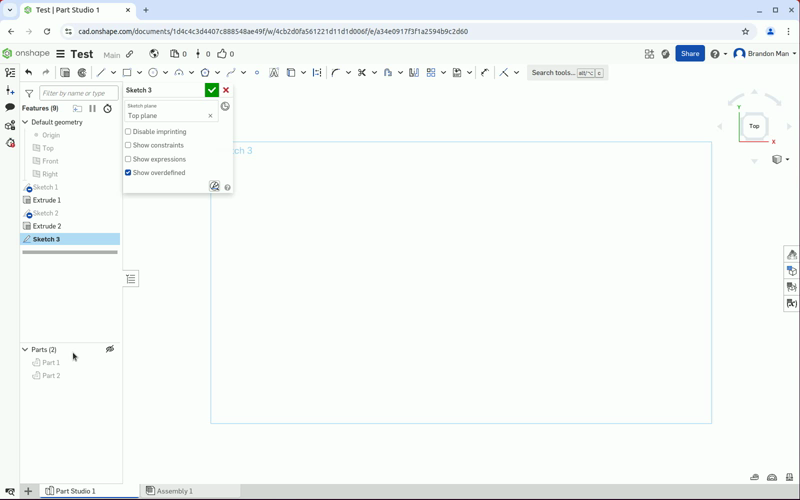
key(l)
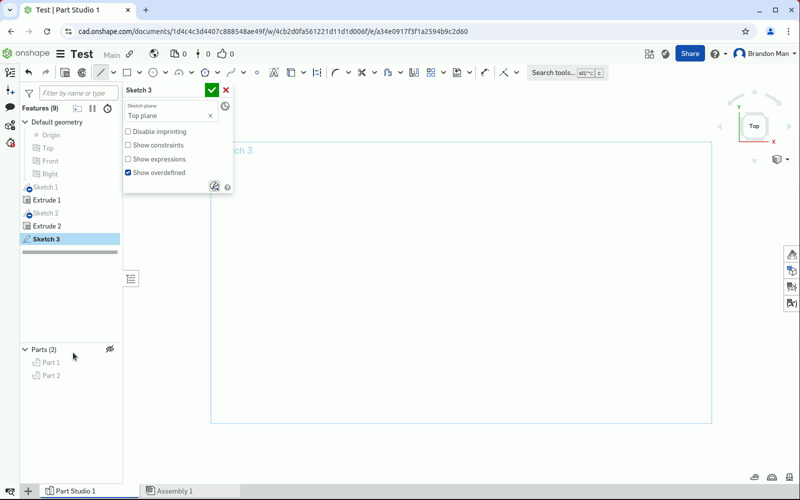
key_down(shift)
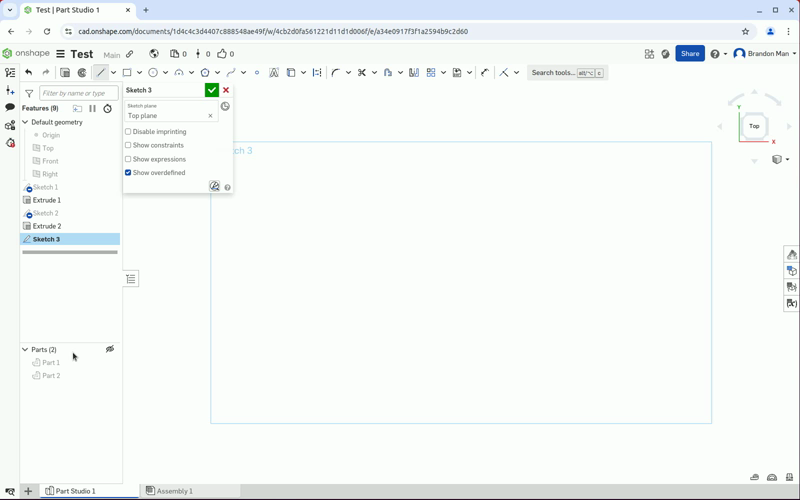
mouse_move(445, 285)
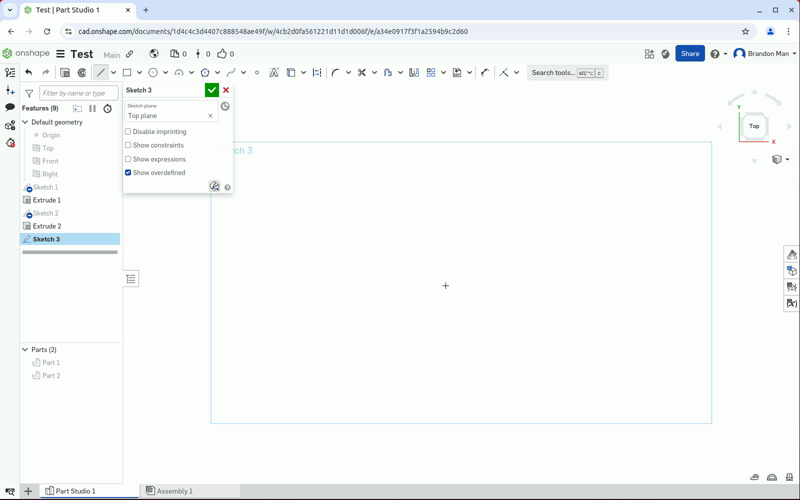
click(445, 285)
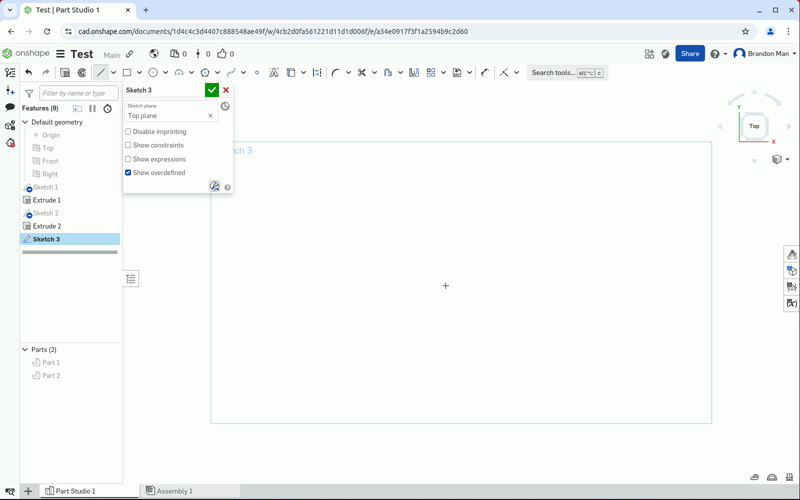
key_up(shift)
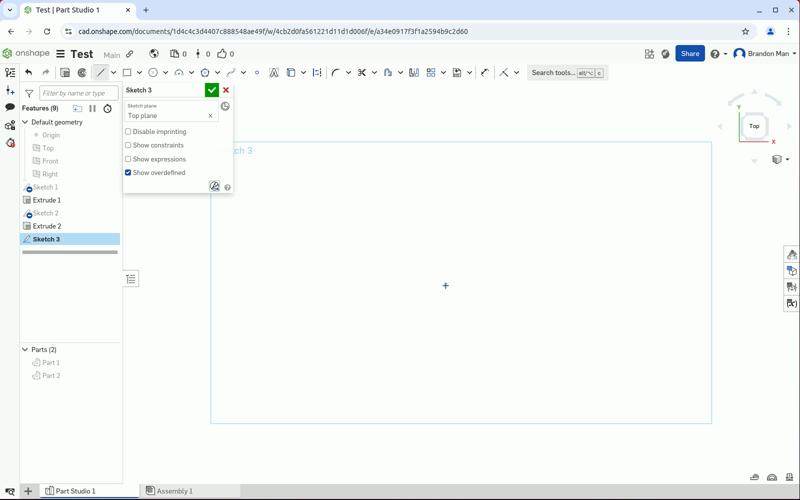
key_down(shift)
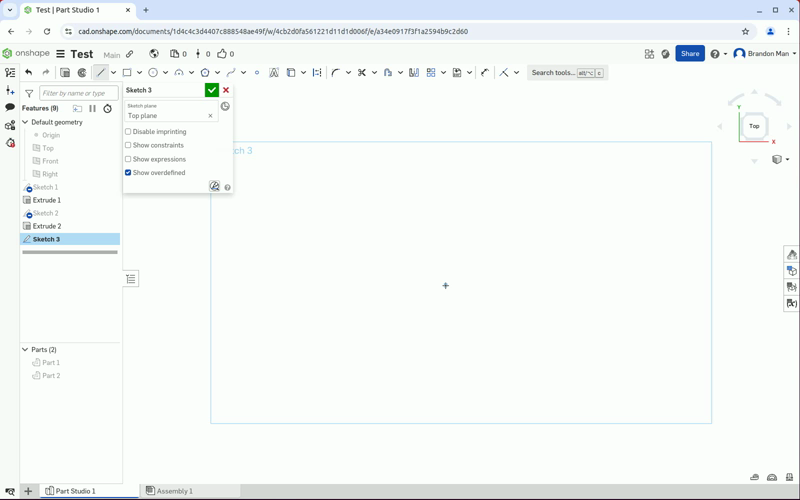
mouse_move(475, 285)
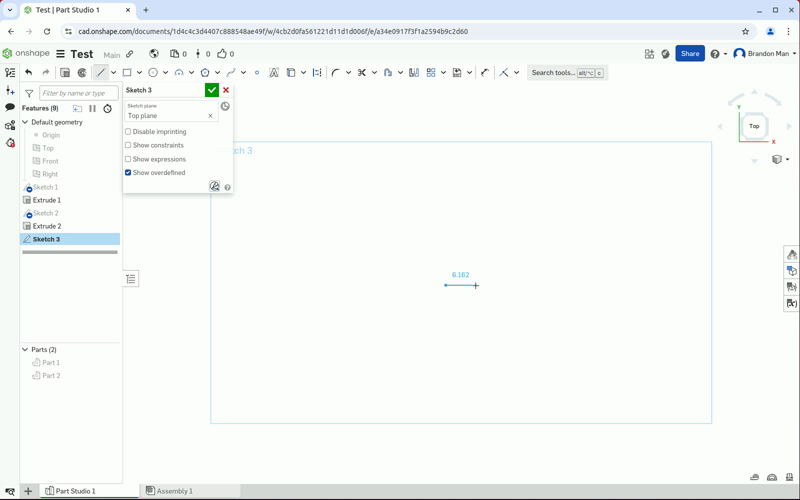
mouse_move(469, 285)
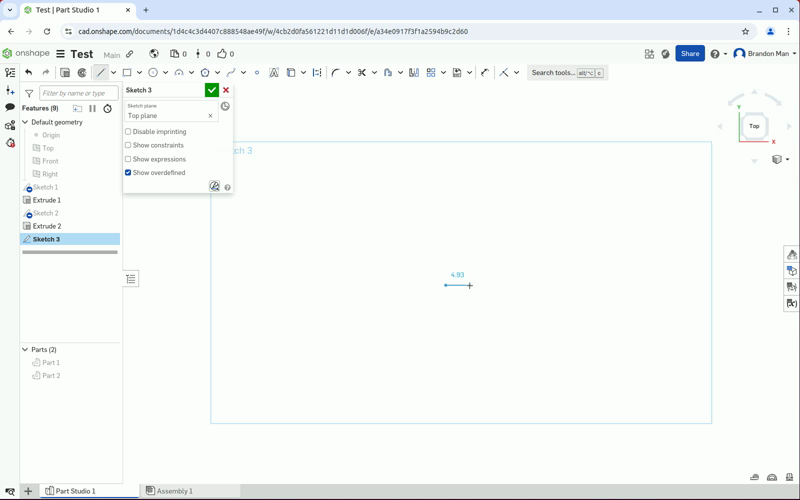
click(469, 285)
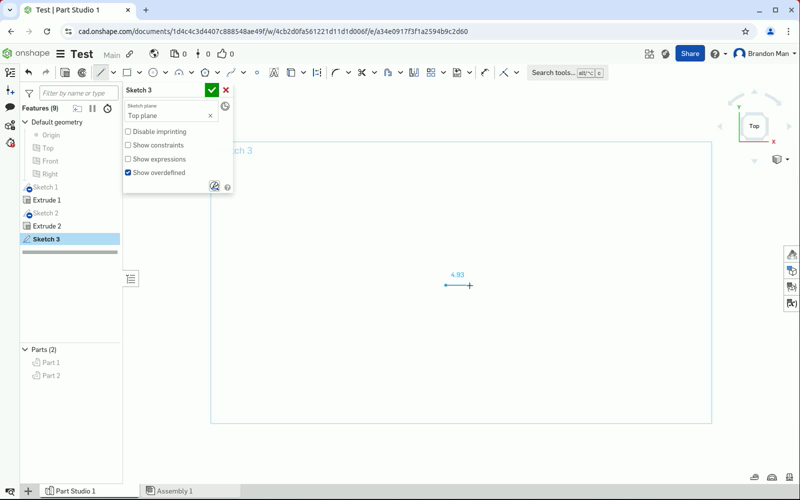
key_up(shift)
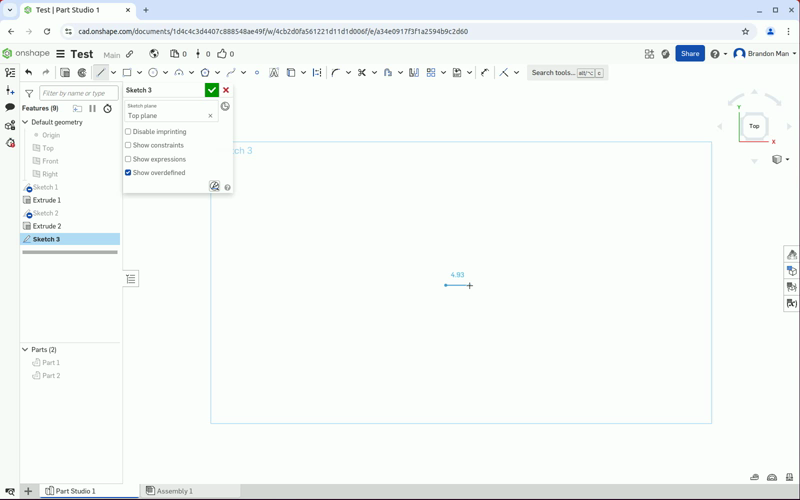
key_down(shift)
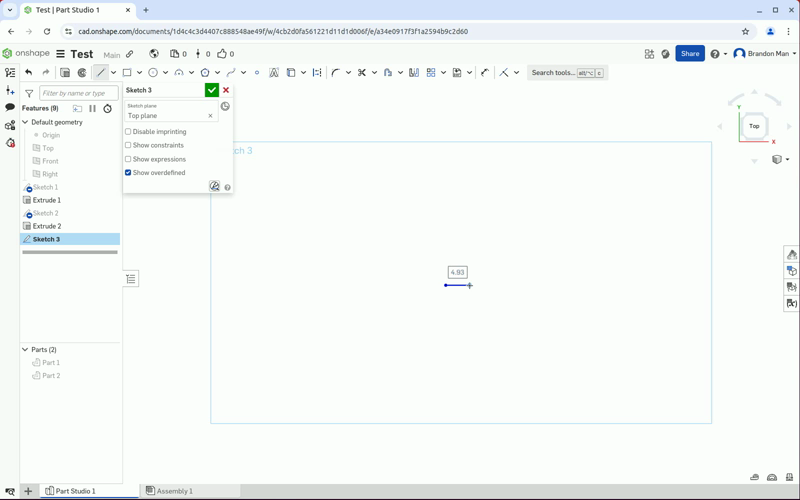
mouse_move(499, 285)
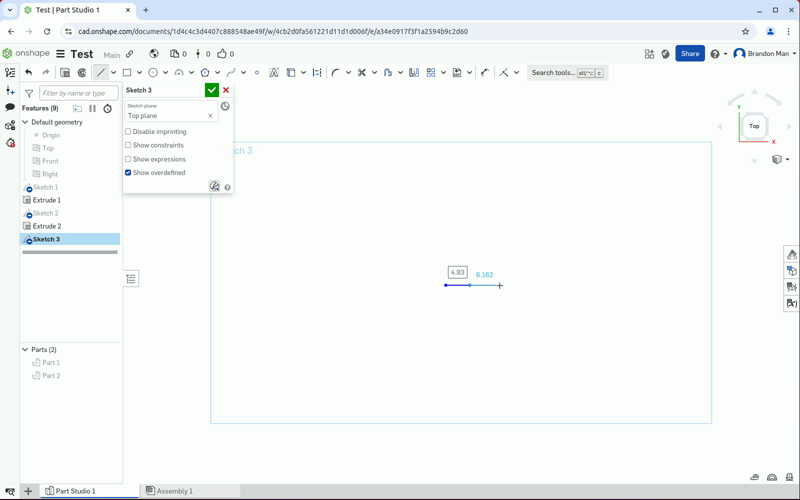
mouse_move(469, 276)
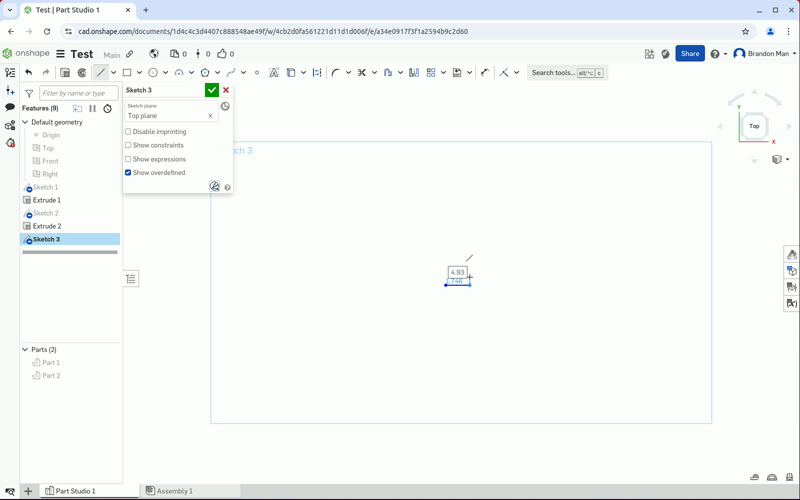
click(469, 276)
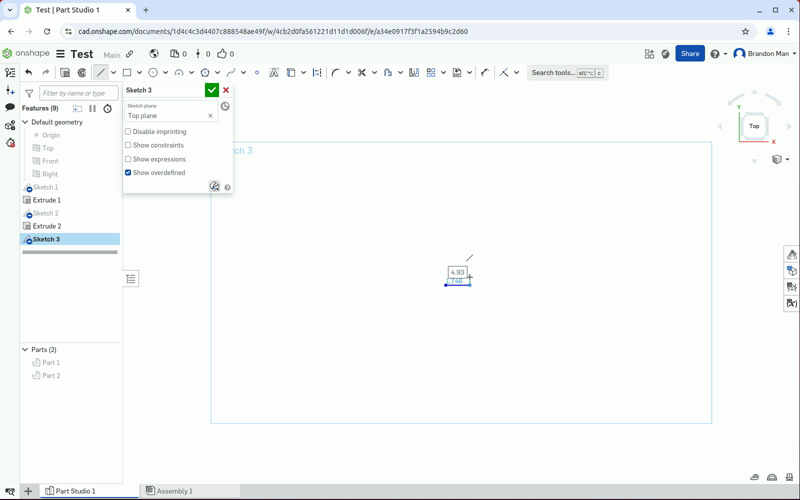
key_up(shift)
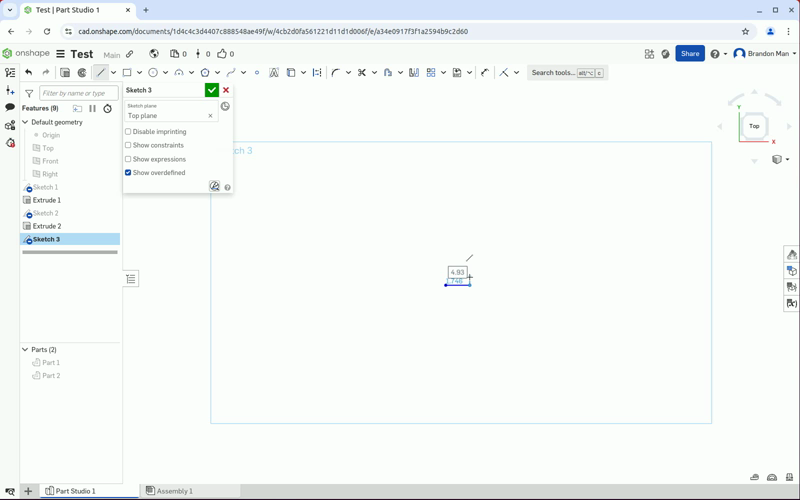
key_down(shift)
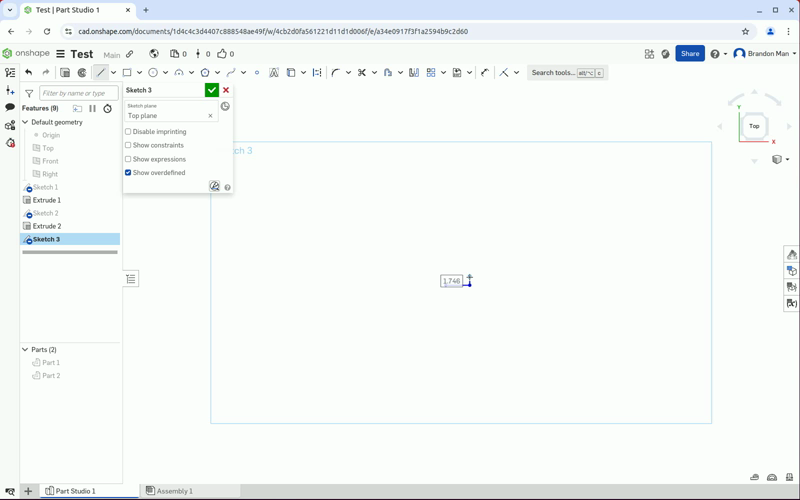
mouse_move(499, 276)
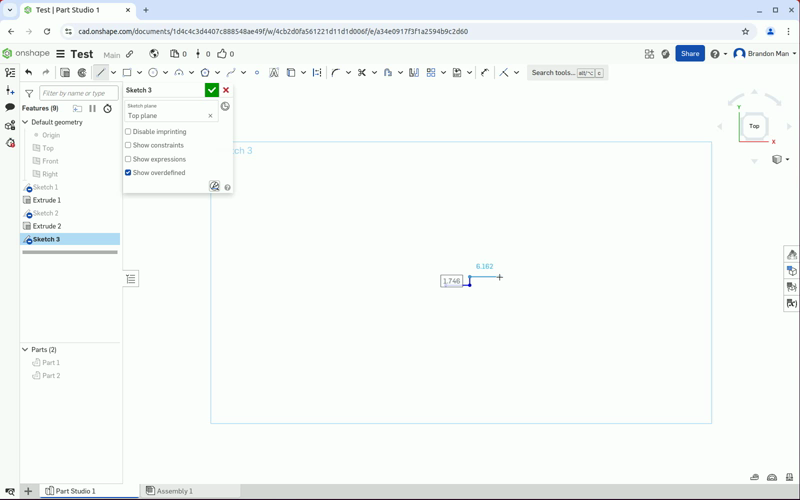
mouse_move(445, 276)
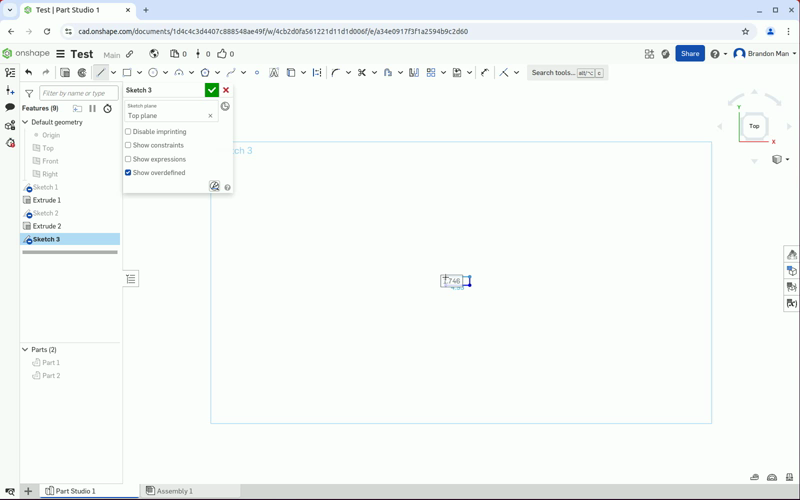
click(445, 276)
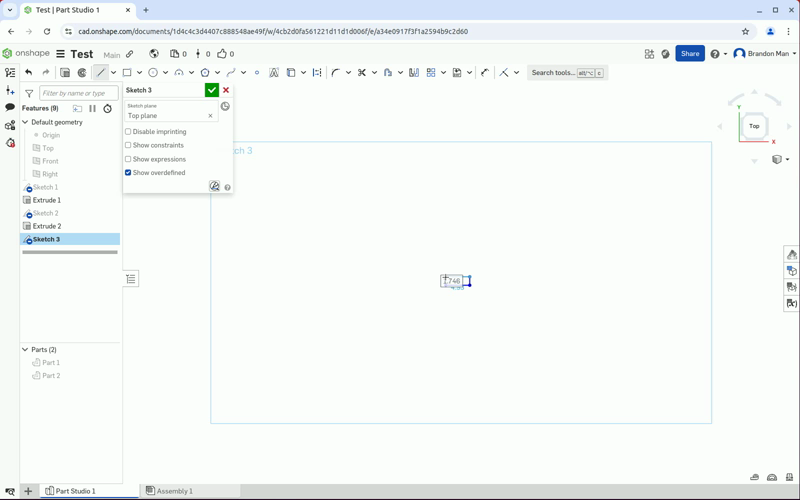
key_up(shift)
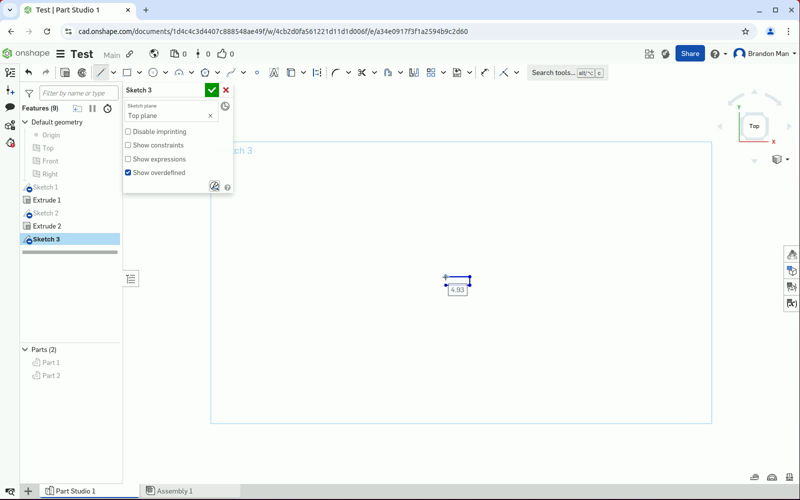
mouse_move(475, 276)
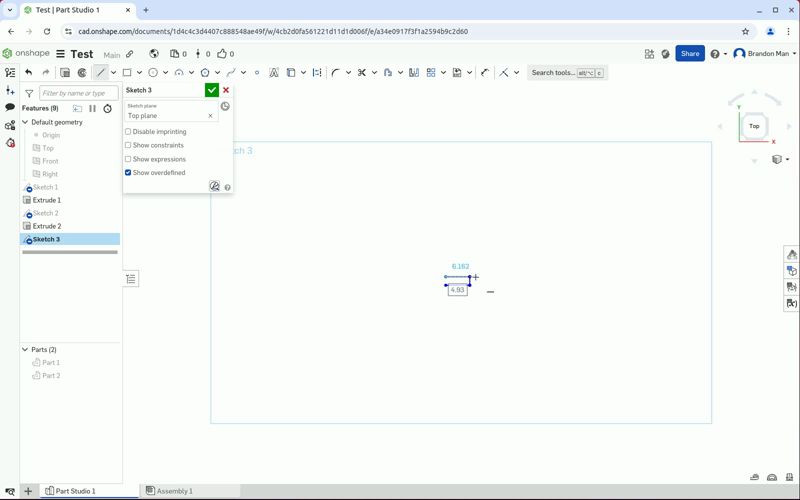
key_down(shift)
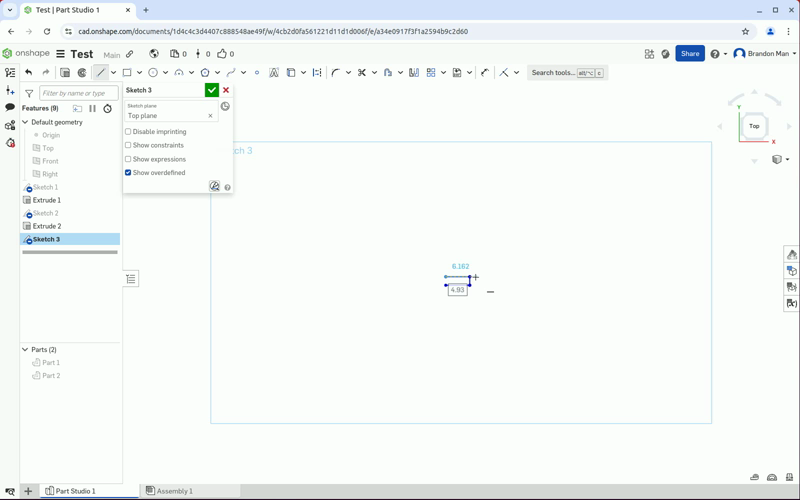
mouse_move(445, 285)
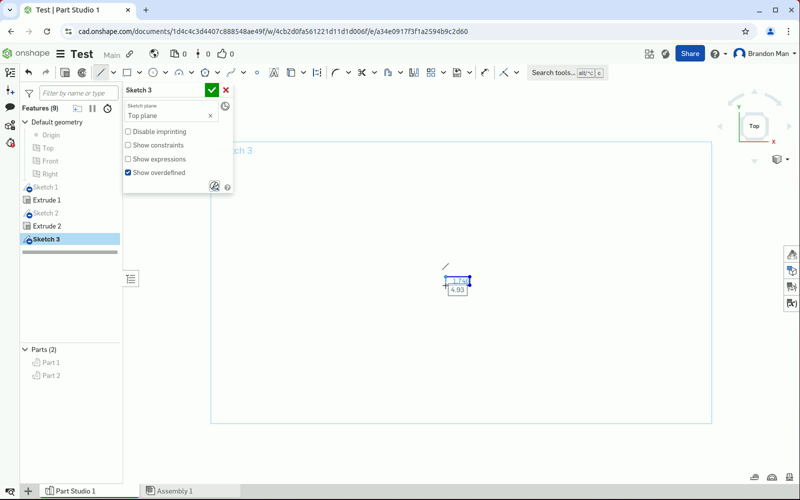
key_up(shift)
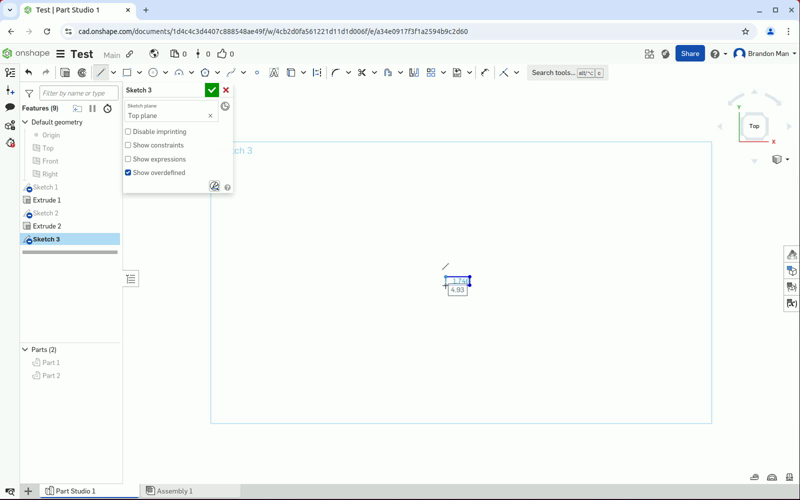
click(445, 285)
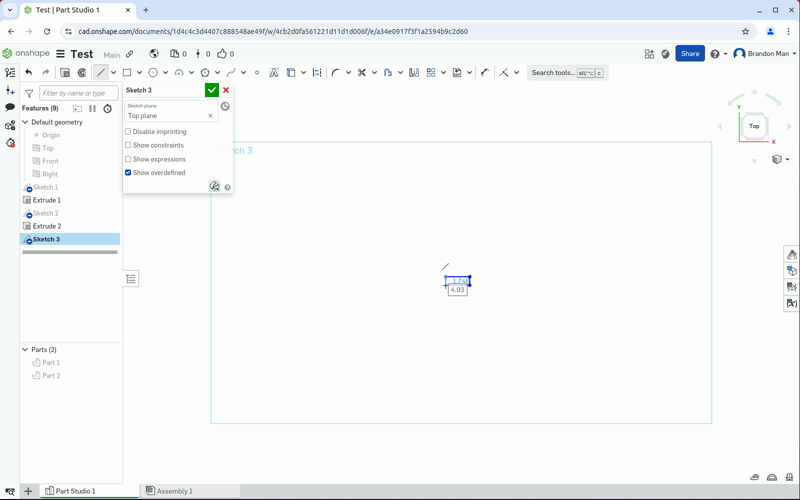
key(esc)
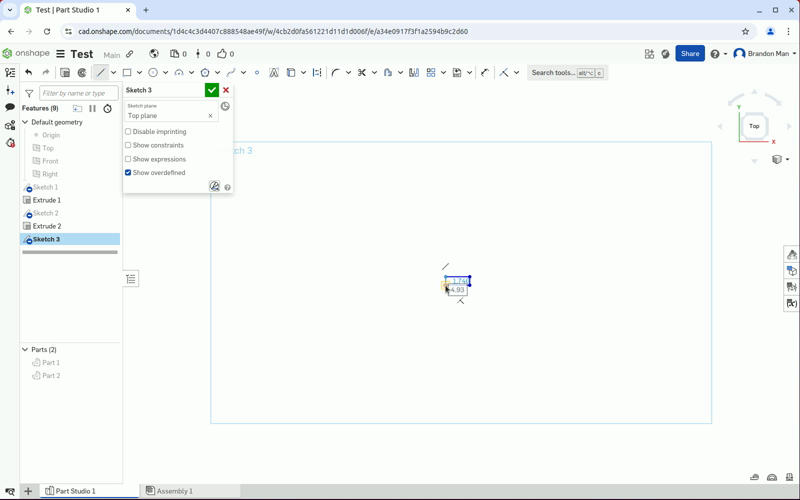
mouse_move(466, 284)
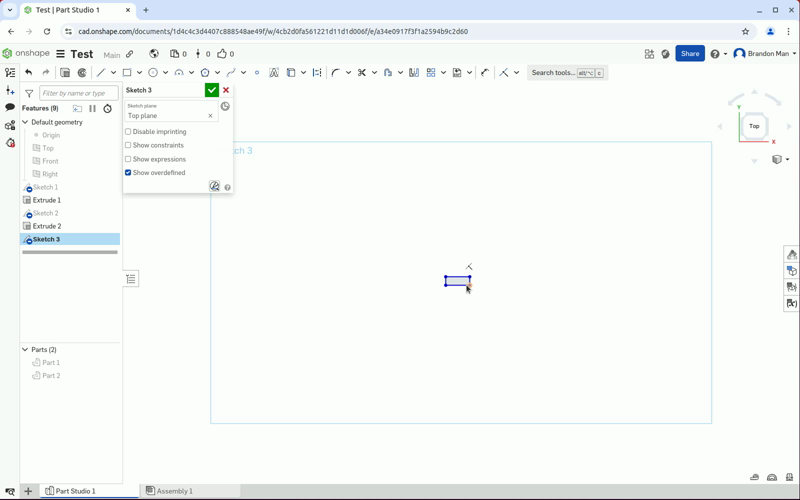
scroll(6)
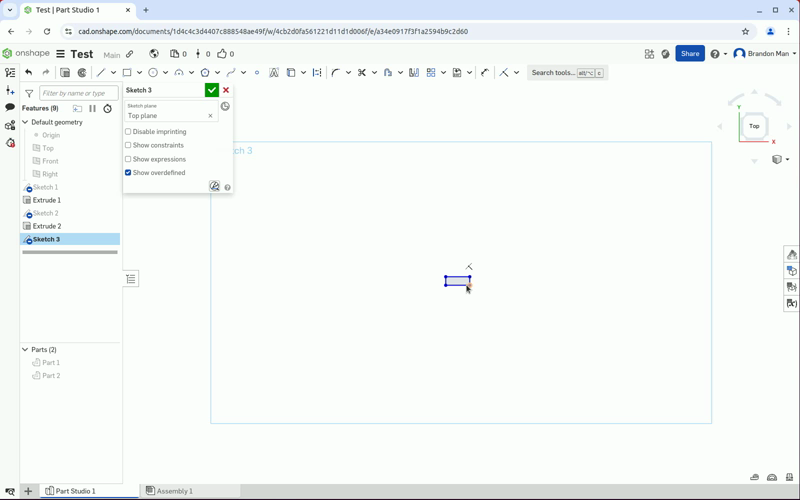
scroll(6)
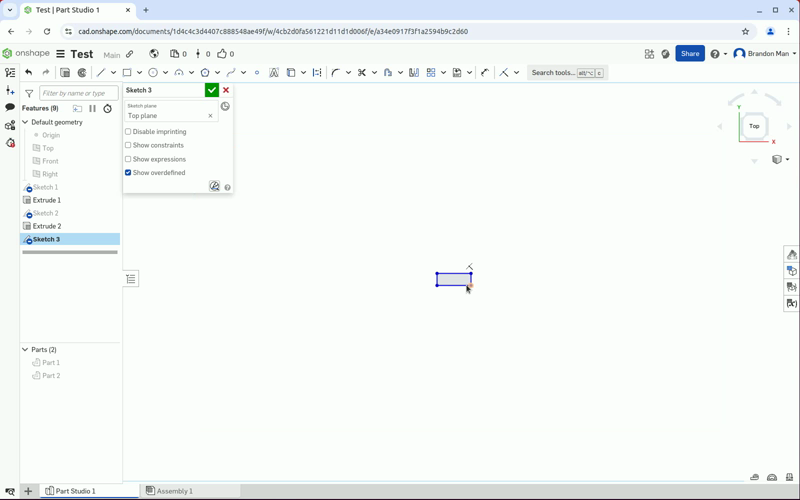
scroll(6)
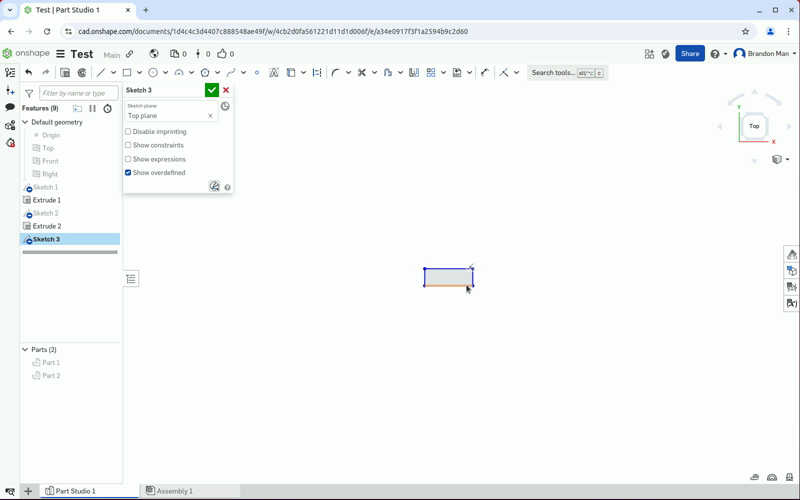
scroll(6)
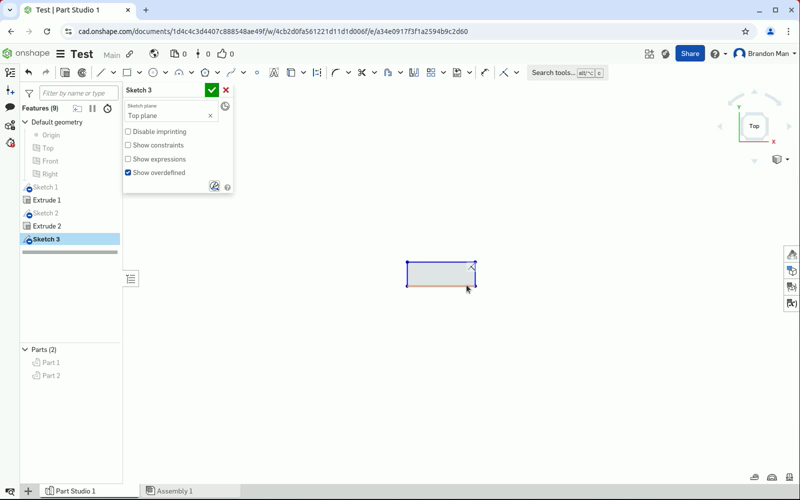
scroll(6)
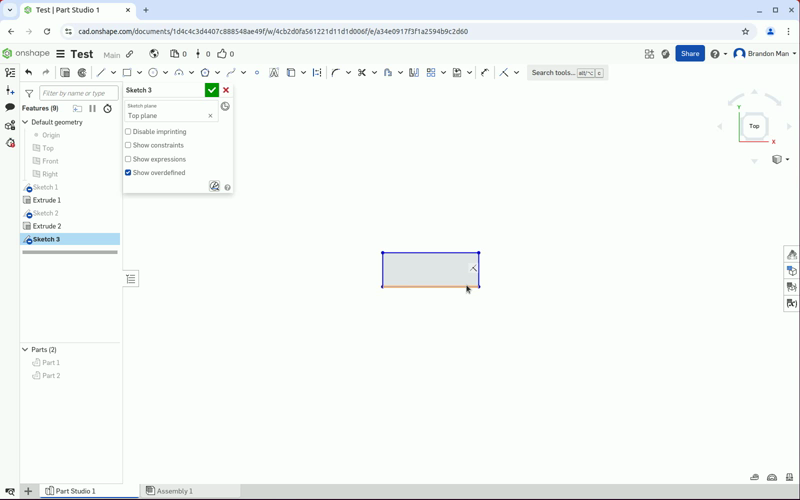
scroll(6)
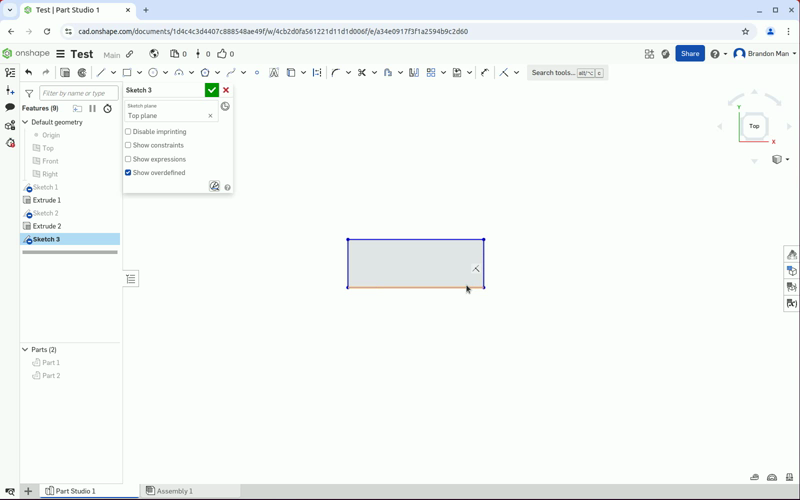
scroll(6)
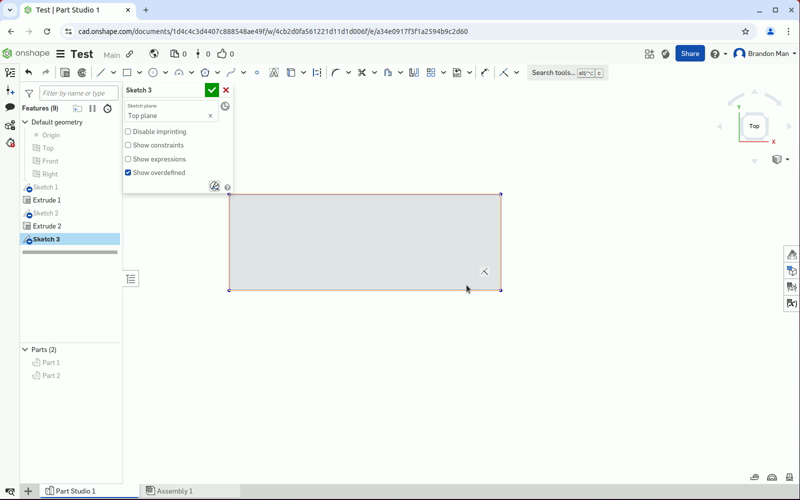
click(466, 284)
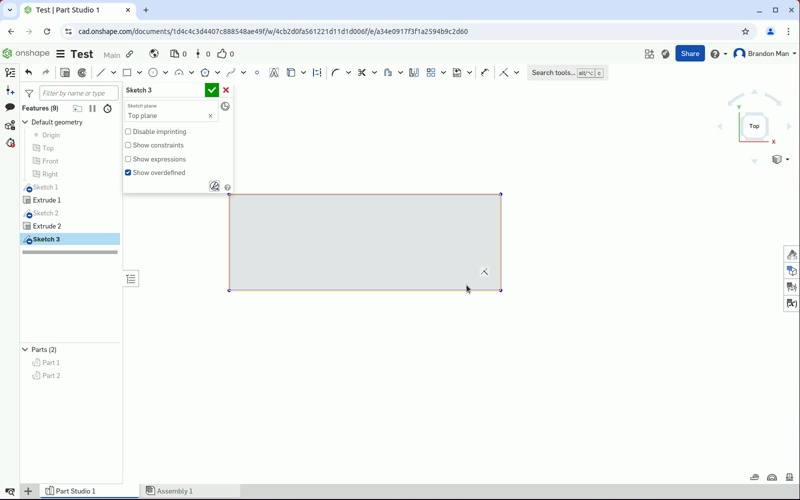
scroll(-6)
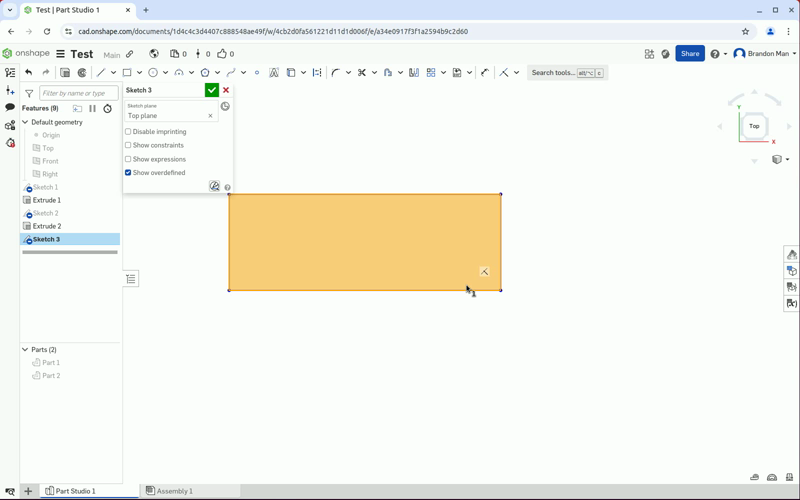
scroll(-6)
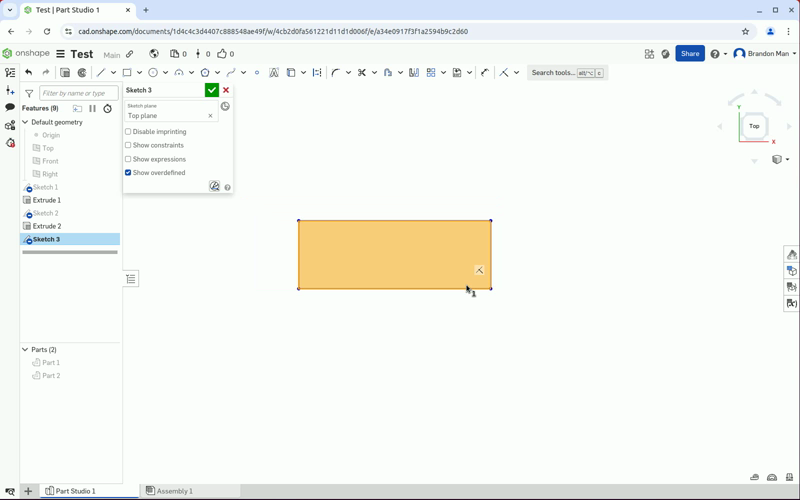
scroll(-6)
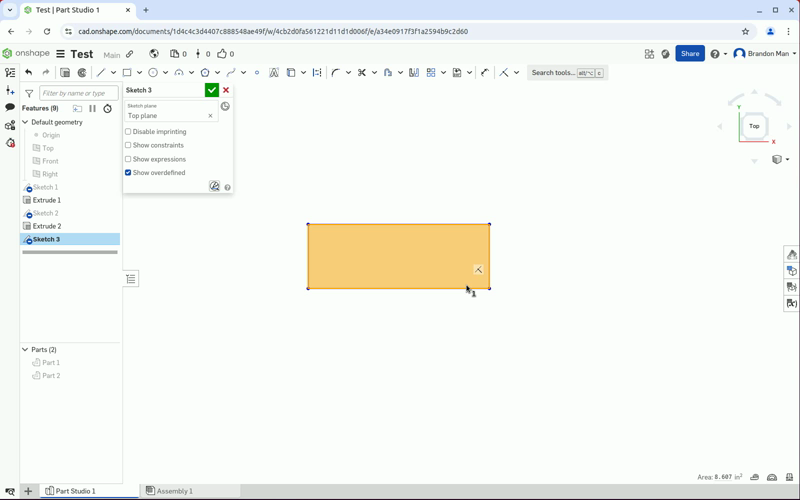
scroll(-6)
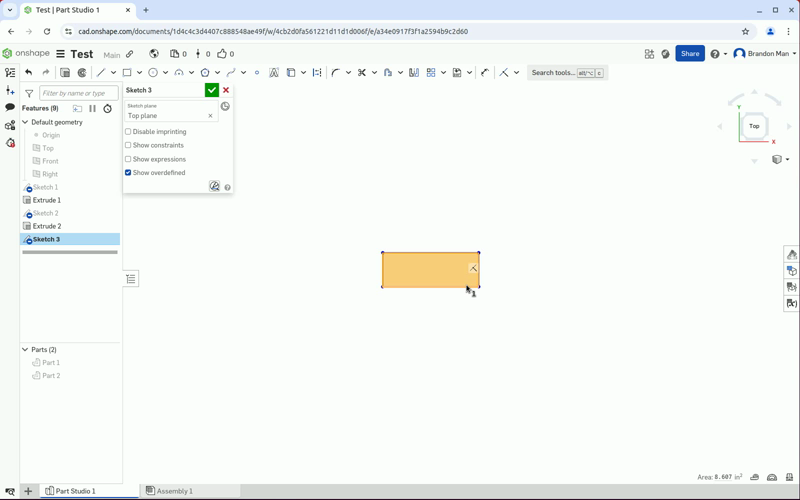
scroll(-6)
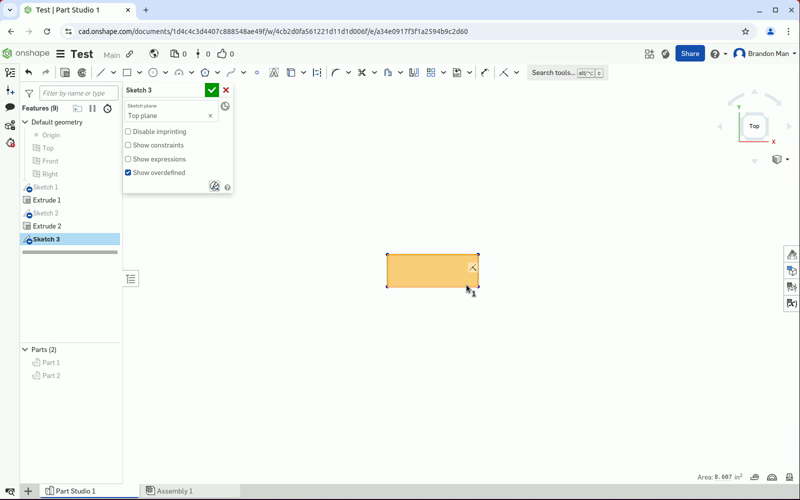
scroll(-6)
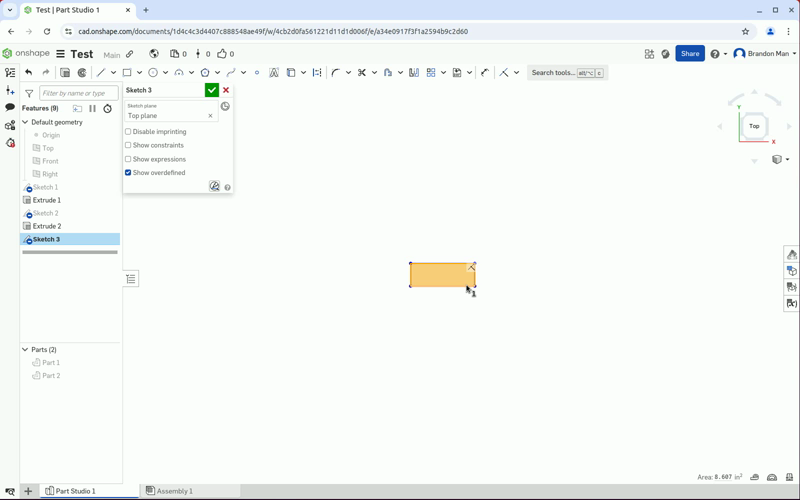
scroll(-6)
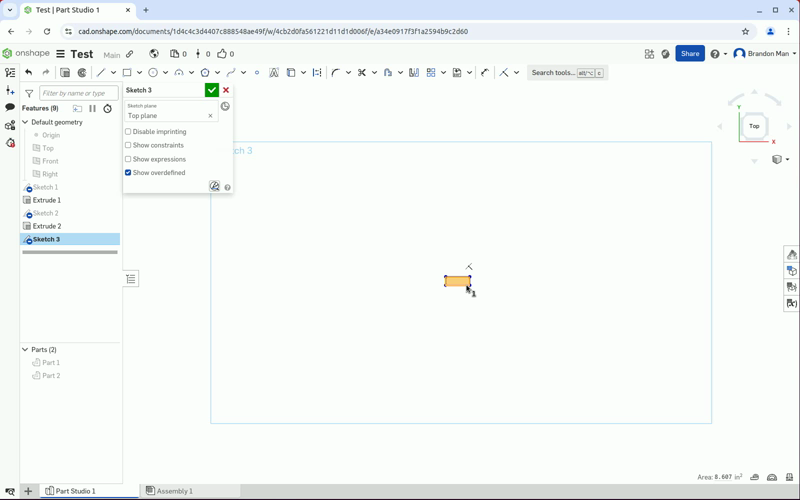
mouse_move(73, 352)
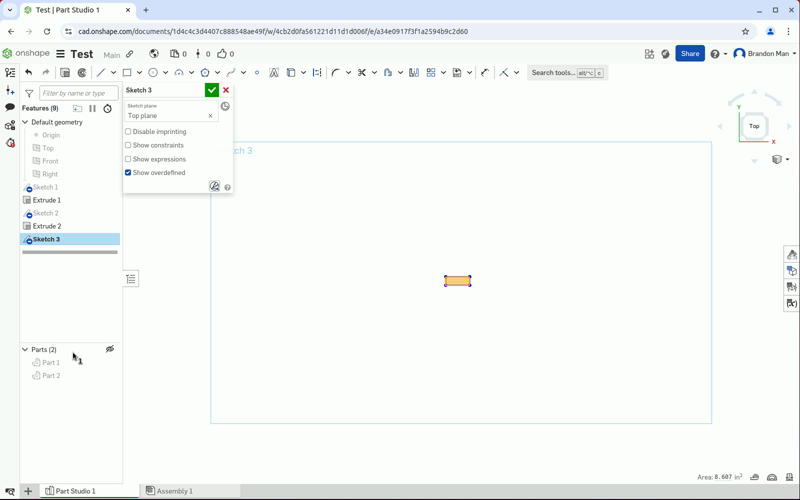
key(shift+y)
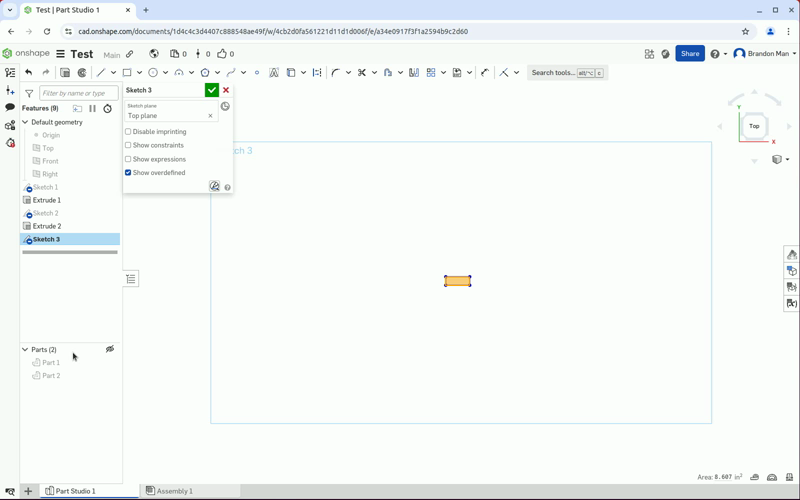
key(shift+e)
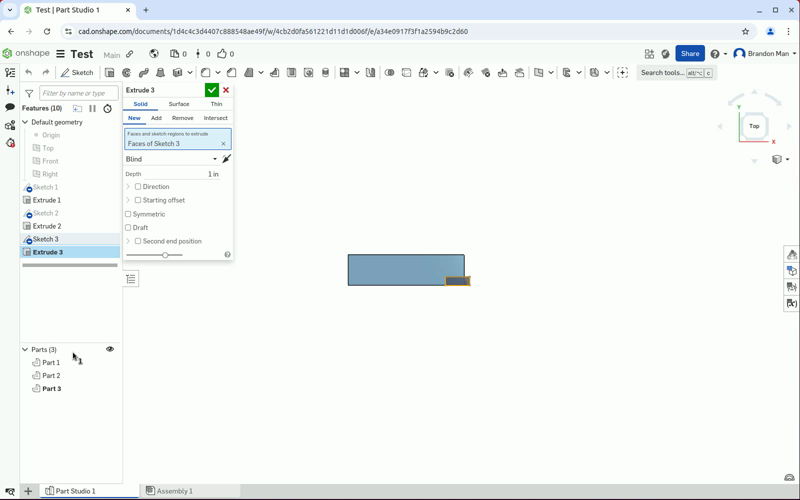
mouse_move(143, 106)
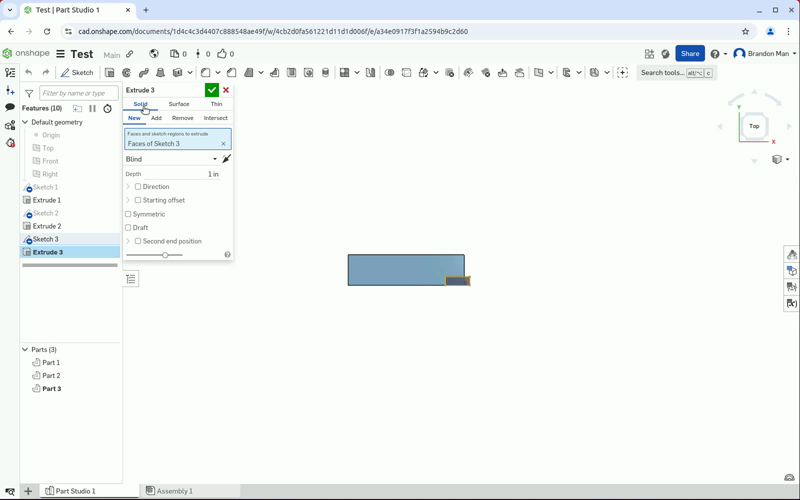
click(143, 106)
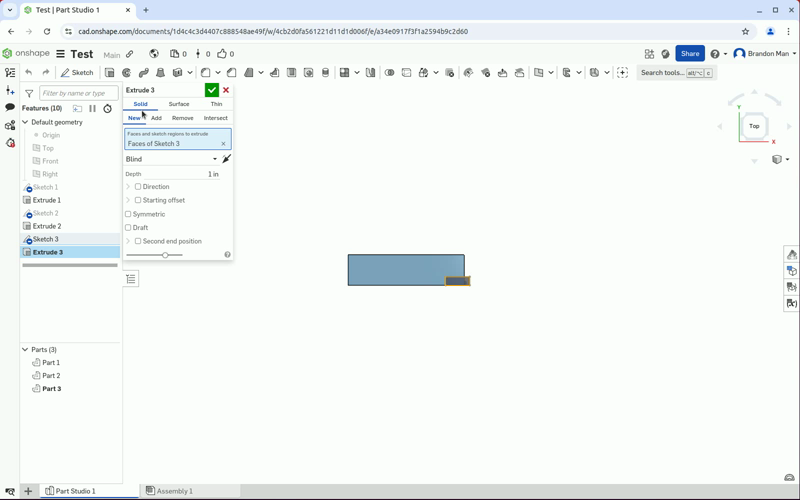
mouse_move(137, 120)
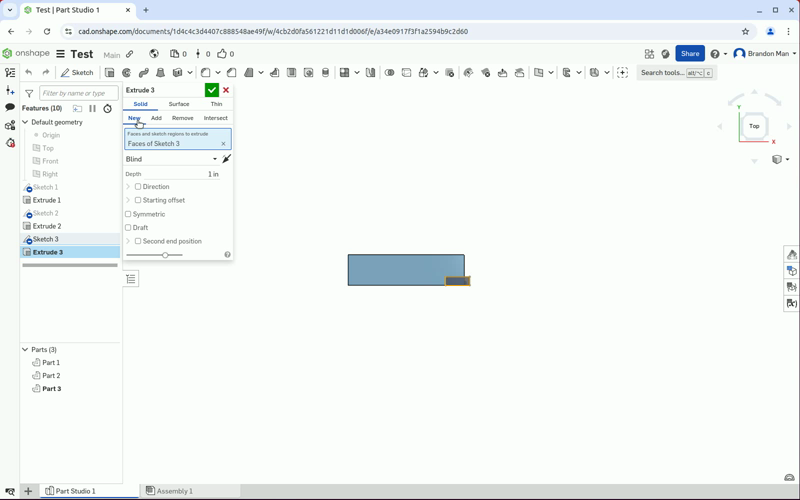
click(137, 120)
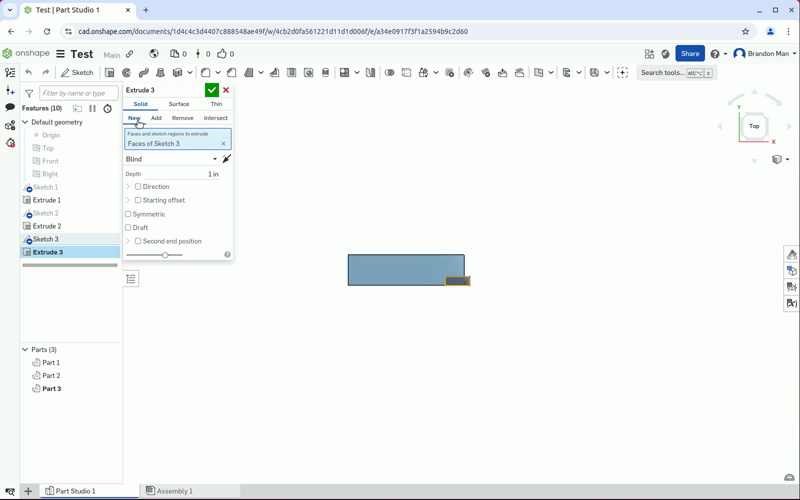
key(tab, 4)
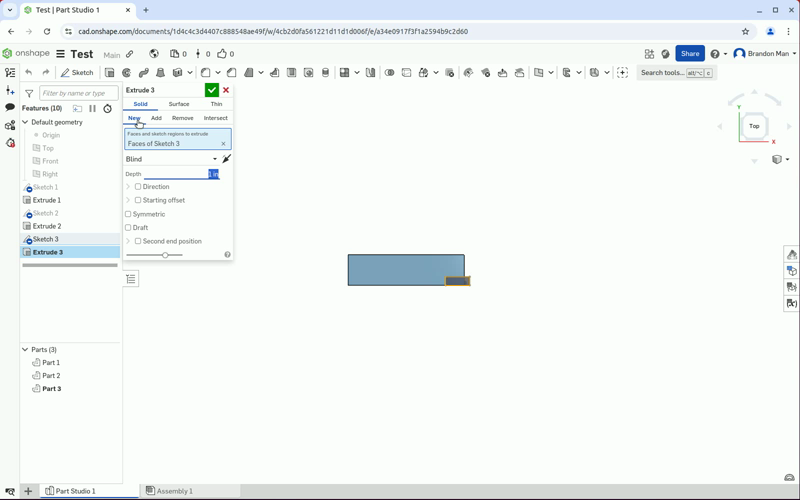
text(0.241)
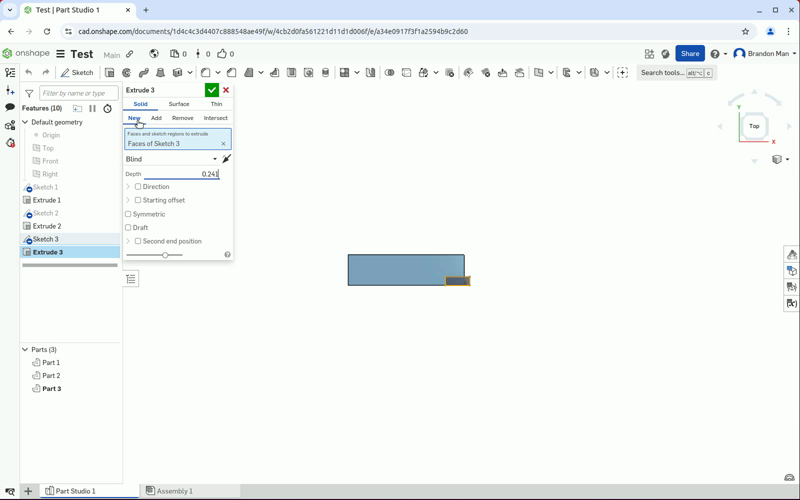
key(enter)
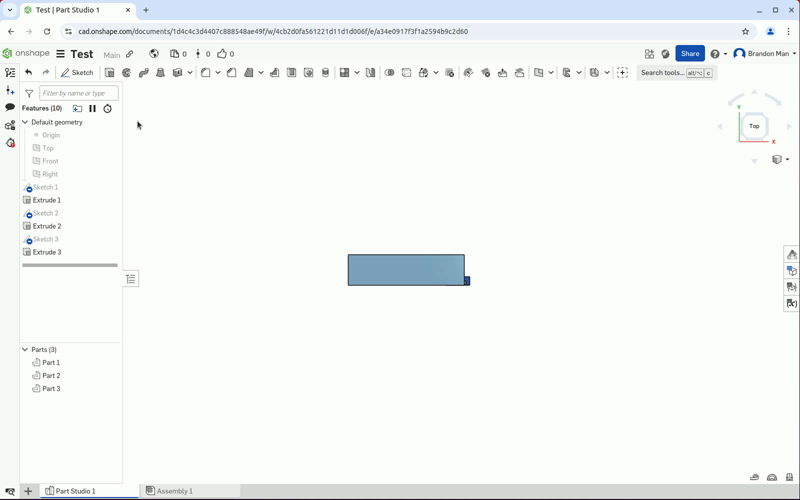
key(shift+h)
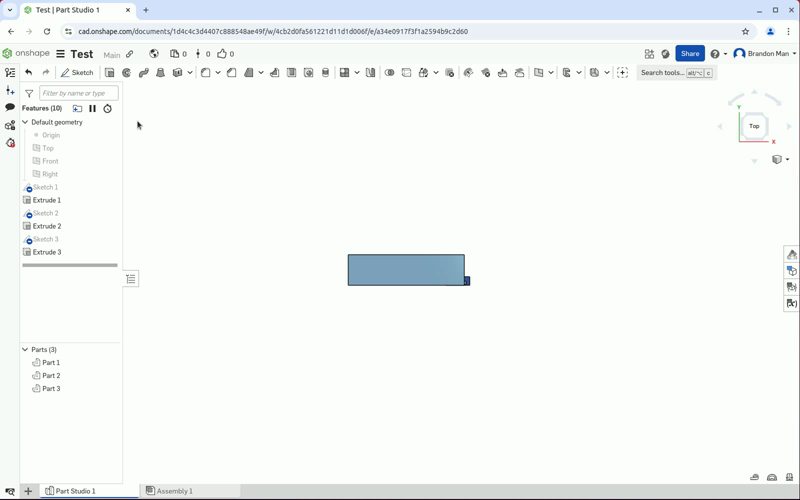
key(shift+h)
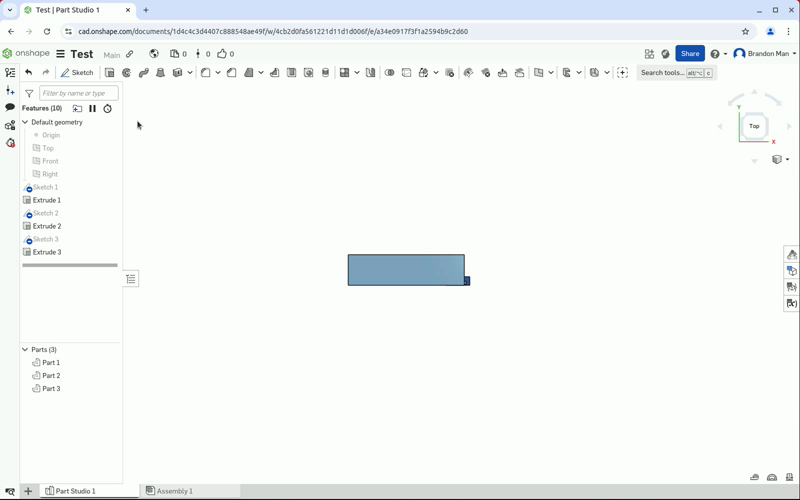
mouse_move(73, 189)
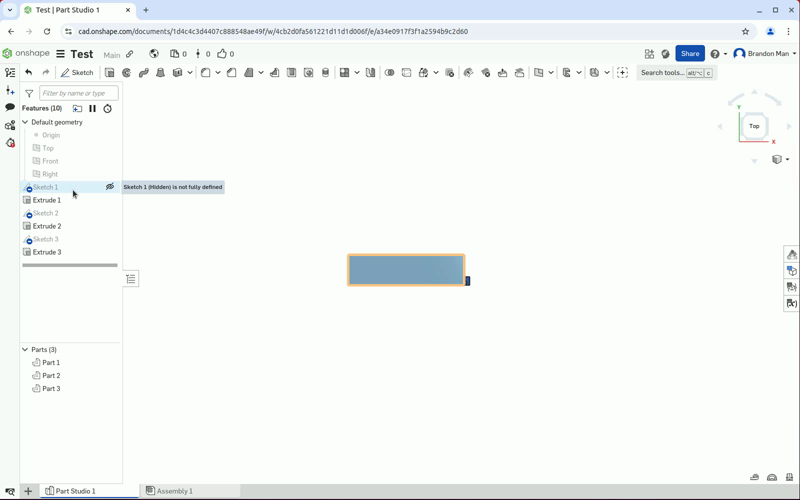
click(73, 189)
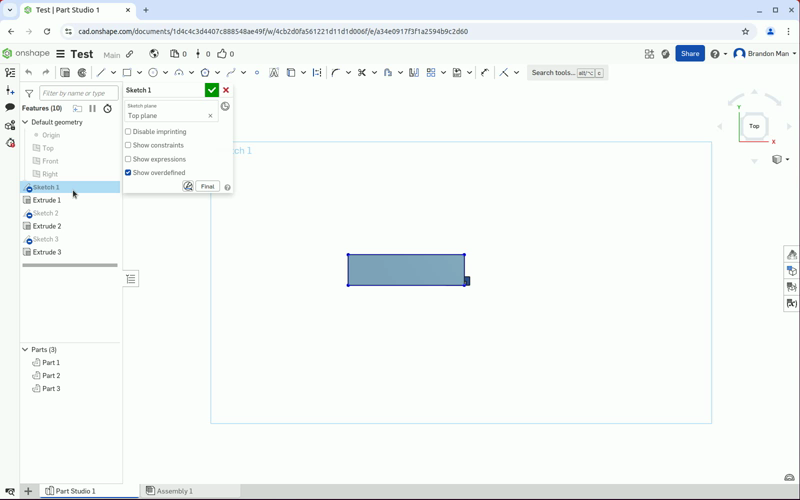
mouse_move(229, 92)
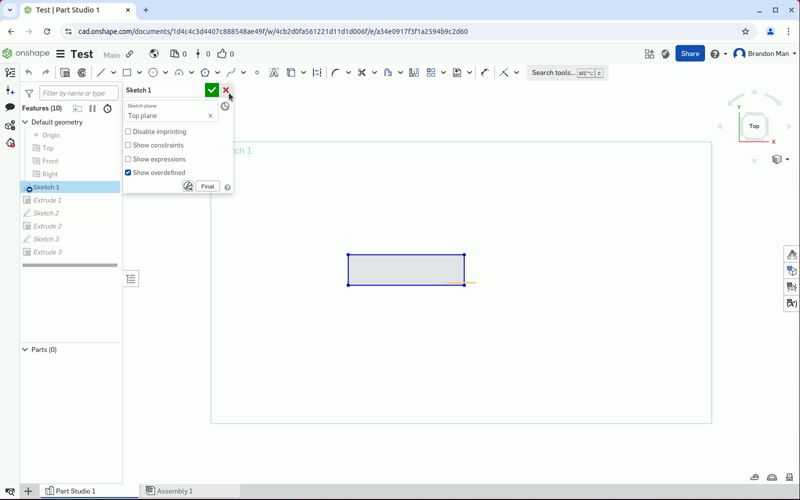
click(229, 92)
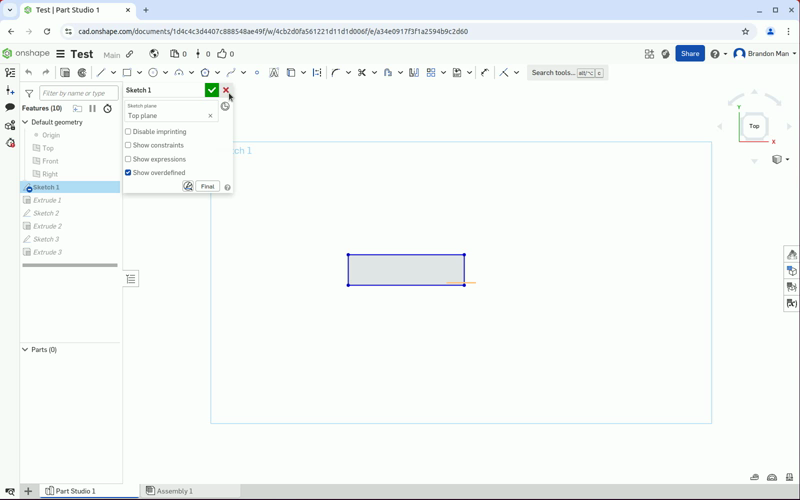
key(shift+s)
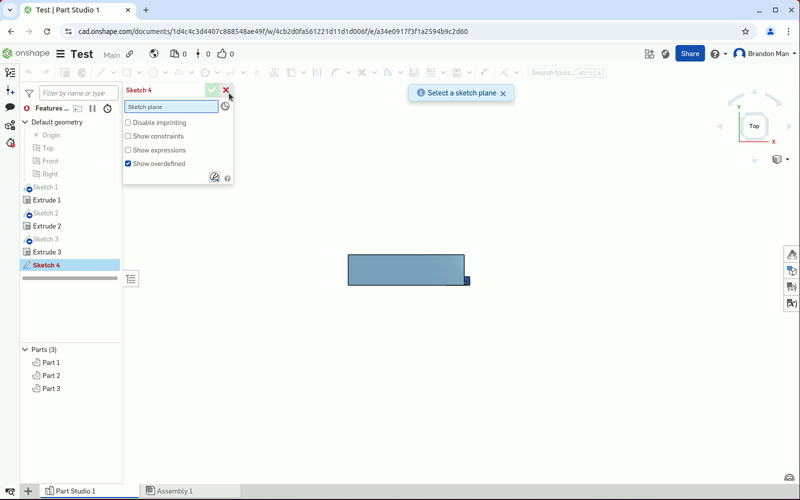
mouse_move(73, 150)
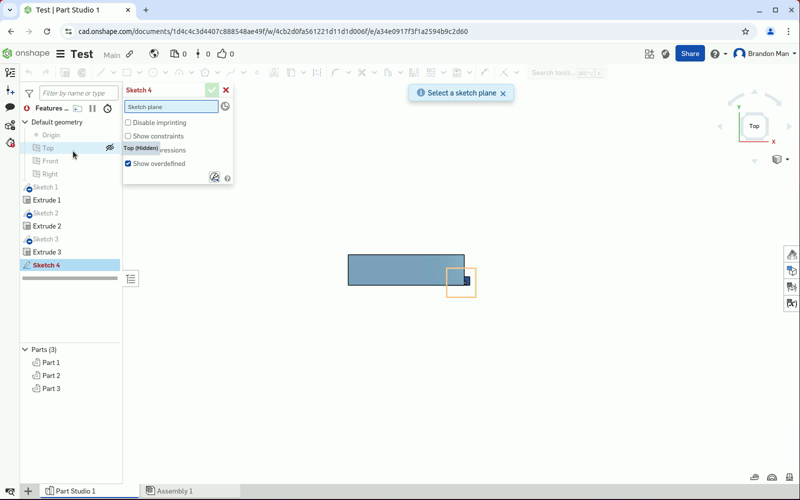
click(73, 150)
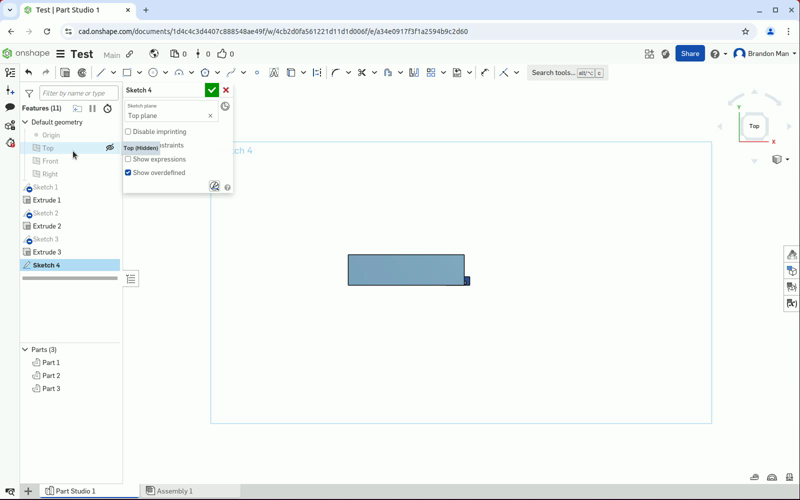
mouse_move(73, 352)
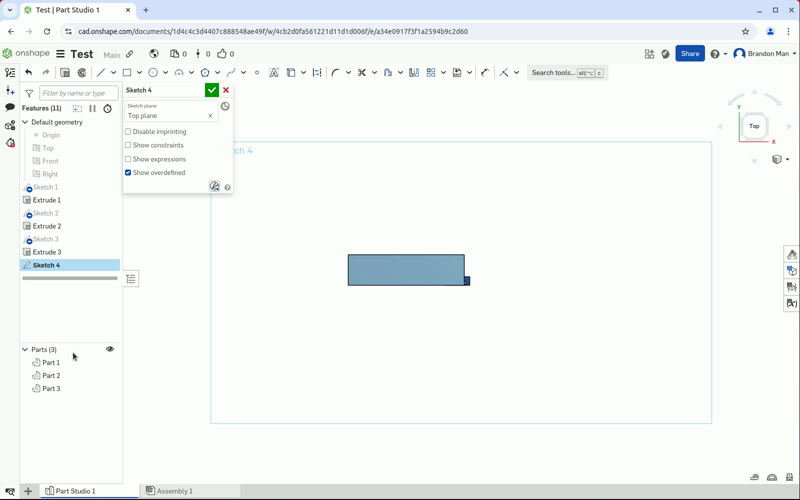
key(y)
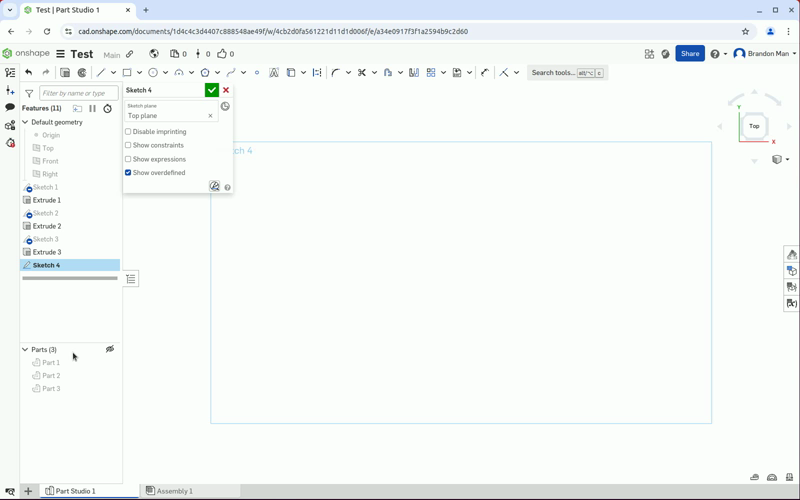
key(l)
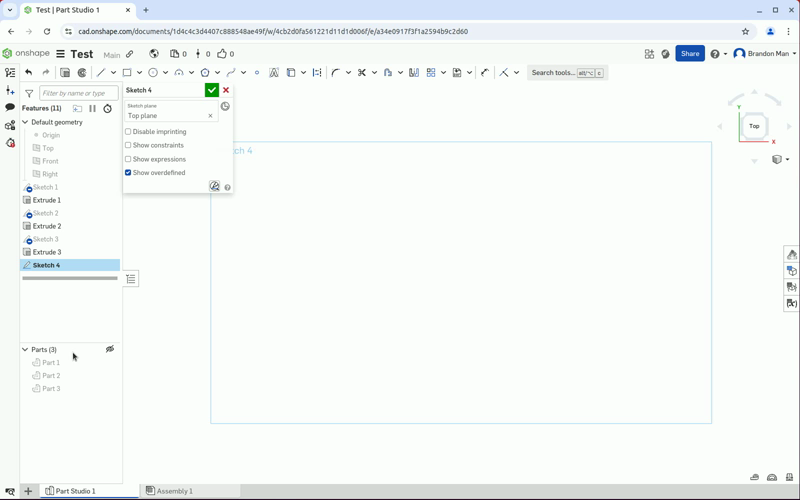
key_down(shift)
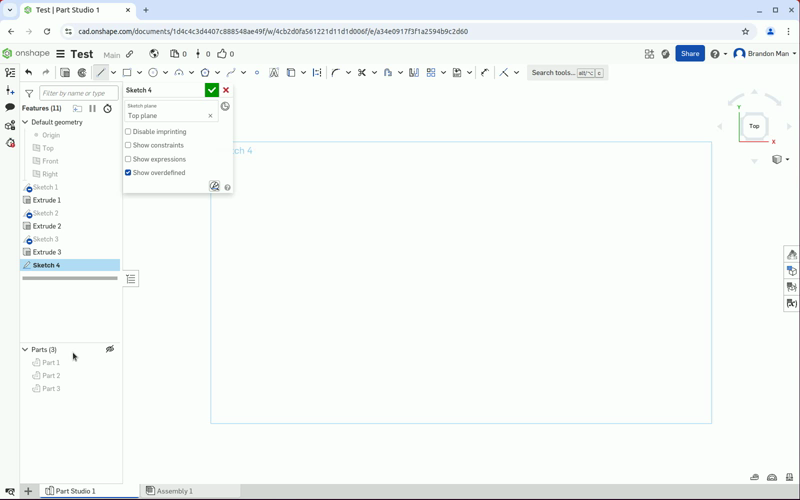
mouse_move(440, 285)
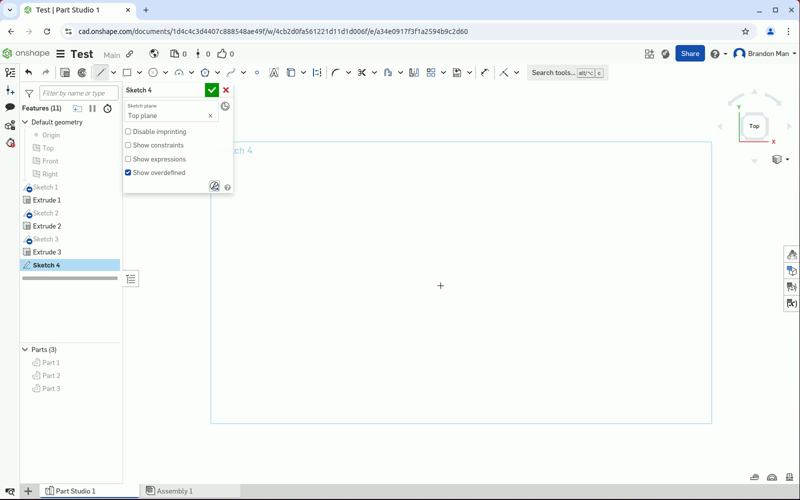
click(440, 285)
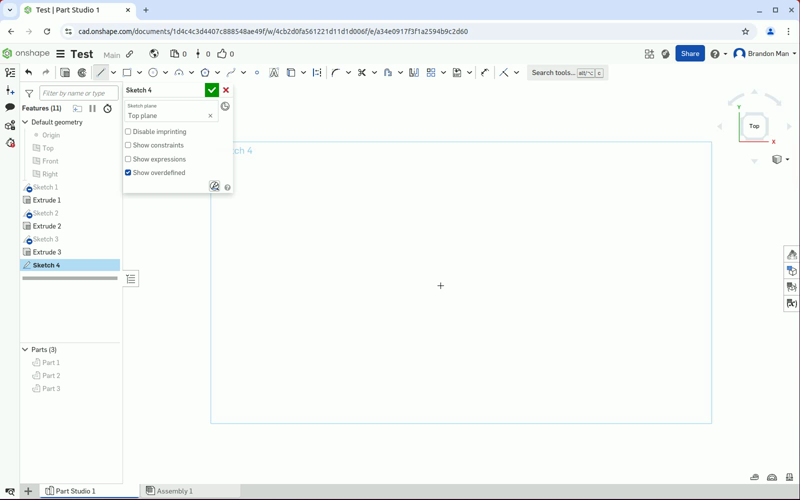
key_up(shift)
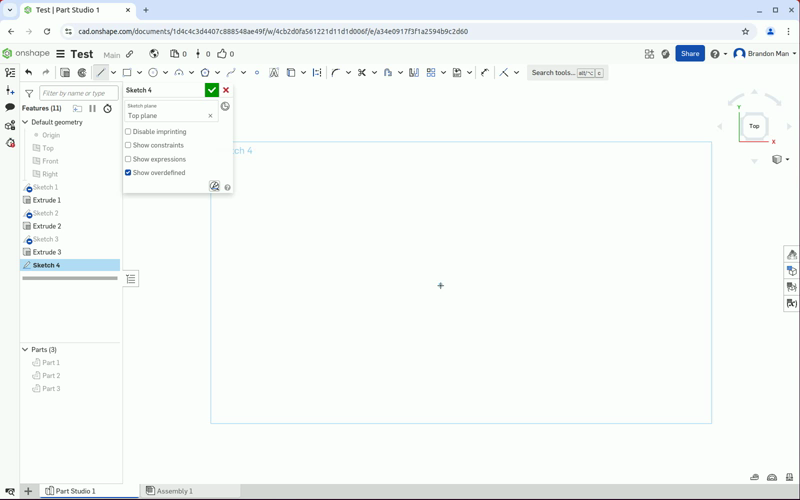
key_down(shift)
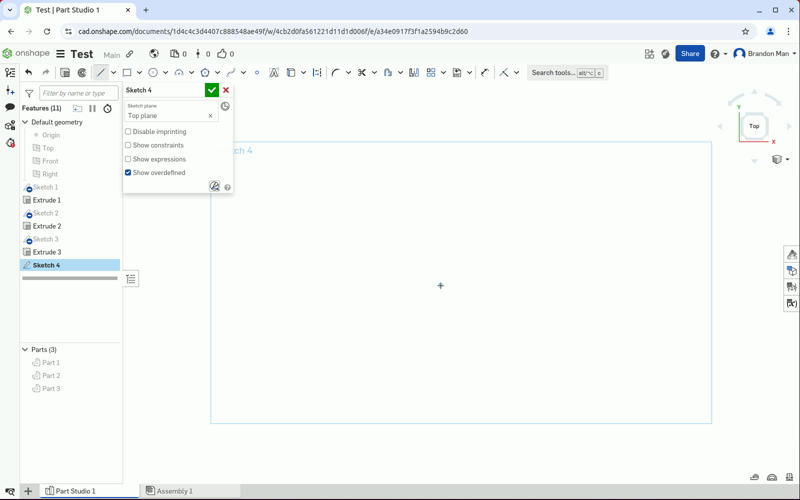
mouse_move(470, 285)
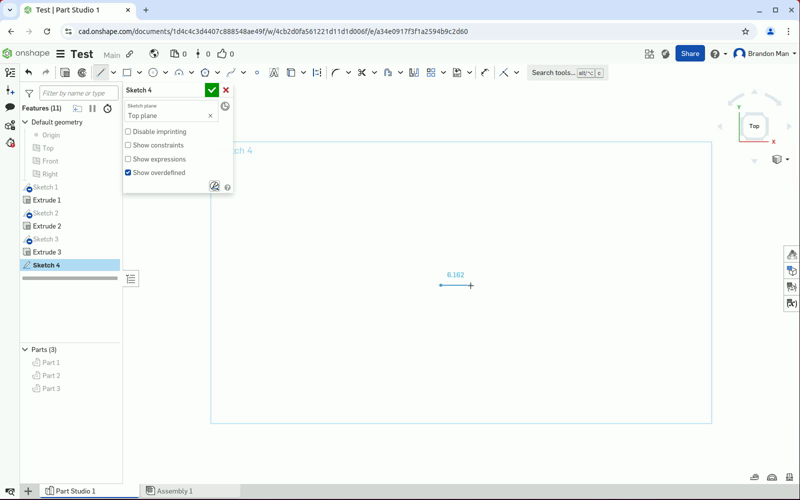
mouse_move(468, 285)
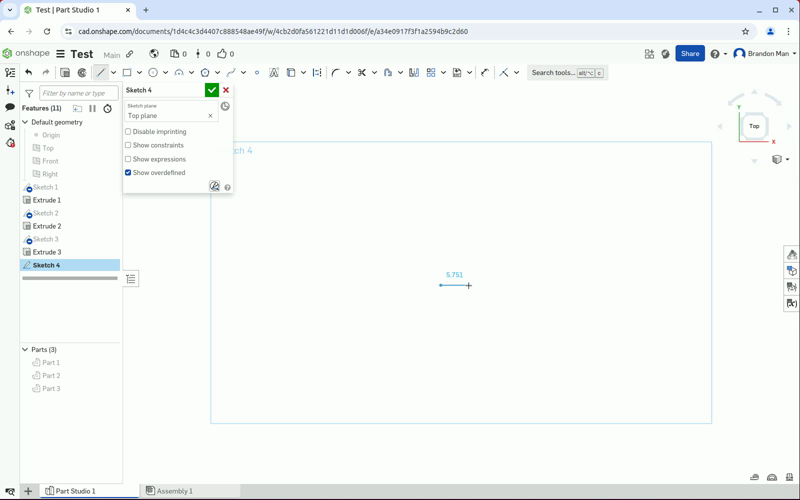
click(468, 285)
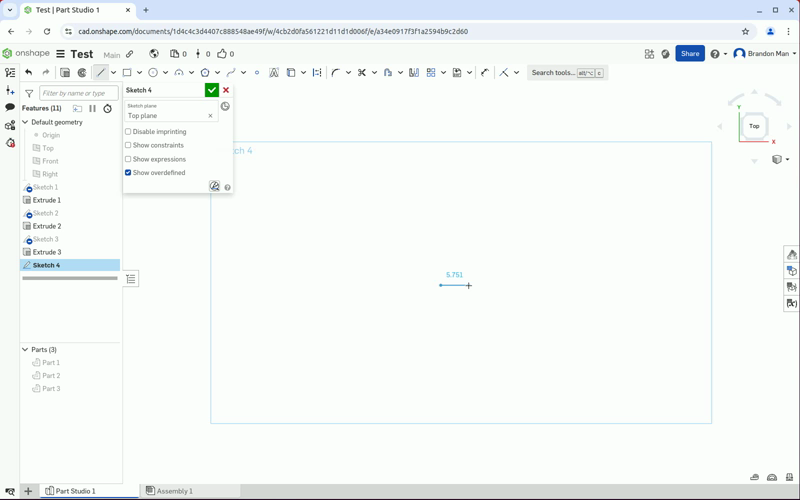
key_up(shift)
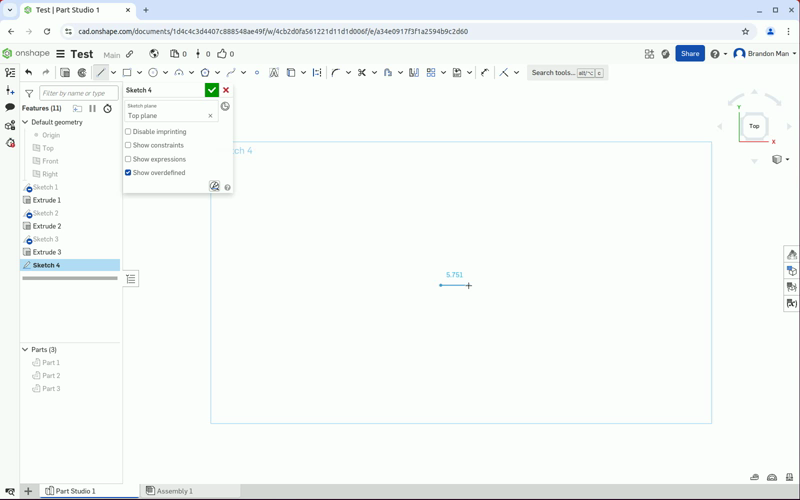
key_down(shift)
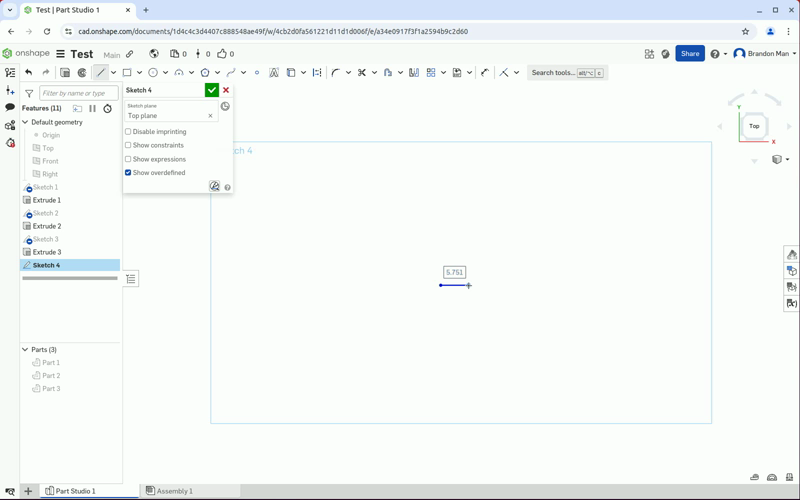
mouse_move(498, 285)
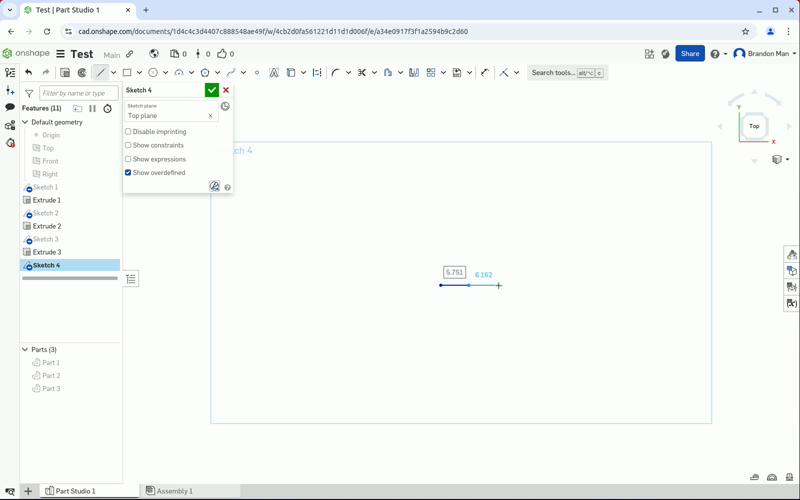
mouse_move(468, 264)
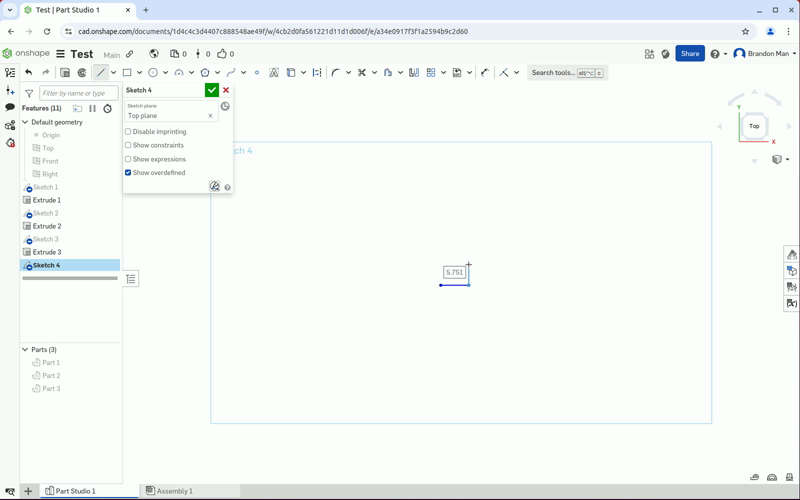
click(468, 264)
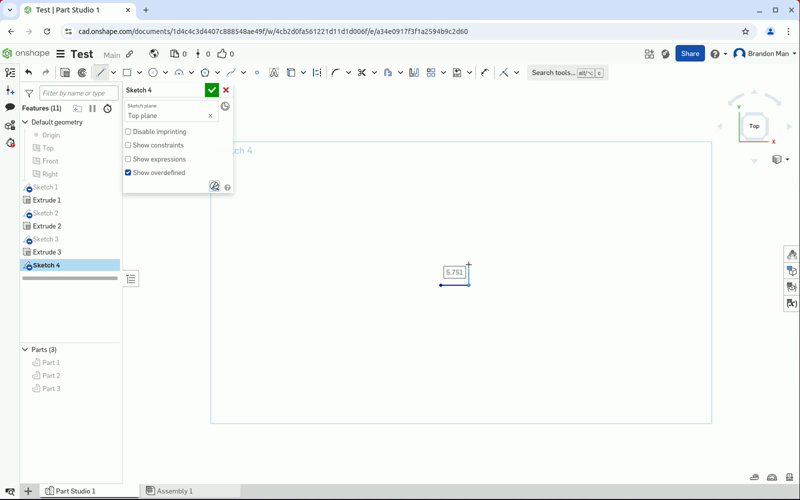
key_up(shift)
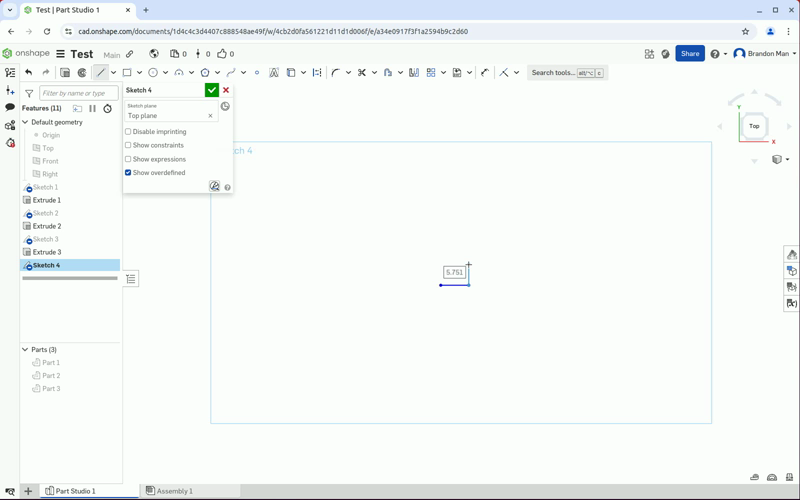
key_down(shift)
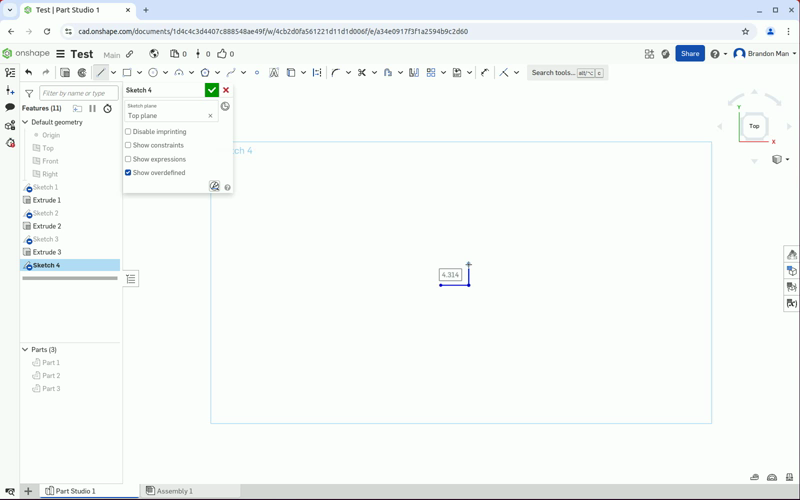
mouse_move(498, 264)
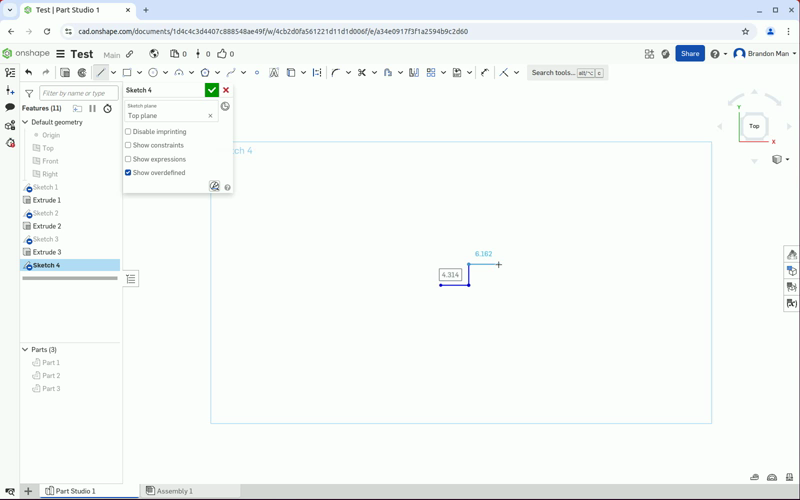
mouse_move(440, 264)
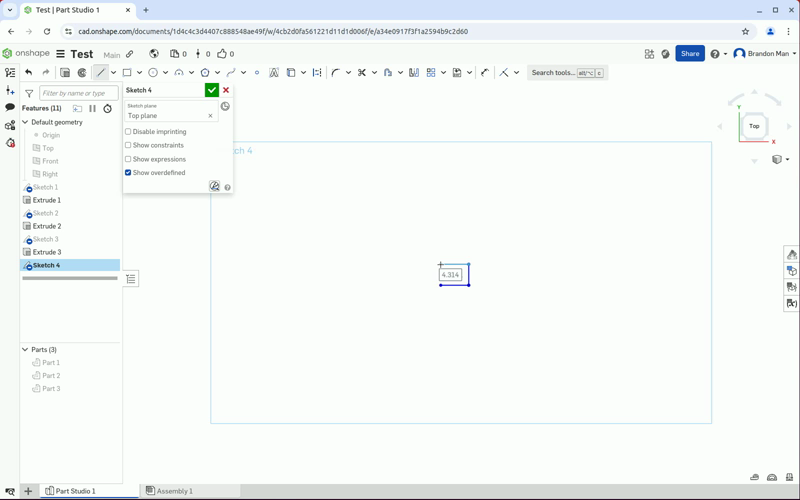
click(440, 264)
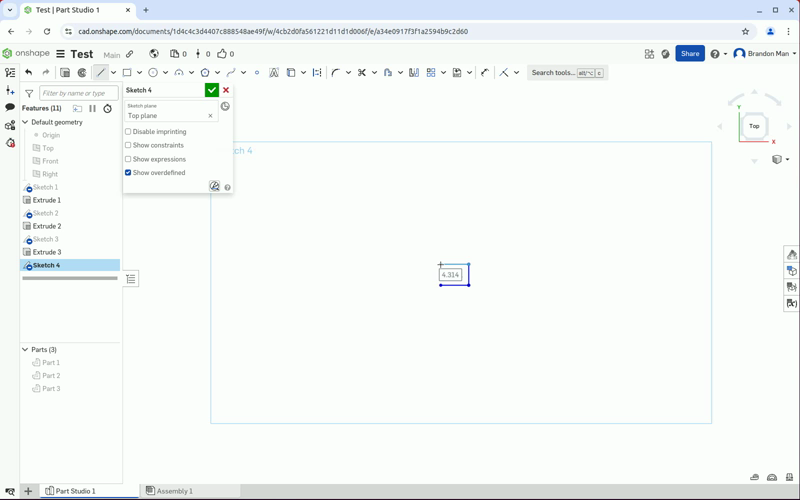
key_up(shift)
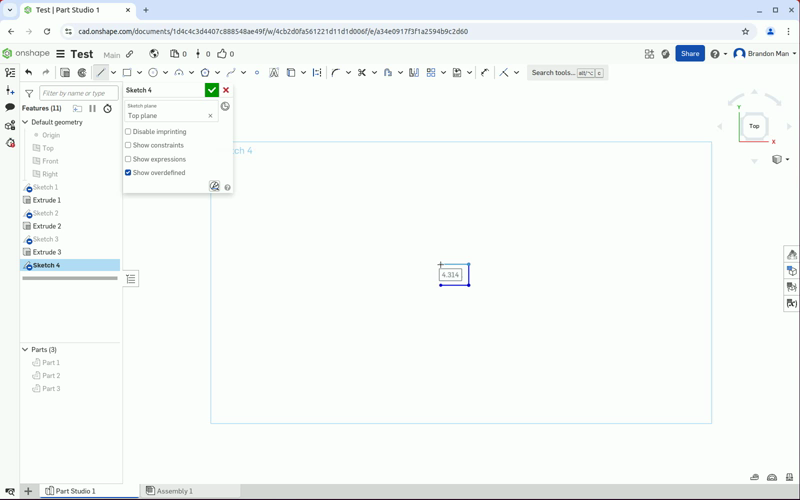
mouse_move(470, 264)
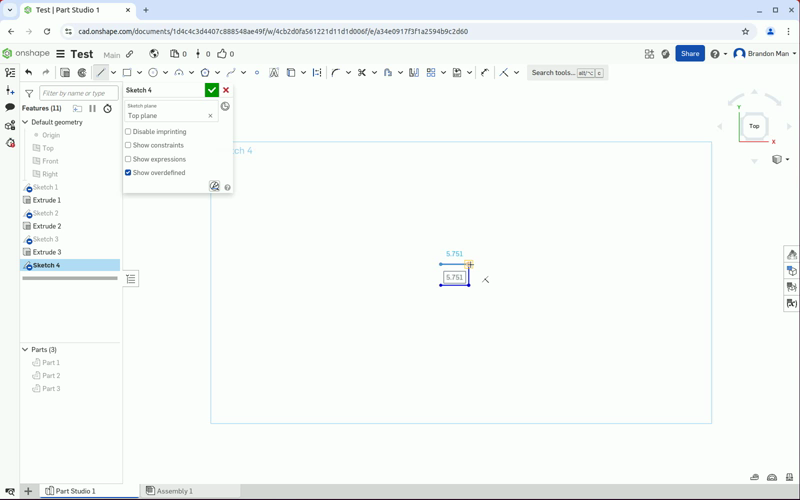
key_down(shift)
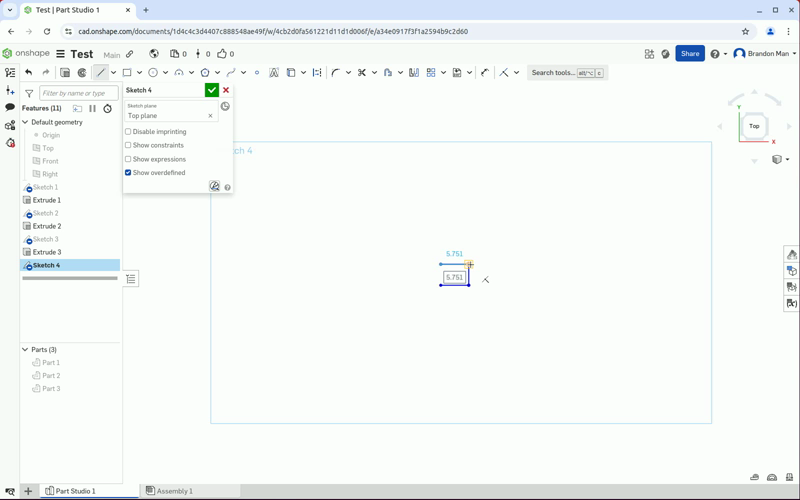
mouse_move(440, 285)
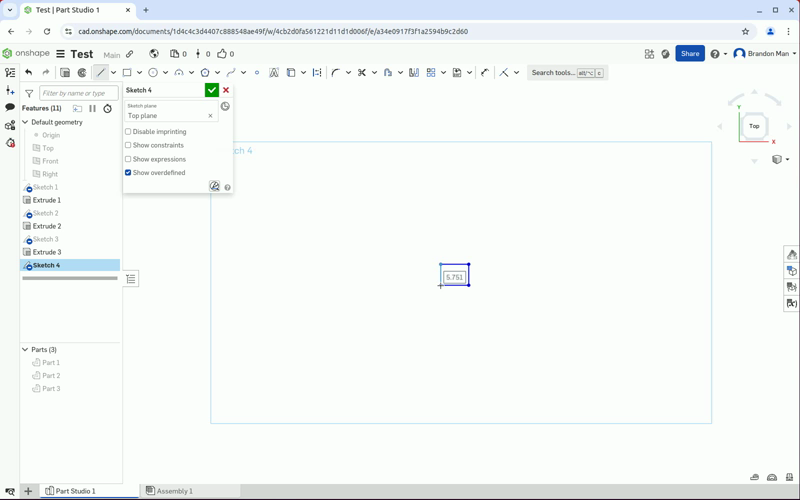
key_up(shift)
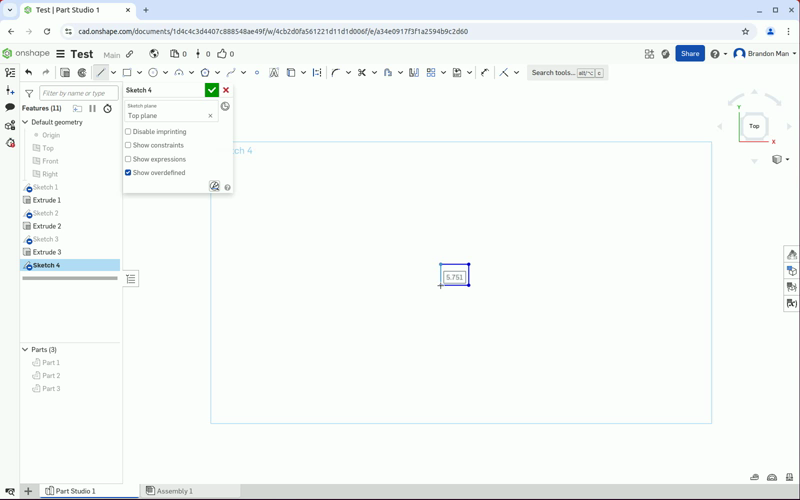
click(440, 285)
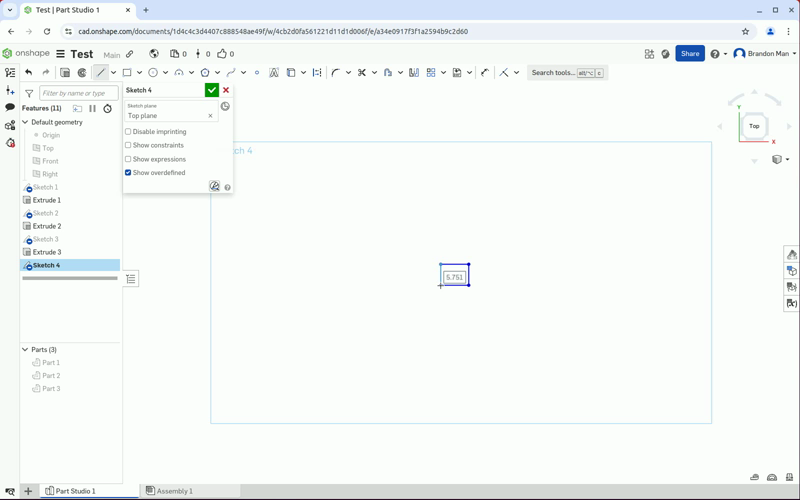
key(esc)
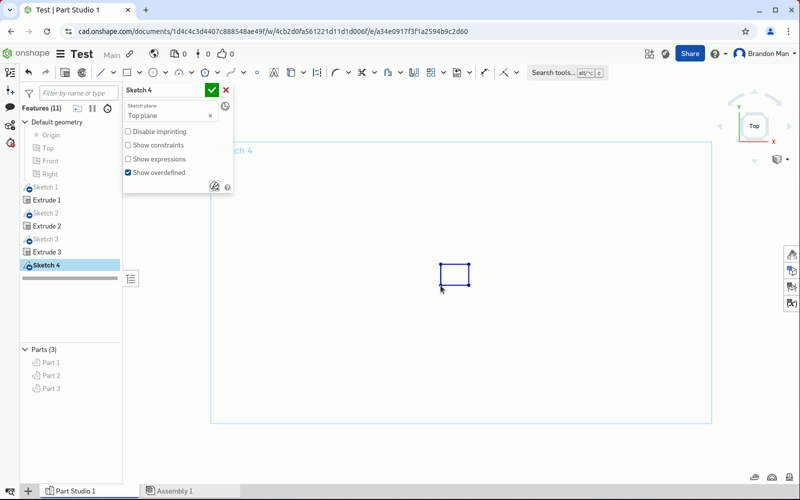
mouse_move(458, 275)
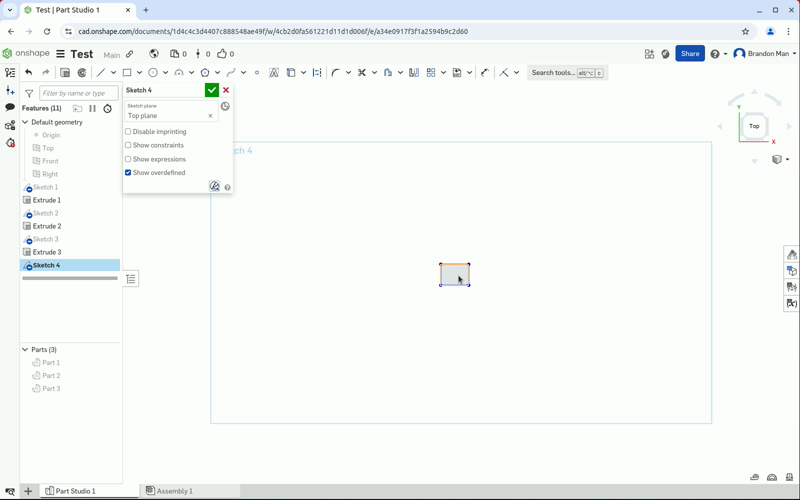
scroll(6)
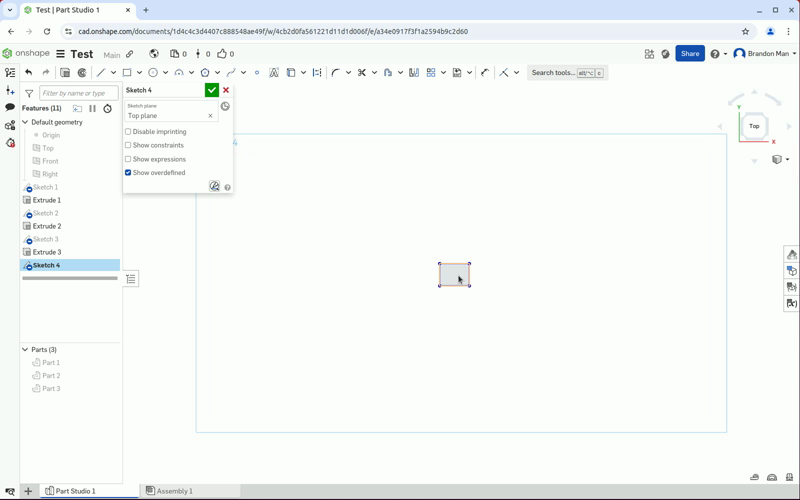
scroll(6)
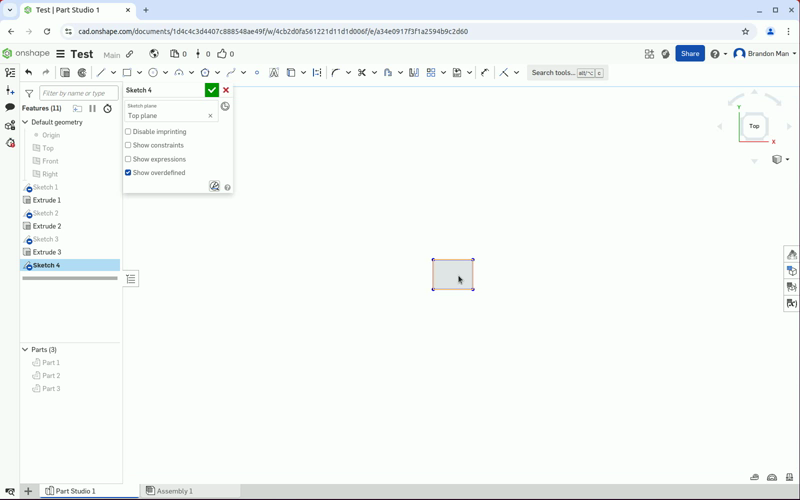
scroll(6)
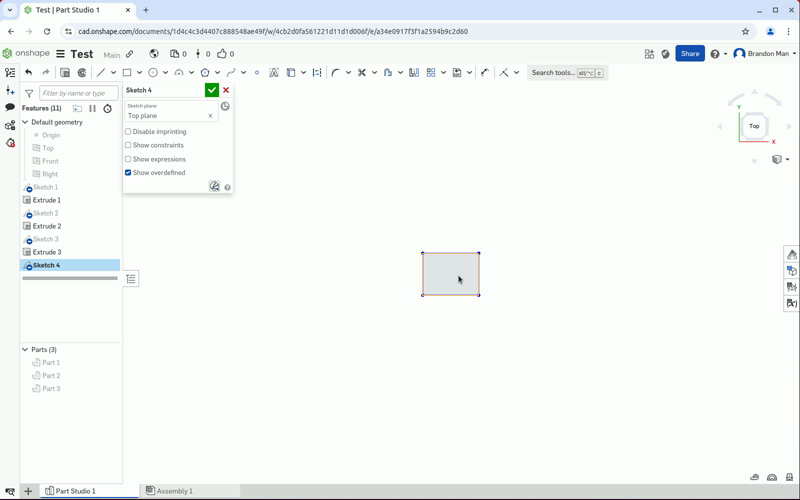
scroll(6)
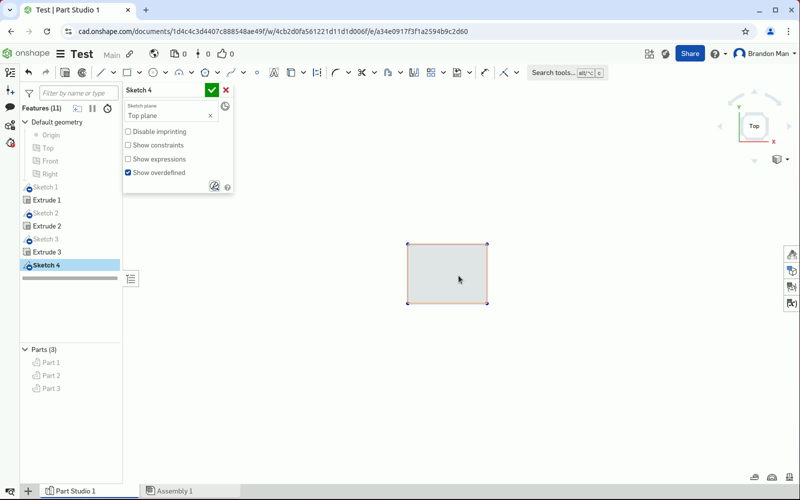
scroll(6)
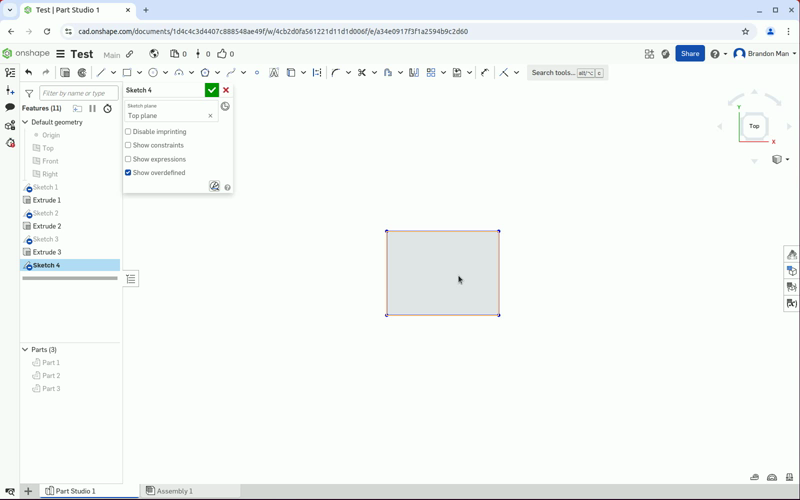
scroll(6)
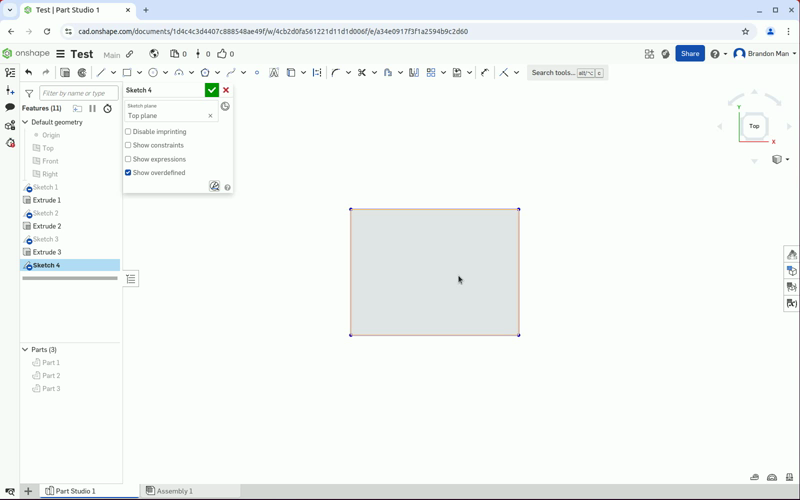
scroll(6)
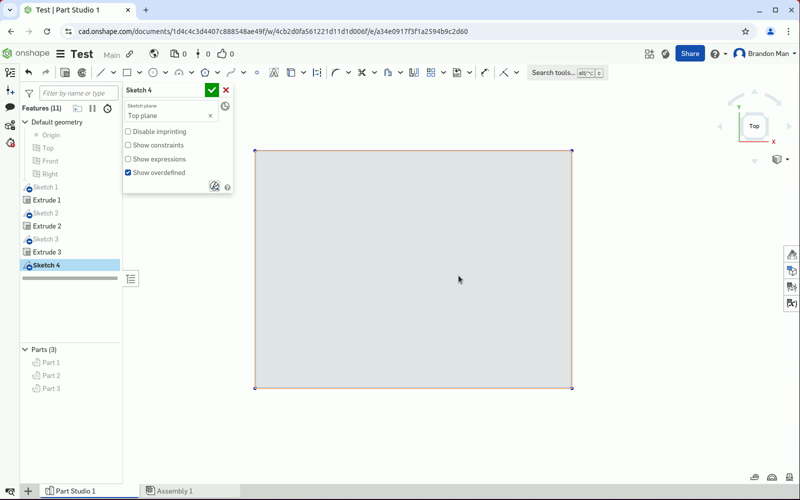
click(458, 275)
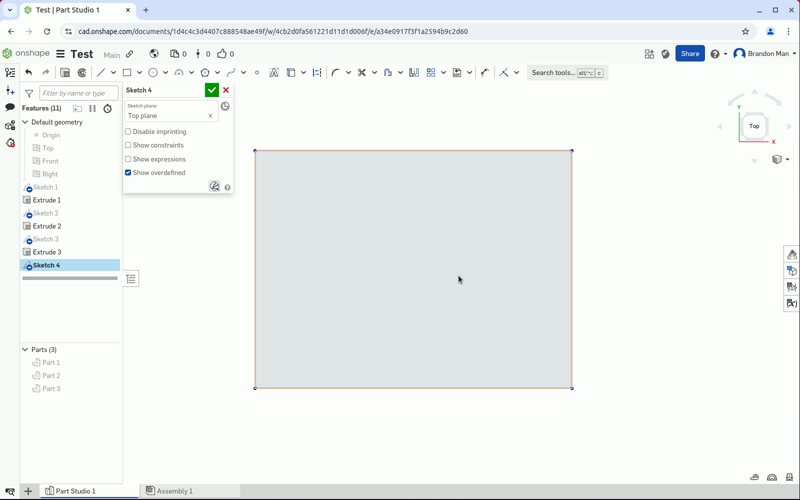
scroll(-6)
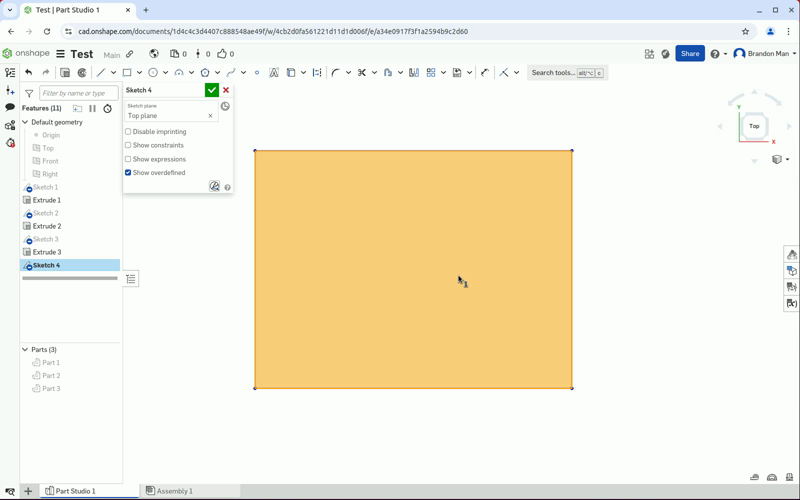
scroll(-6)
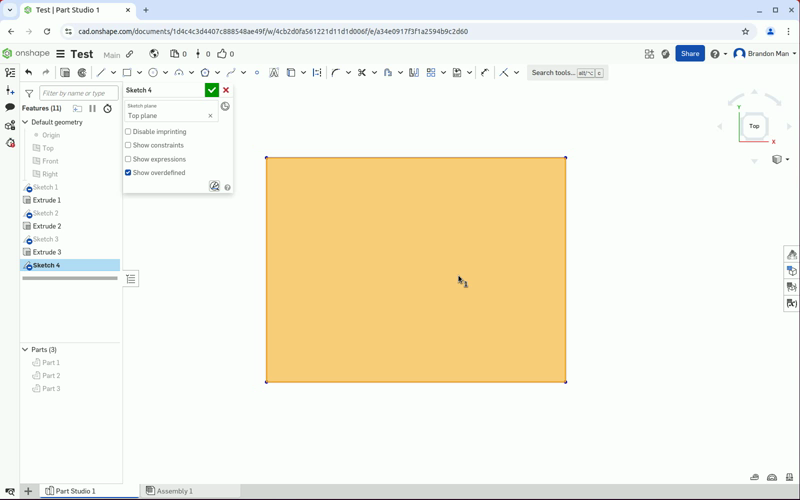
scroll(-6)
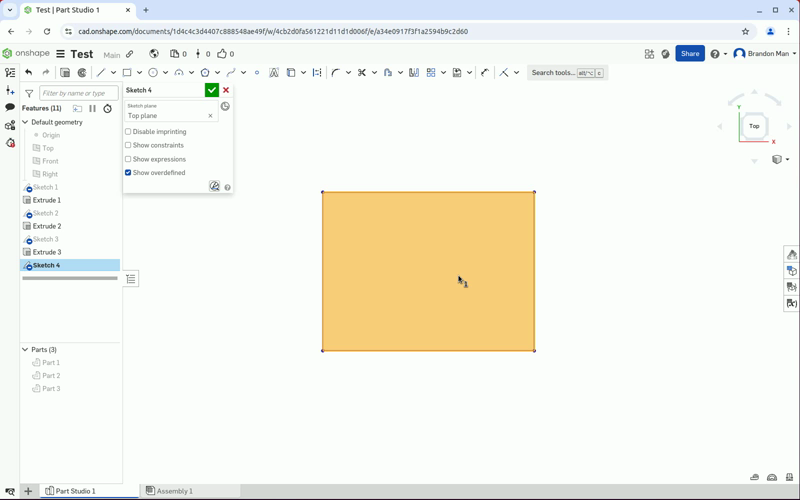
scroll(-6)
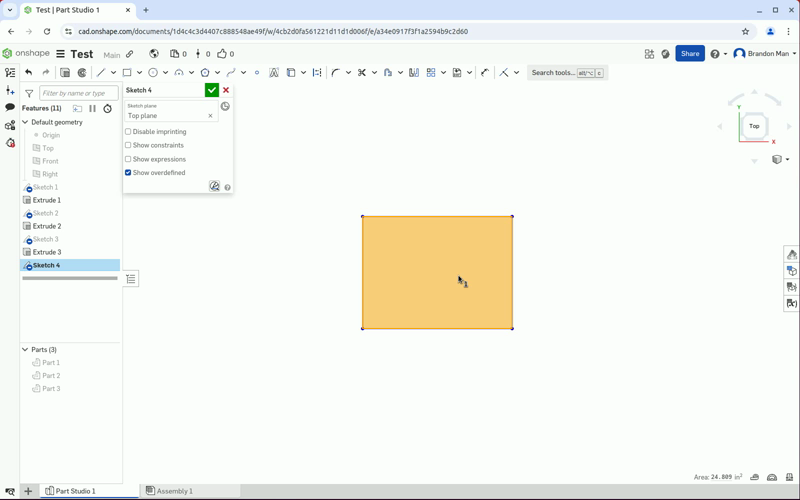
scroll(-6)
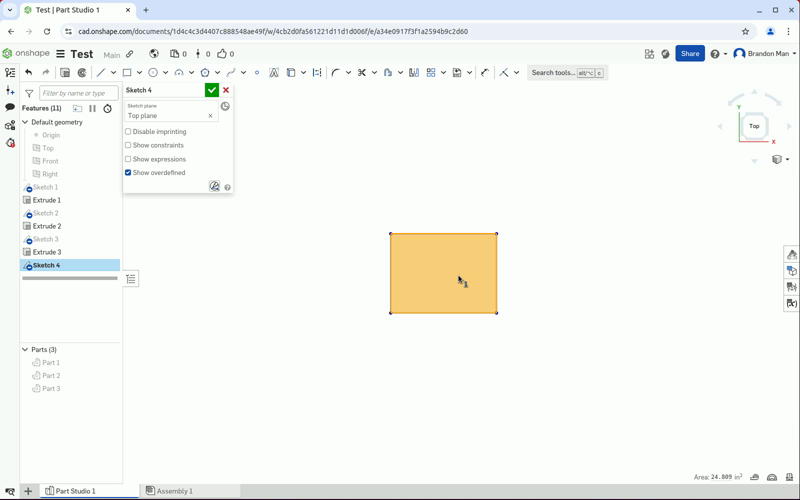
scroll(-6)
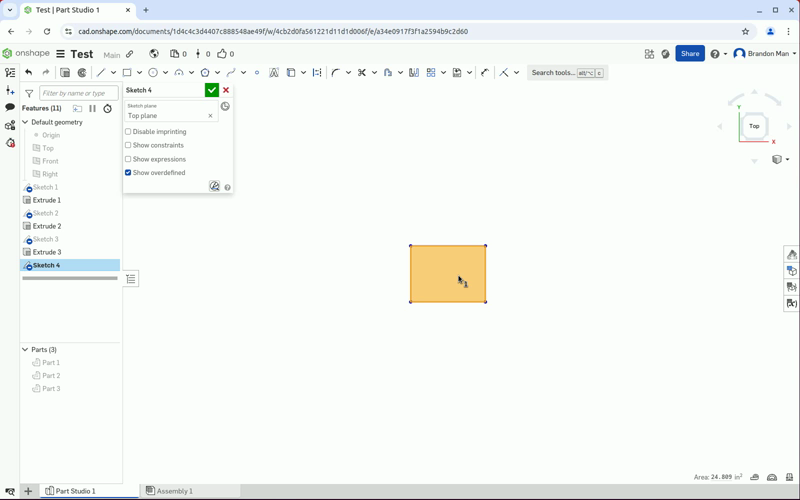
scroll(-6)
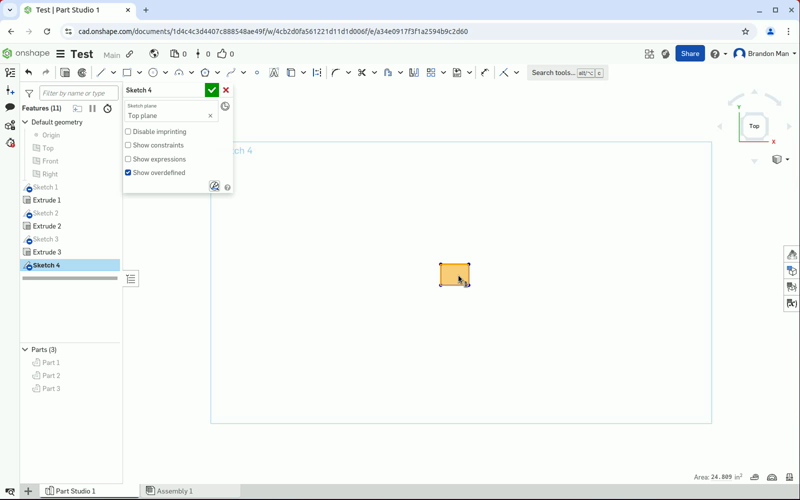
mouse_move(73, 352)
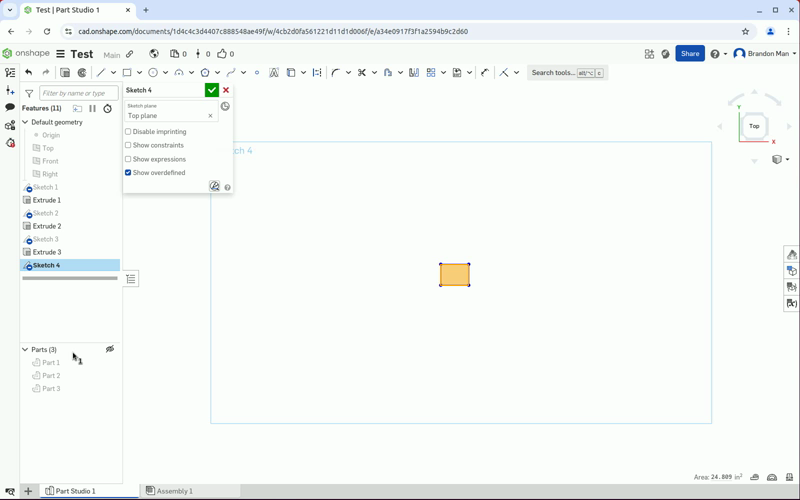
key(shift+y)
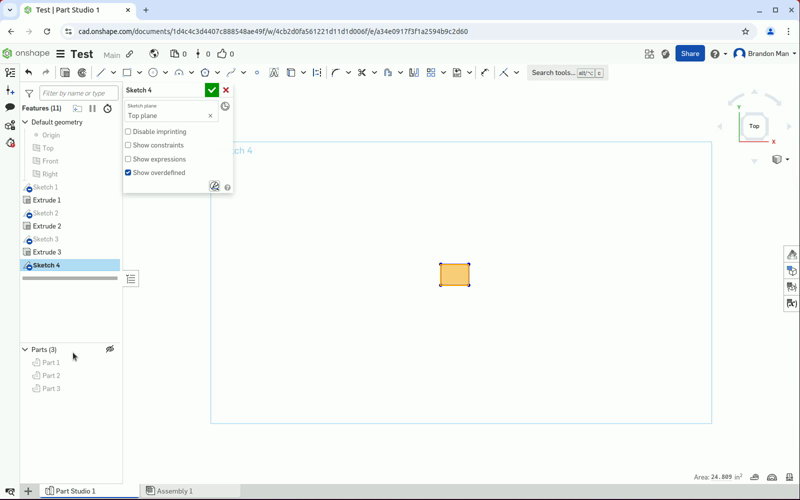
key(shift+e)
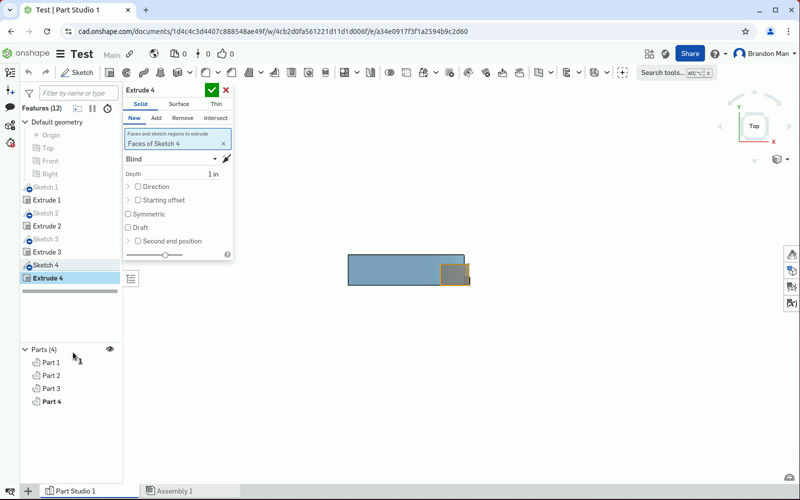
mouse_move(143, 106)
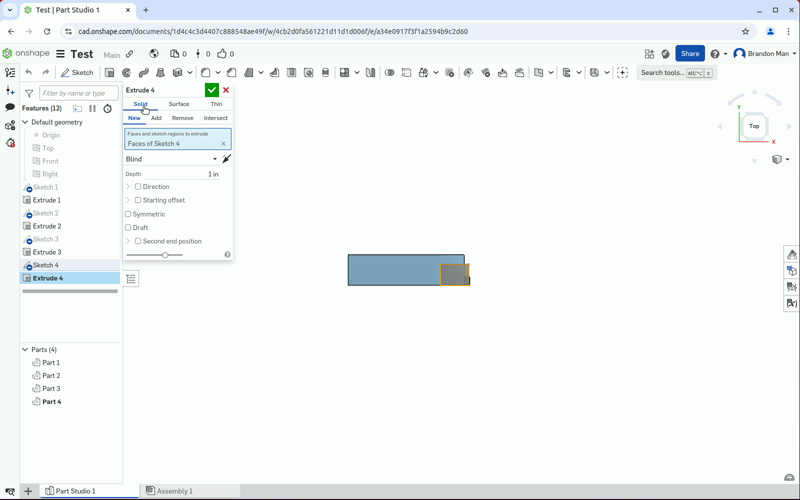
click(143, 106)
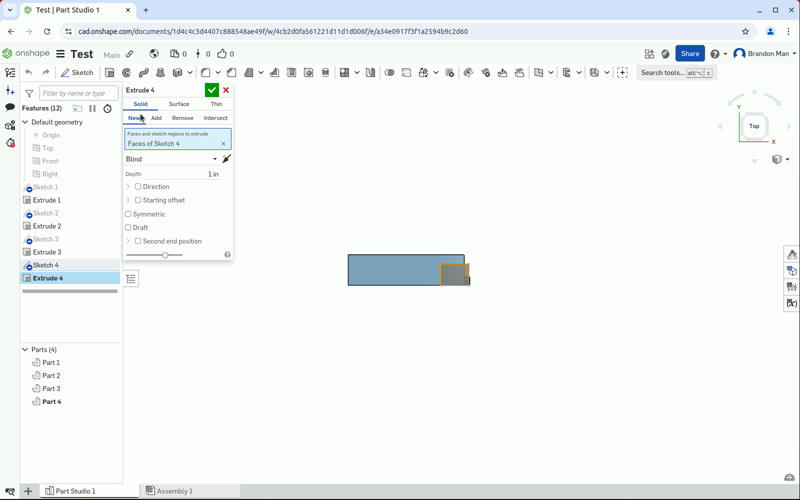
mouse_move(137, 120)
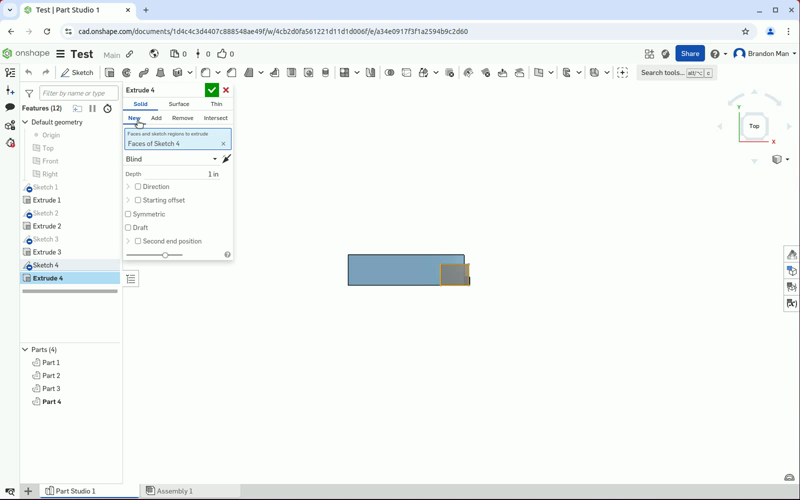
click(137, 120)
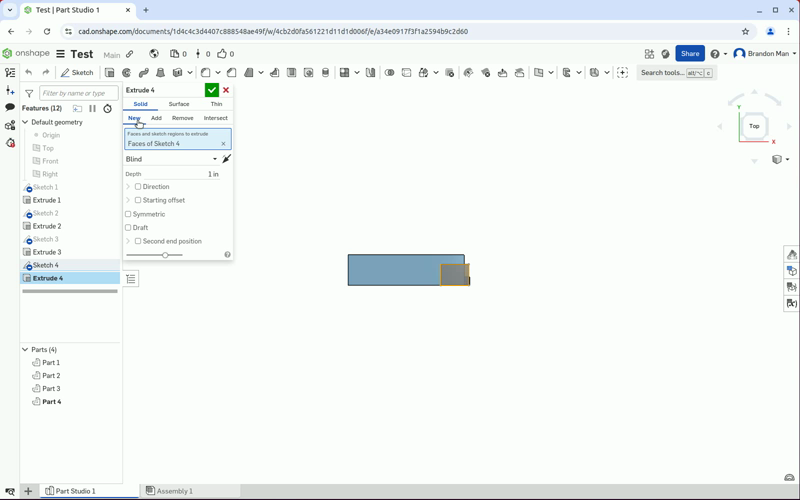
key(tab, 4)
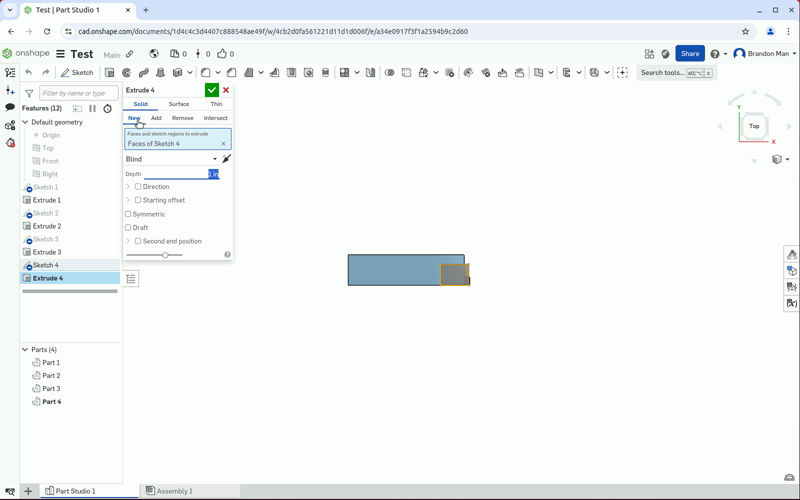
text(-0.241)
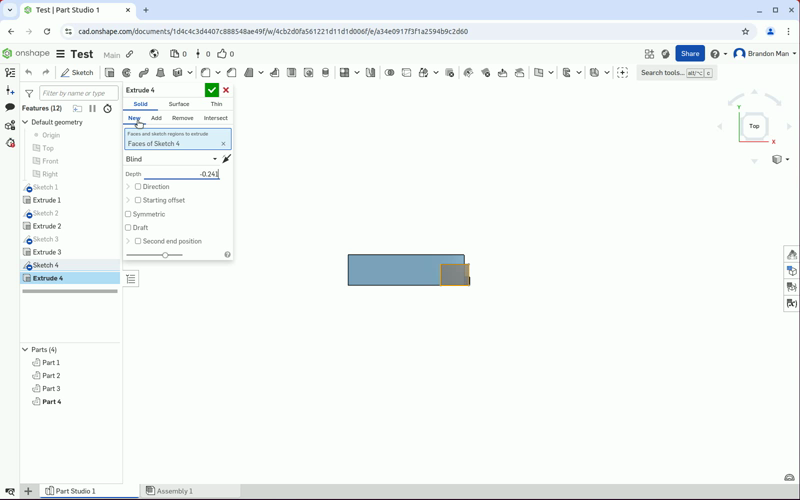
key(enter)
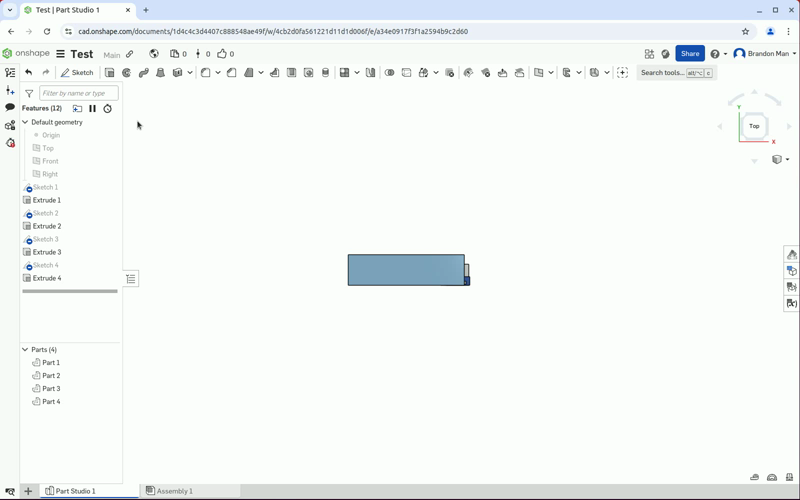
key(shift+h)
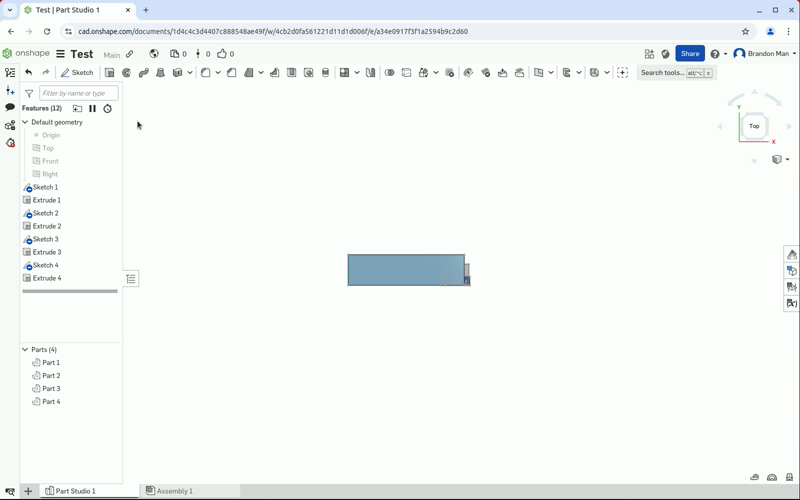
key(shift+h)
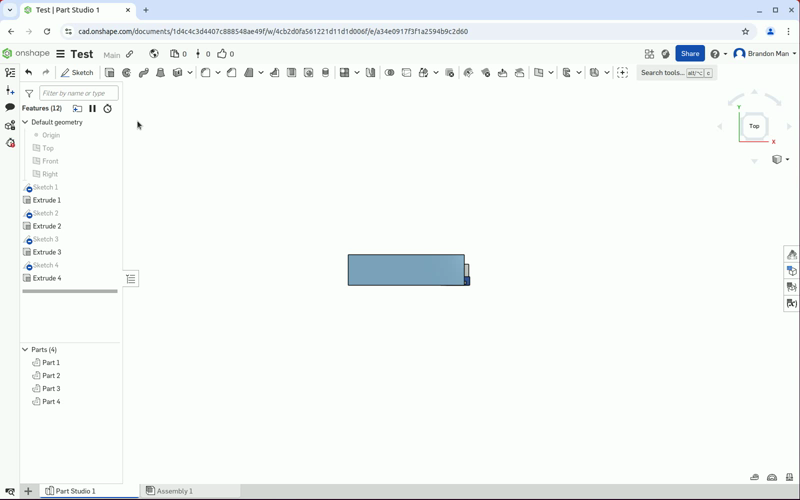
mouse_move(73, 189)
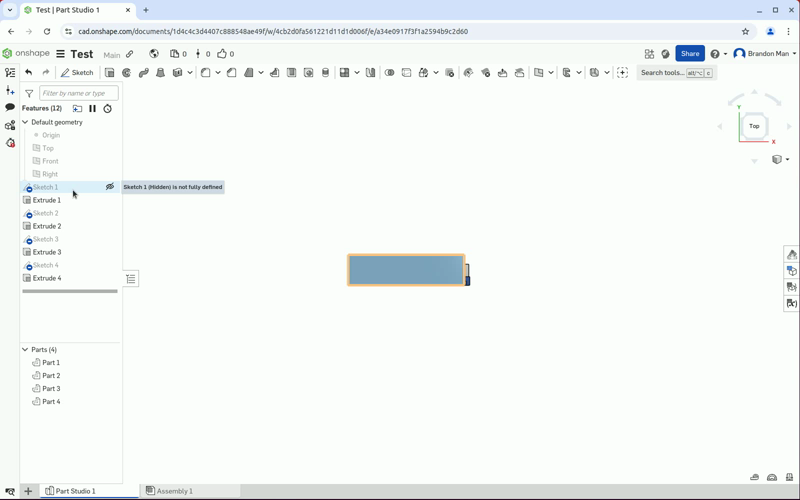
click(73, 189)
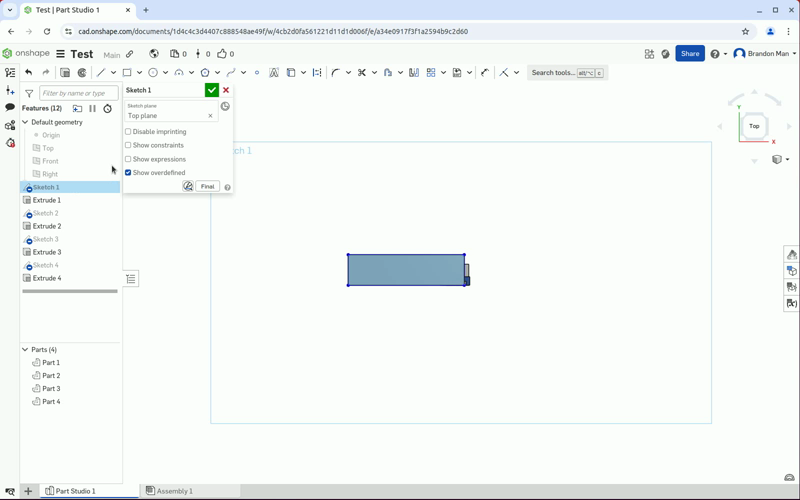
mouse_move(229, 92)
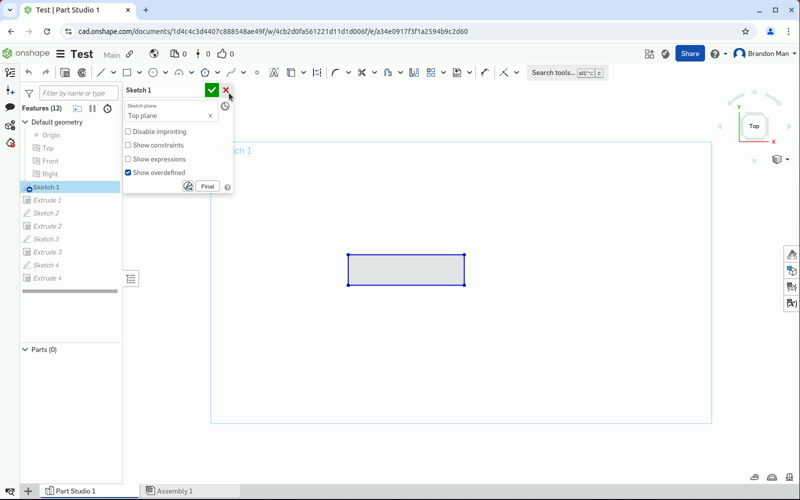
click(229, 92)
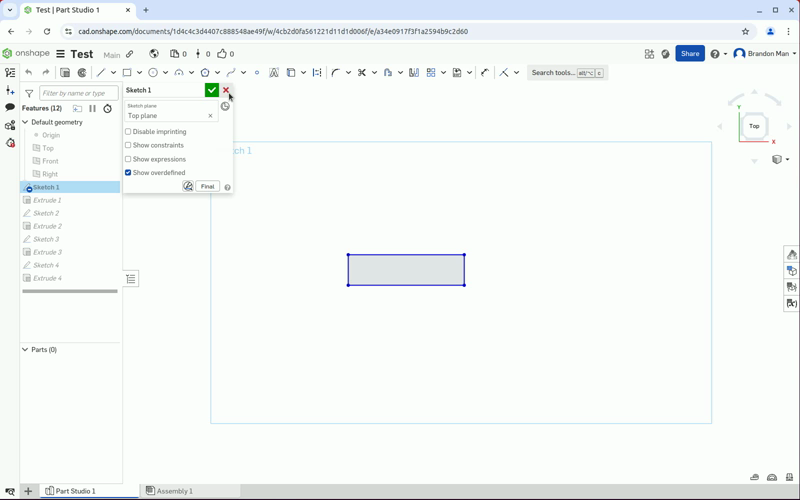
key(shift+s)
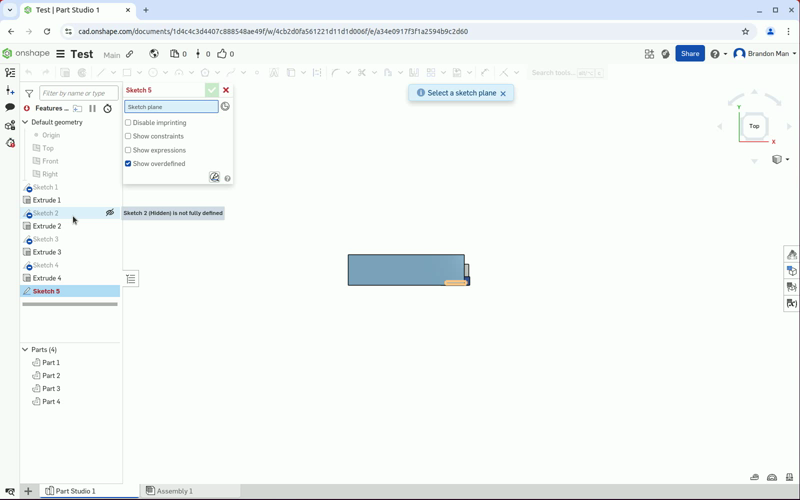
scroll(3)
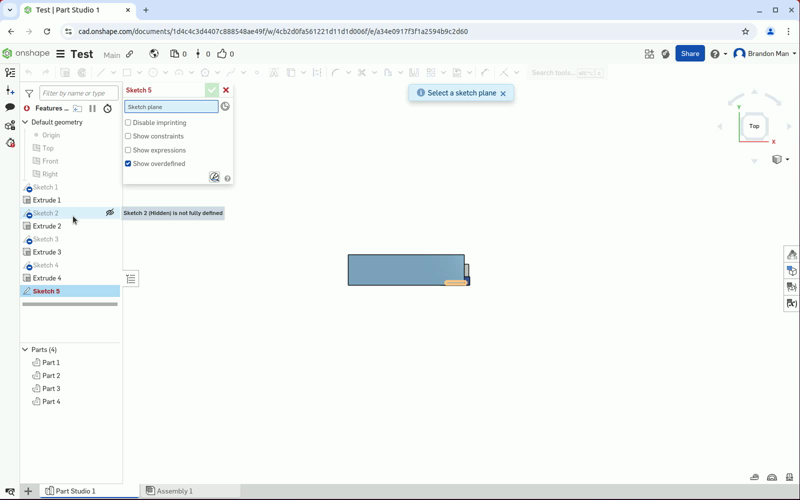
mouse_move(73, 150)
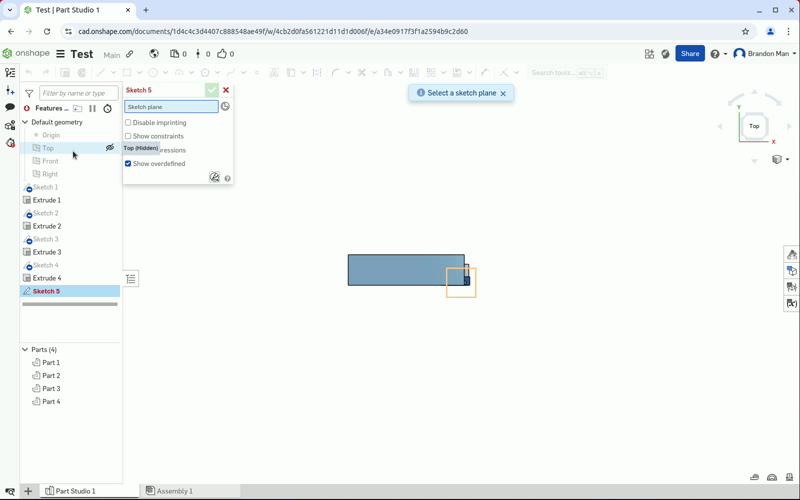
click(73, 150)
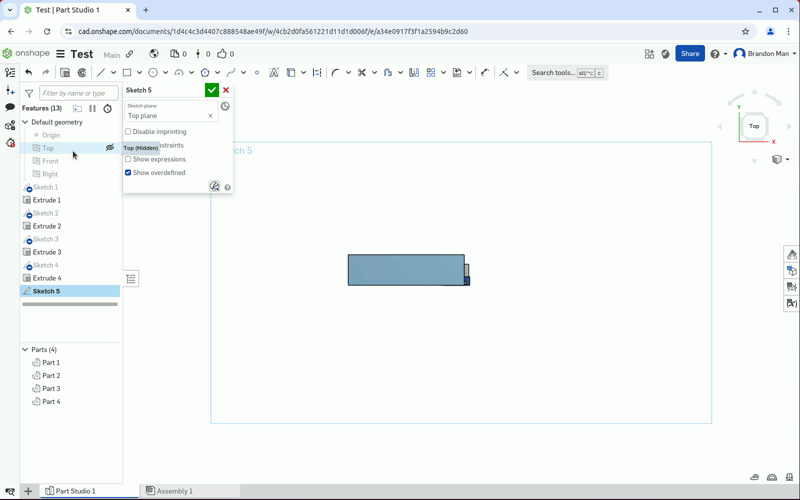
mouse_move(73, 352)
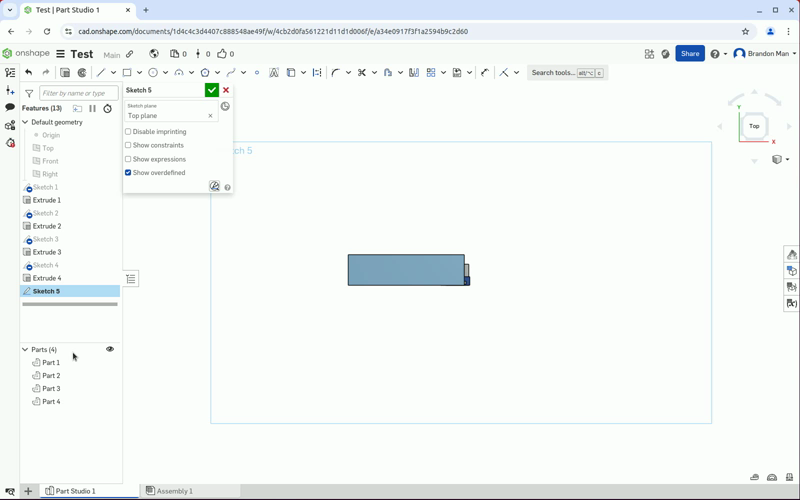
key(y)
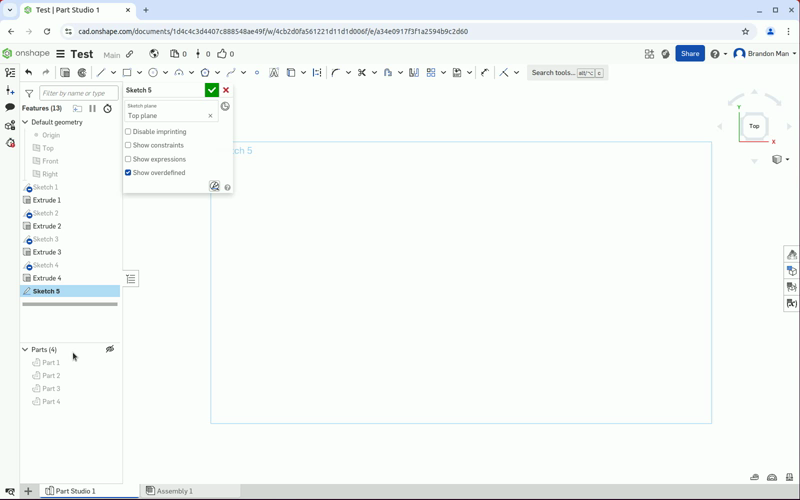
key(l)
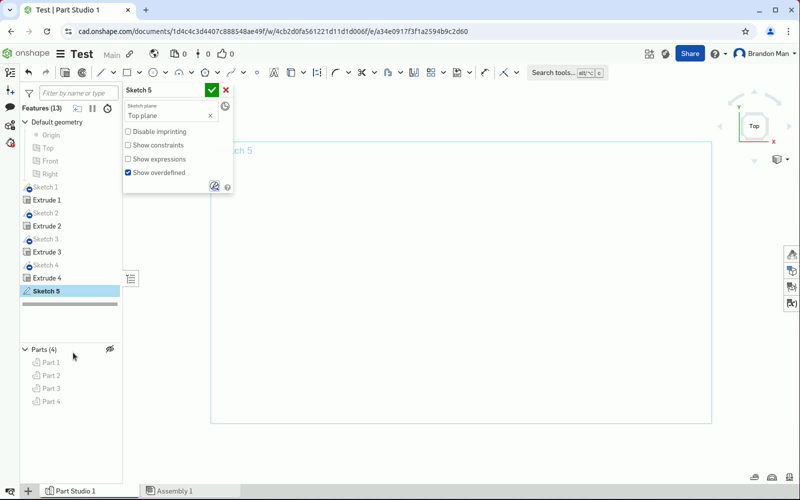
key_down(shift)
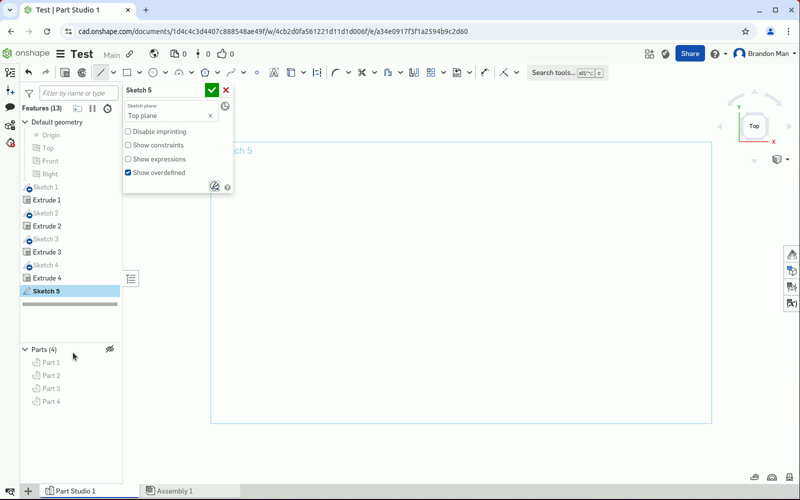
mouse_move(434, 286)
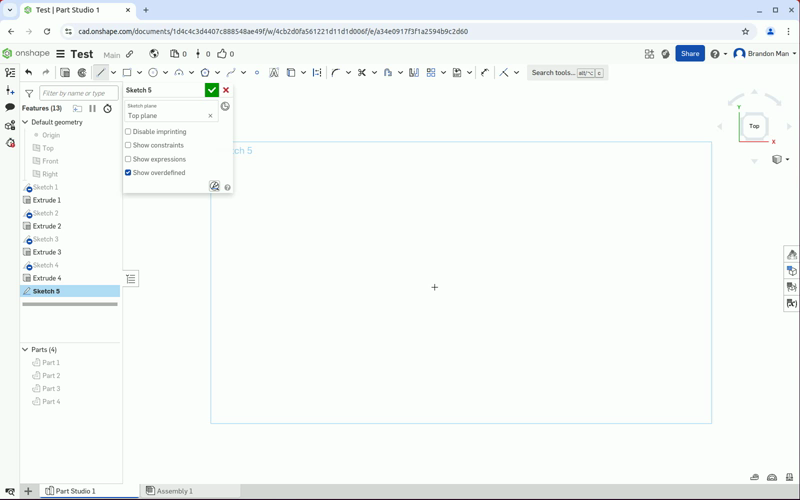
click(434, 286)
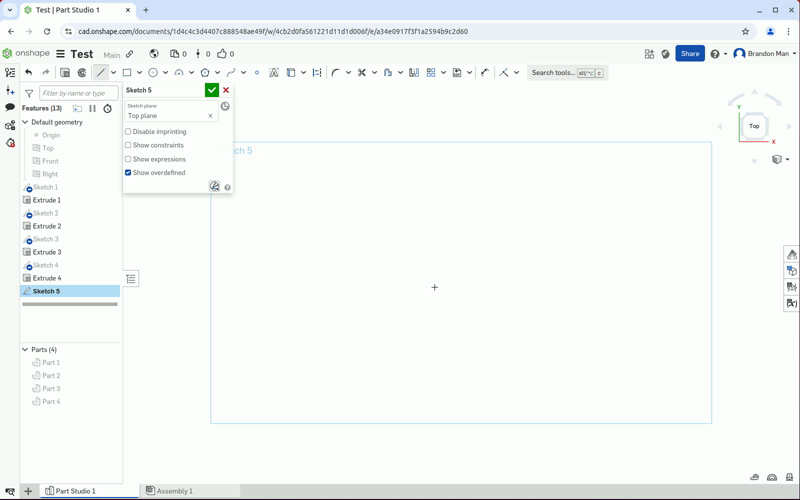
key_up(shift)
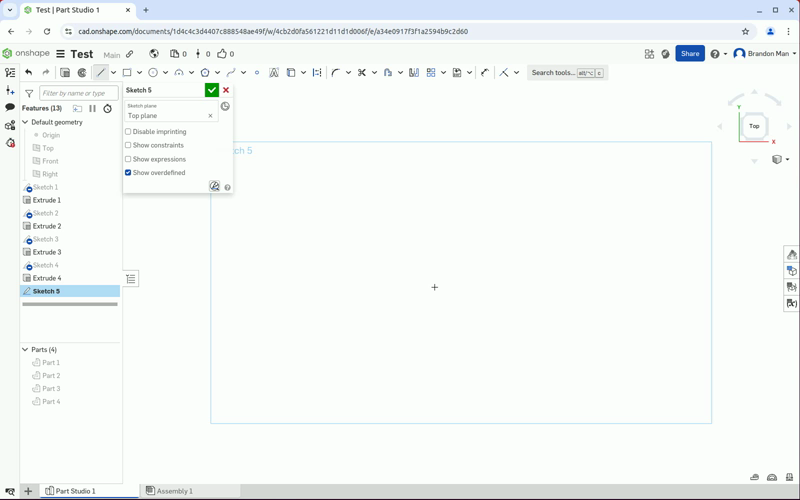
key_down(shift)
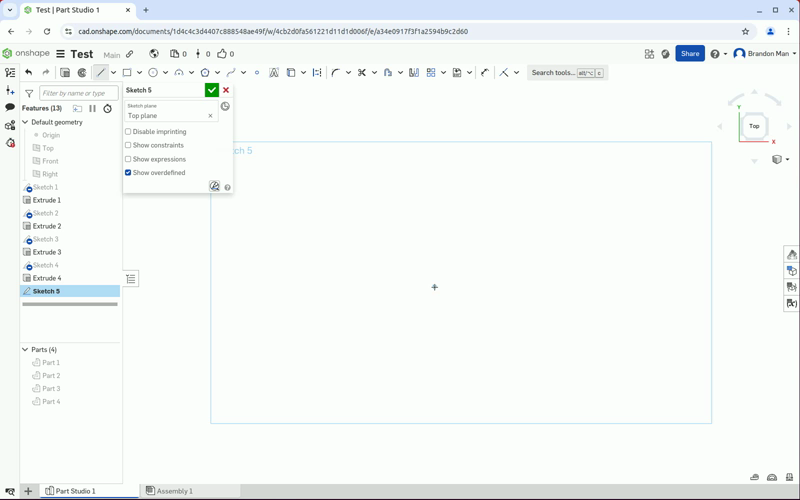
mouse_move(464, 286)
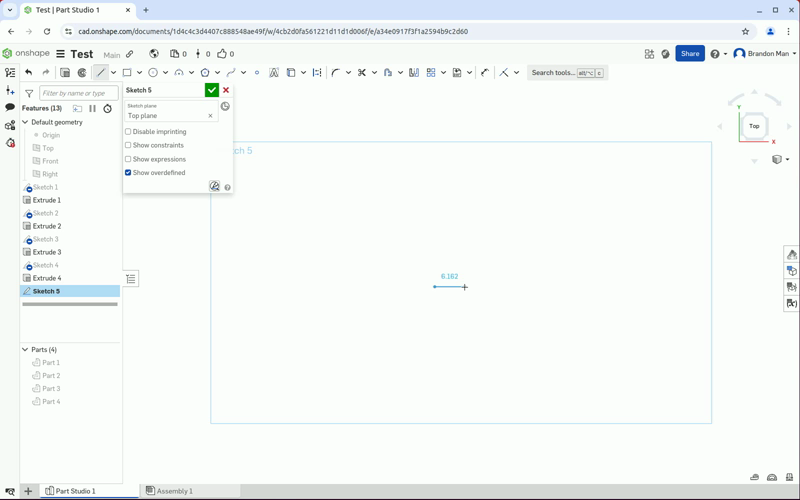
mouse_move(466, 286)
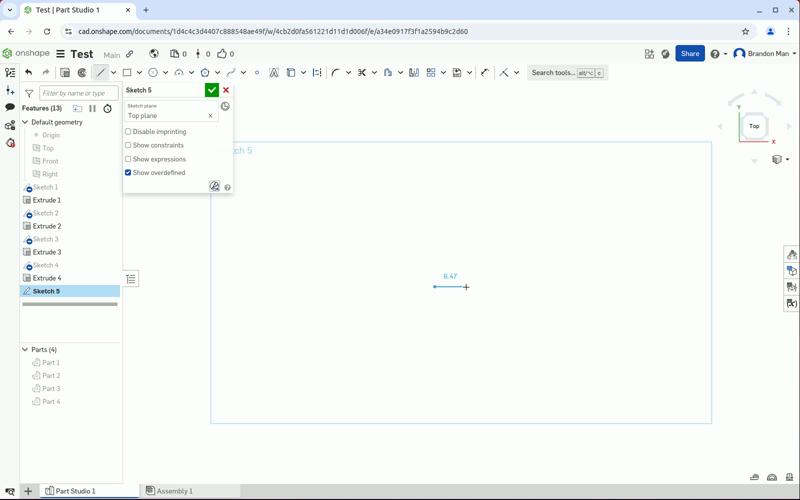
click(466, 286)
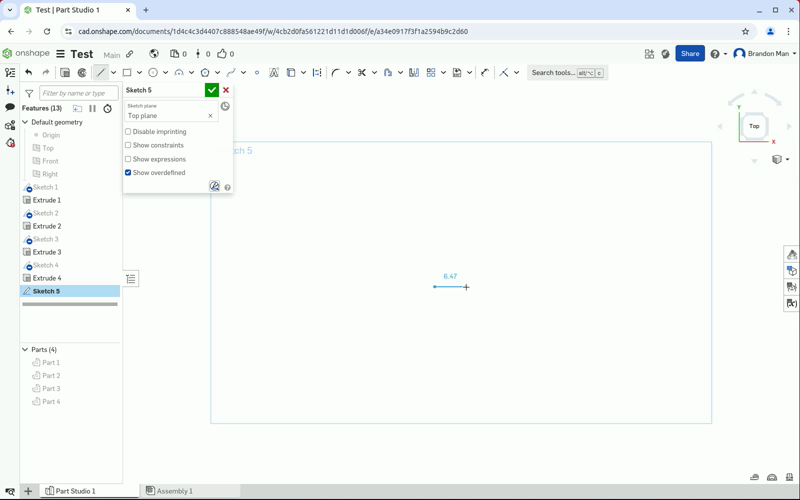
key_up(shift)
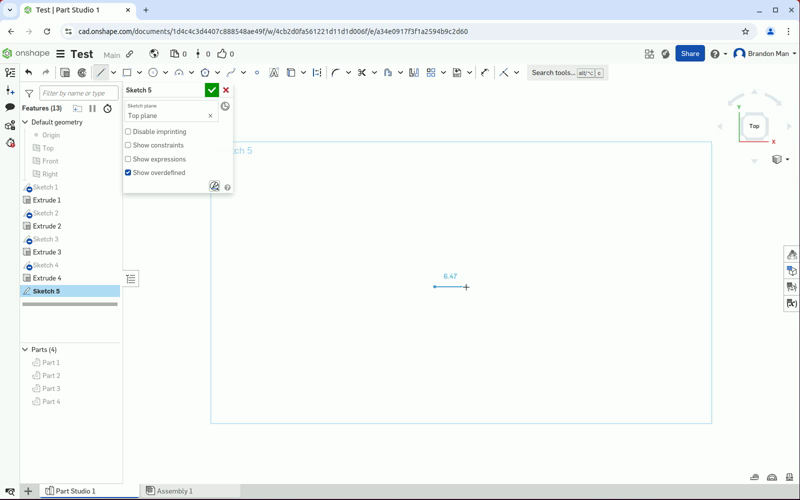
key_down(shift)
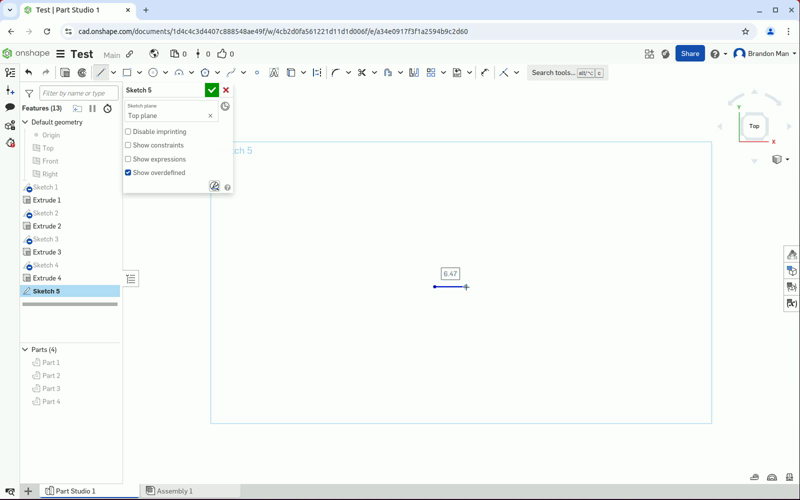
mouse_move(496, 286)
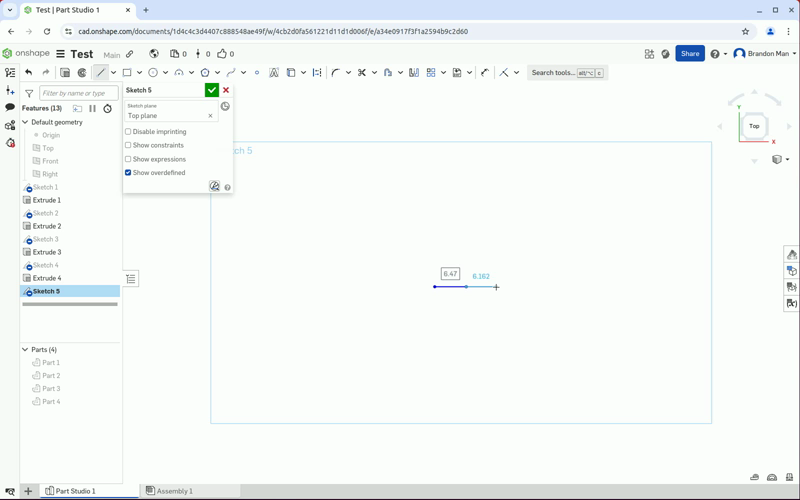
mouse_move(466, 265)
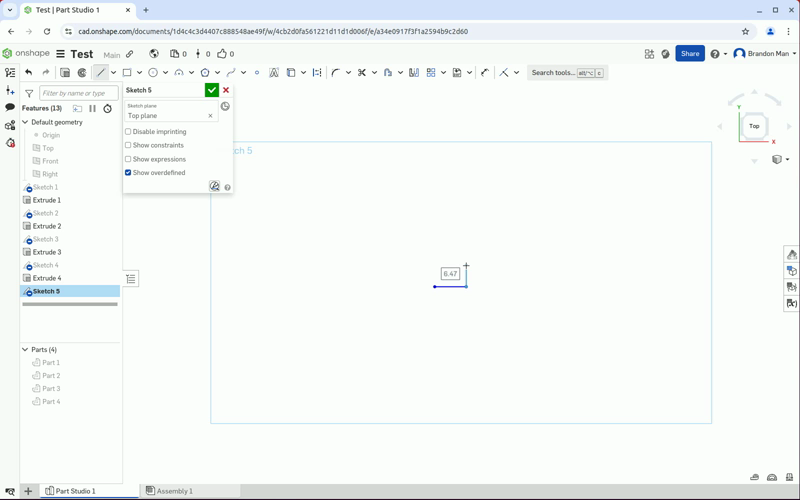
click(466, 265)
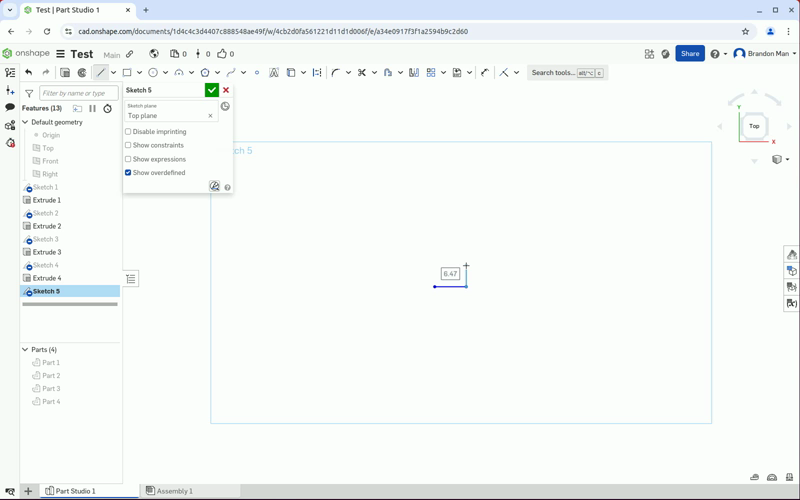
key_up(shift)
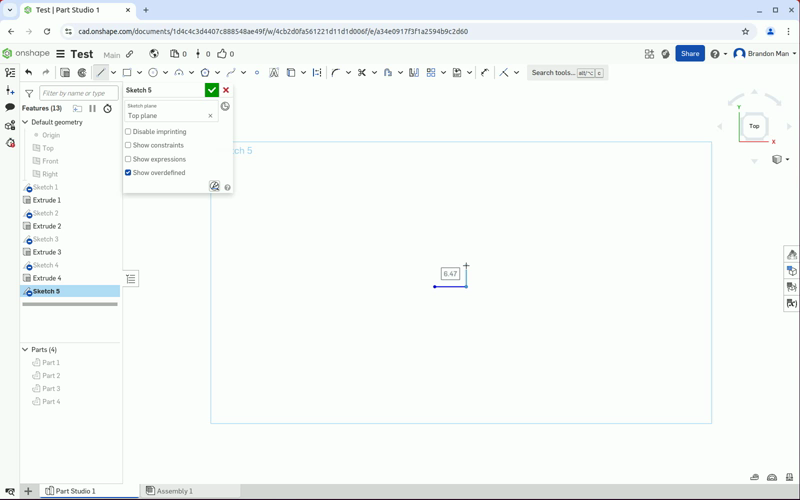
key_down(shift)
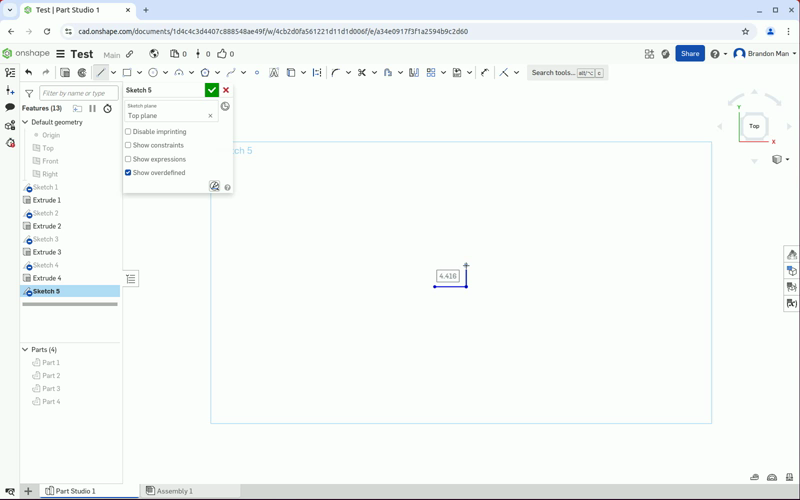
mouse_move(496, 265)
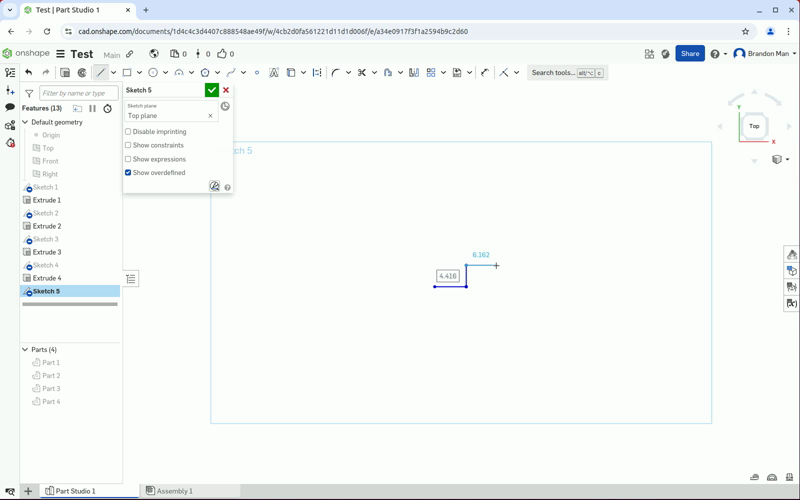
mouse_move(434, 265)
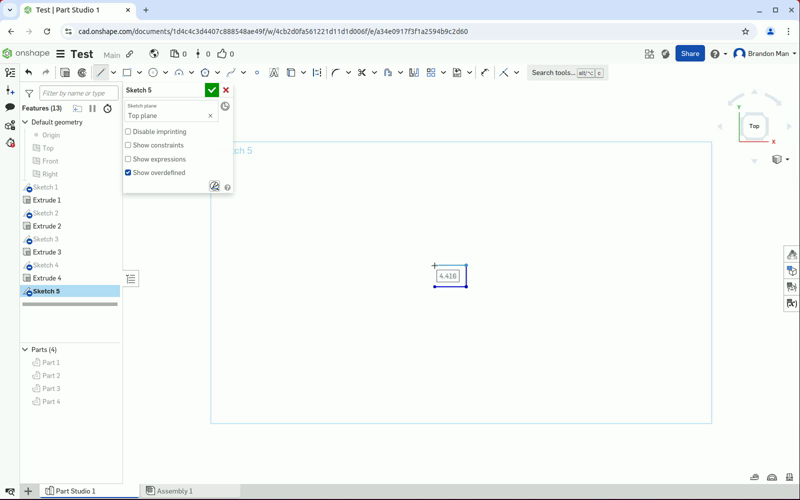
click(434, 265)
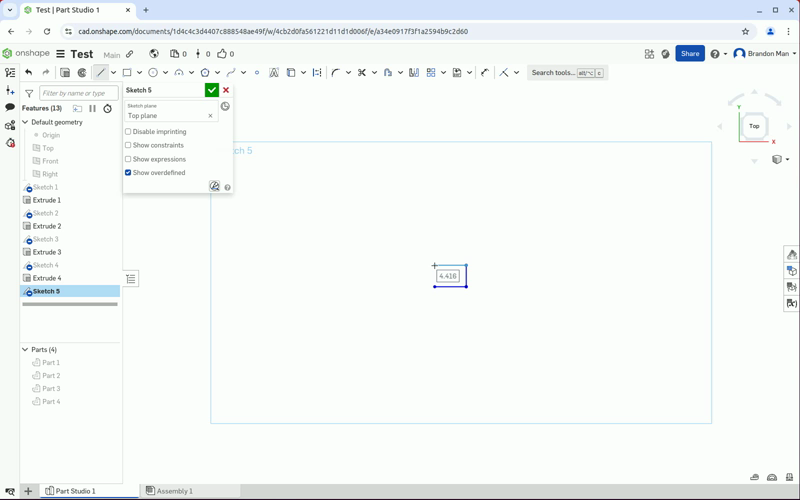
key_up(shift)
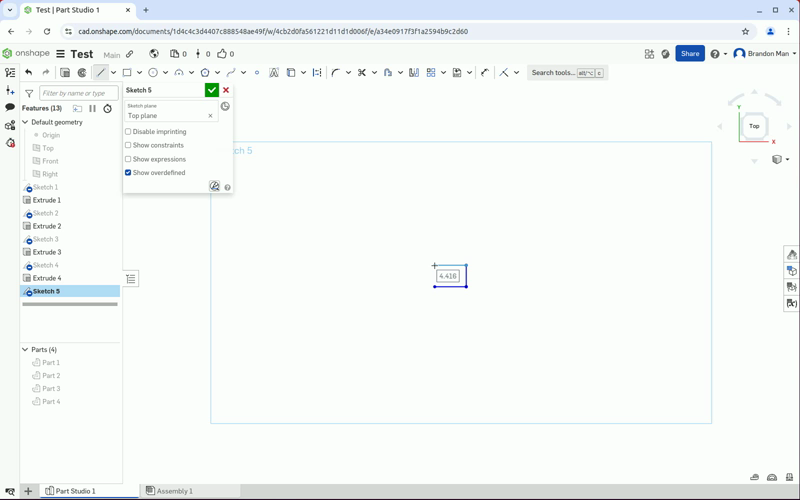
mouse_move(464, 265)
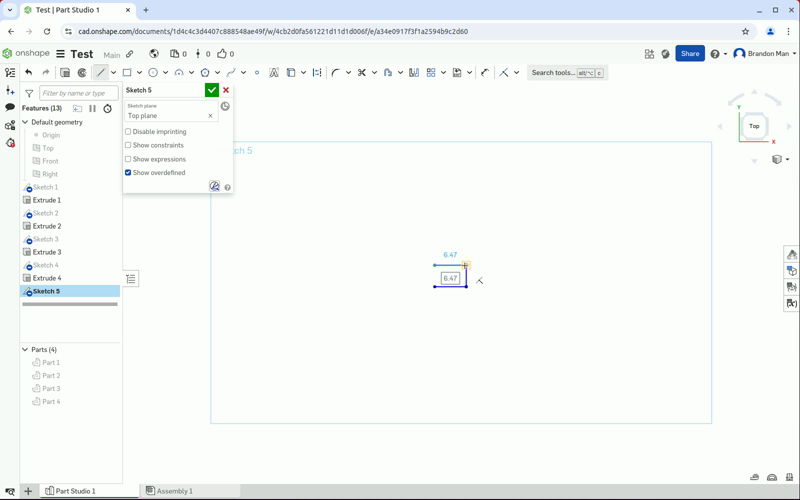
key_down(shift)
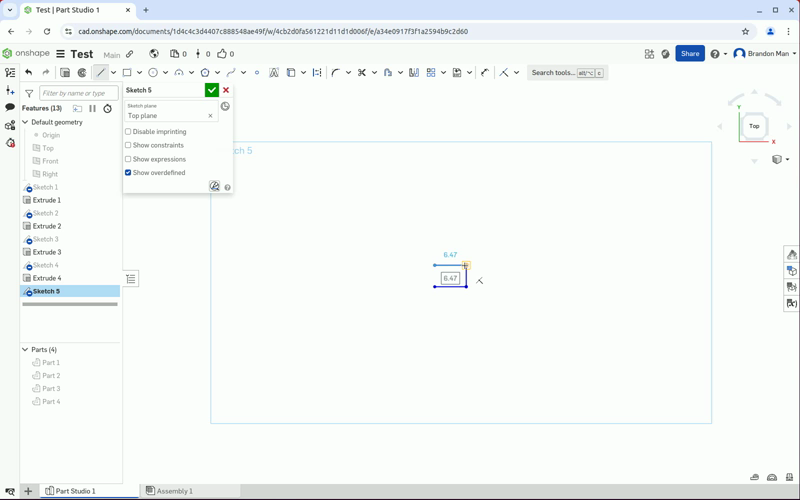
mouse_move(434, 286)
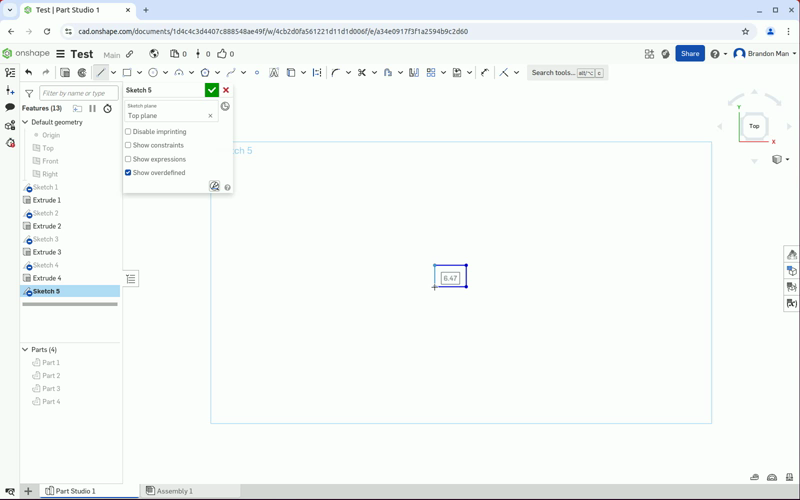
key_up(shift)
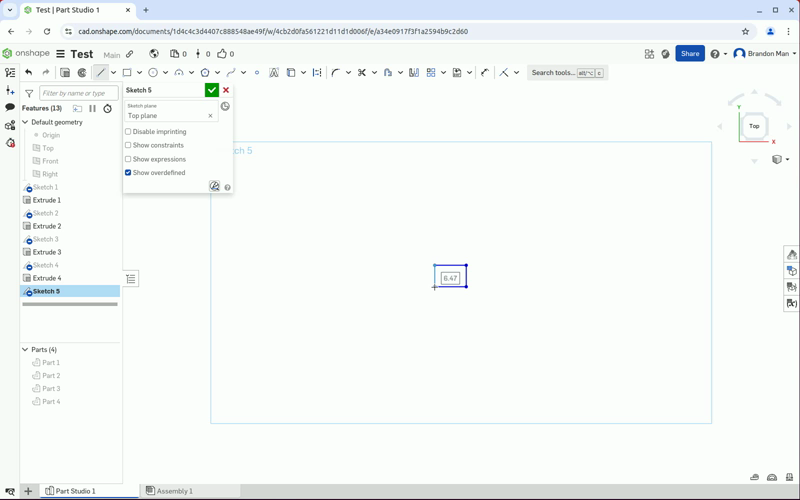
click(434, 286)
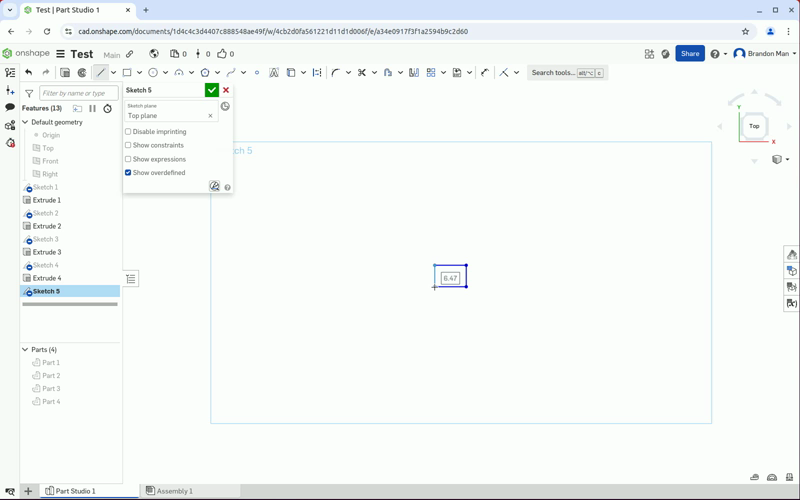
key(esc)
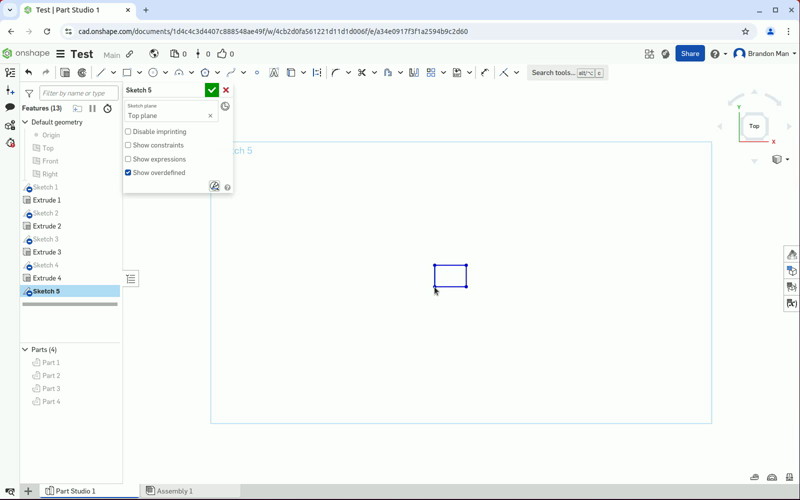
mouse_move(436, 284)
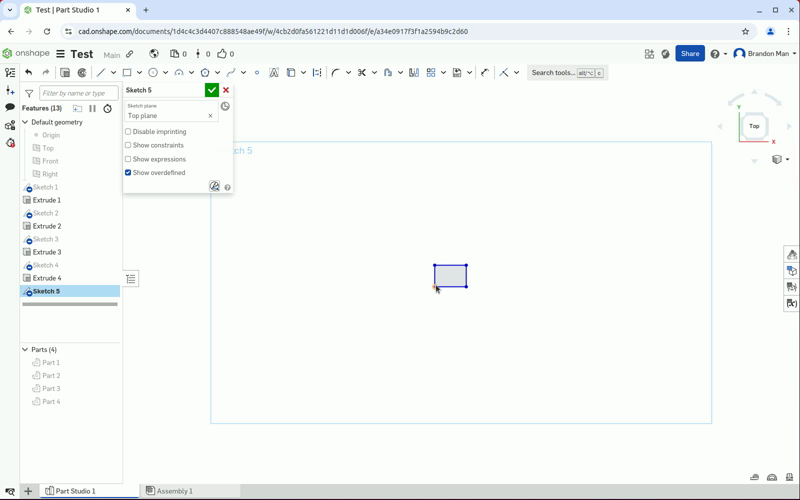
scroll(6)
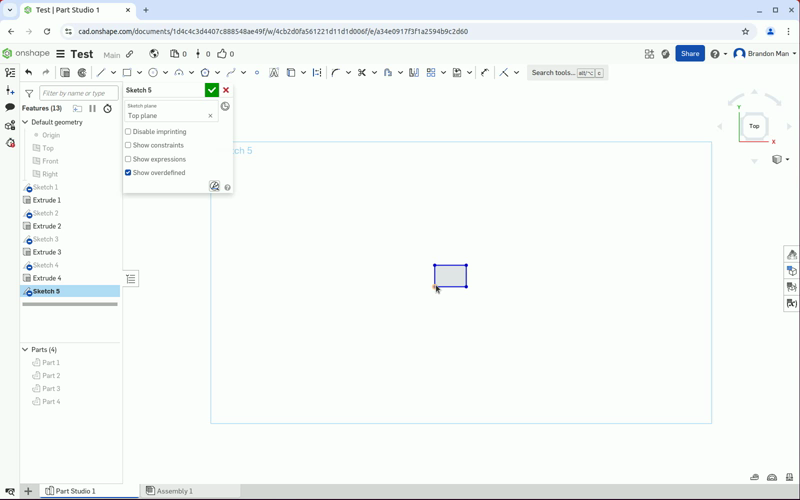
scroll(6)
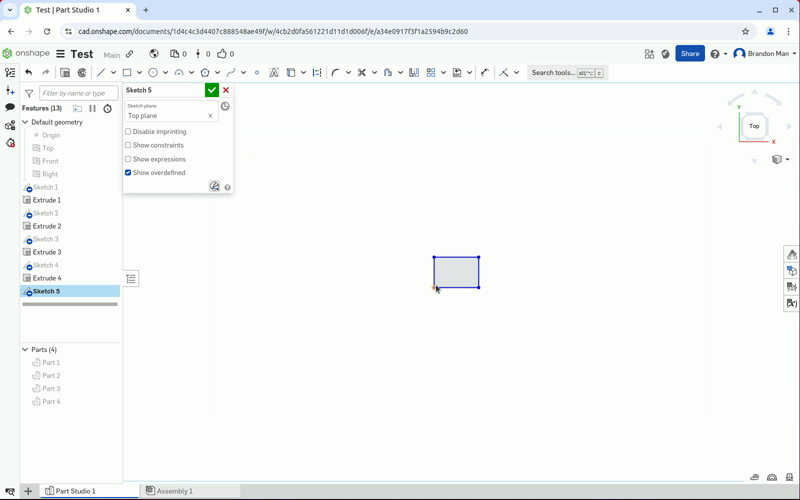
scroll(6)
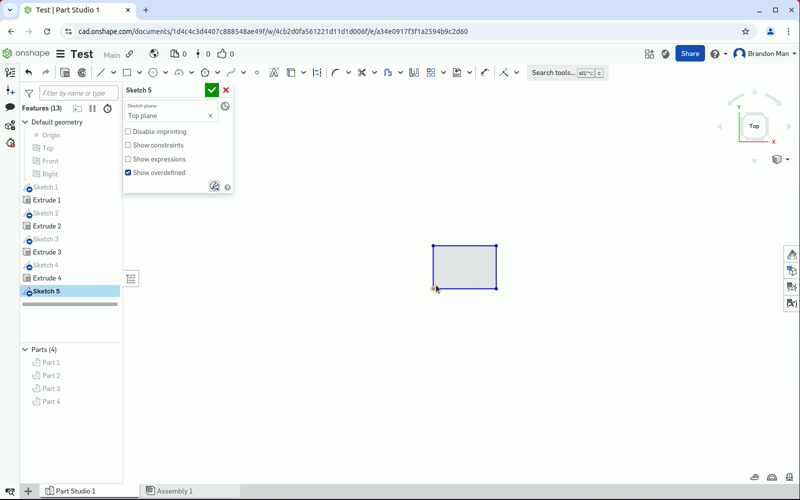
scroll(6)
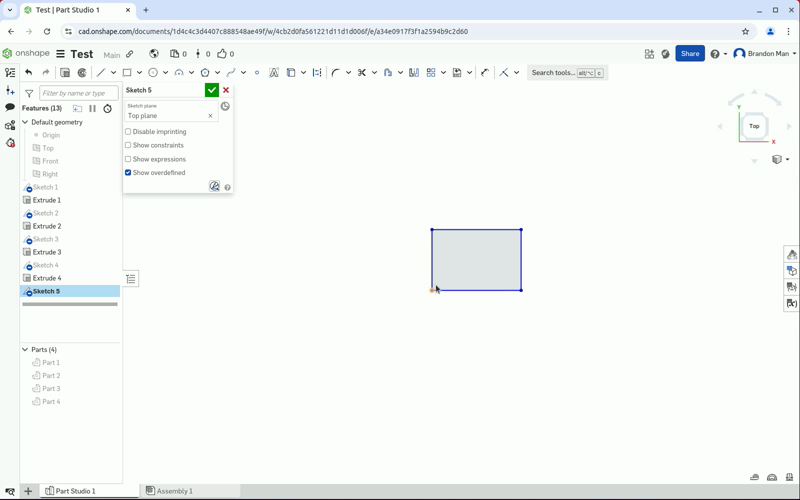
scroll(6)
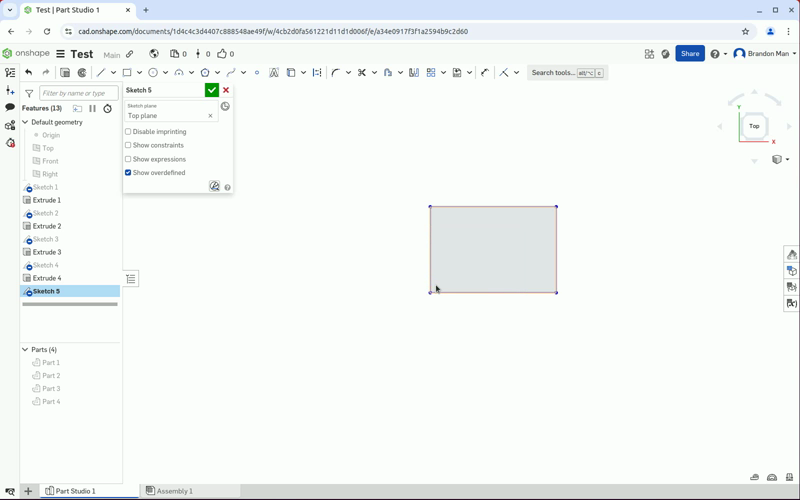
scroll(6)
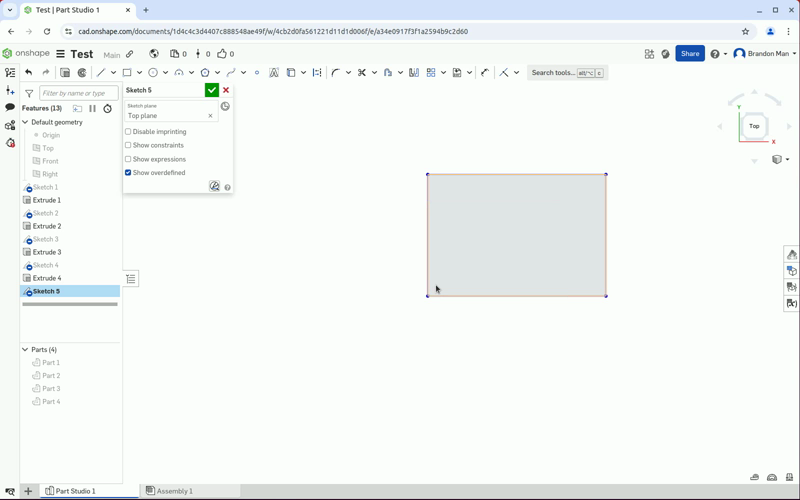
scroll(6)
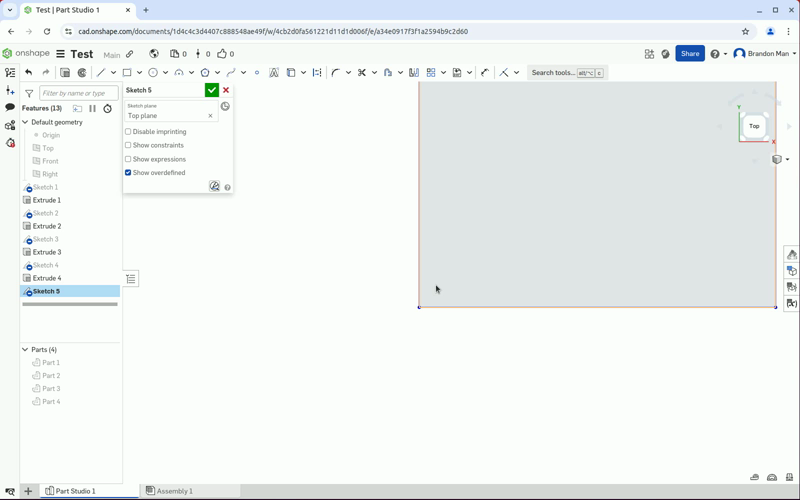
click(436, 284)
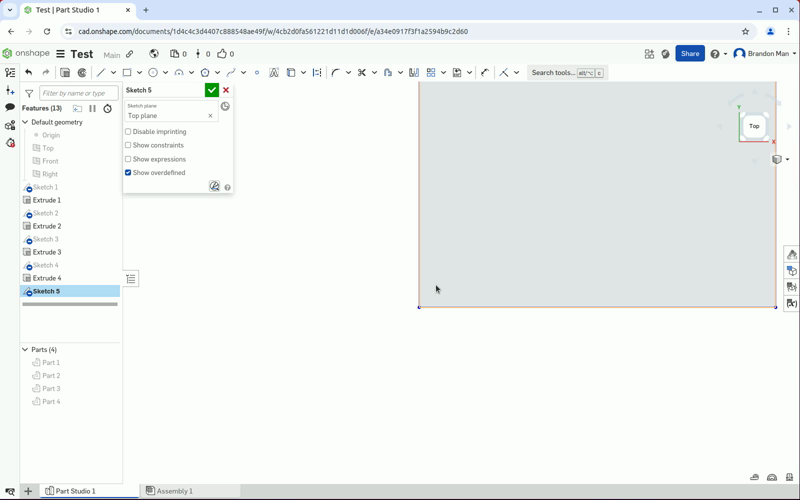
scroll(-6)
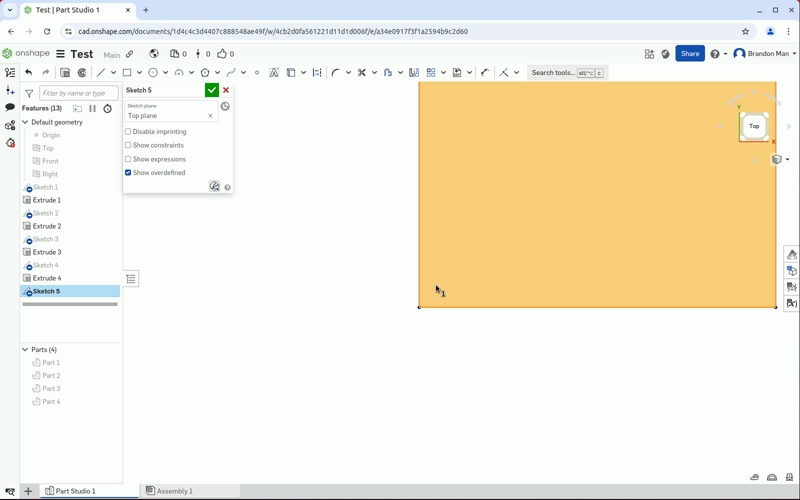
scroll(-6)
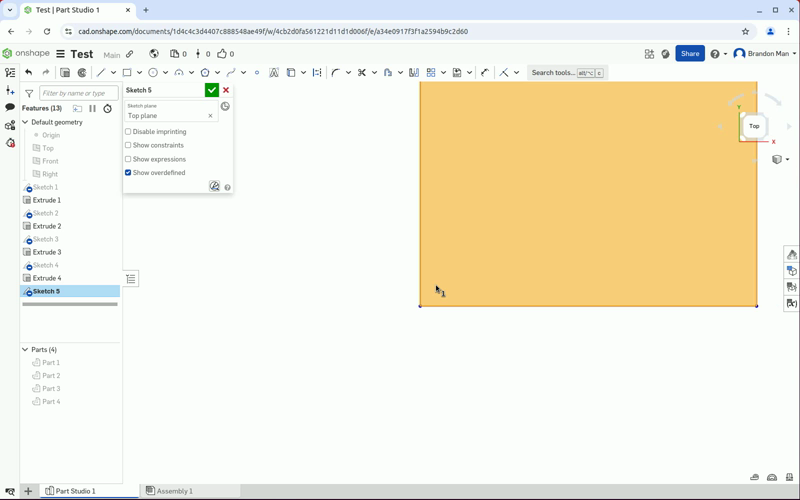
scroll(-6)
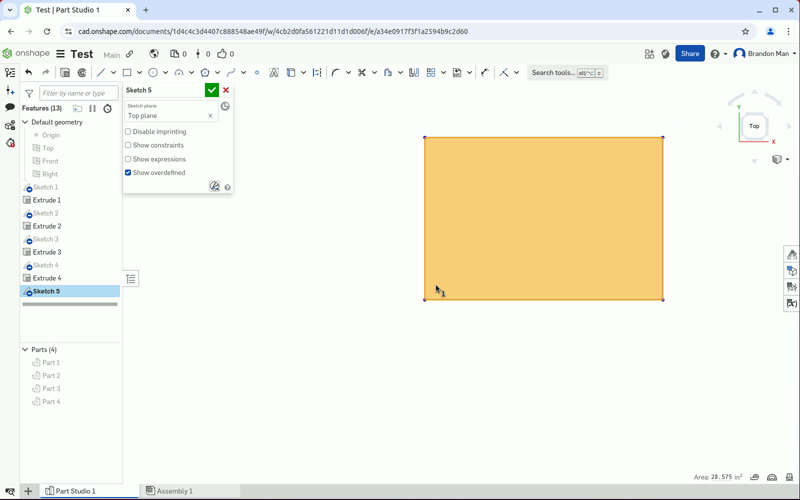
scroll(-6)
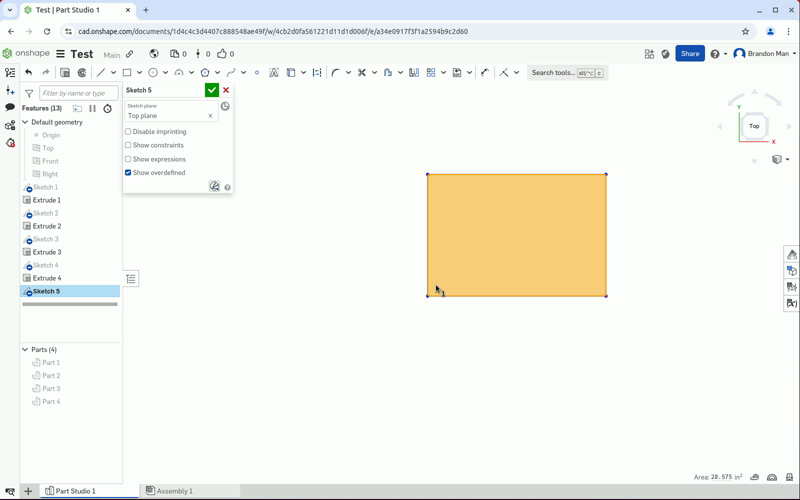
scroll(-6)
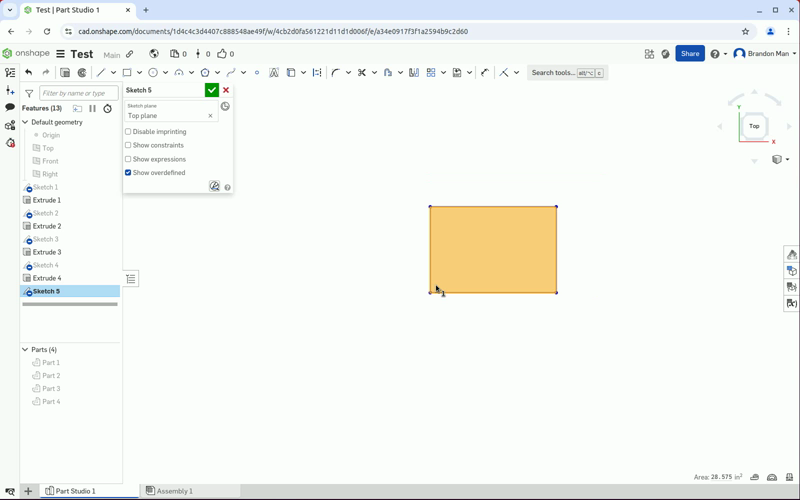
scroll(-6)
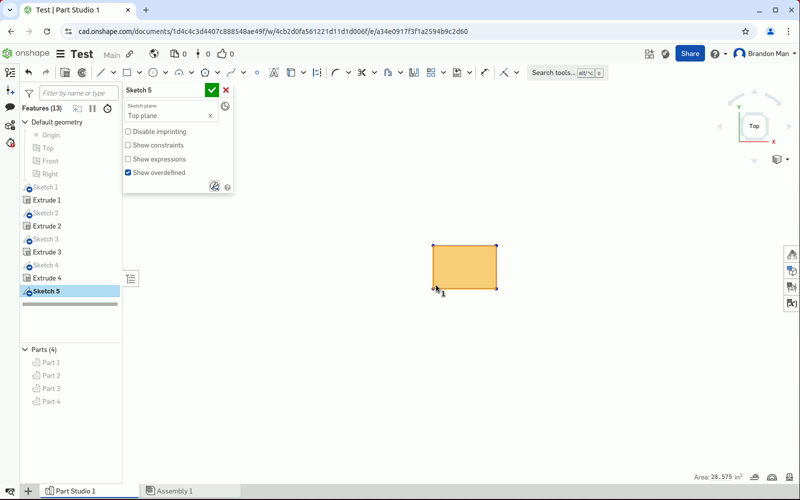
scroll(-6)
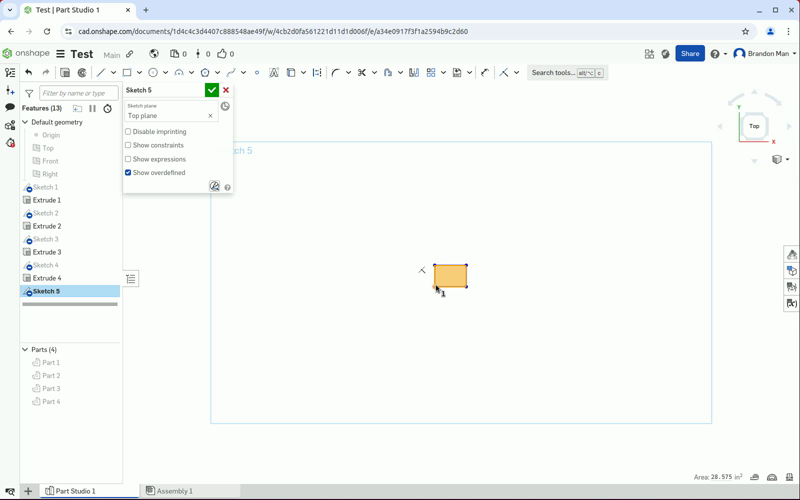
mouse_move(73, 352)
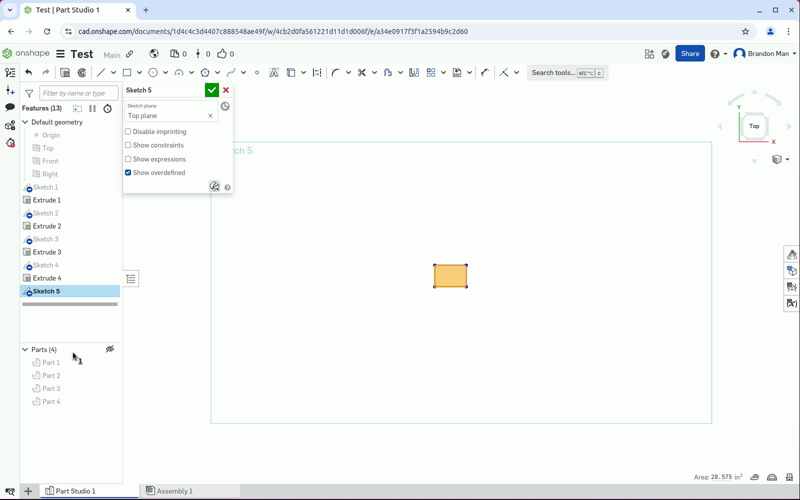
key(shift+y)
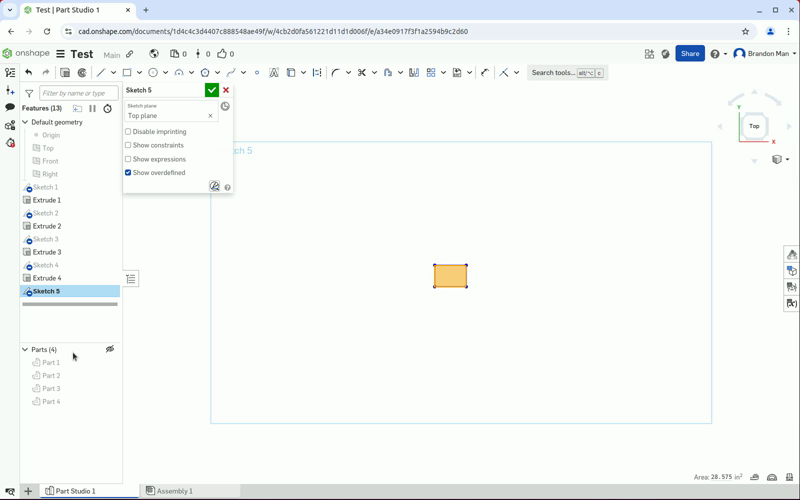
key(shift+e)
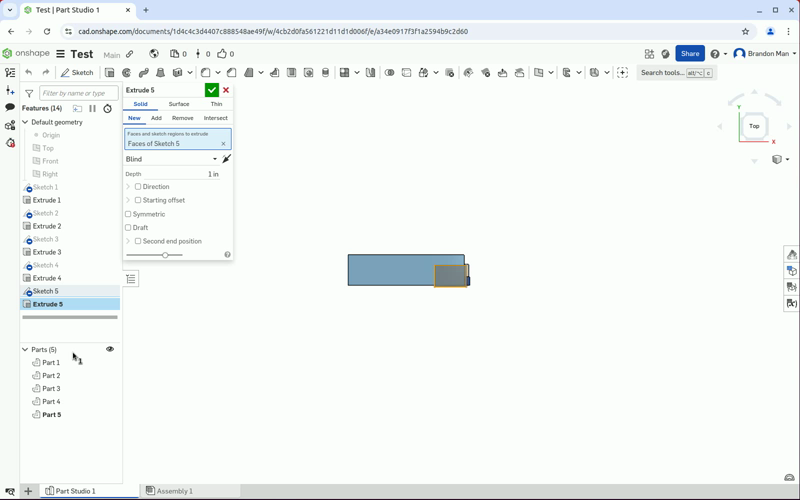
mouse_move(143, 106)
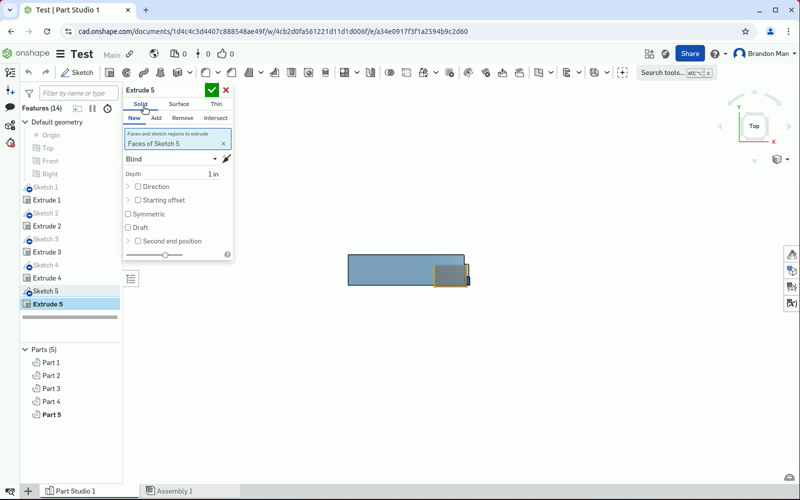
click(143, 106)
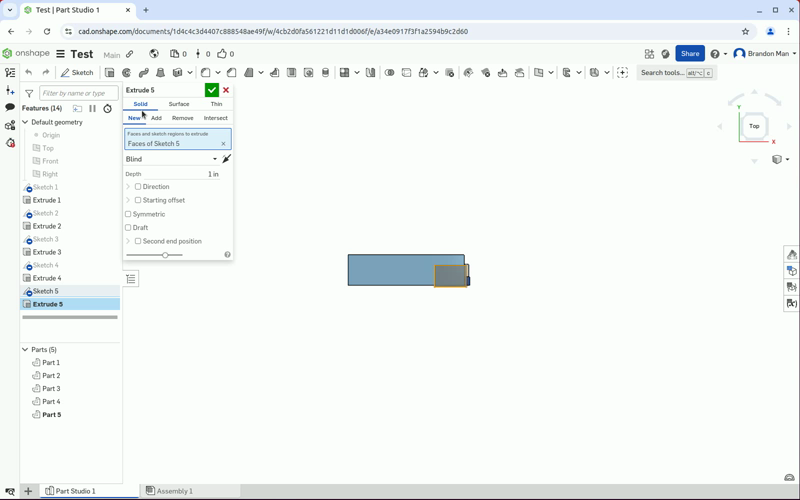
mouse_move(137, 120)
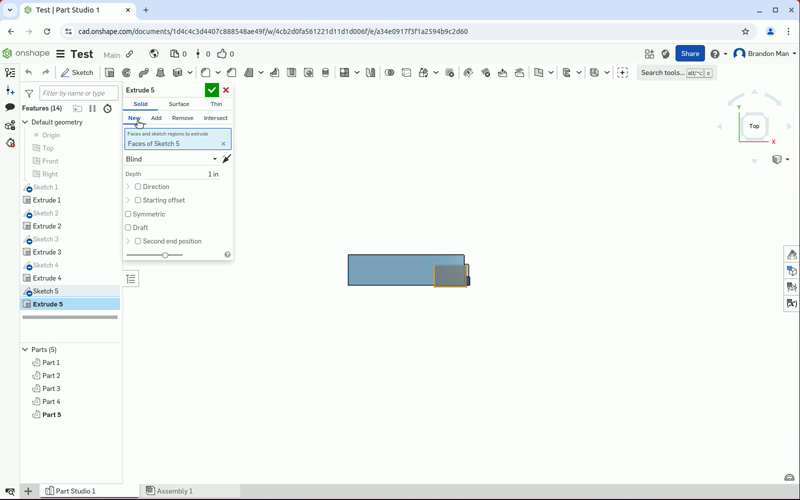
click(137, 120)
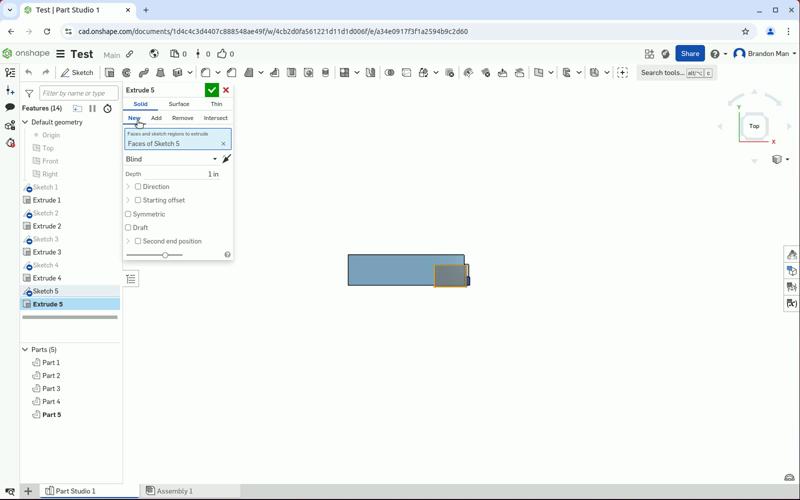
key(tab, 4)
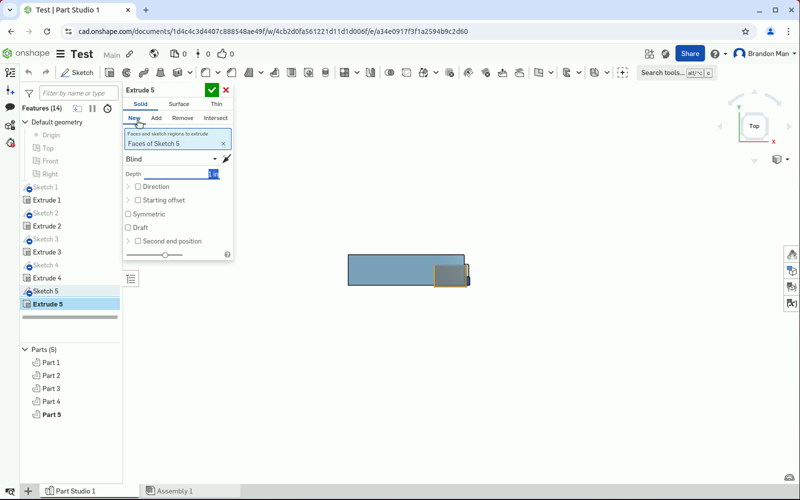
text(-0.241)
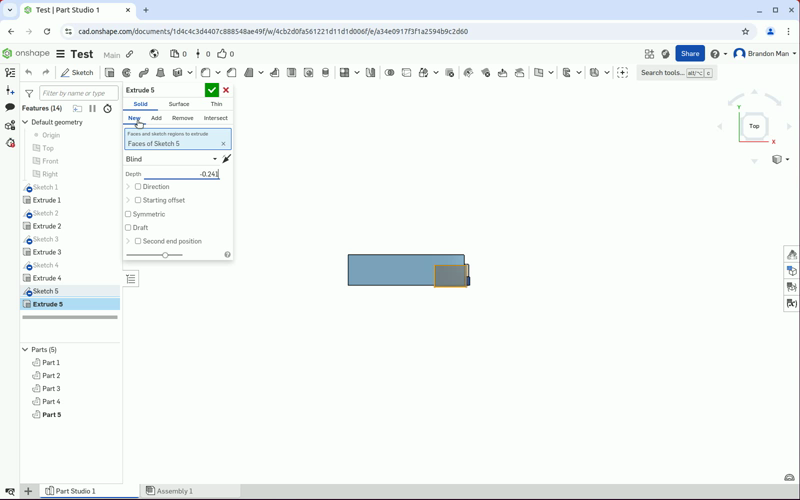
key(enter)
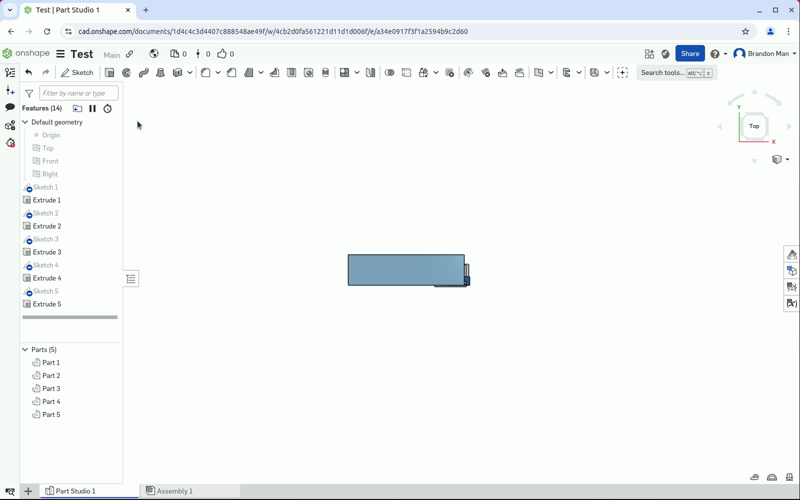
key(shift+h)
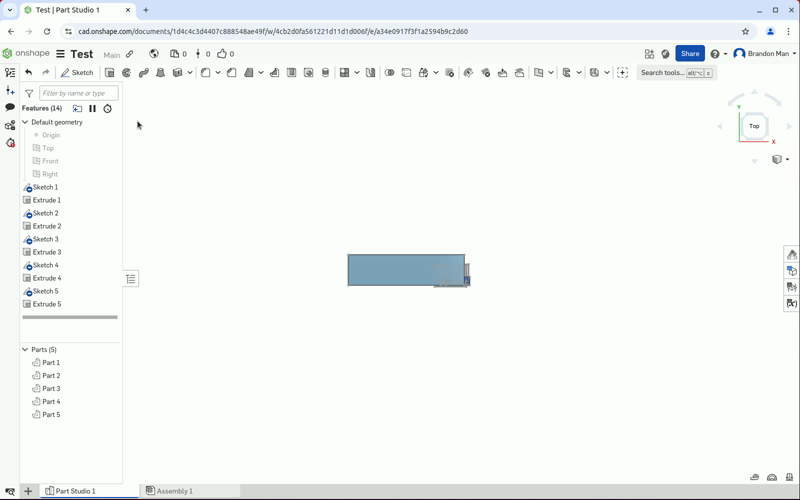
key(shift+h)
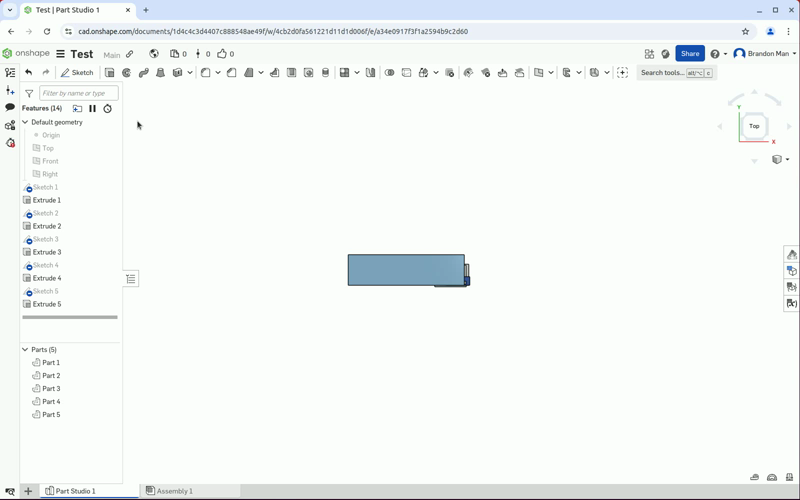
mouse_move(73, 189)
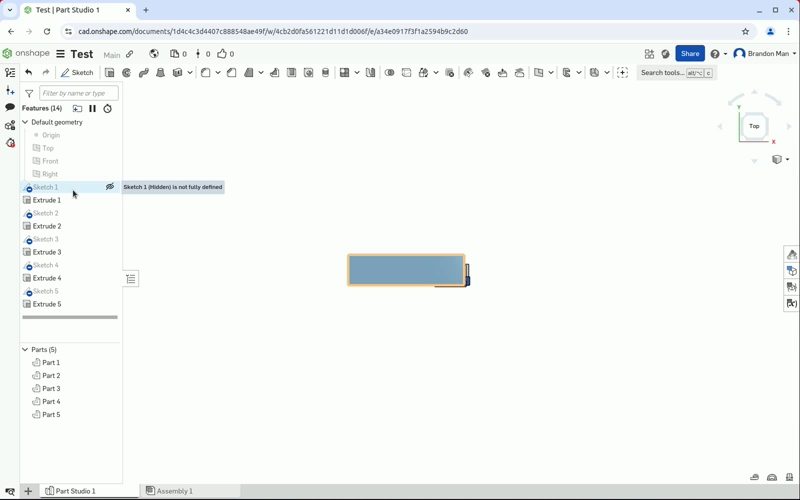
click(73, 189)
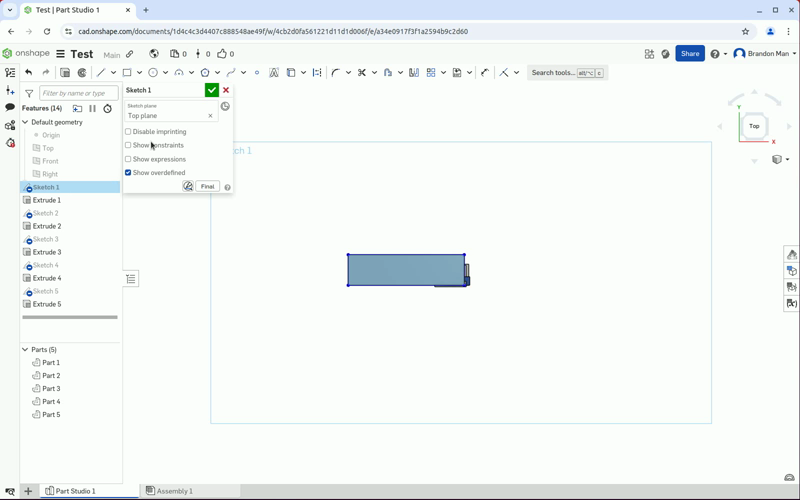
mouse_move(229, 92)
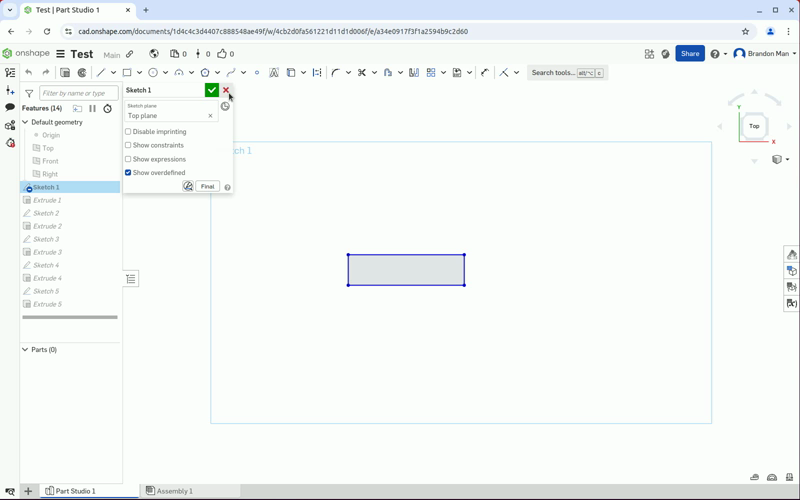
click(229, 92)
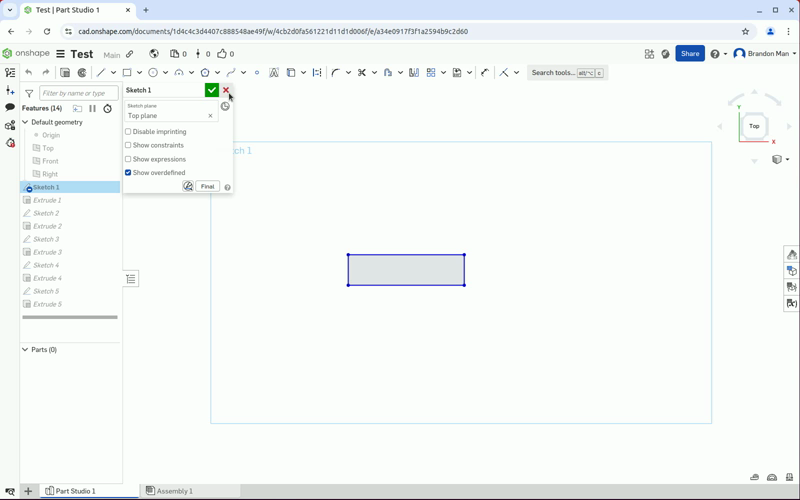
key(shift+s)
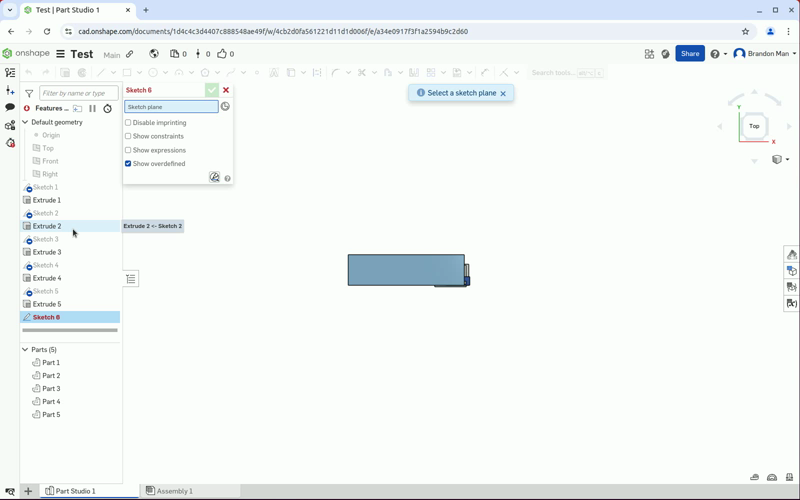
scroll(3)
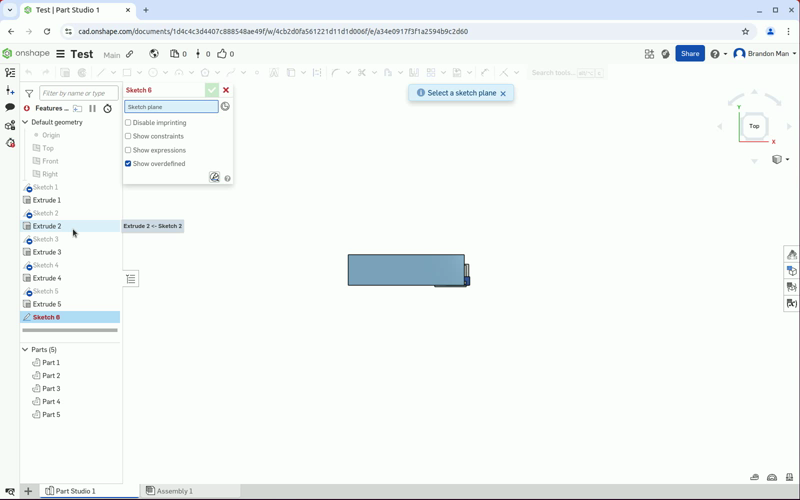
mouse_move(73, 150)
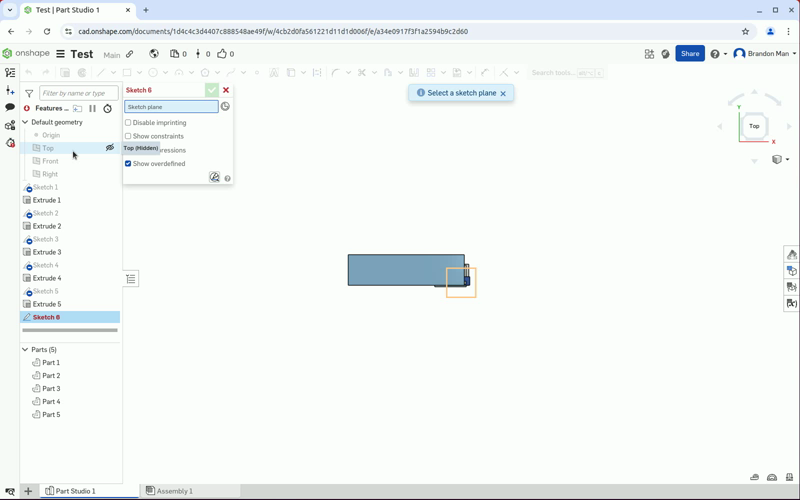
click(73, 150)
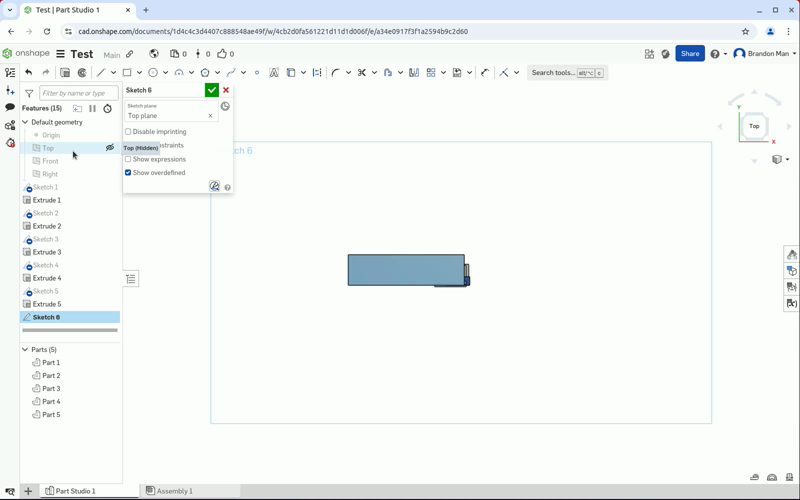
mouse_move(73, 352)
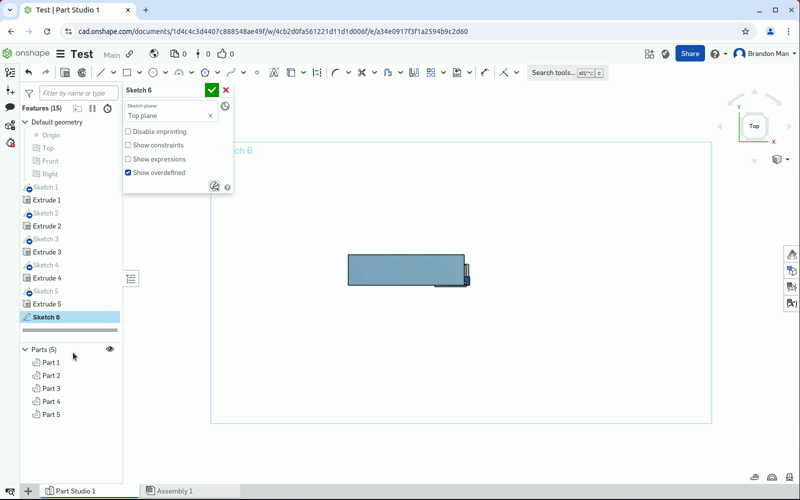
key(y)
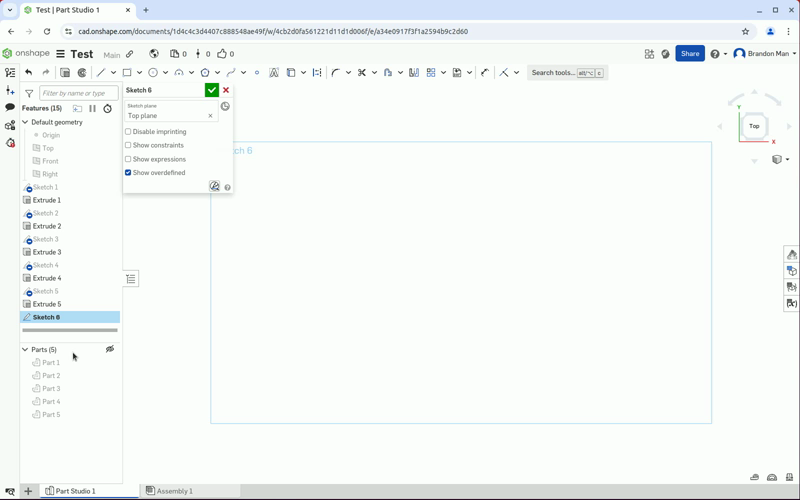
key(c)
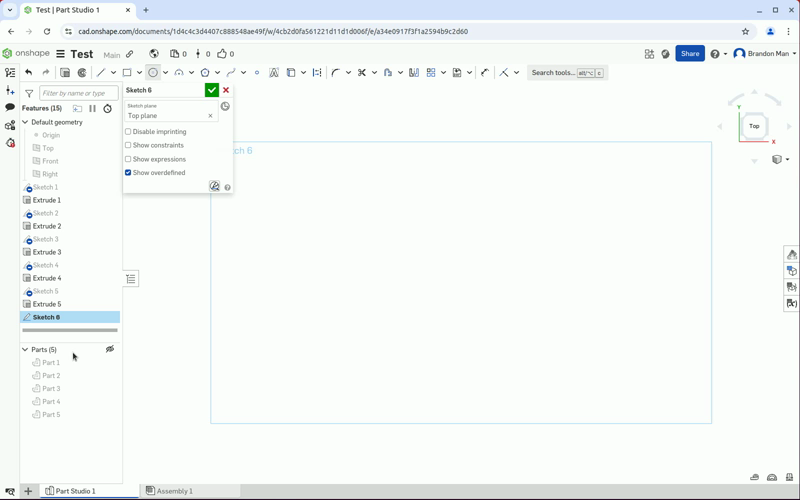
key_down(shift)
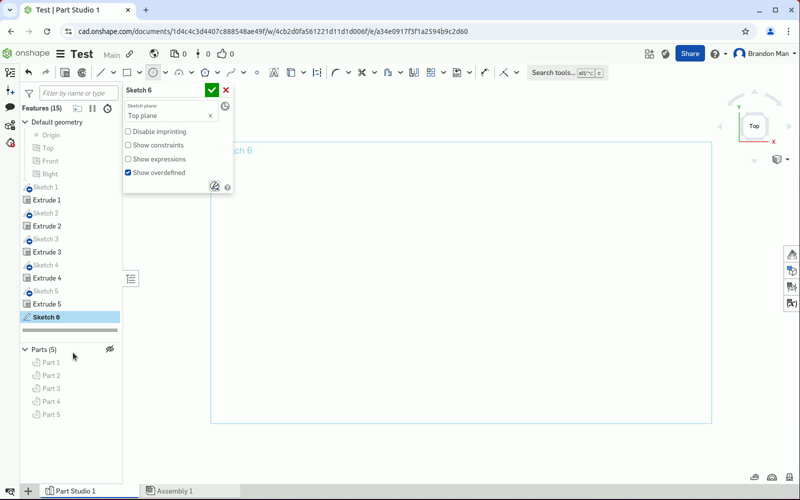
mouse_move(457, 282)
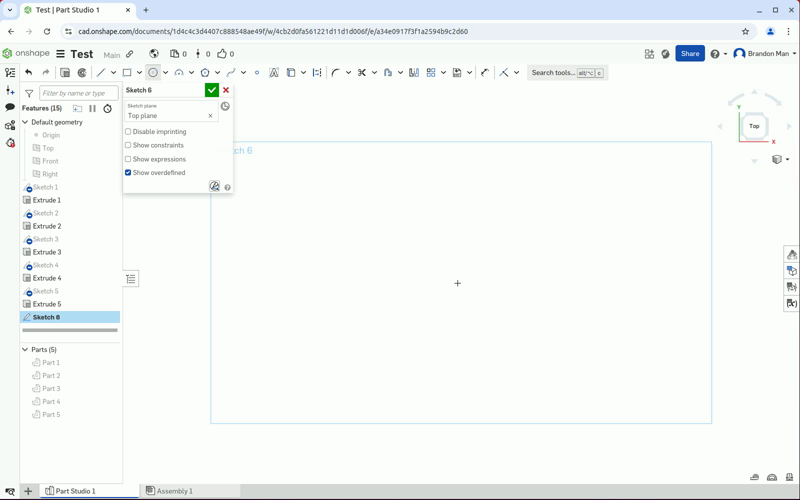
click(457, 282)
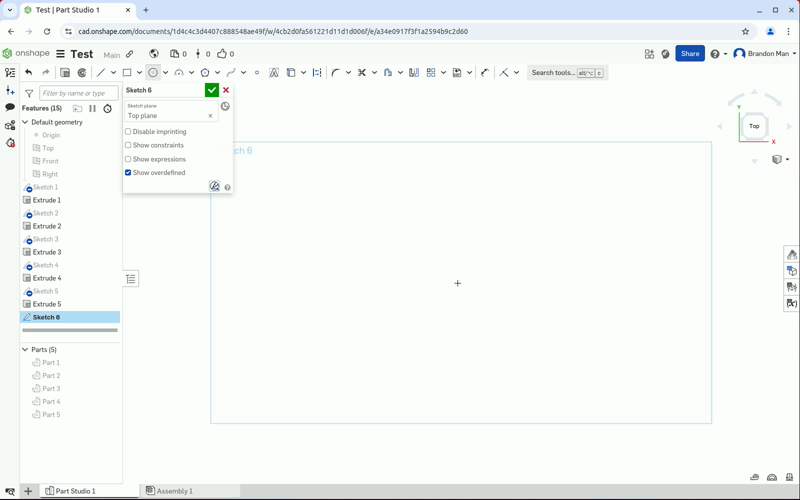
key_up(shift)
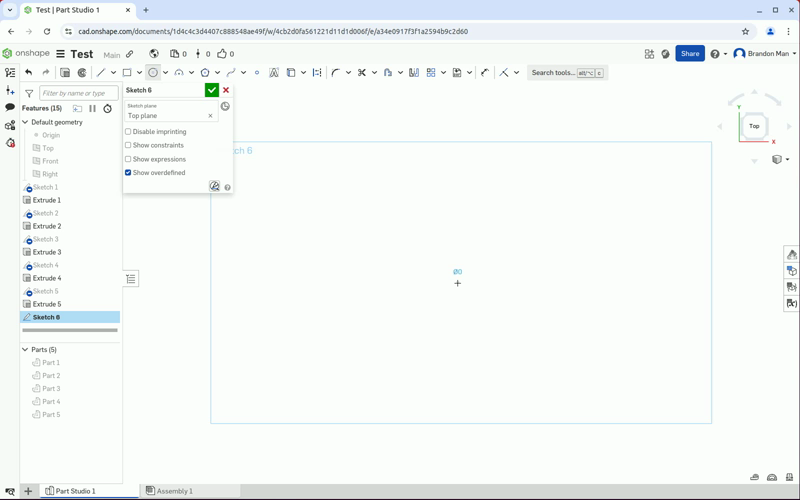
mouse_move(458, 282)
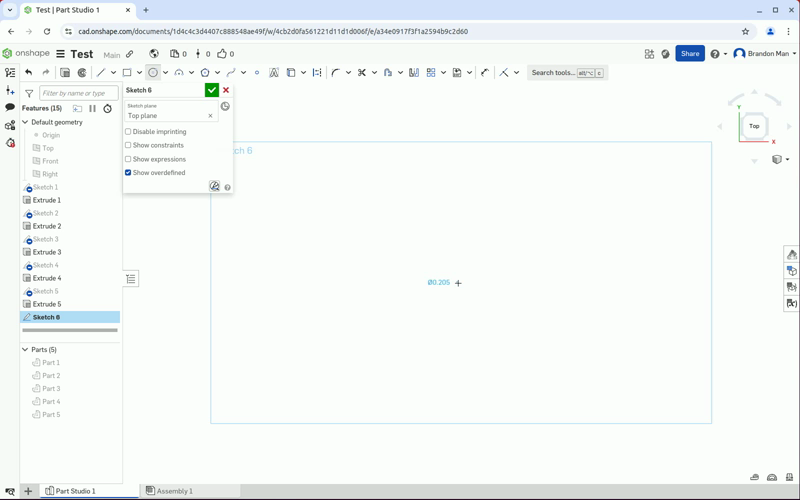
scroll(6)
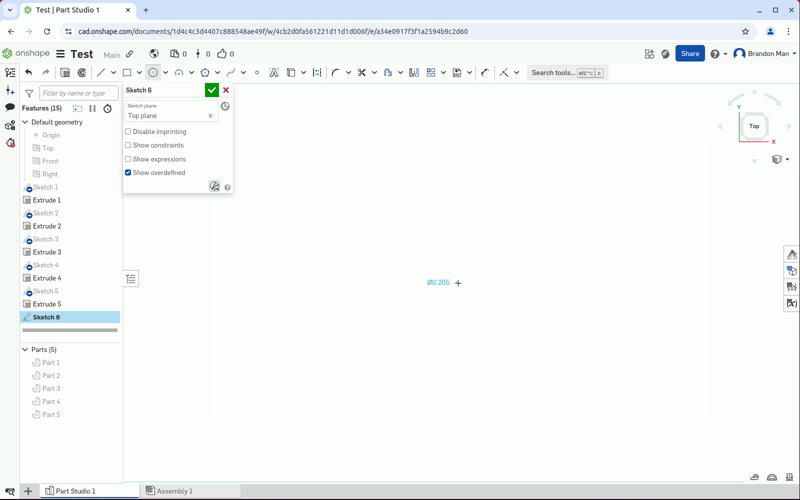
scroll(6)
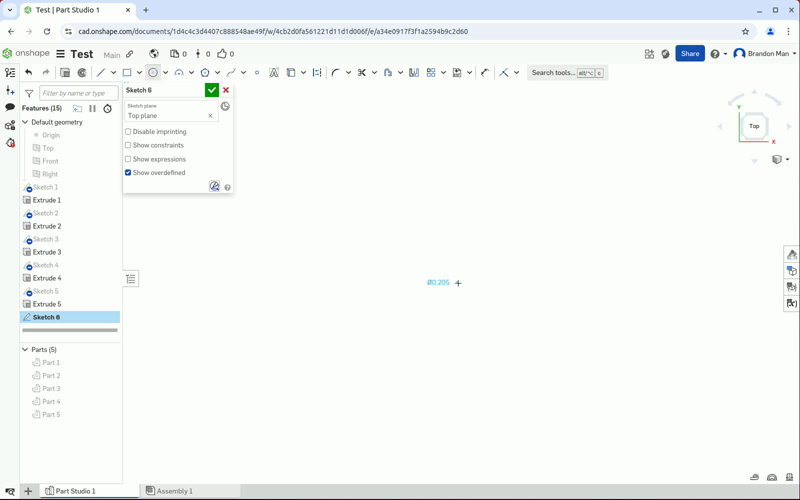
scroll(6)
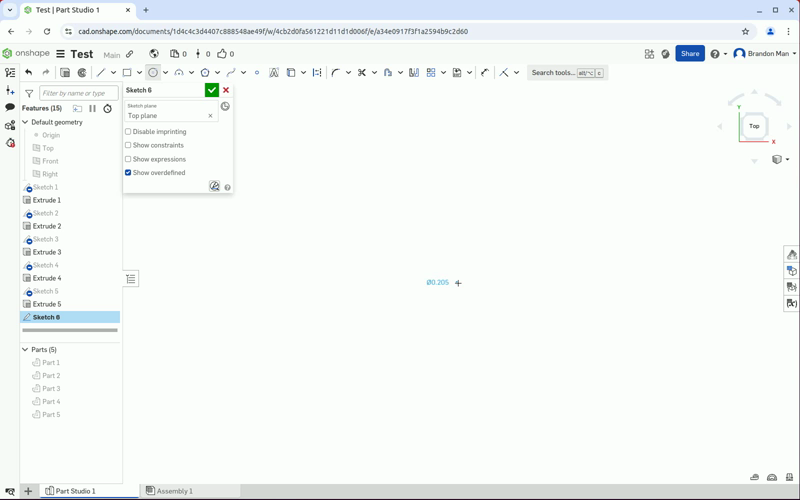
scroll(6)
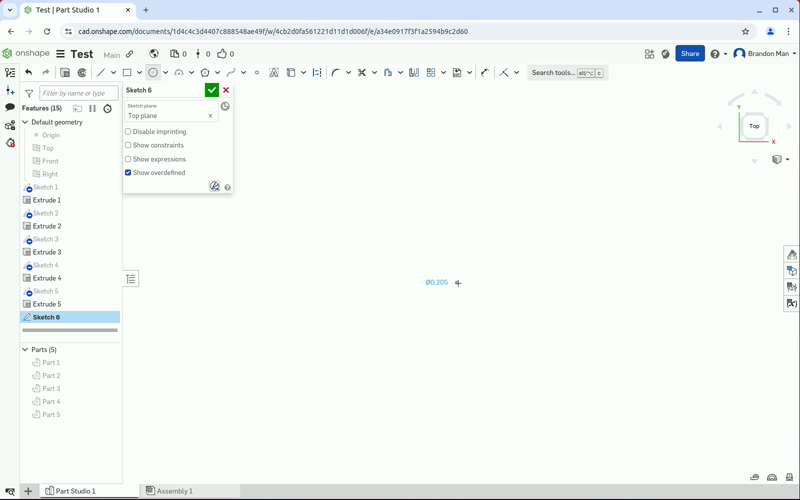
scroll(6)
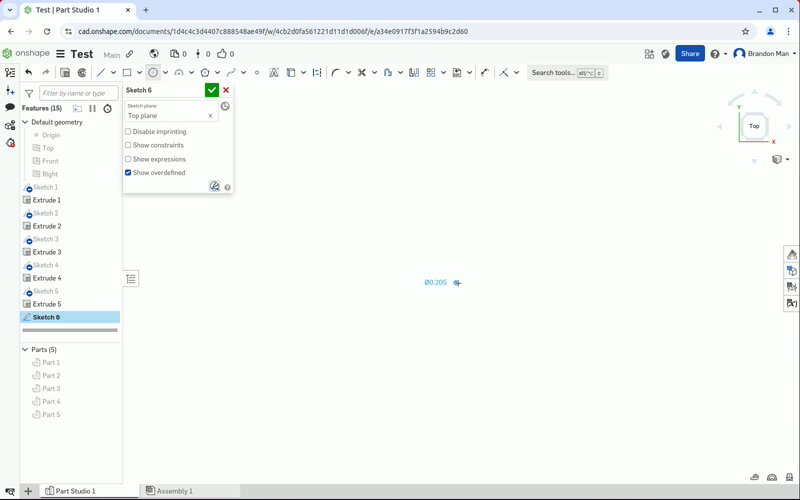
scroll(6)
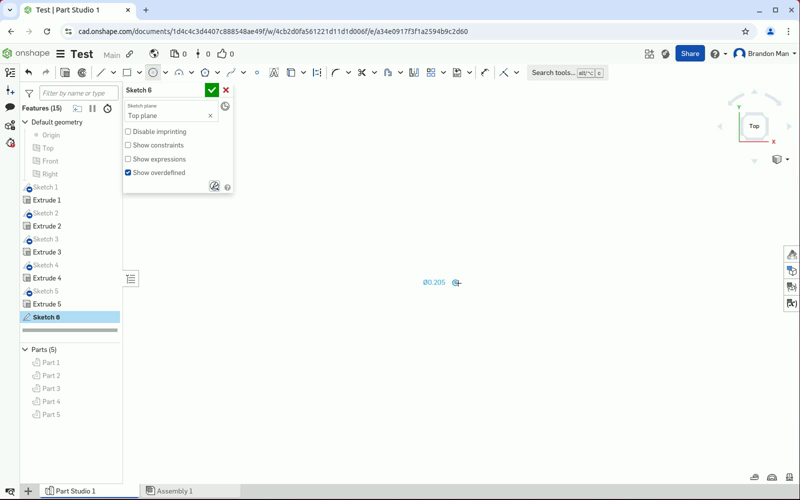
scroll(6)
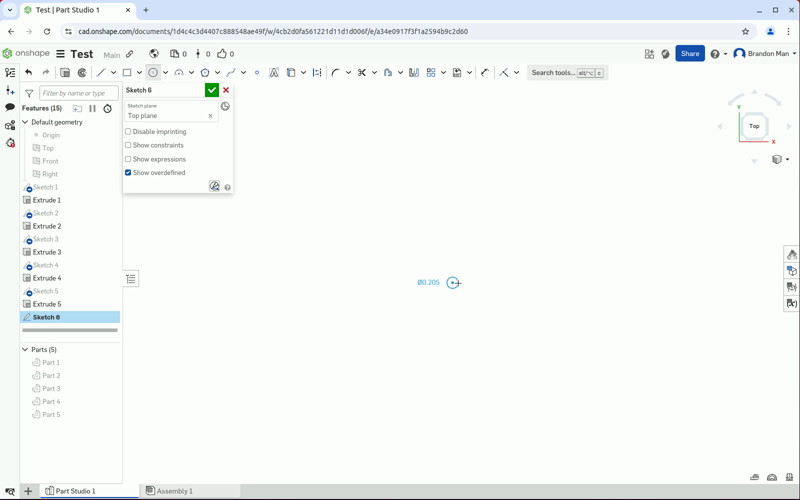
click(458, 282)
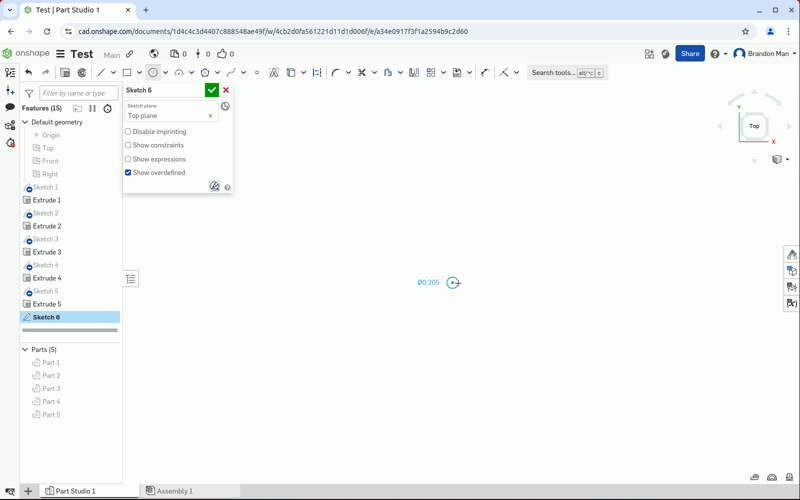
scroll(-6)
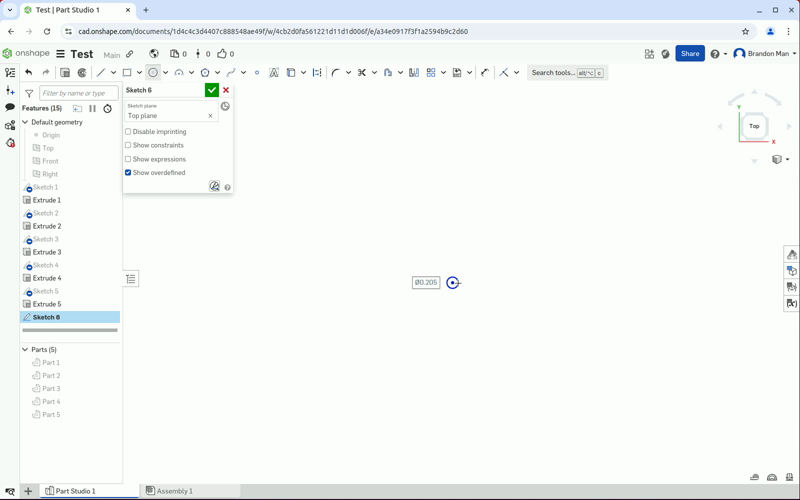
scroll(-6)
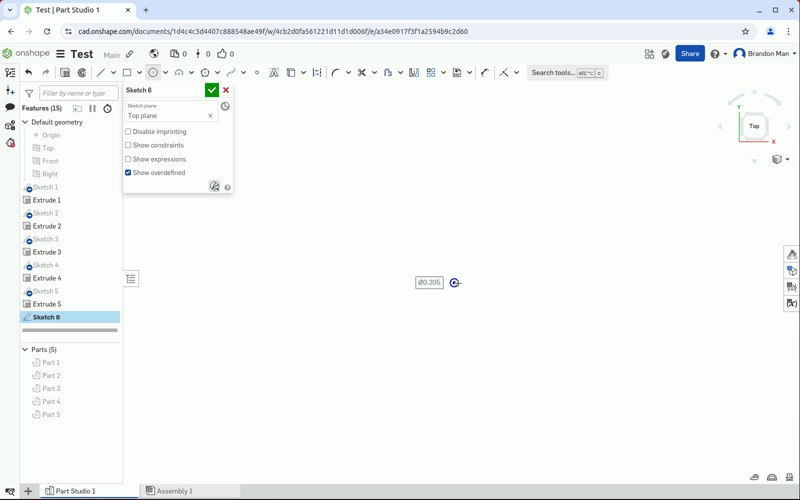
scroll(-6)
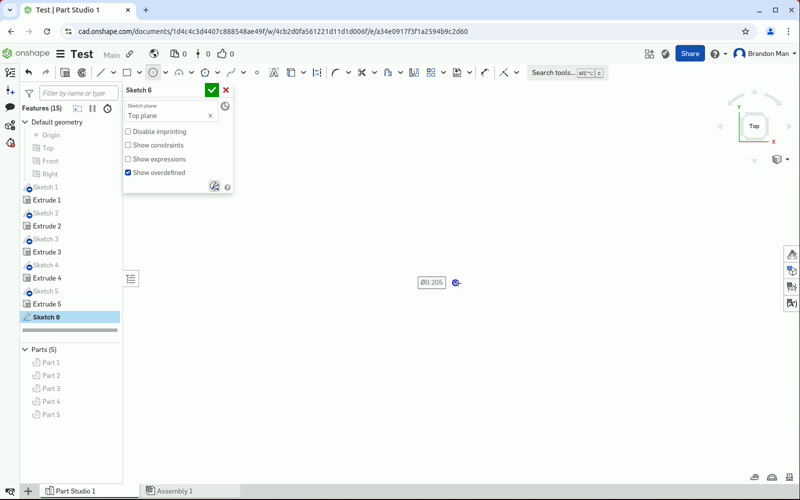
scroll(-6)
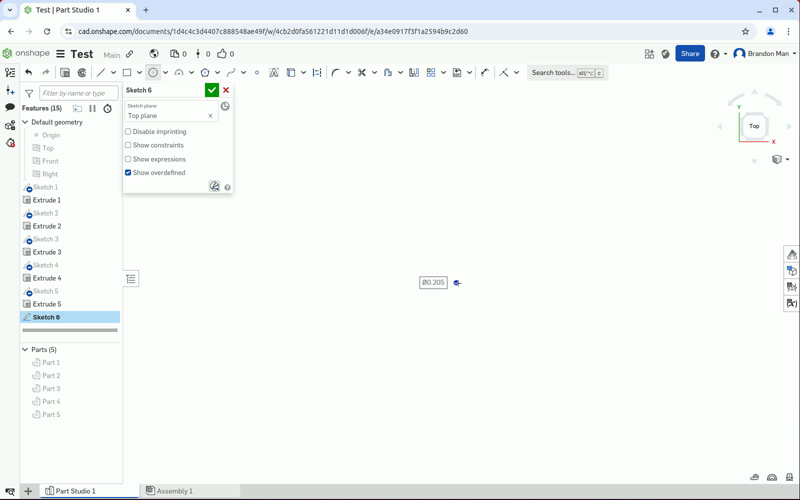
scroll(-6)
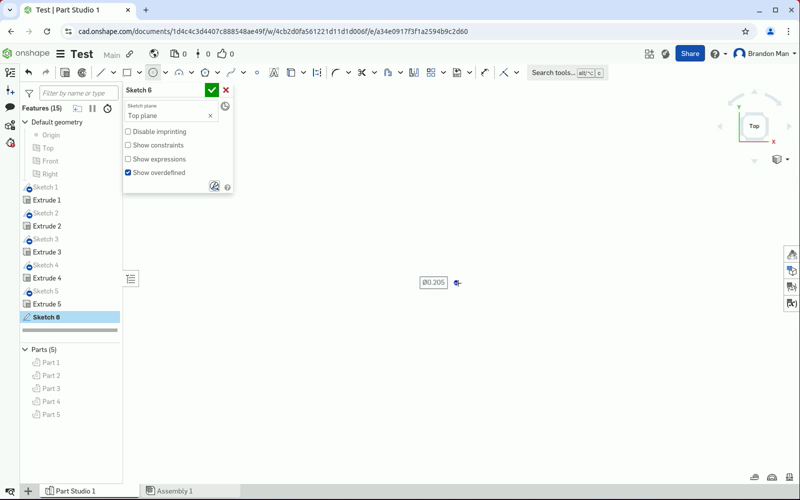
scroll(-6)
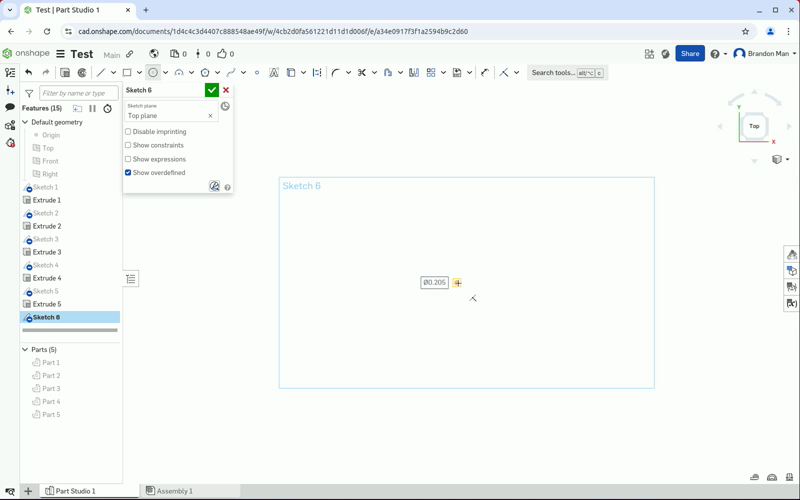
scroll(-6)
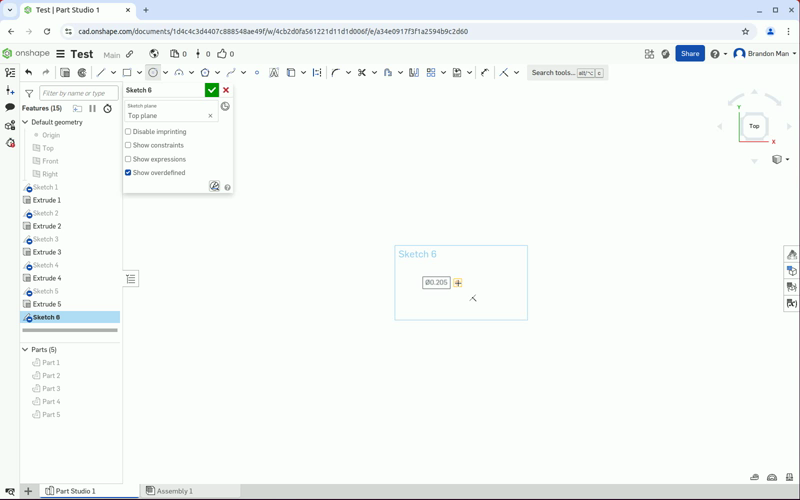
key(esc)
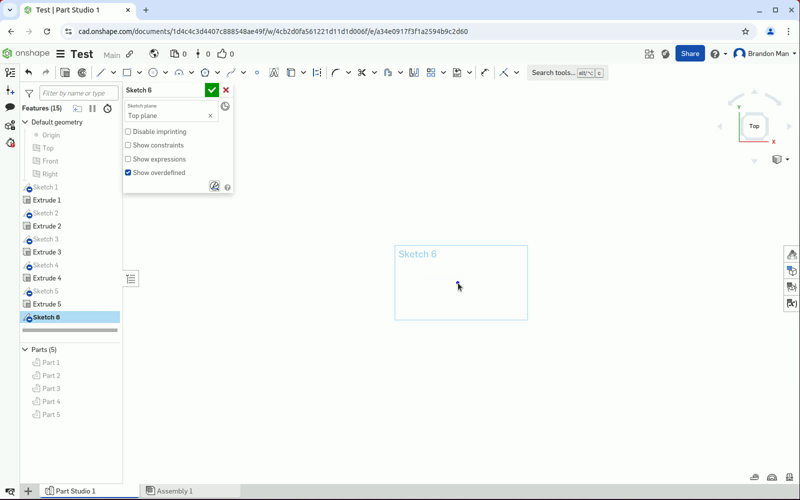
mouse_move(458, 282)
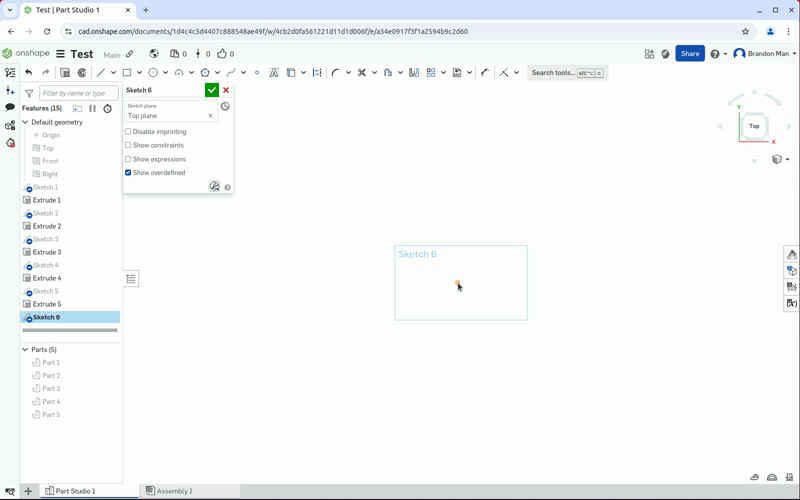
scroll(6)
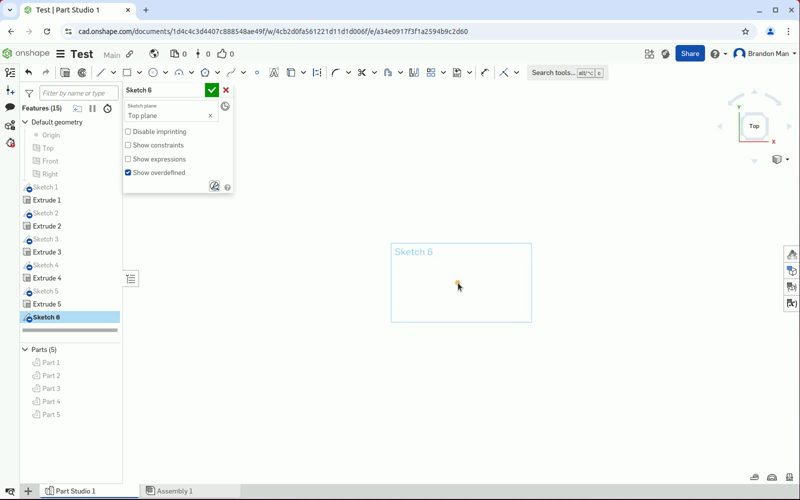
scroll(6)
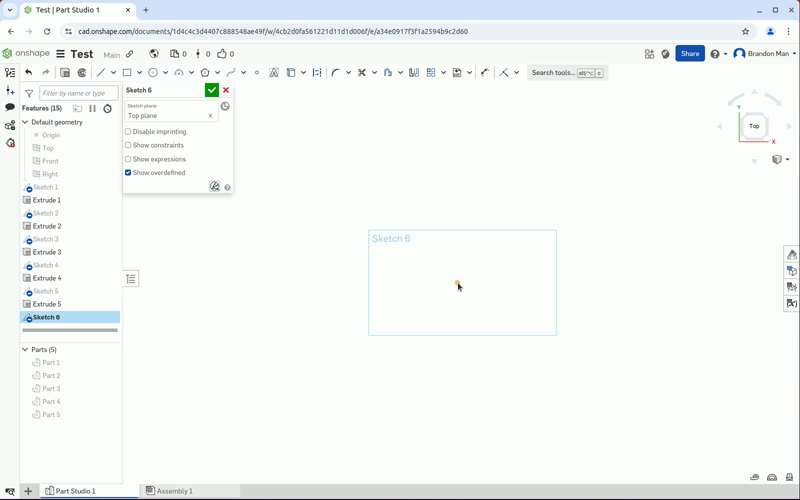
scroll(6)
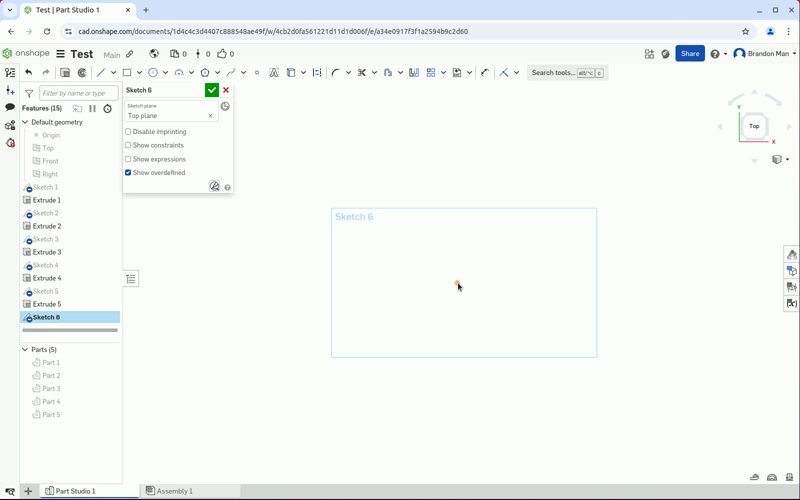
scroll(6)
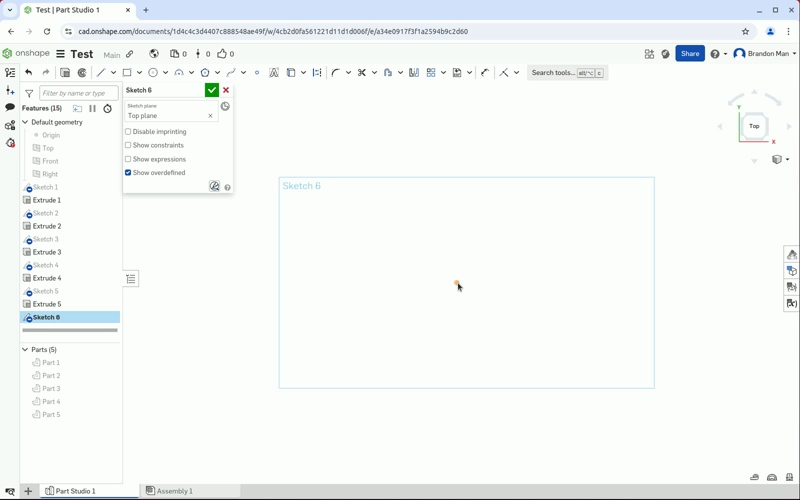
scroll(6)
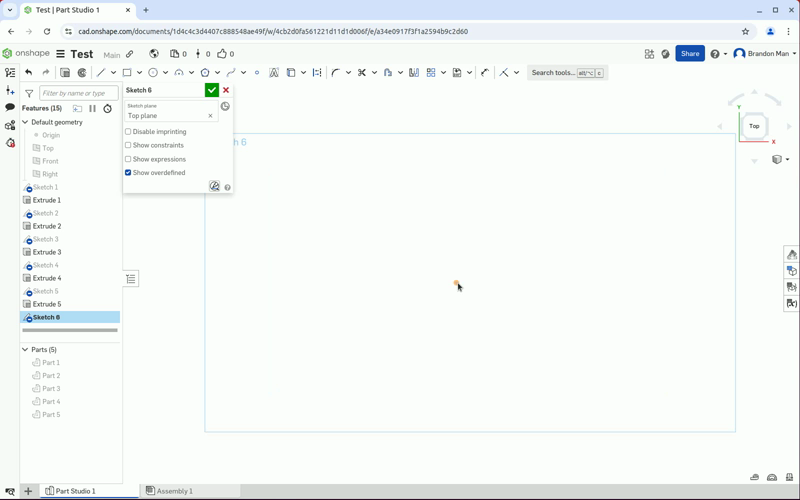
scroll(6)
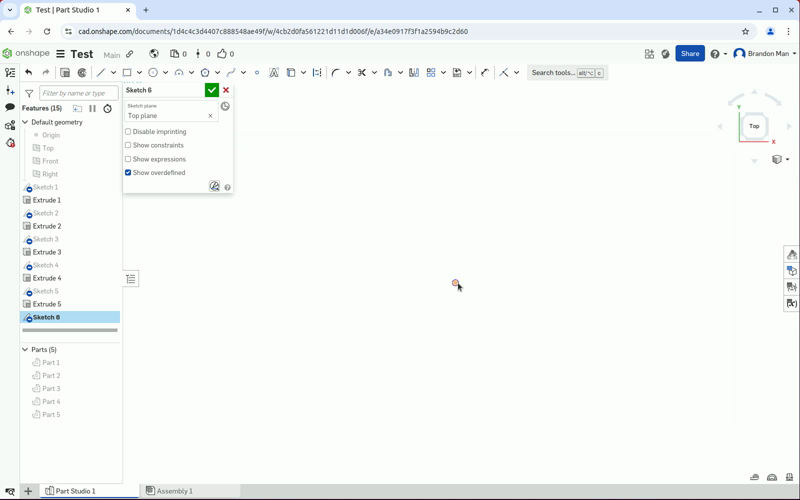
scroll(6)
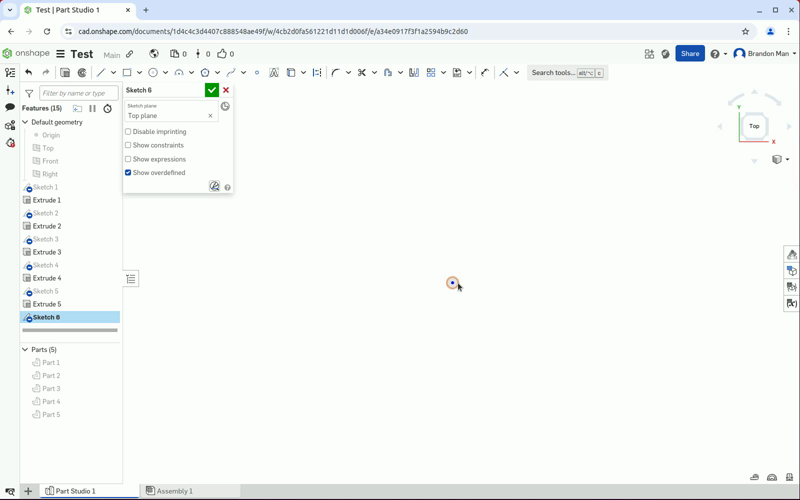
click(458, 282)
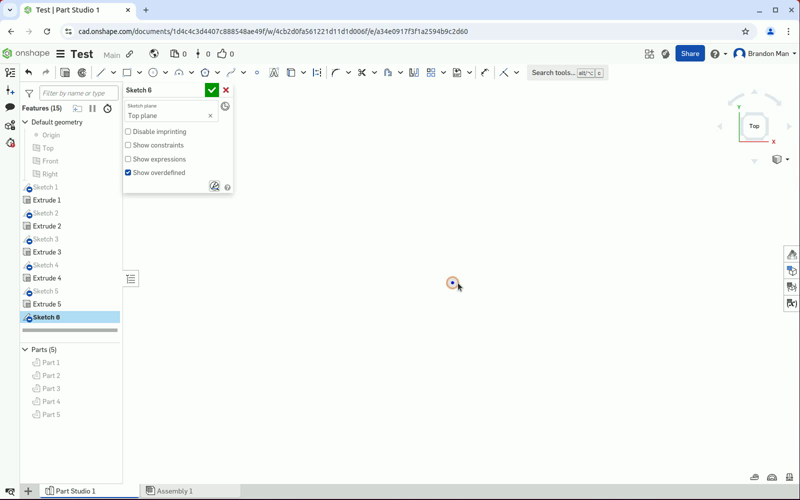
scroll(-6)
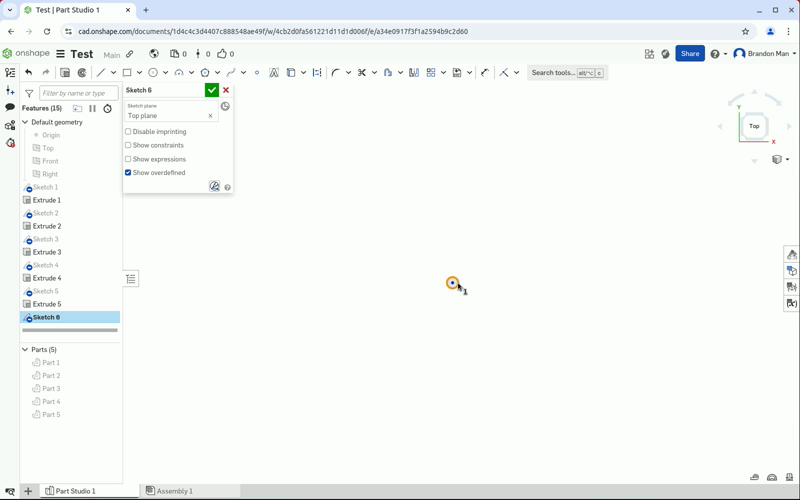
scroll(-6)
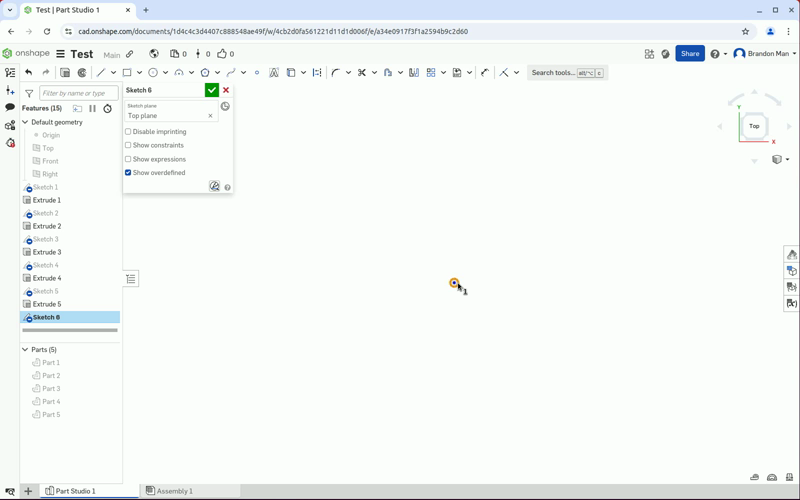
scroll(-6)
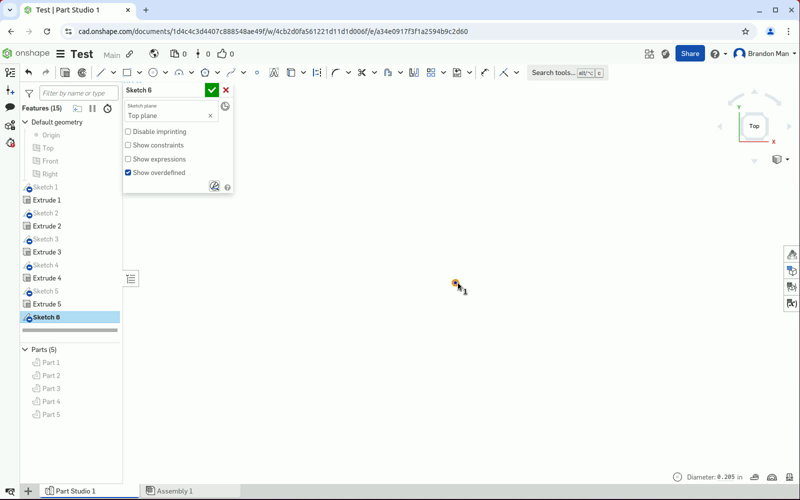
scroll(-6)
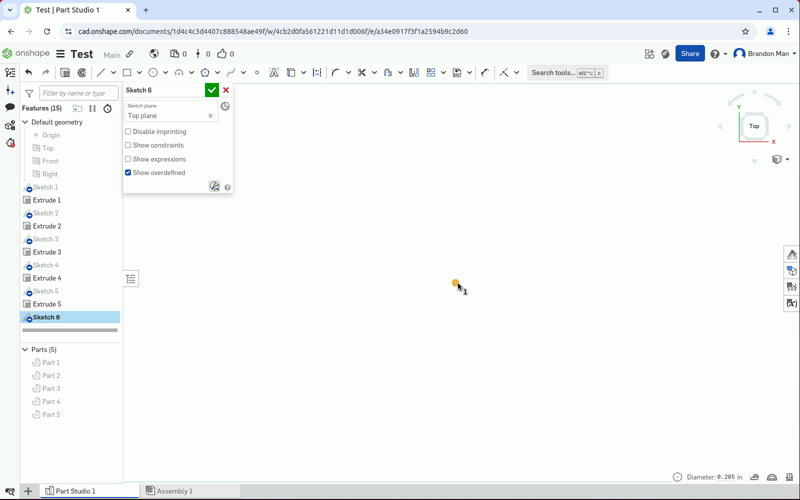
scroll(-6)
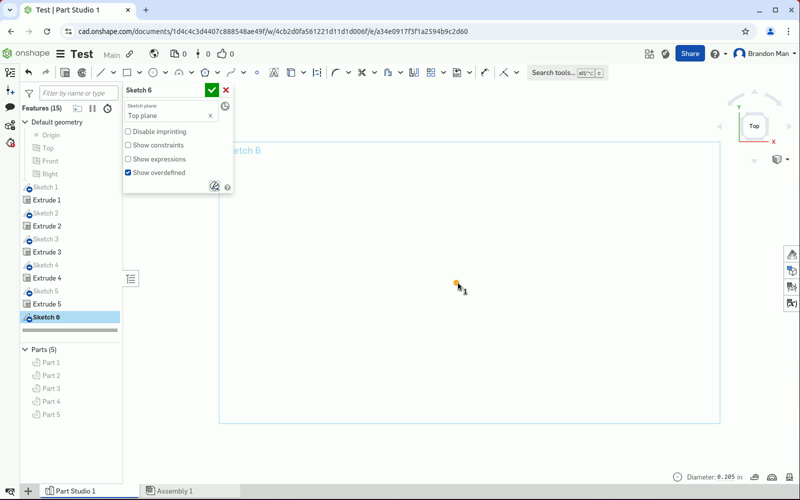
scroll(-6)
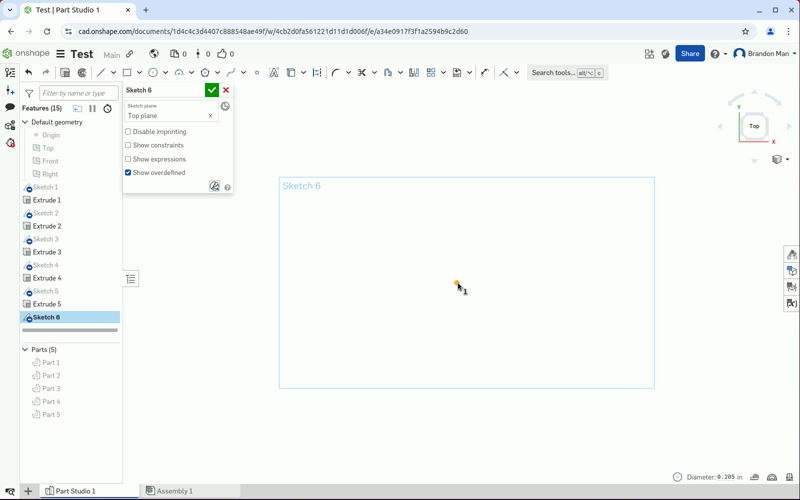
scroll(-6)
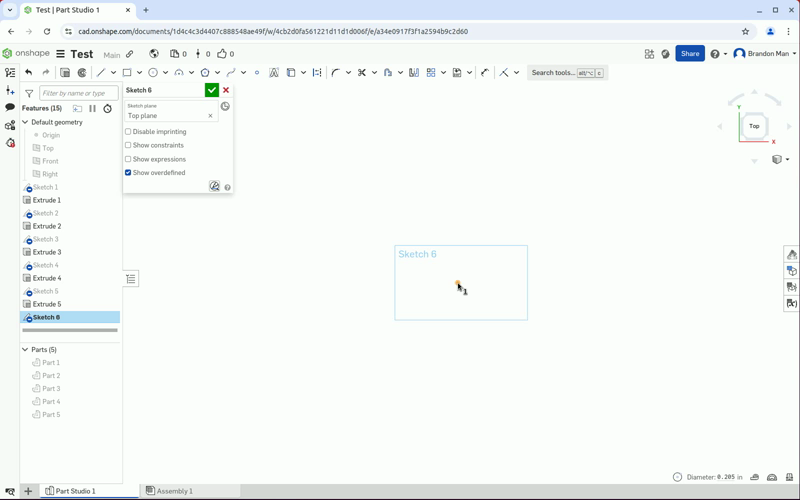
mouse_move(73, 352)
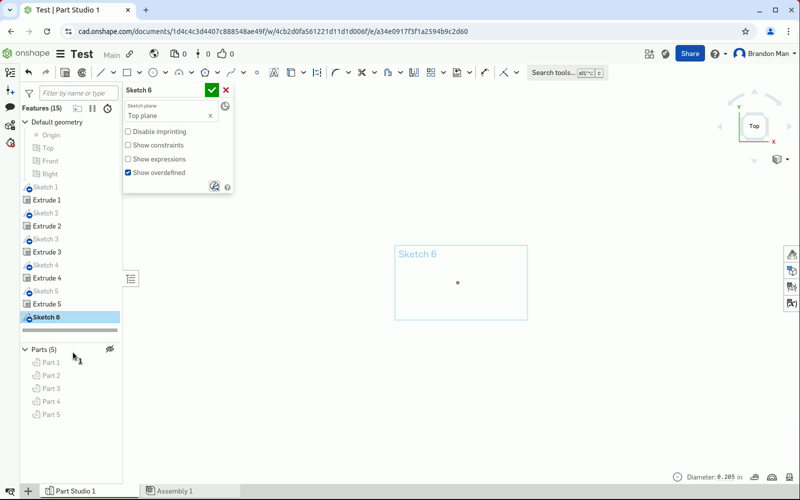
key(shift+y)
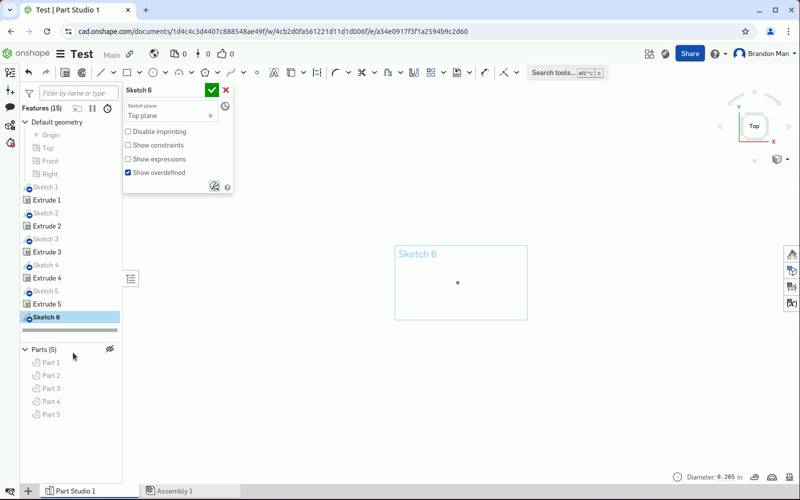
key(shift+e)
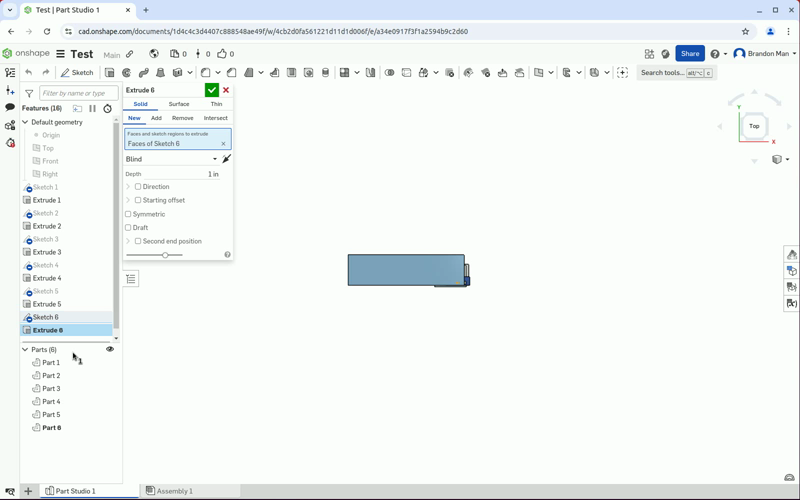
mouse_move(143, 106)
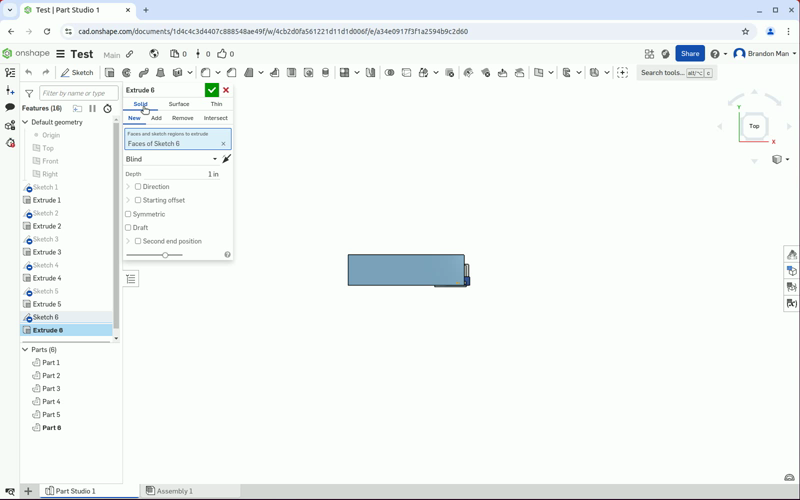
click(143, 106)
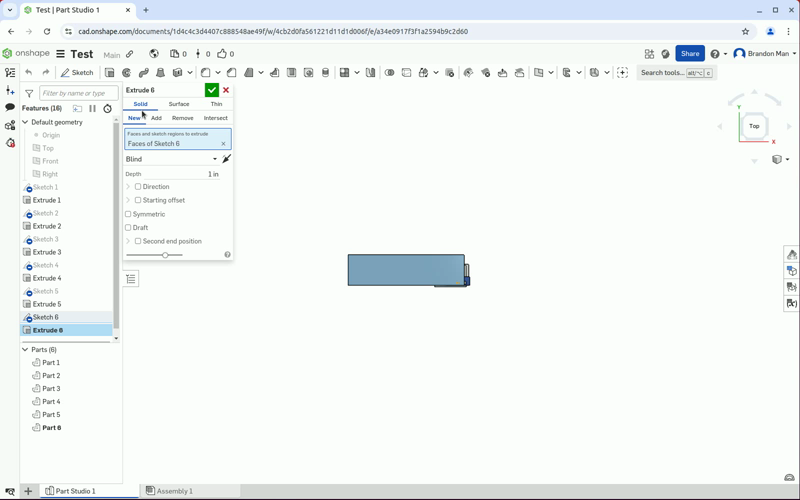
mouse_move(137, 120)
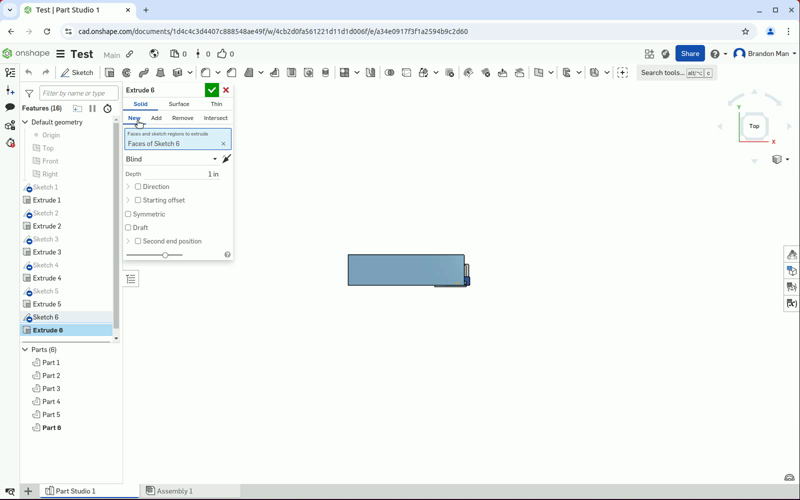
click(137, 120)
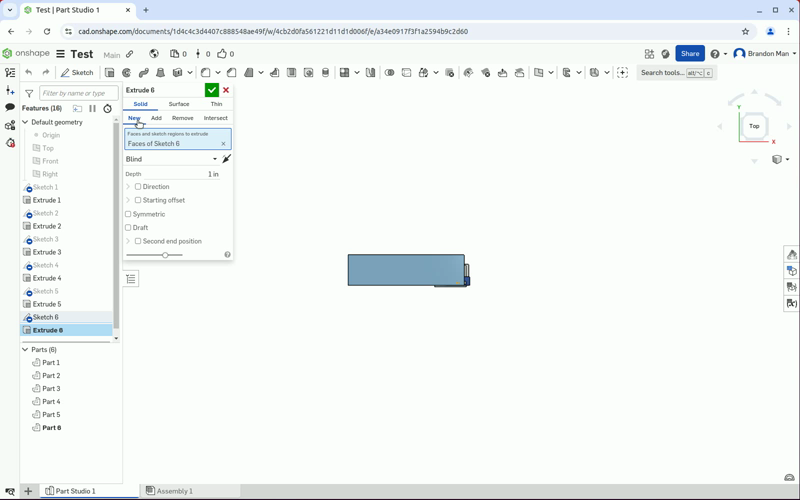
key(tab, 4)
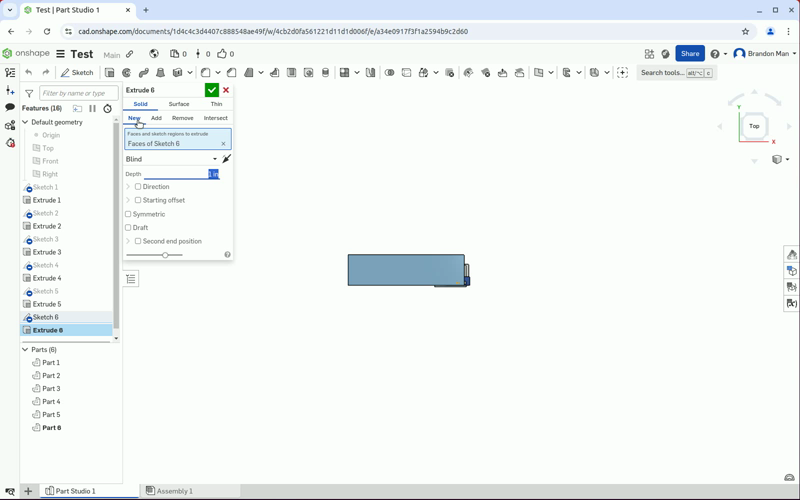
text(5.777)
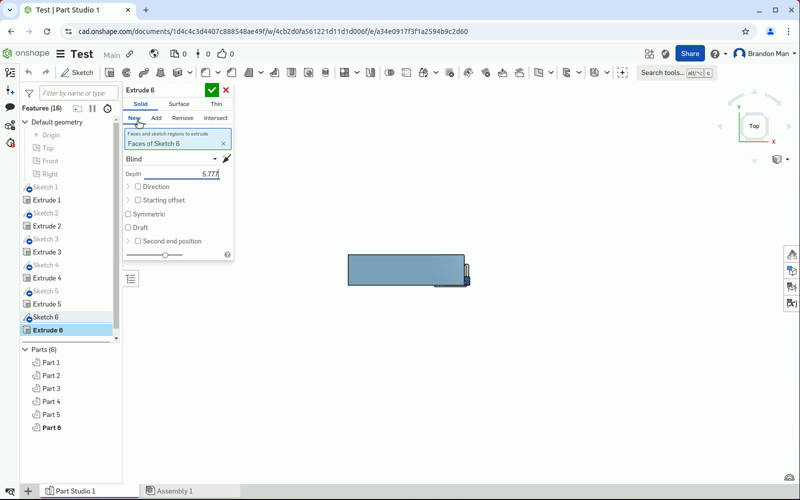
key(enter)
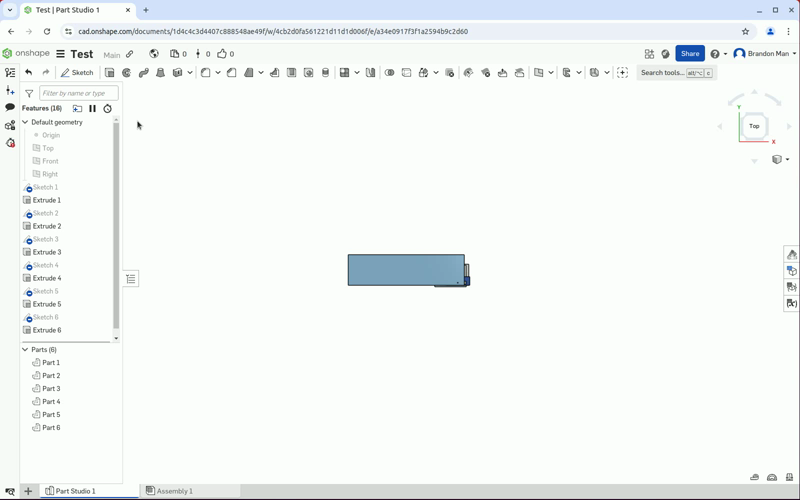
key(shift+h)
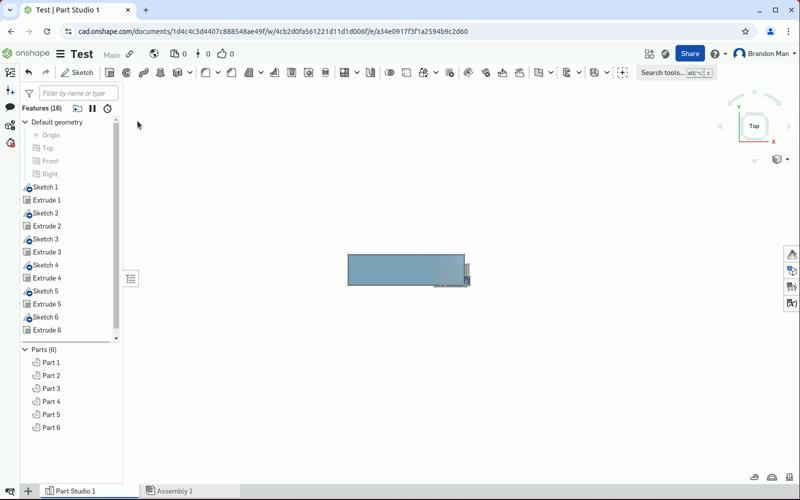
key(shift+h)
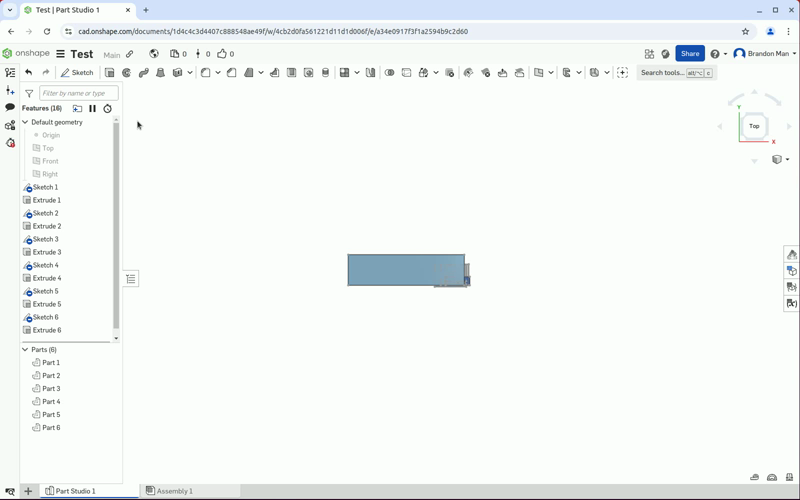
key(shift+7)
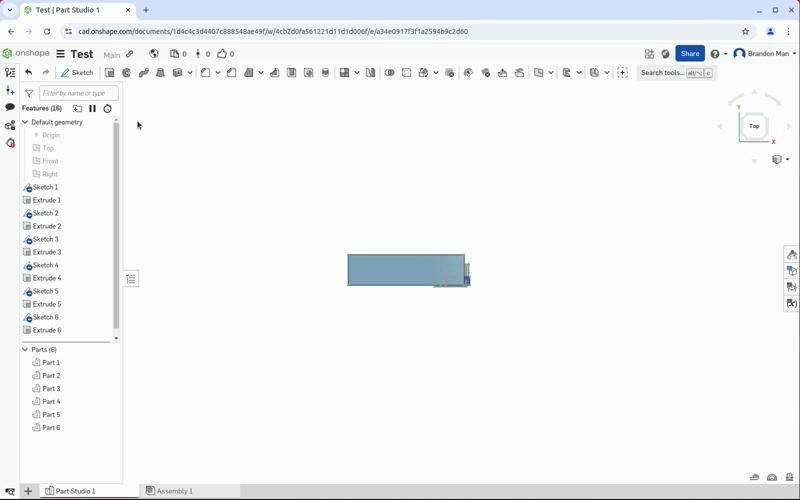
key(up, 3)
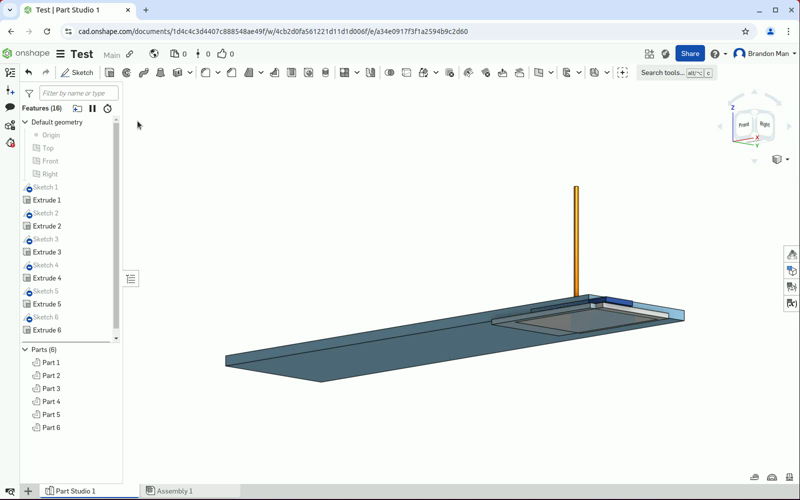
key(left, 3)
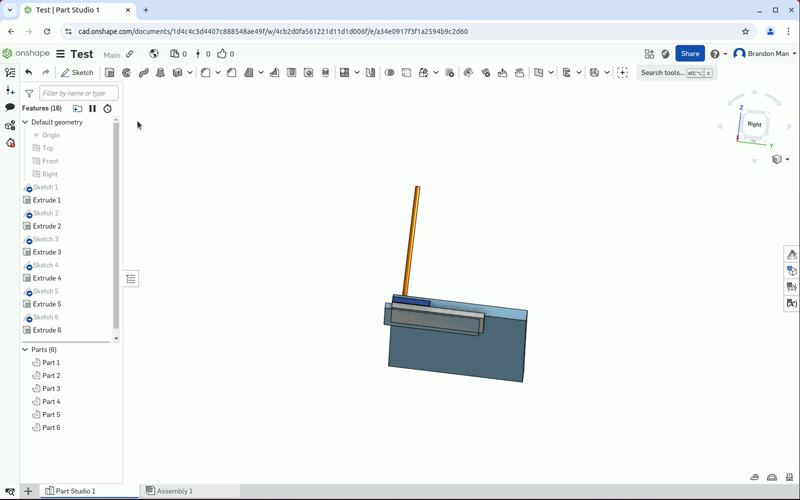
key(right, 3)
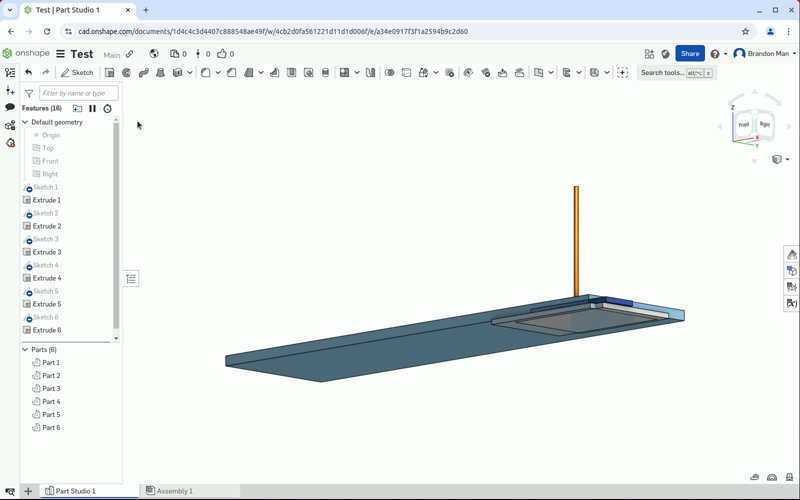
key(down, 3)
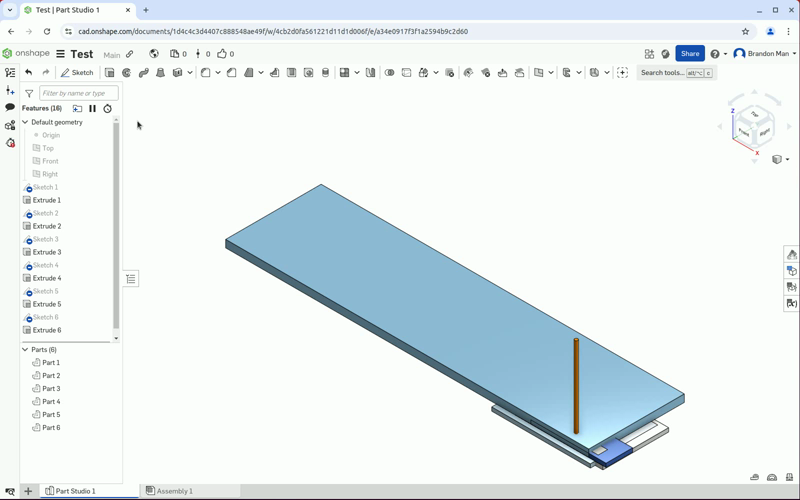
mouse_move(69, 189)
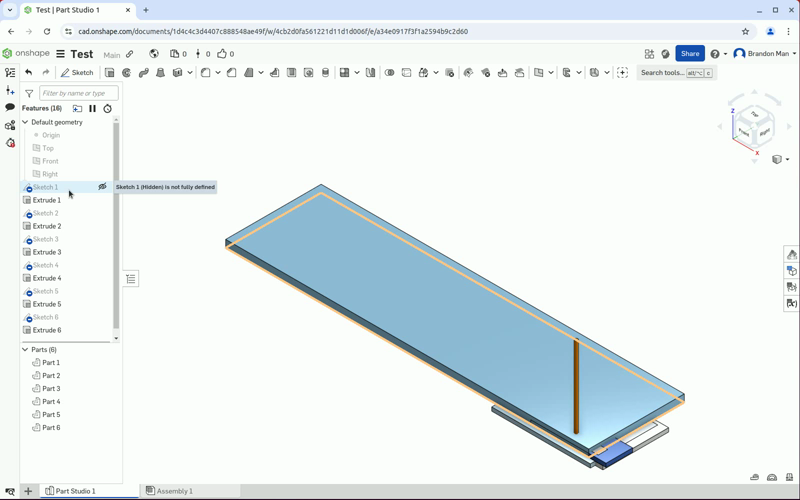
click(69, 189)